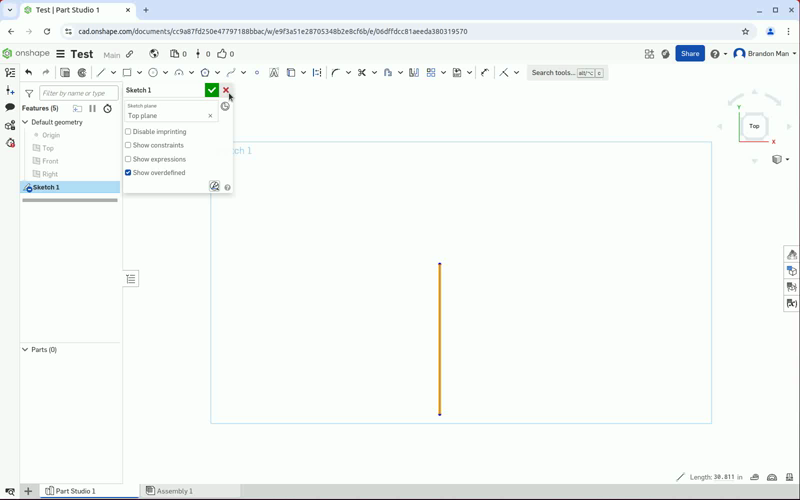
key(shift+h)
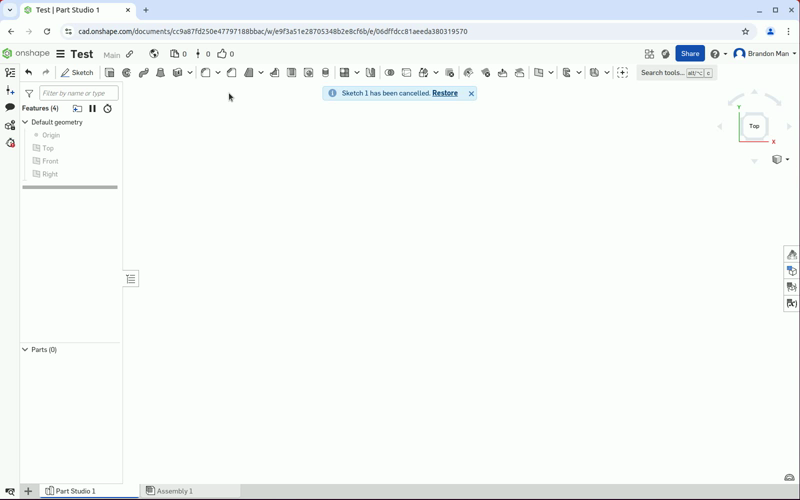
mouse_move(73, 352)
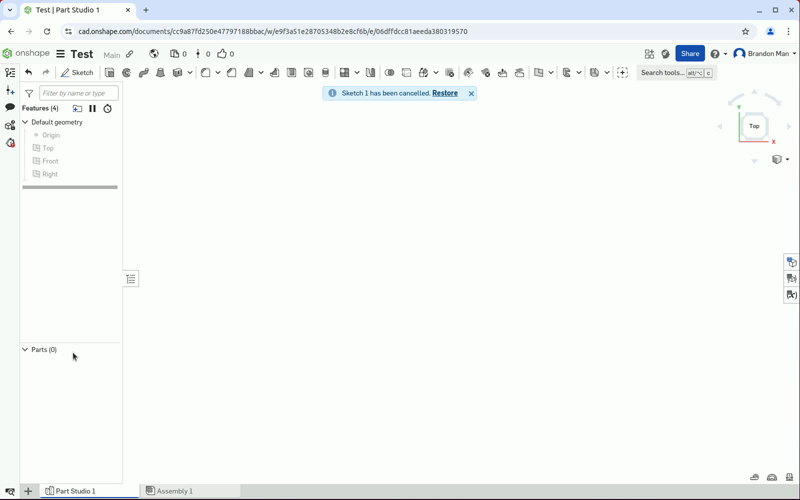
key(y)
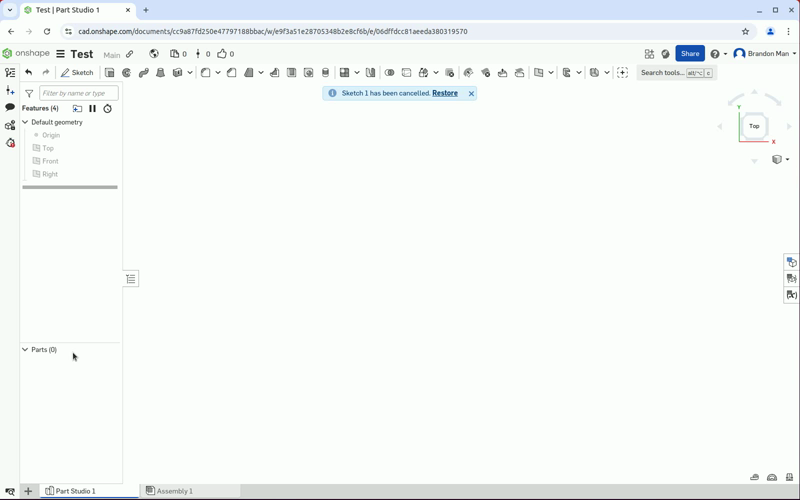
key(shift+p)
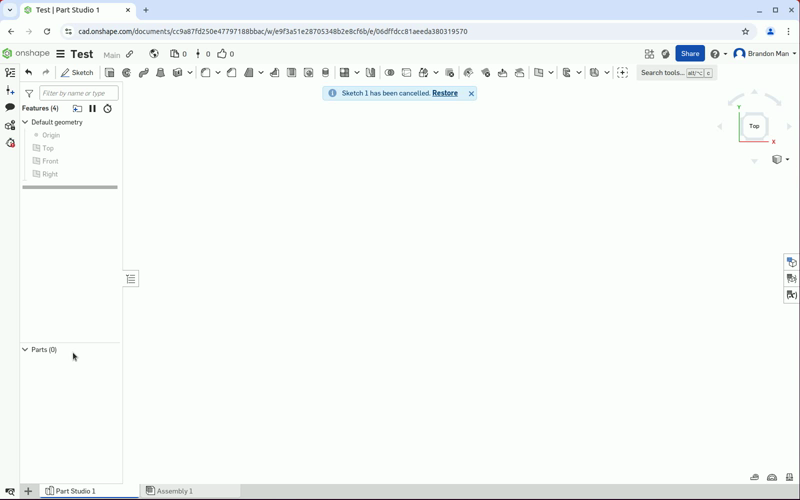
key(space)
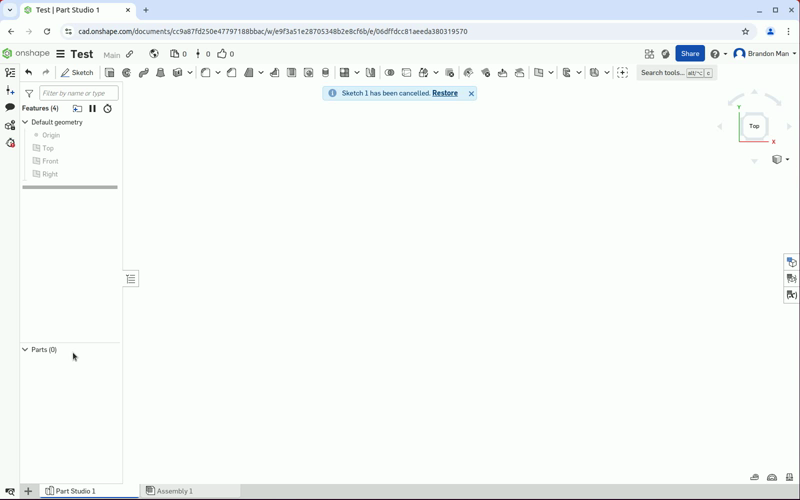
key_down(shift)
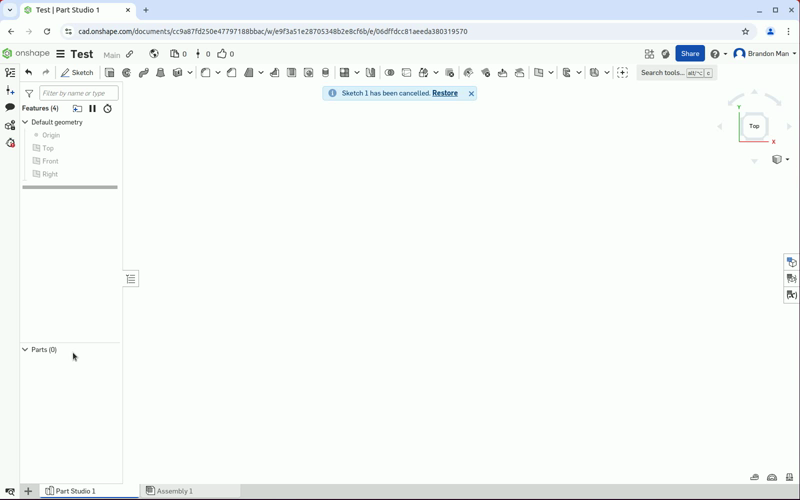
key(up)
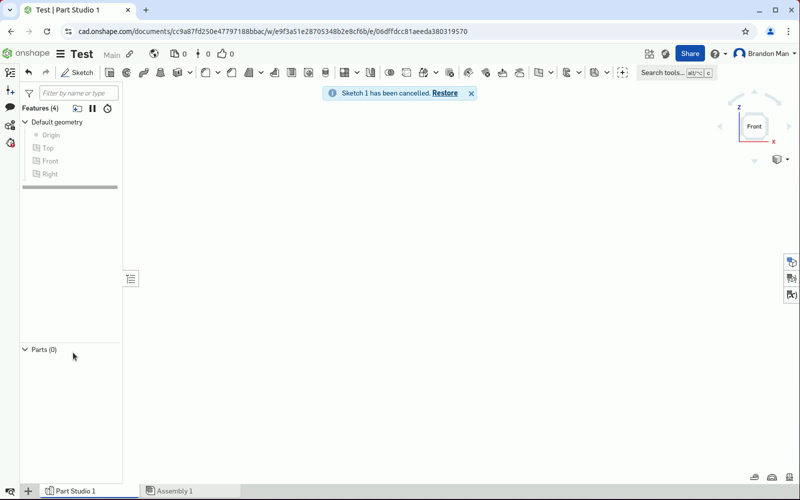
key_up(shift)
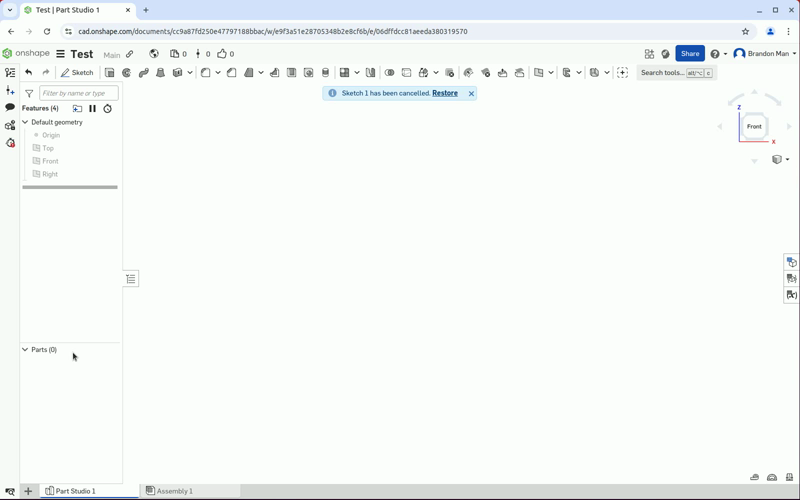
mouse_move(73, 352)
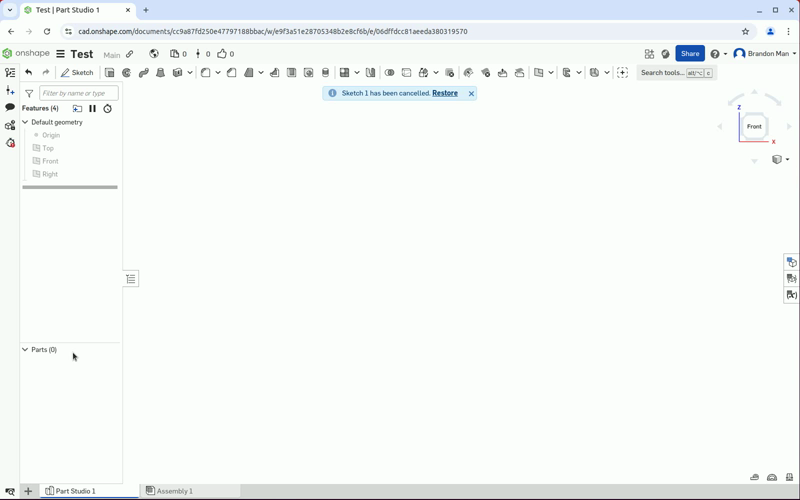
key(shift+y)
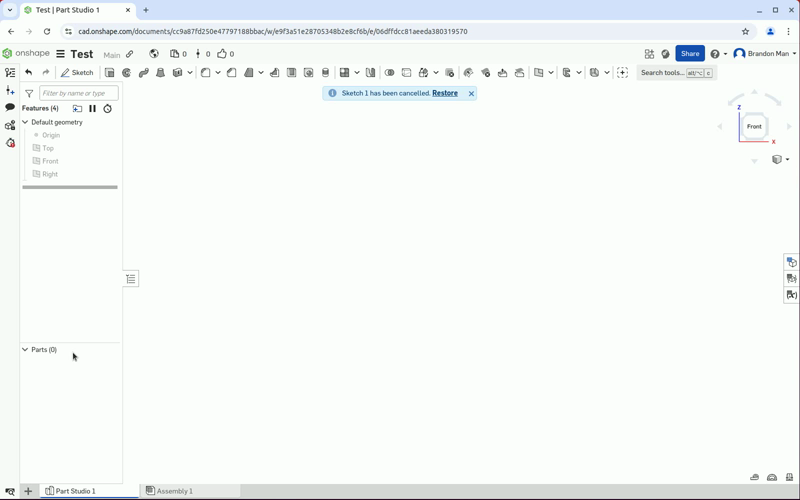
key(shift+s)
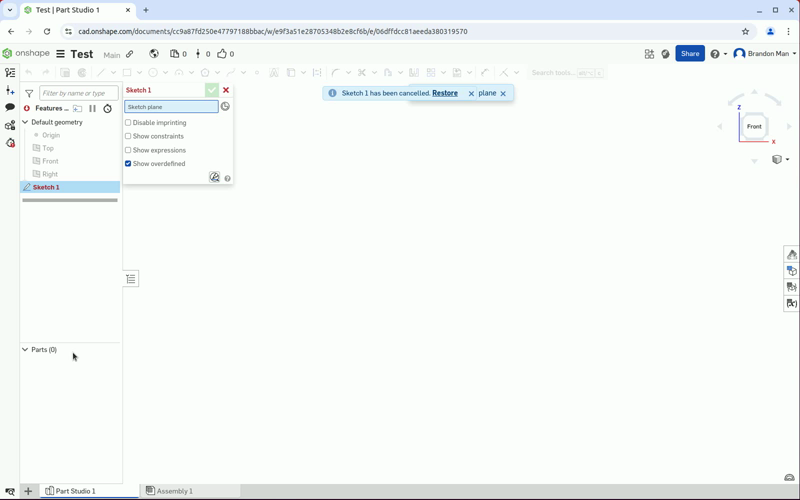
mouse_move(73, 163)
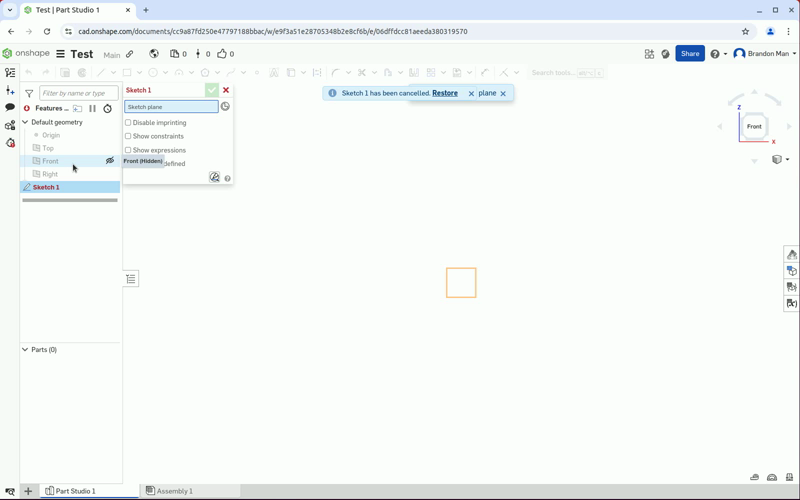
click(73, 163)
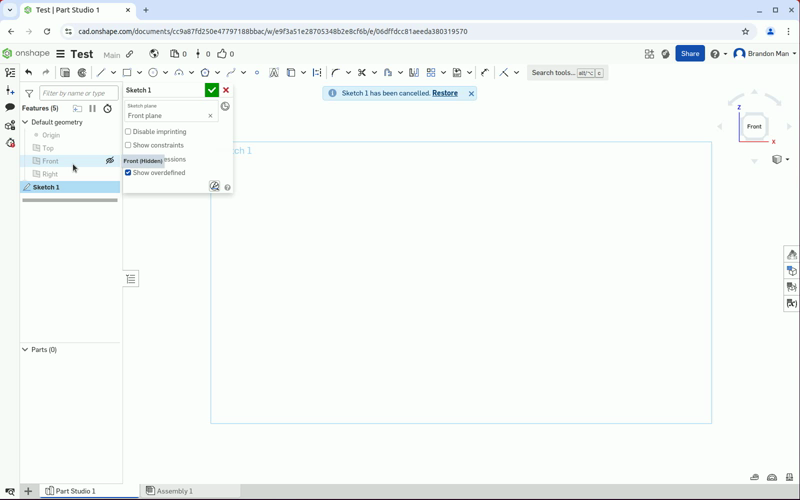
mouse_move(73, 352)
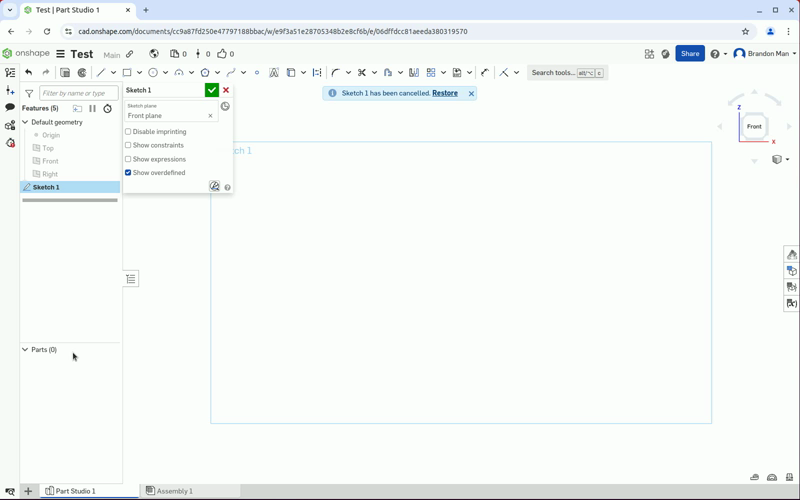
key(y)
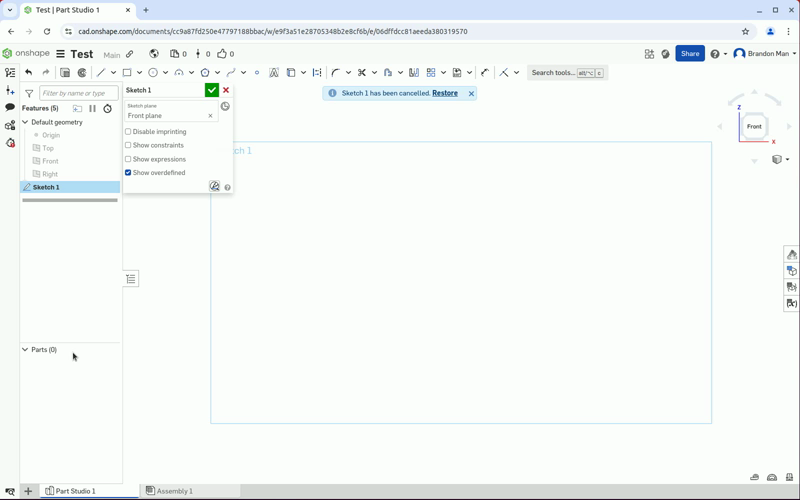
key(c)
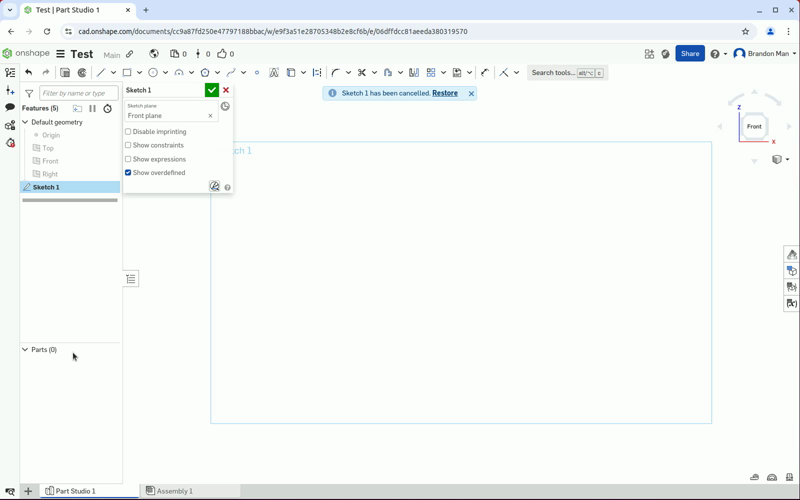
key_down(shift)
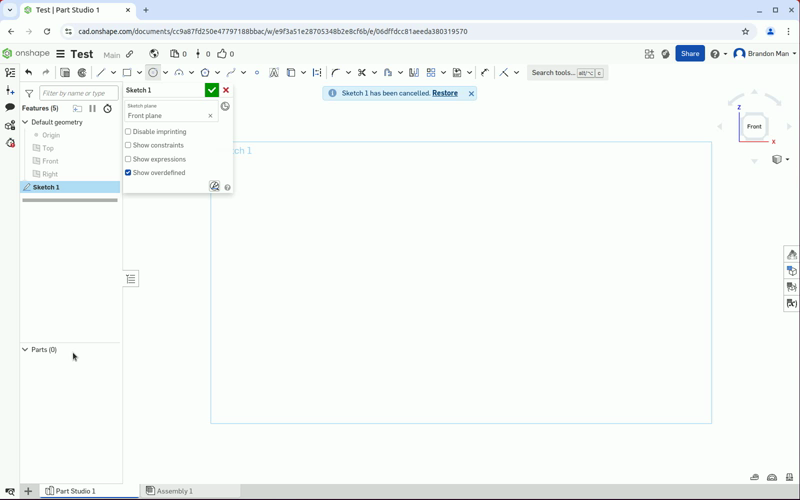
mouse_move(461, 282)
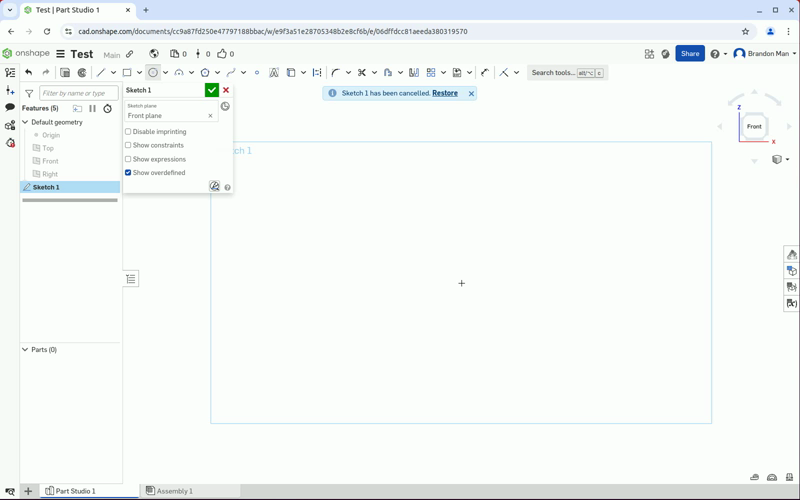
click(461, 282)
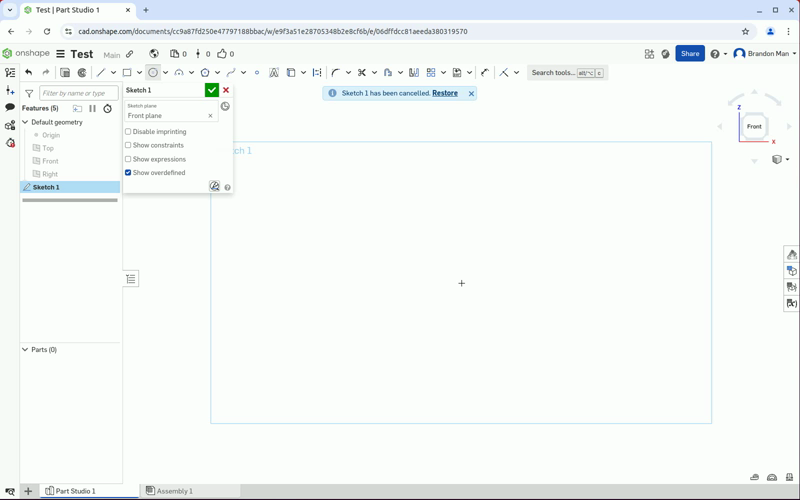
key_up(shift)
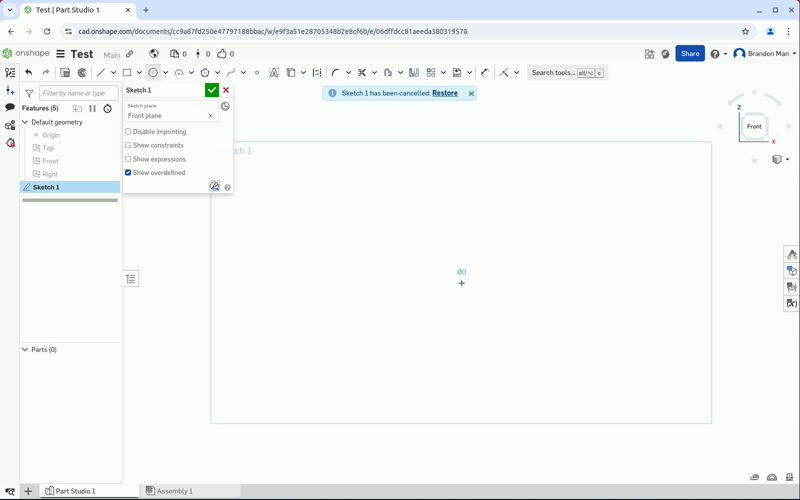
mouse_move(471, 282)
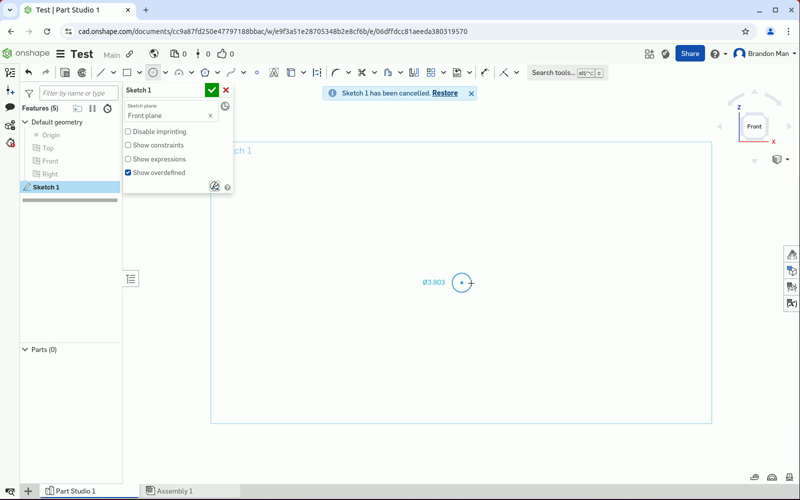
click(471, 282)
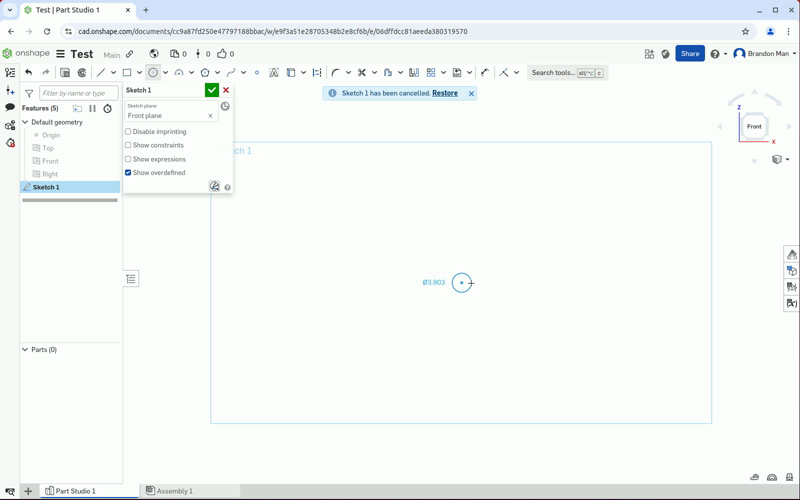
key(esc)
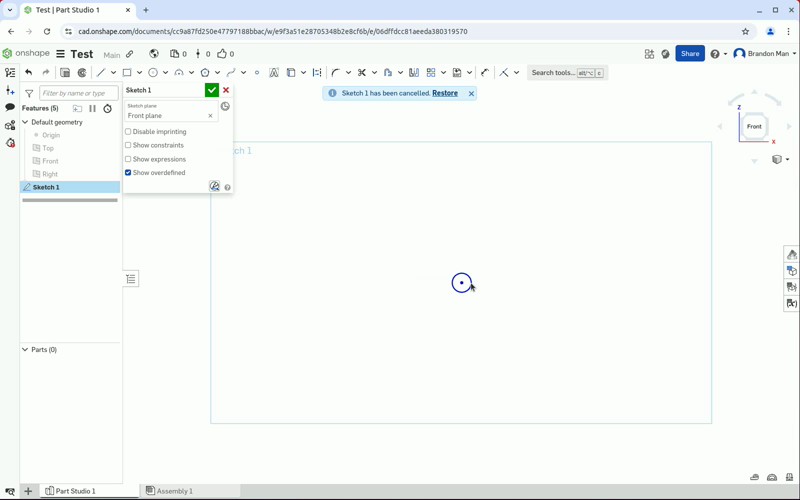
key(c)
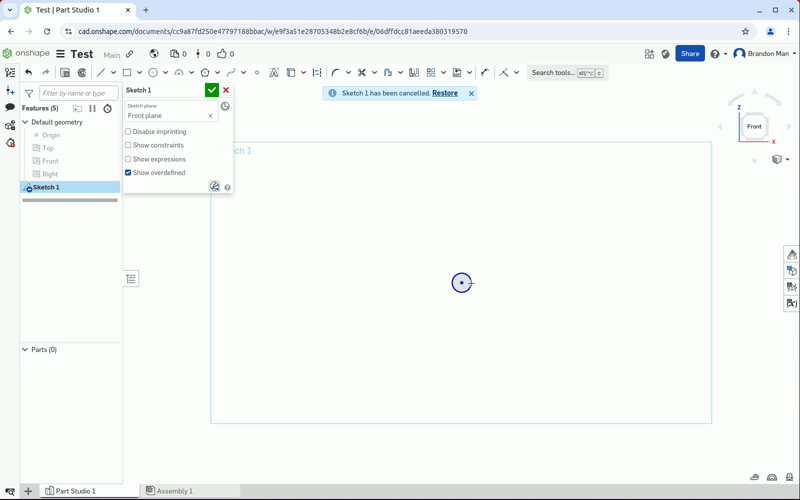
key_down(shift)
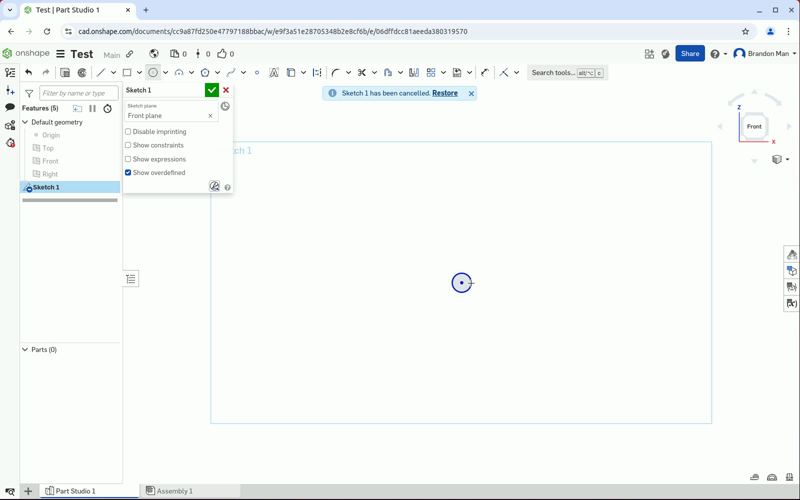
mouse_move(461, 282)
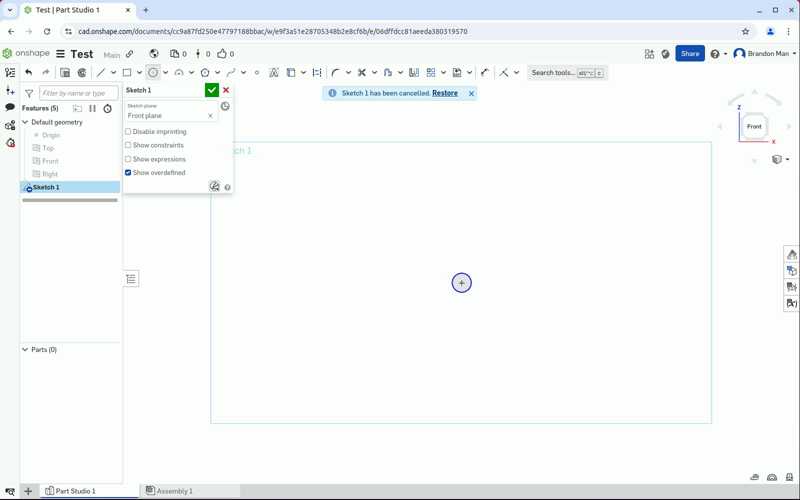
click(461, 282)
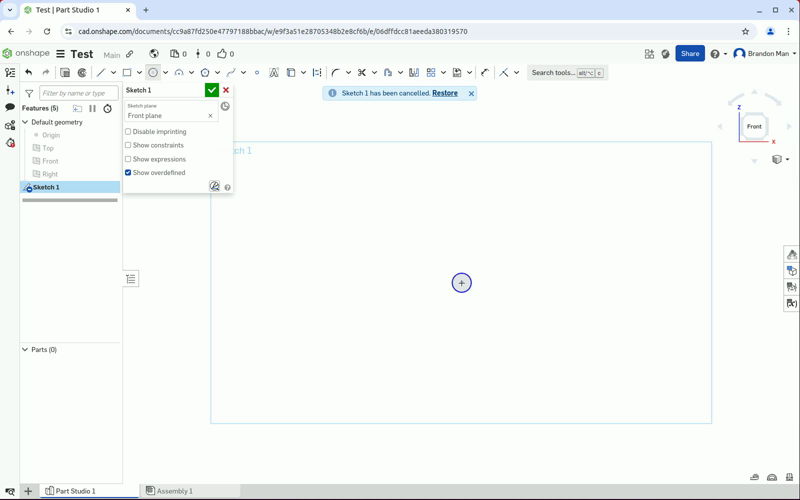
key_up(shift)
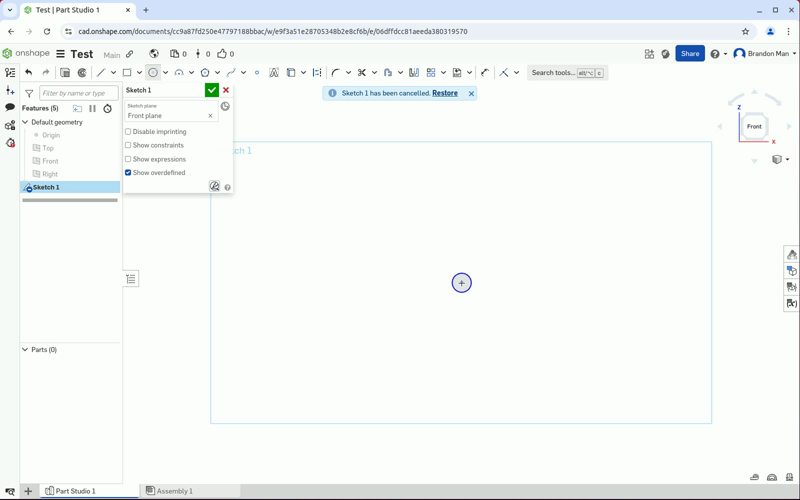
mouse_move(464, 282)
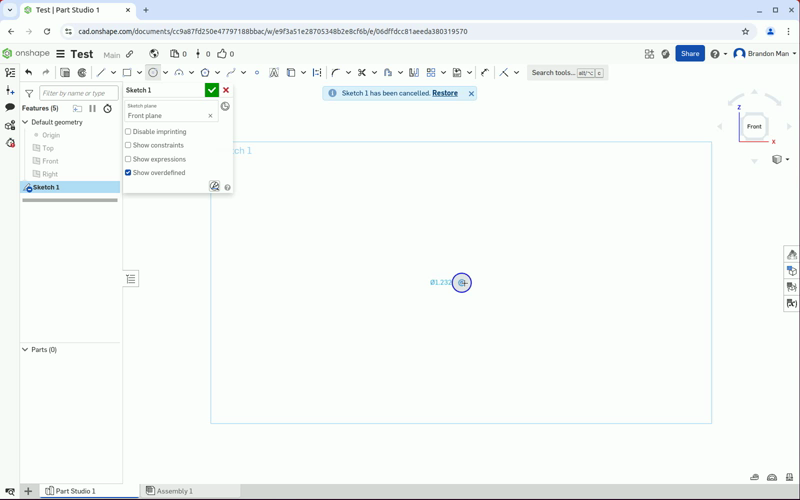
scroll(6)
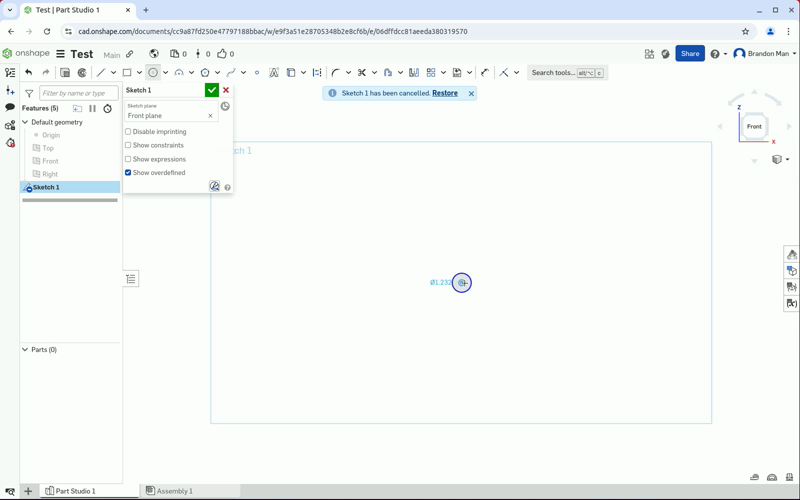
scroll(6)
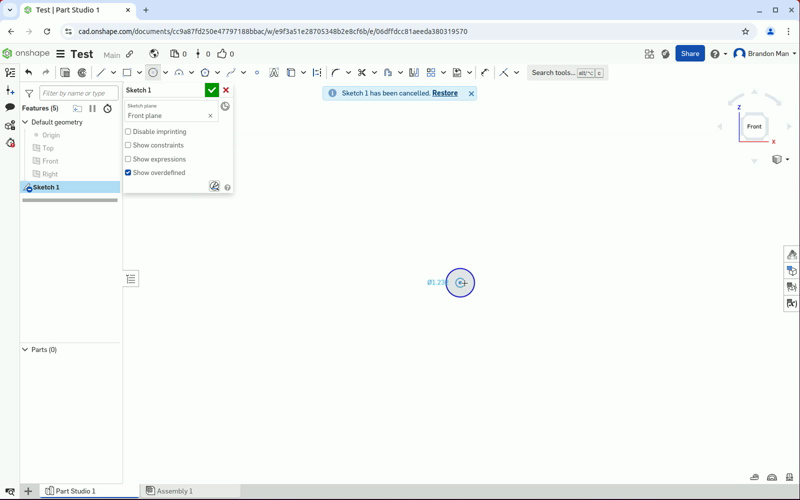
scroll(6)
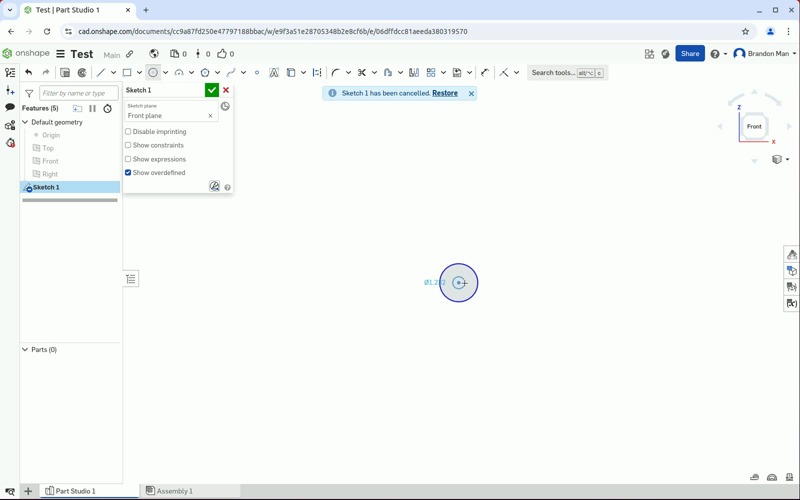
scroll(6)
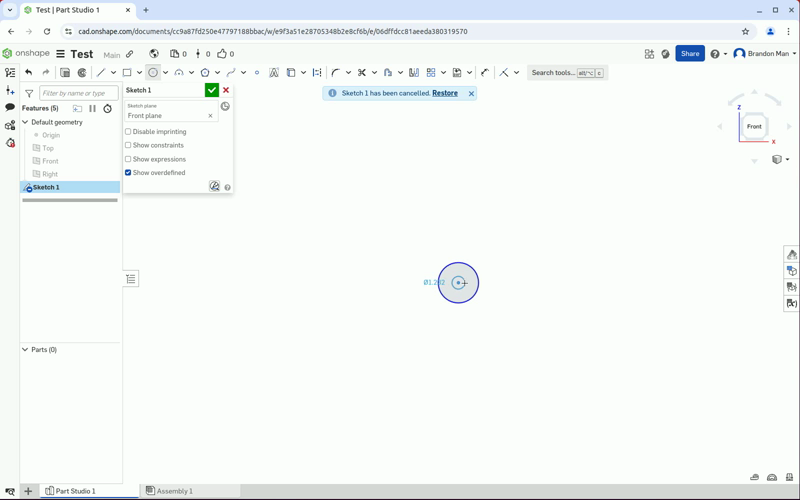
scroll(6)
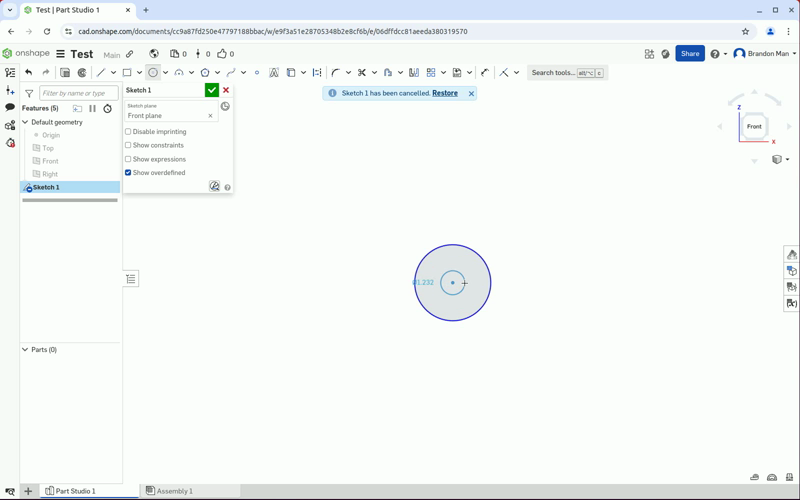
scroll(6)
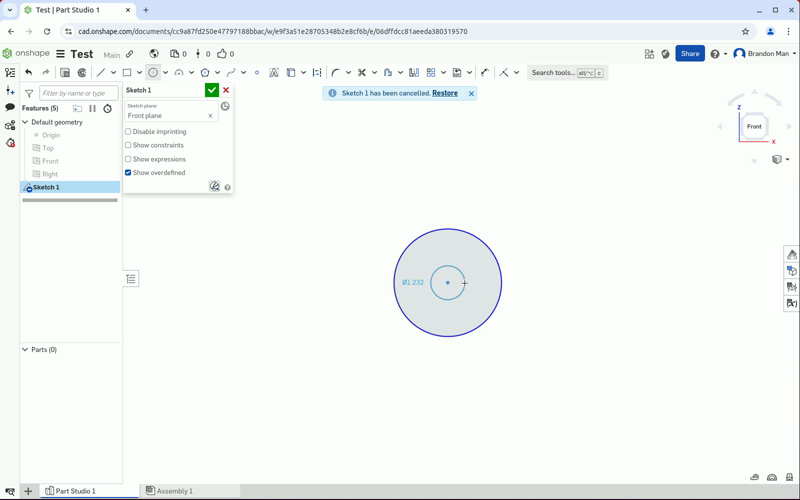
scroll(6)
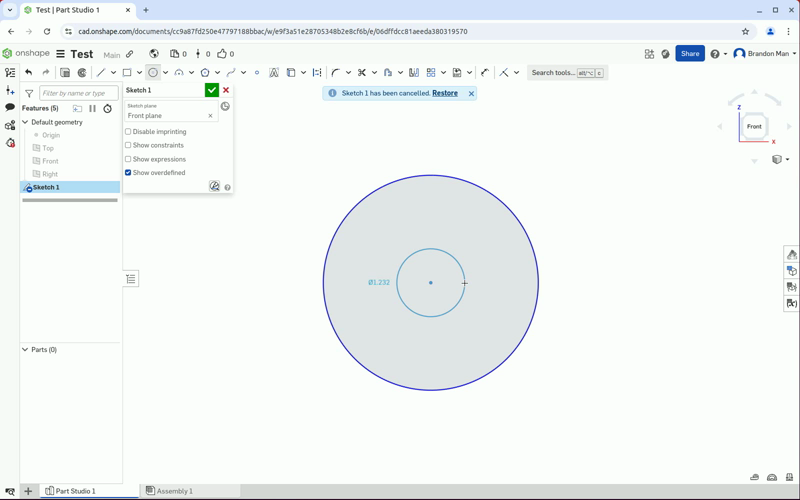
click(464, 282)
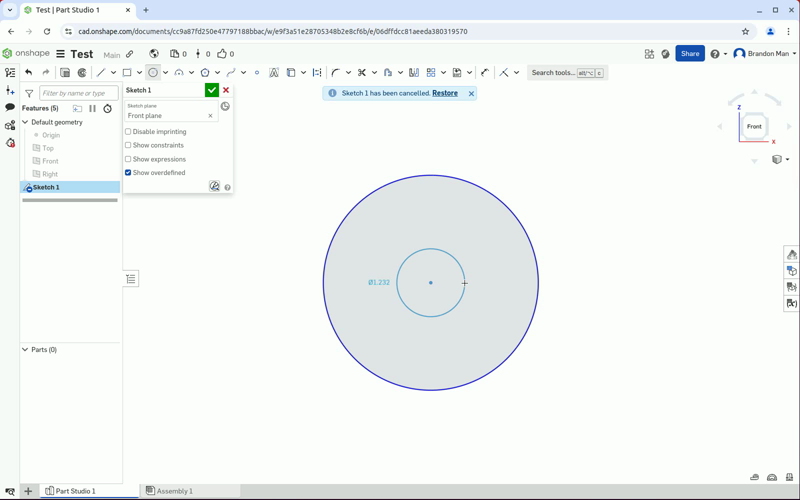
scroll(-6)
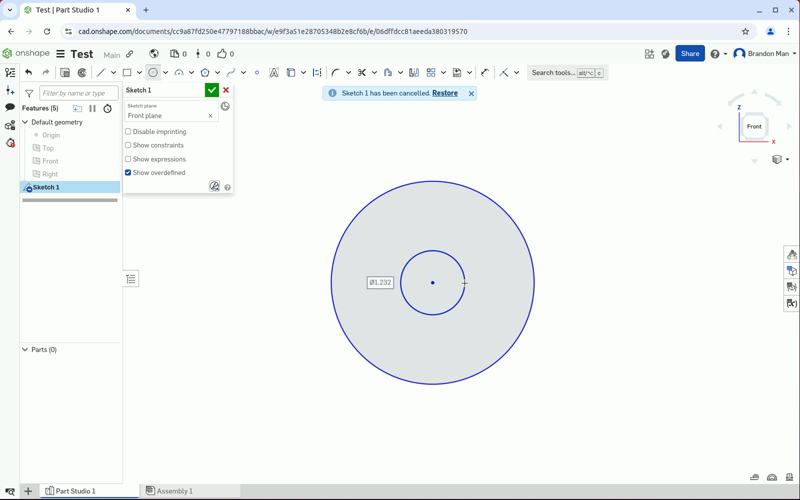
scroll(-6)
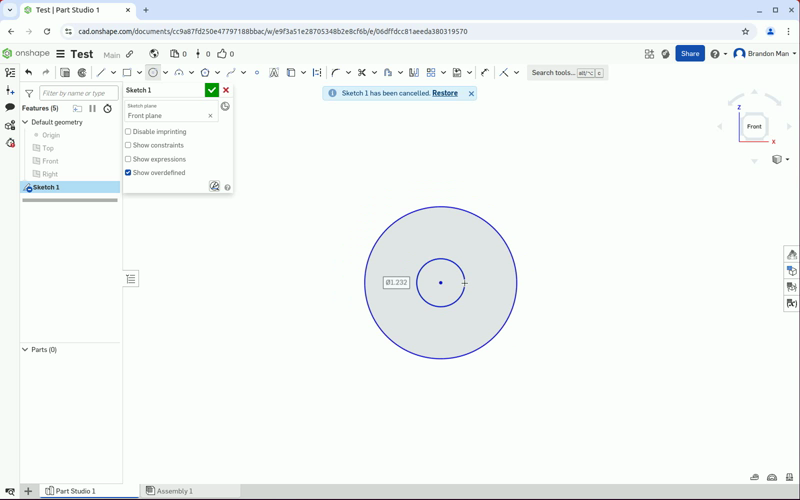
scroll(-6)
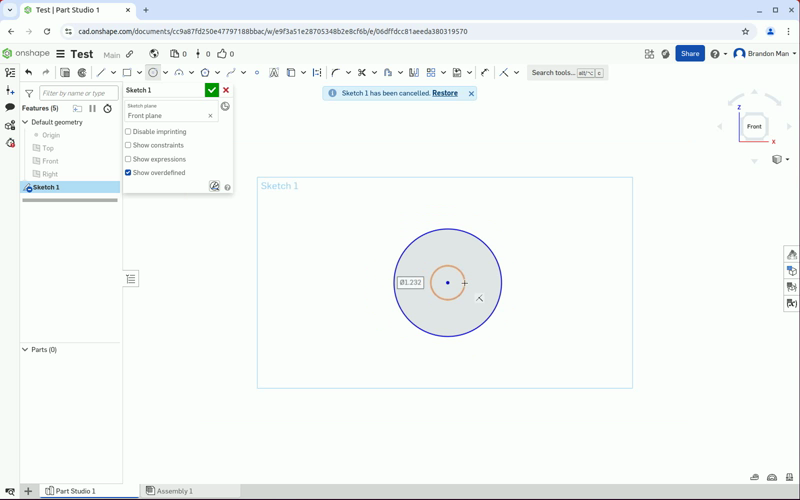
scroll(-6)
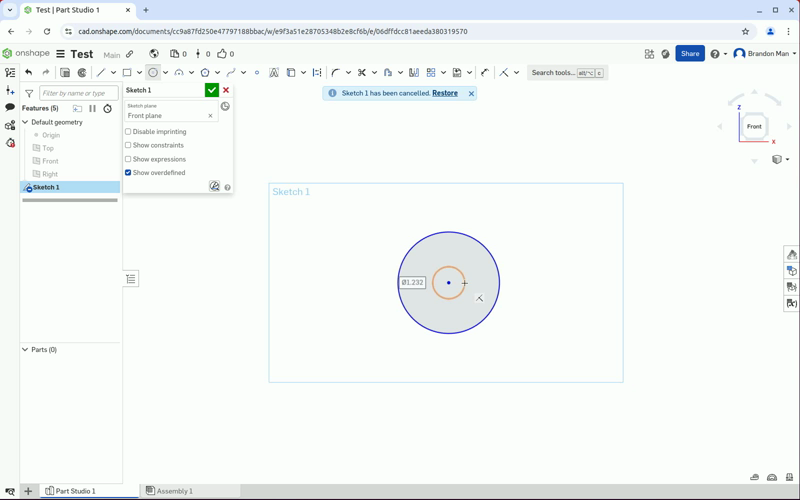
scroll(-6)
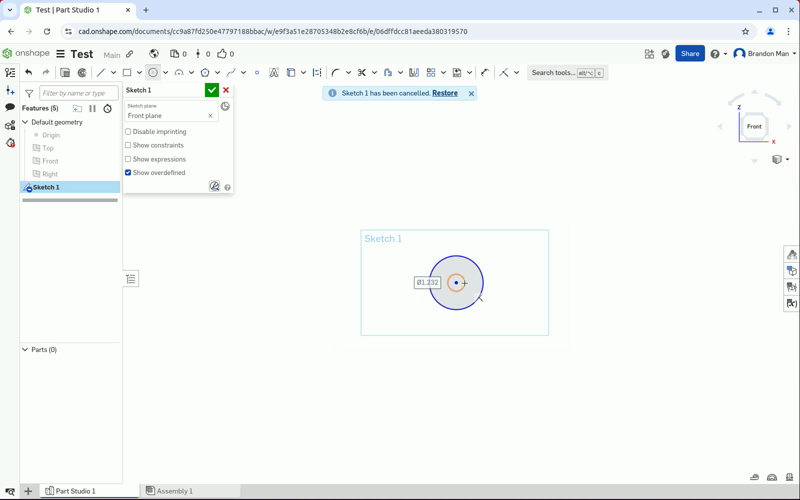
scroll(-6)
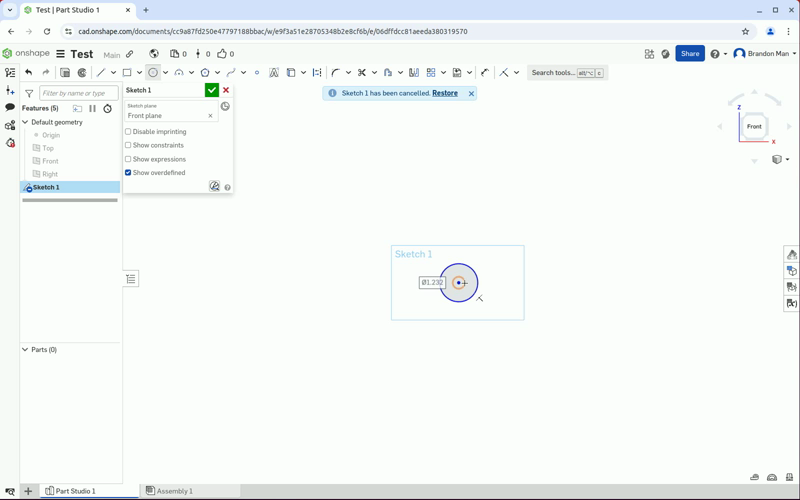
scroll(-6)
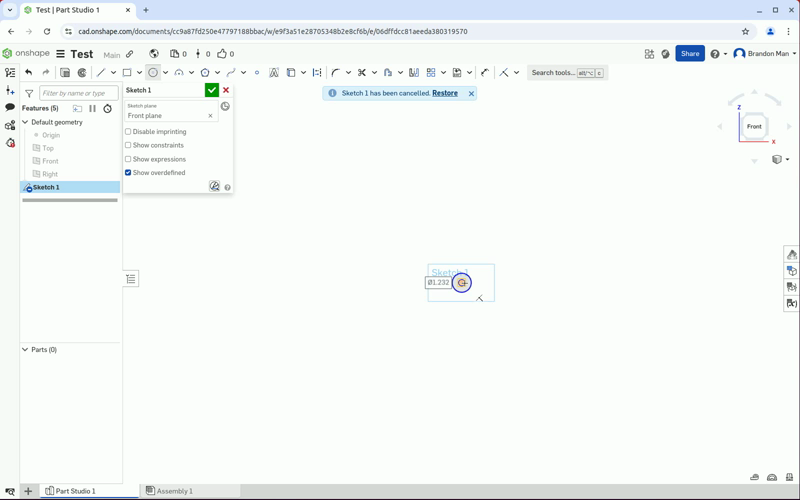
key(esc)
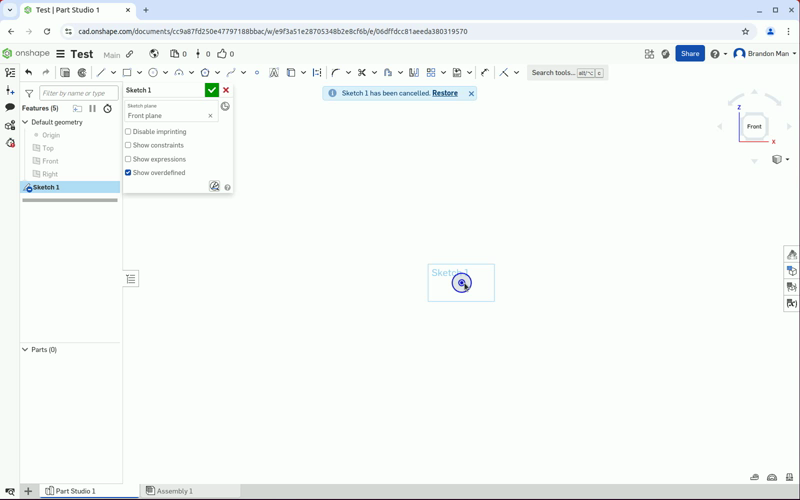
mouse_move(464, 278)
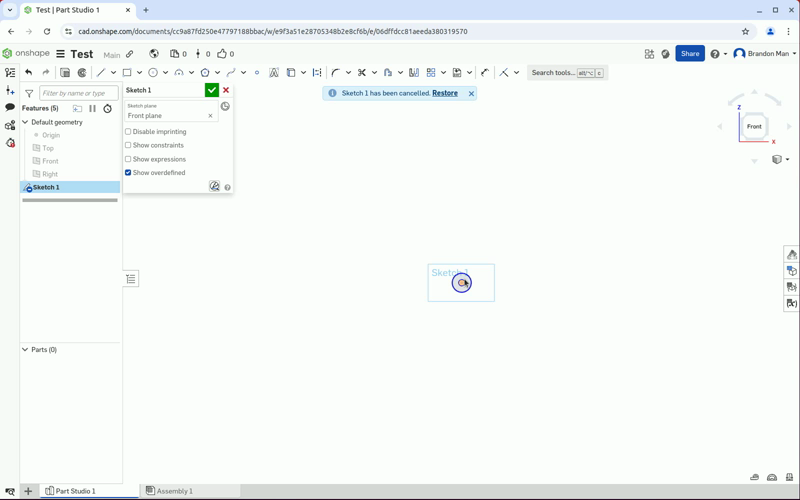
scroll(6)
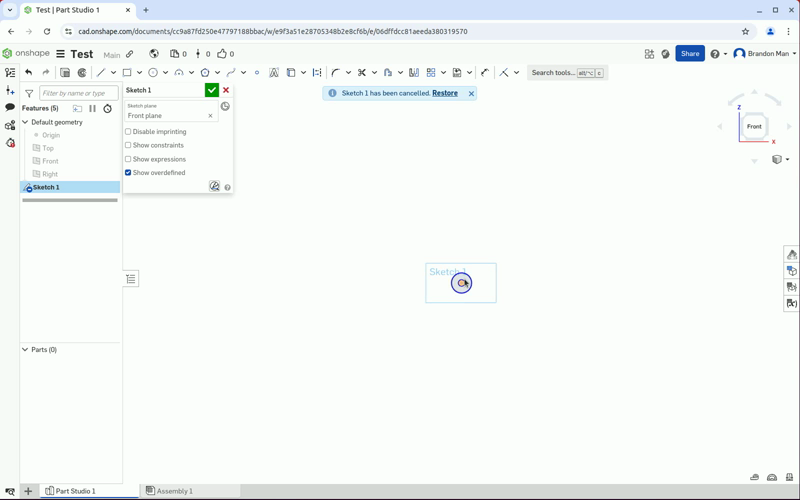
scroll(6)
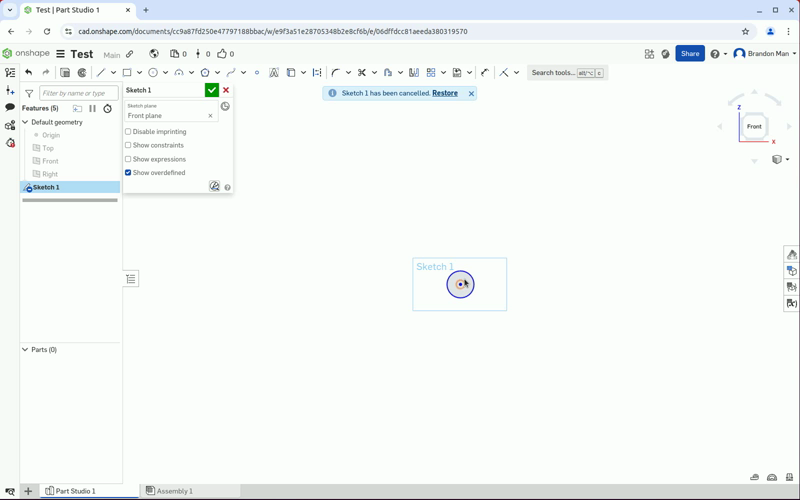
scroll(6)
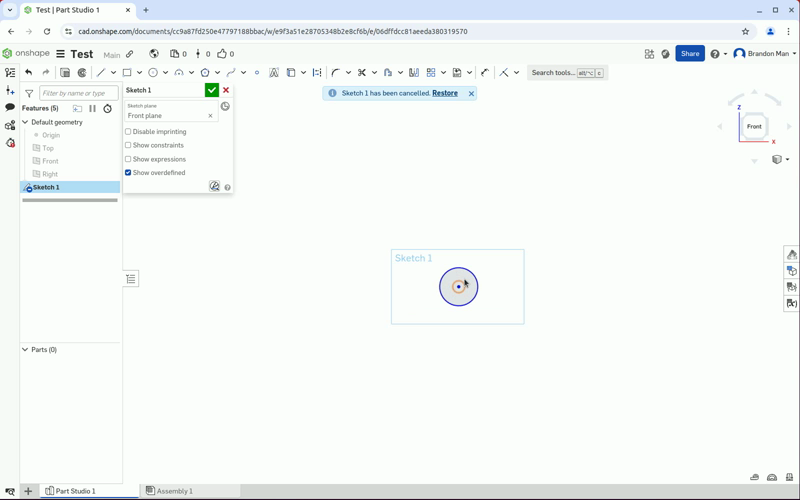
scroll(6)
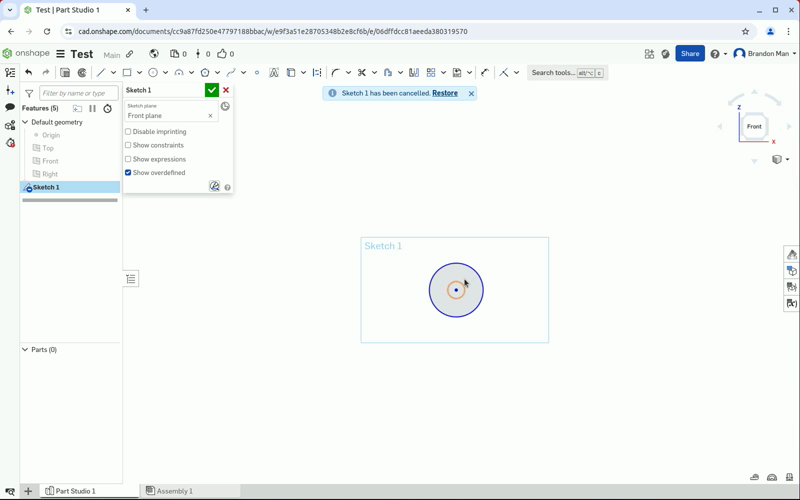
scroll(6)
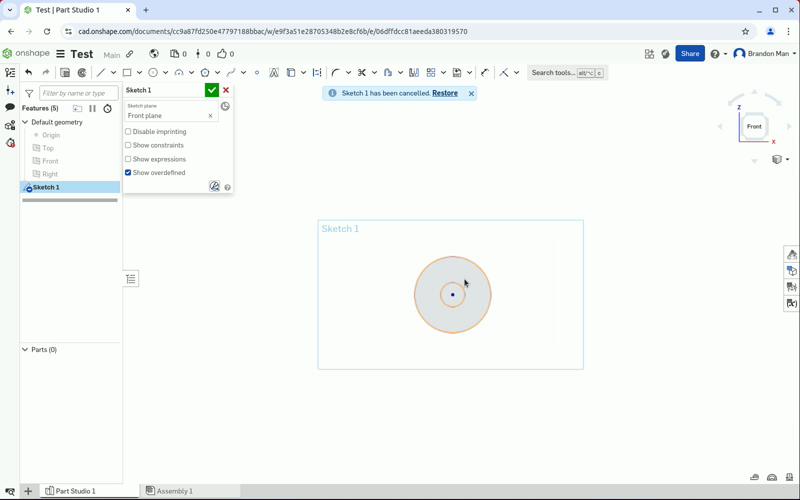
scroll(6)
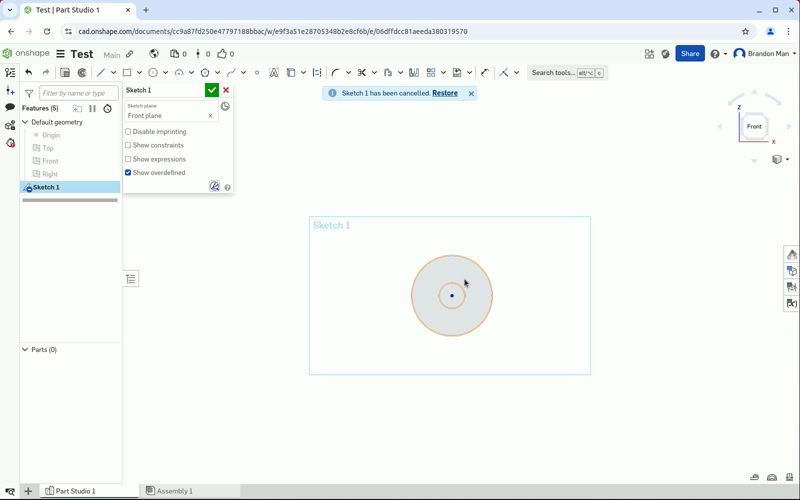
scroll(6)
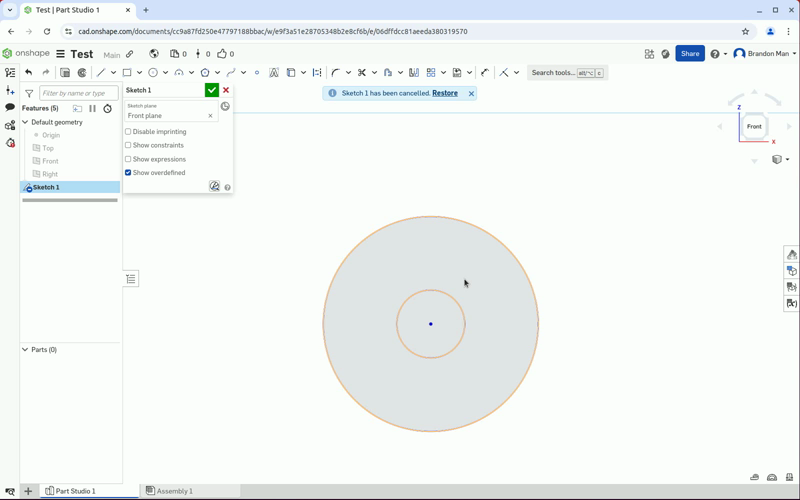
click(464, 278)
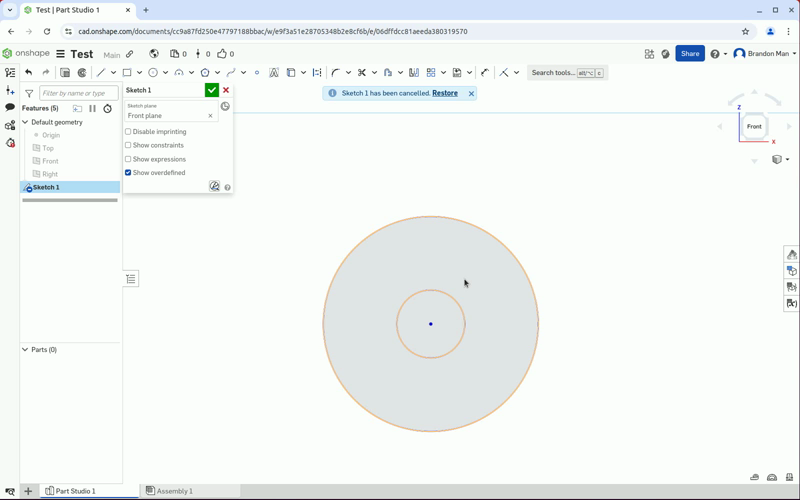
scroll(-6)
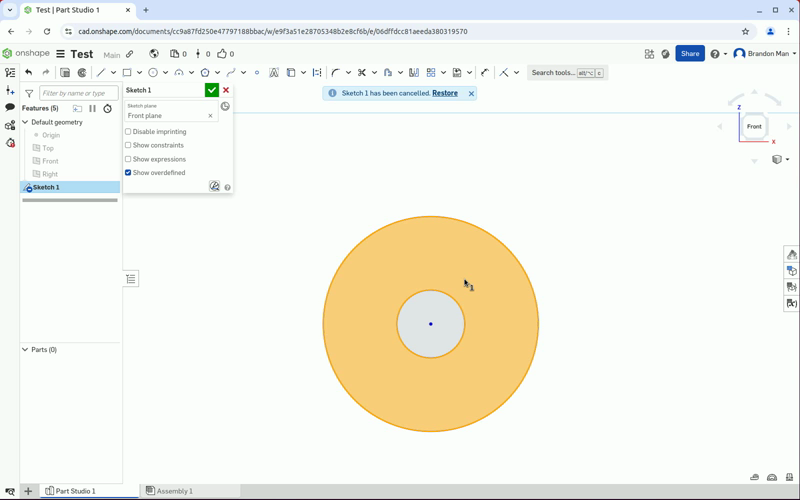
scroll(-6)
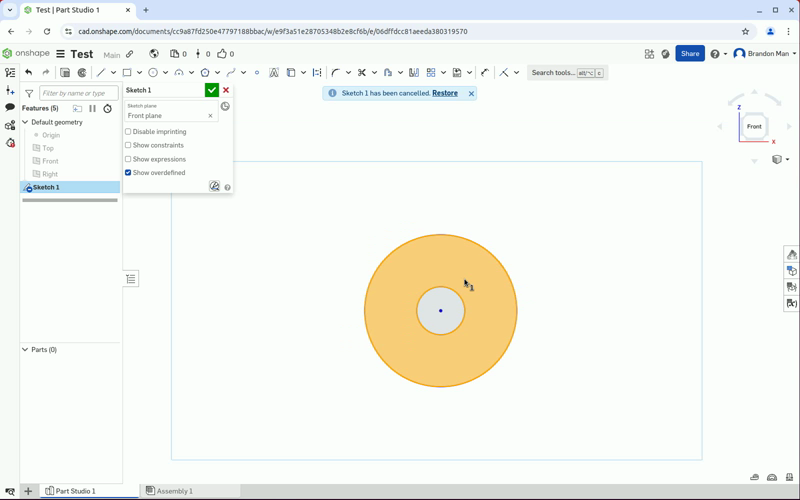
scroll(-6)
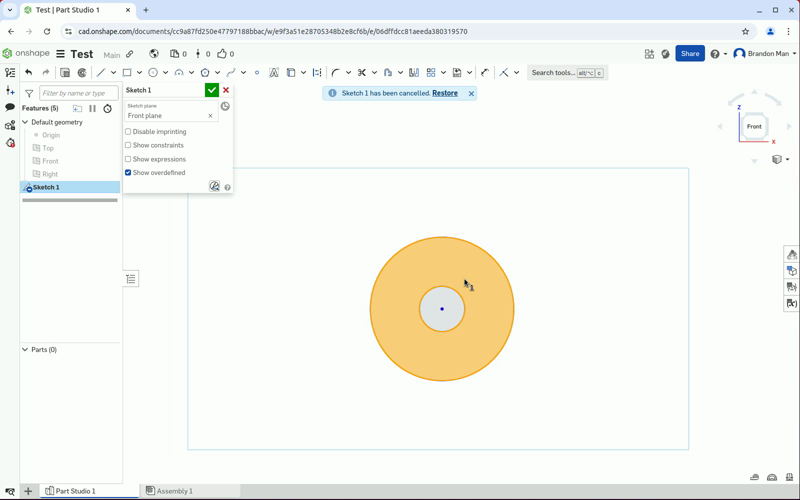
scroll(-6)
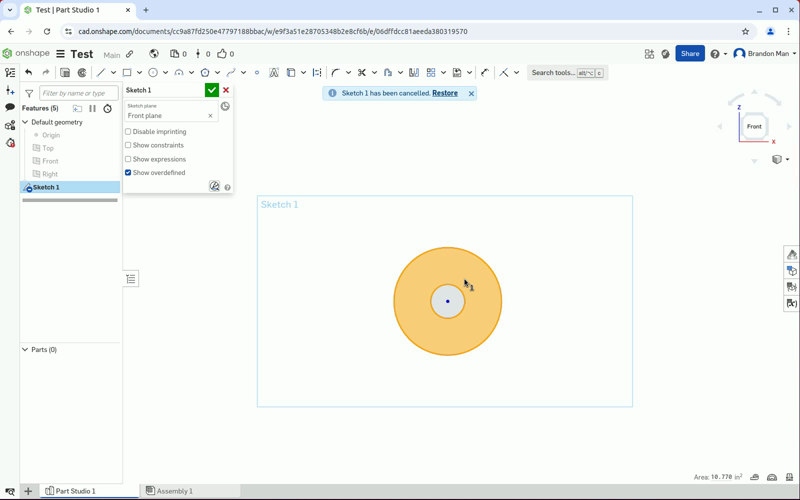
scroll(-6)
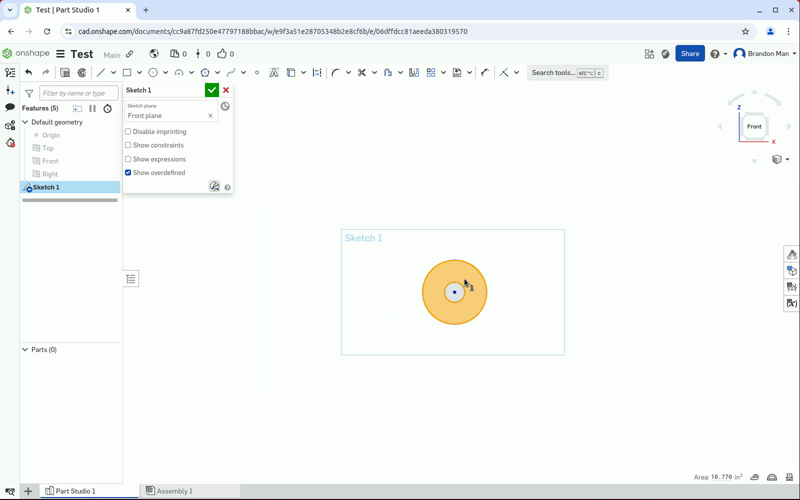
scroll(-6)
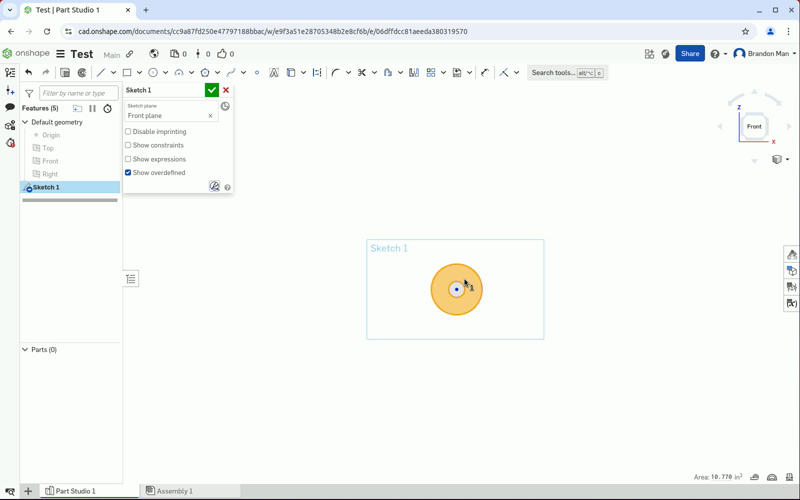
scroll(-6)
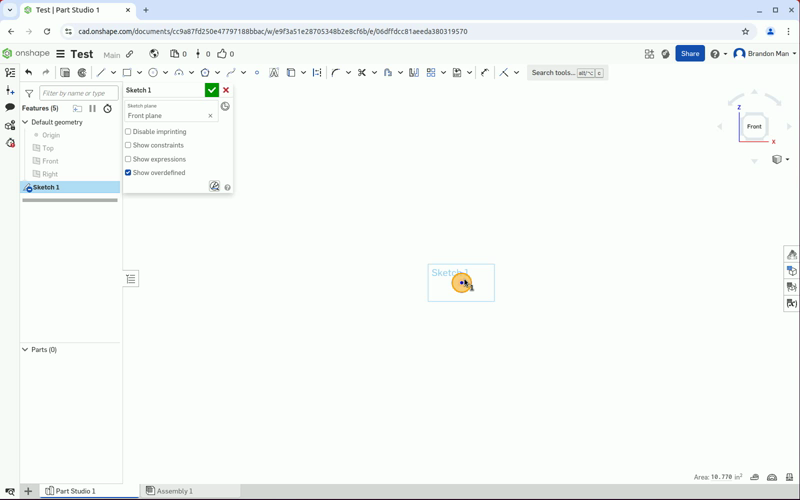
mouse_move(73, 352)
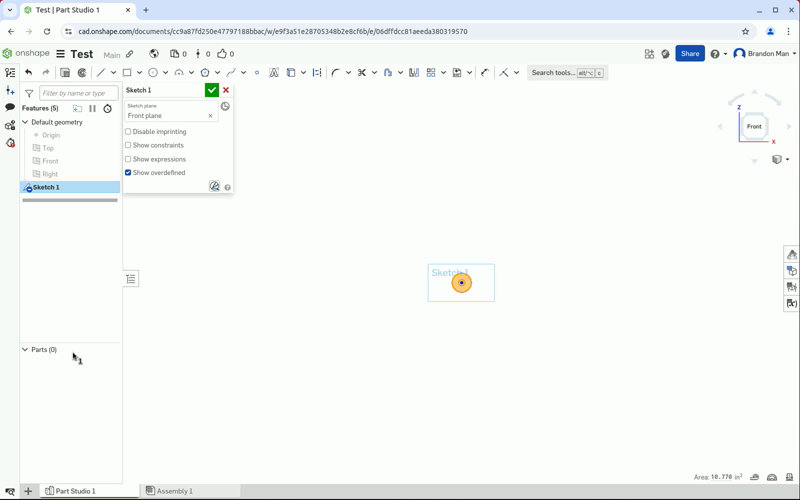
key(shift+y)
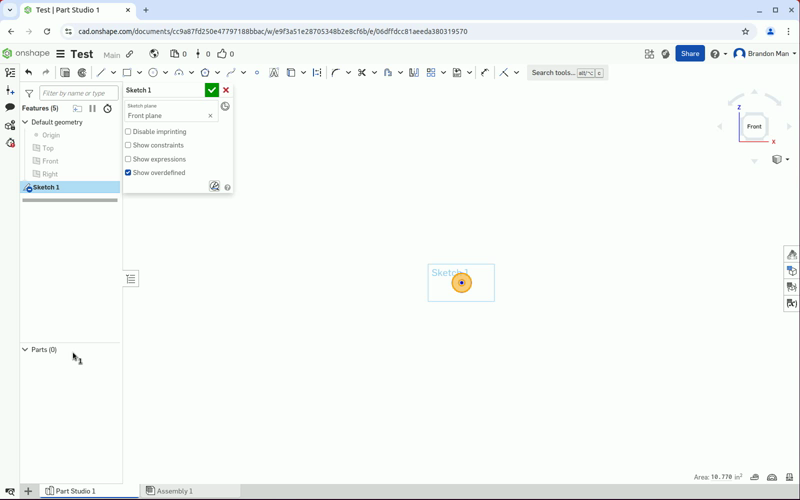
key(shift+e)
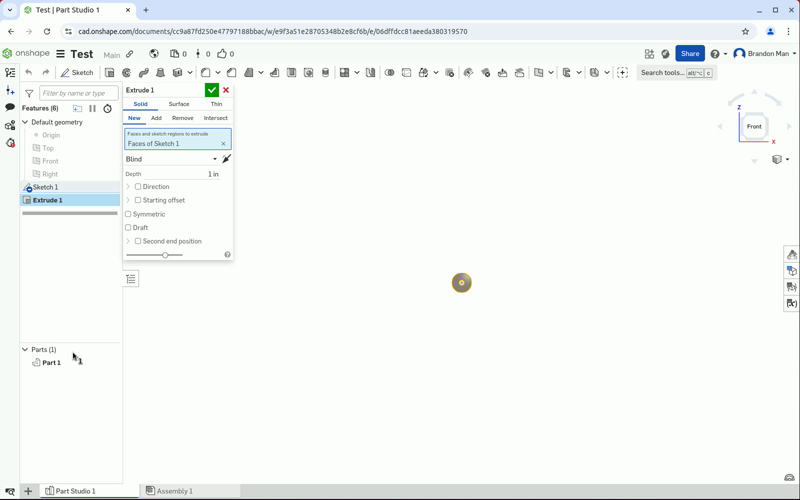
mouse_move(143, 106)
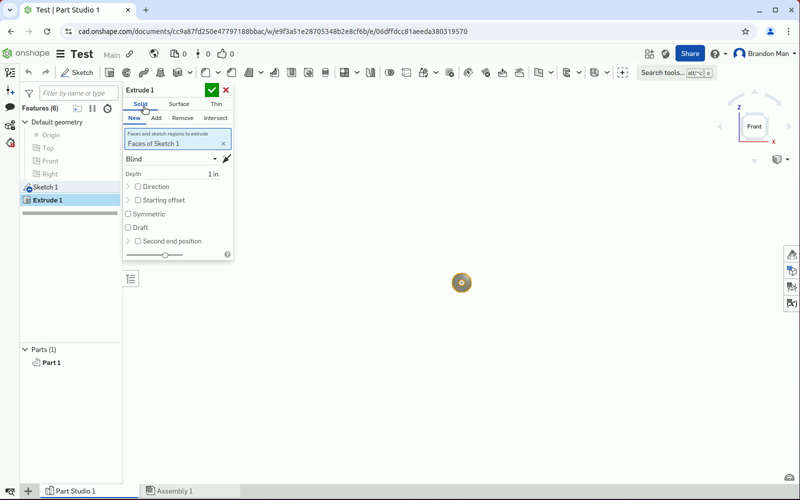
click(143, 106)
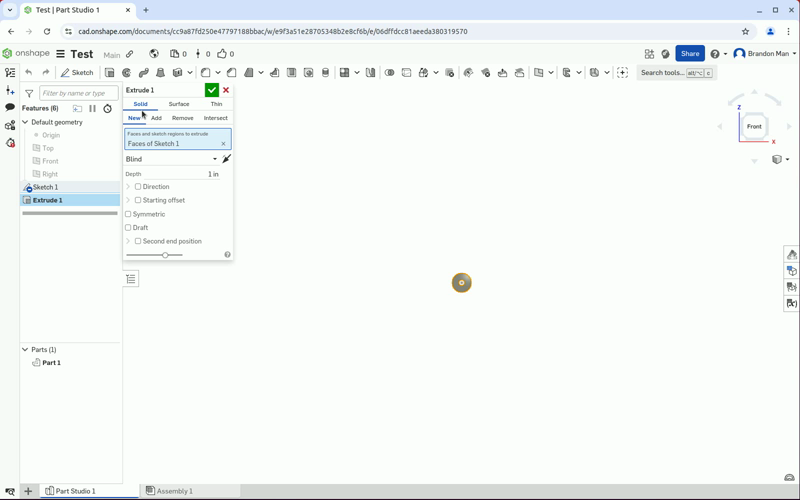
mouse_move(137, 120)
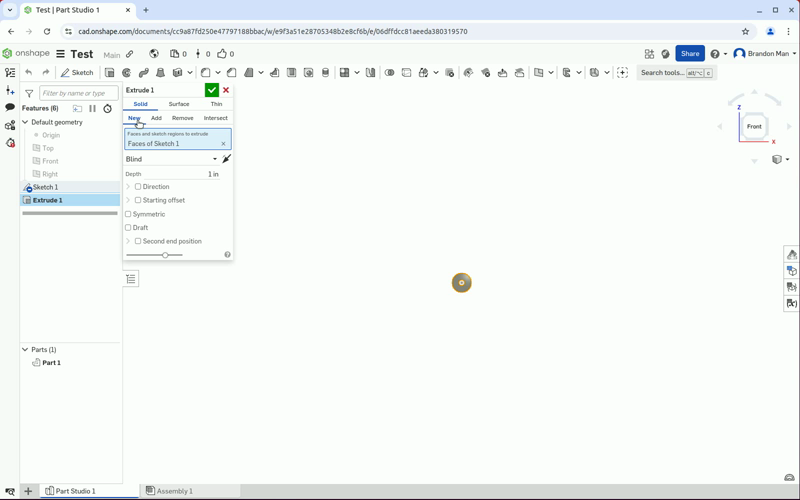
click(137, 120)
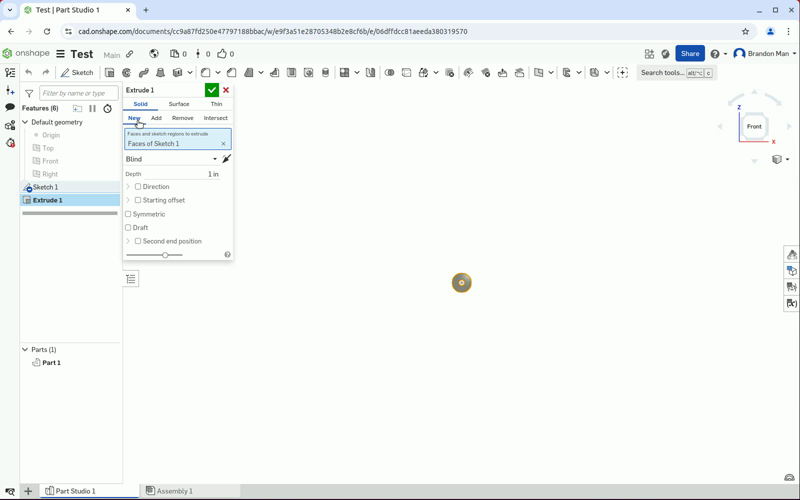
key(tab, 4)
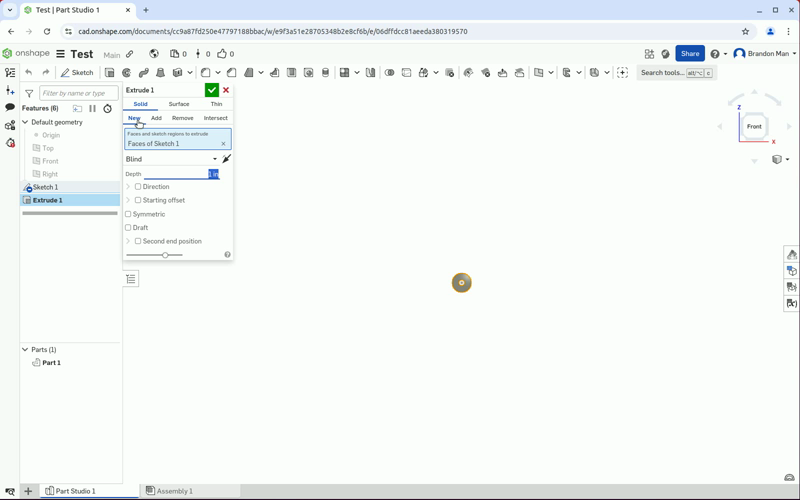
text(0.482)
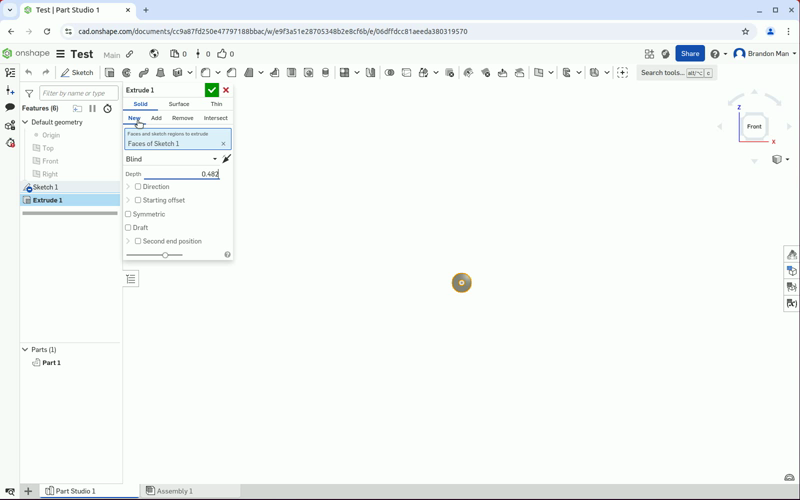
key(tab, 3)
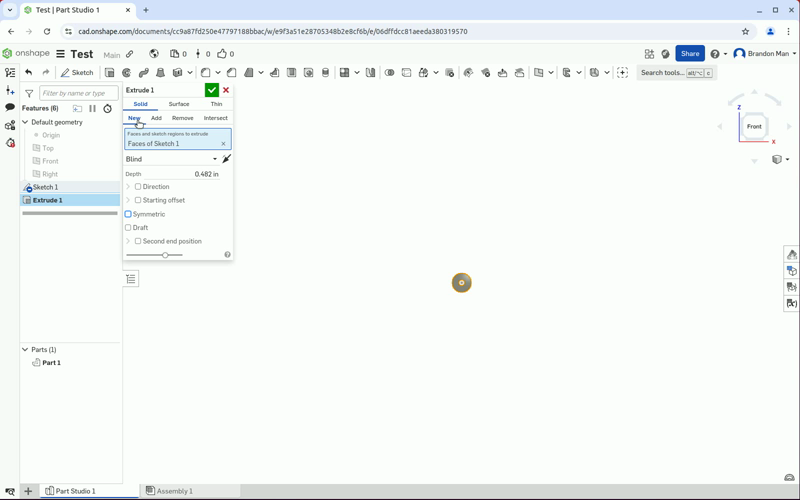
key(space)
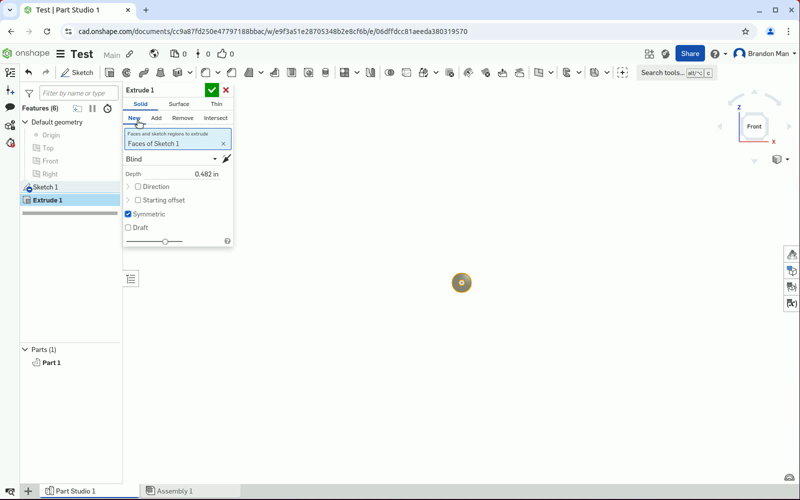
key(enter)
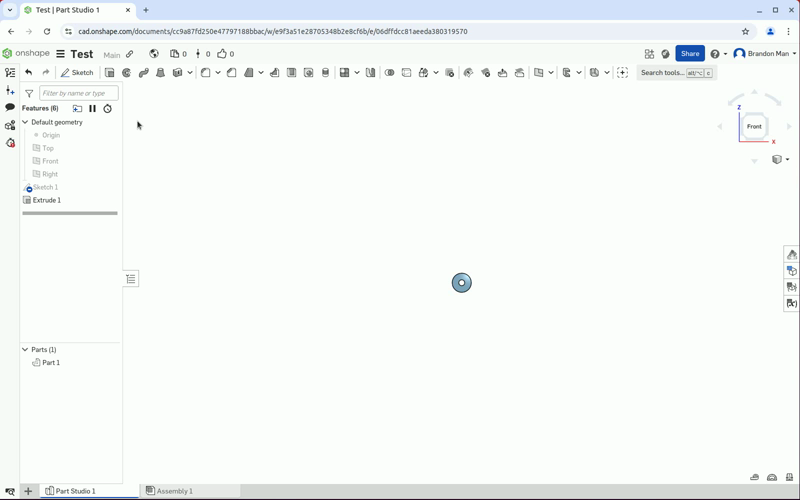
key(shift+h)
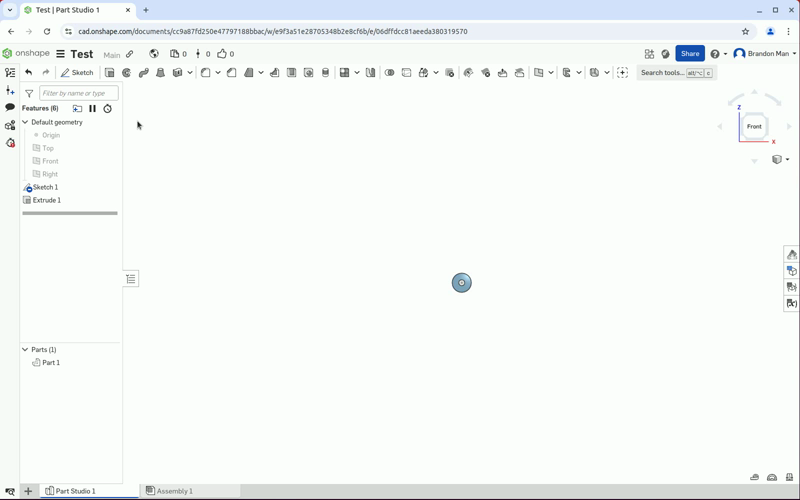
key(shift+h)
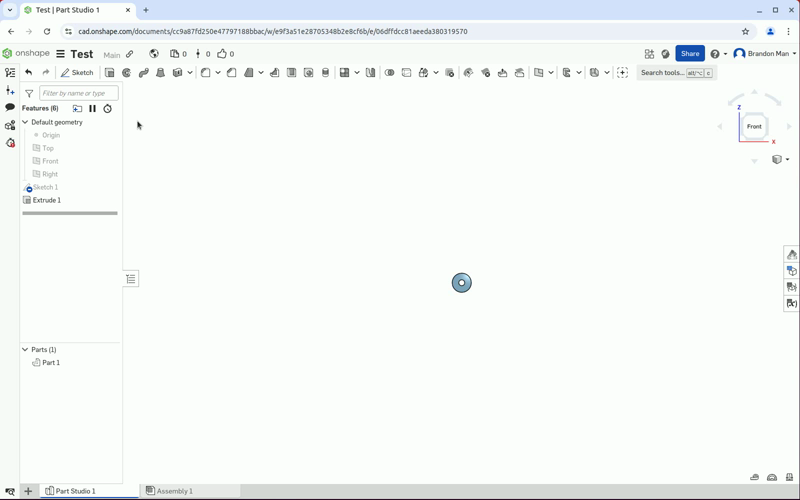
mouse_move(73, 189)
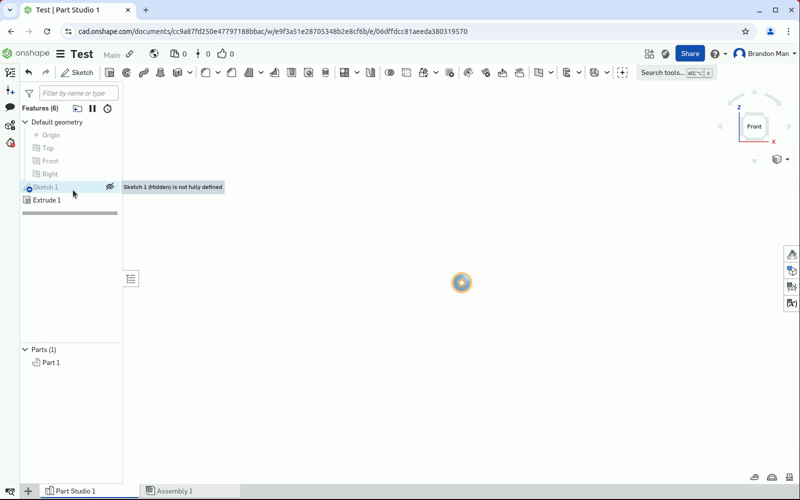
click(73, 189)
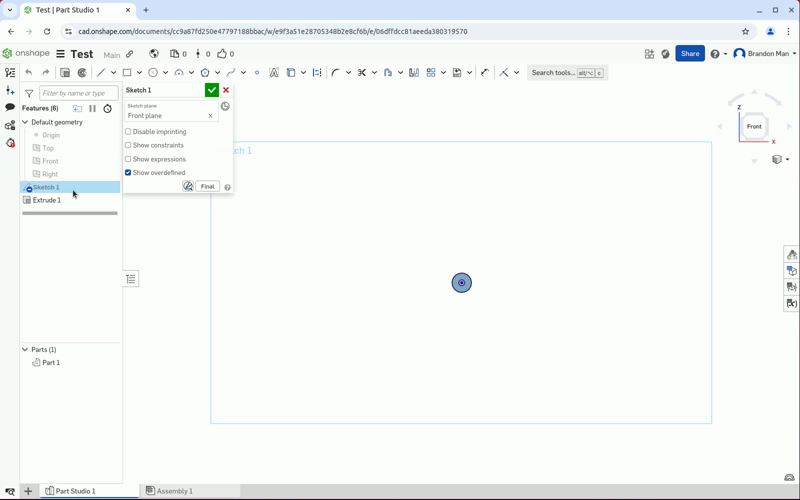
mouse_move(229, 92)
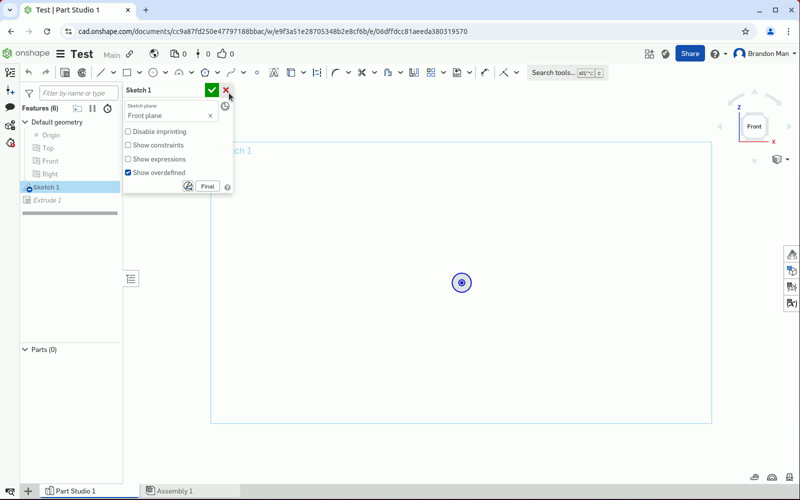
click(229, 92)
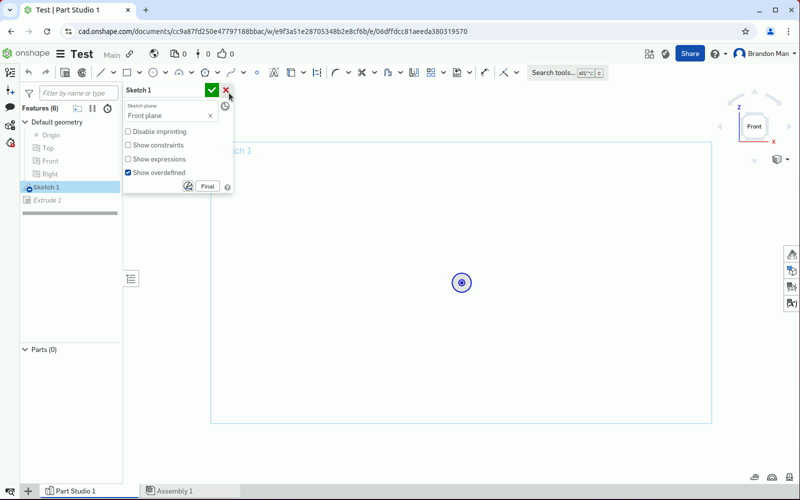
key(shift+s)
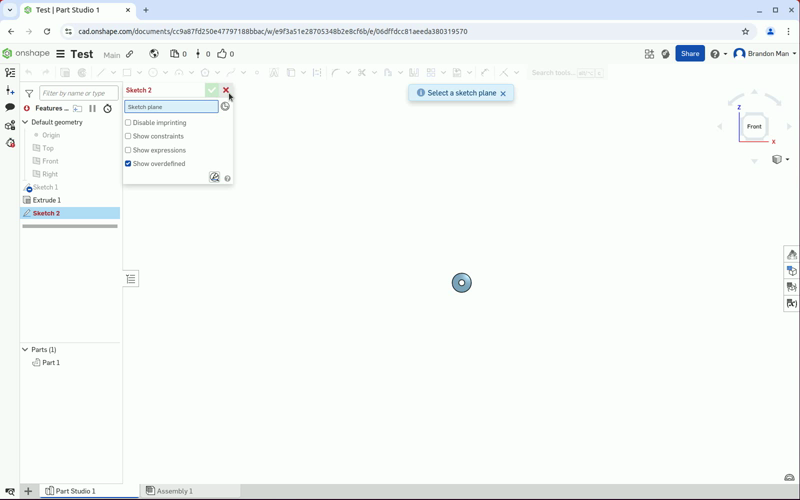
mouse_move(73, 163)
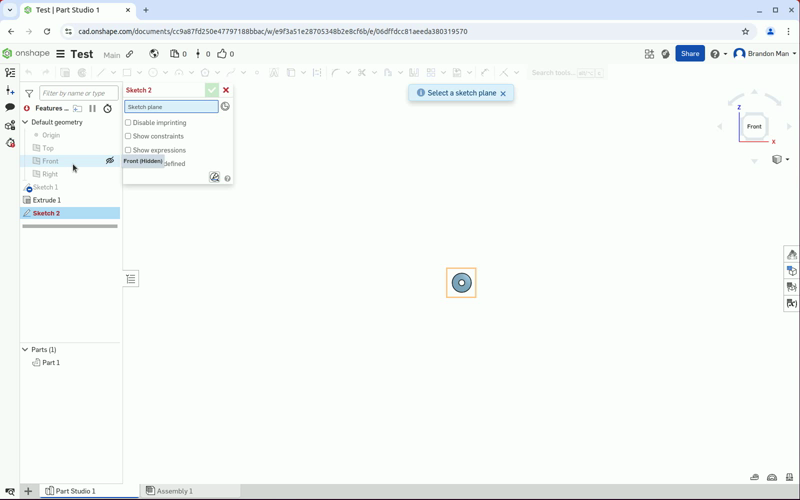
click(73, 163)
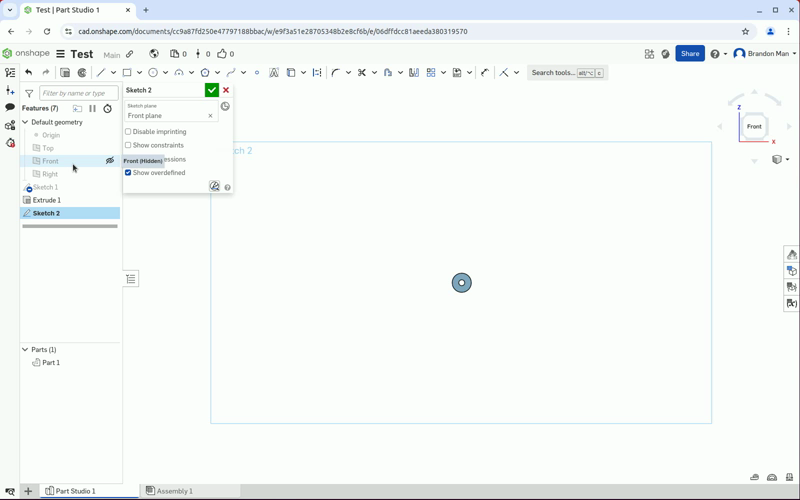
mouse_move(73, 352)
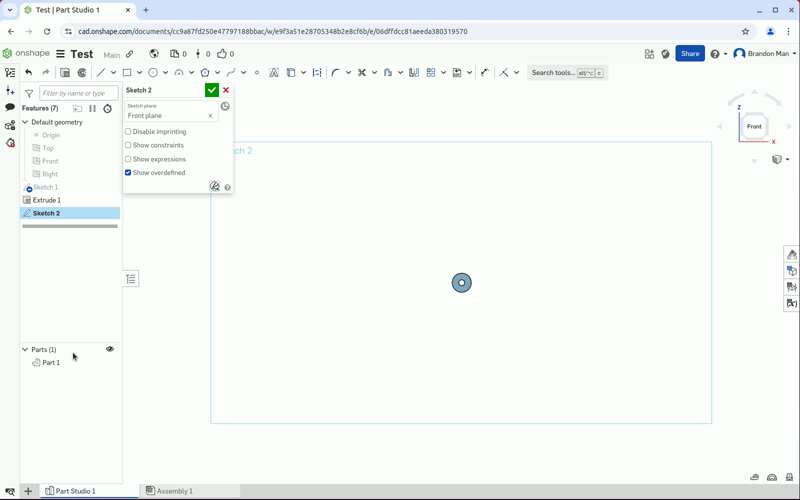
key(y)
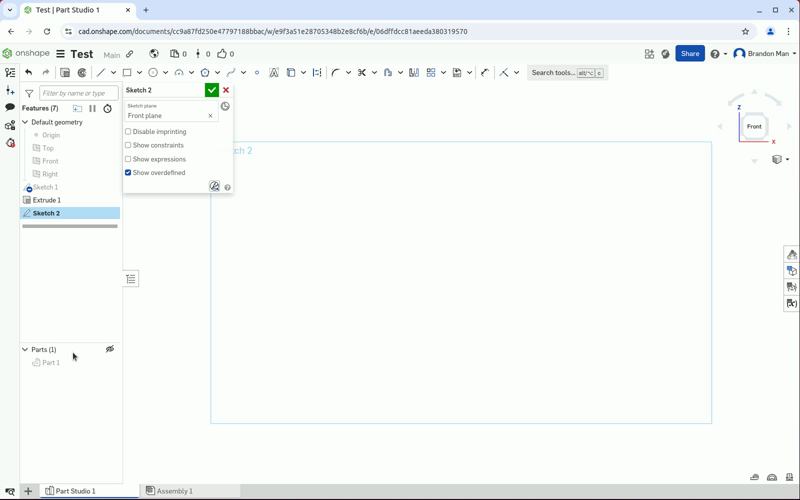
key(c)
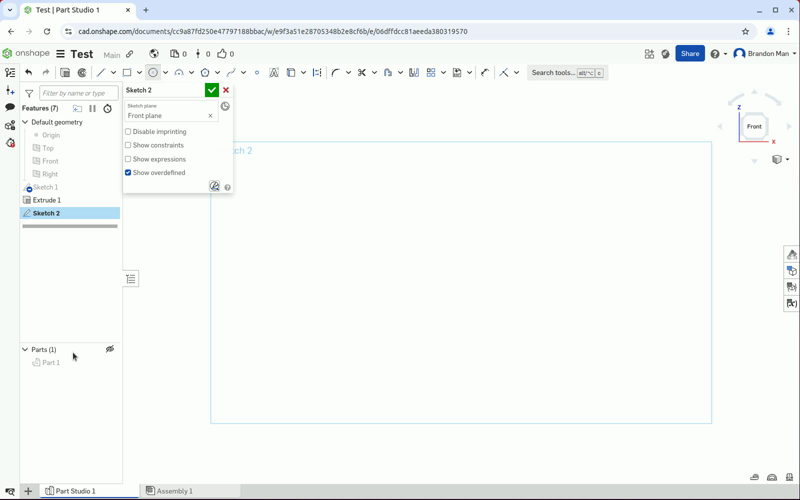
key_down(shift)
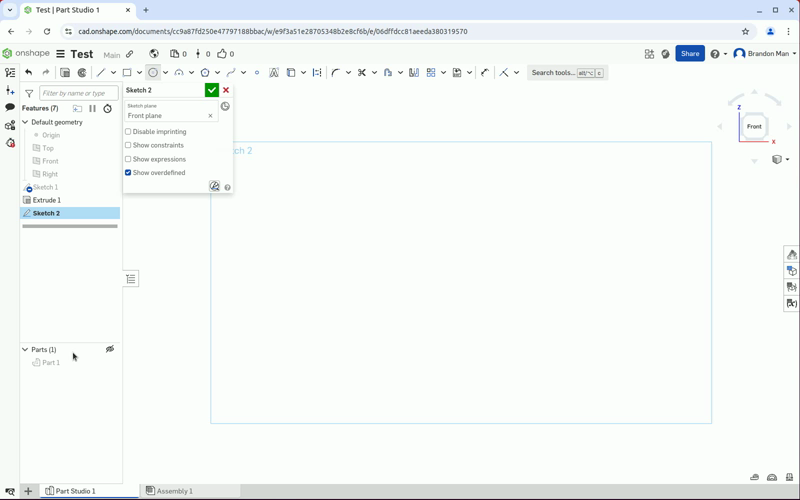
mouse_move(501, 282)
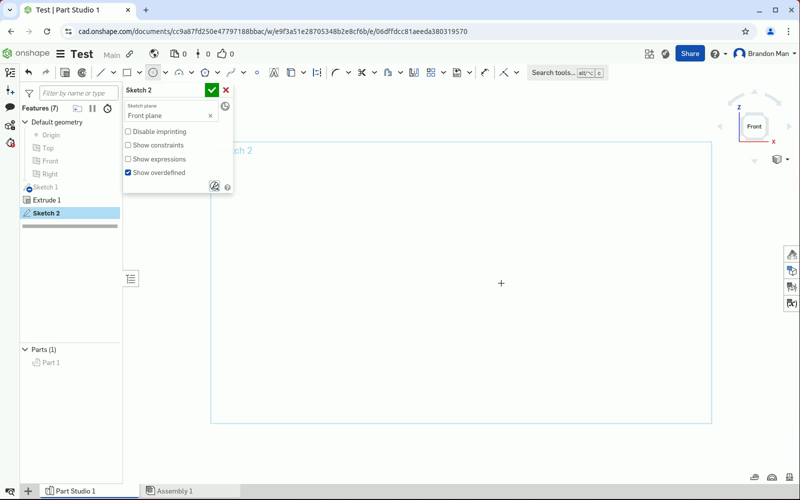
click(501, 282)
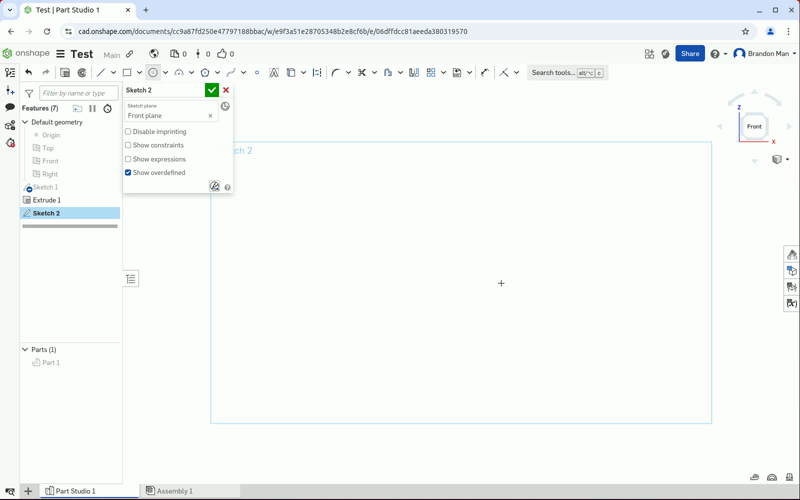
key_up(shift)
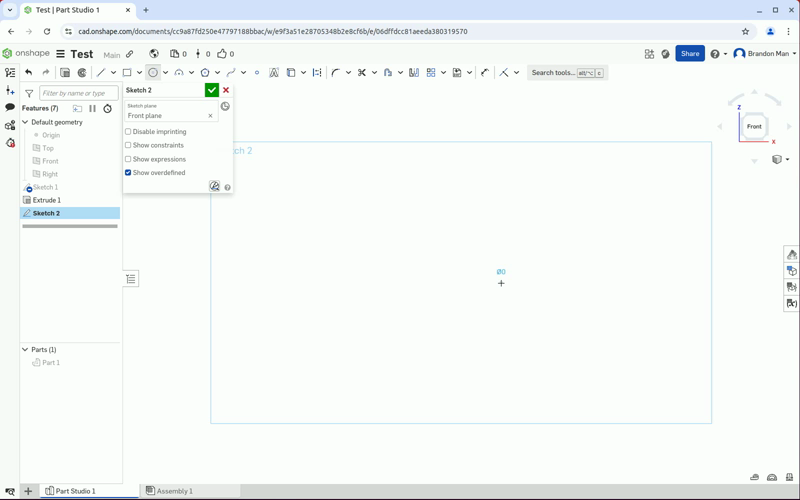
mouse_move(508, 282)
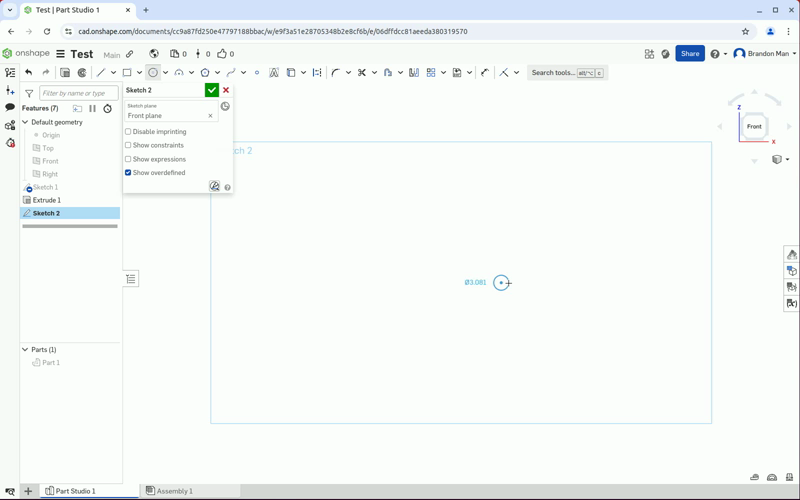
click(508, 282)
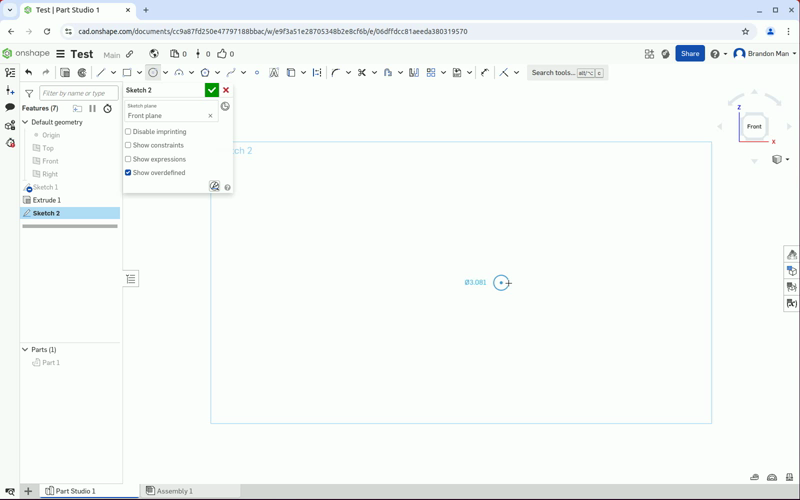
key(esc)
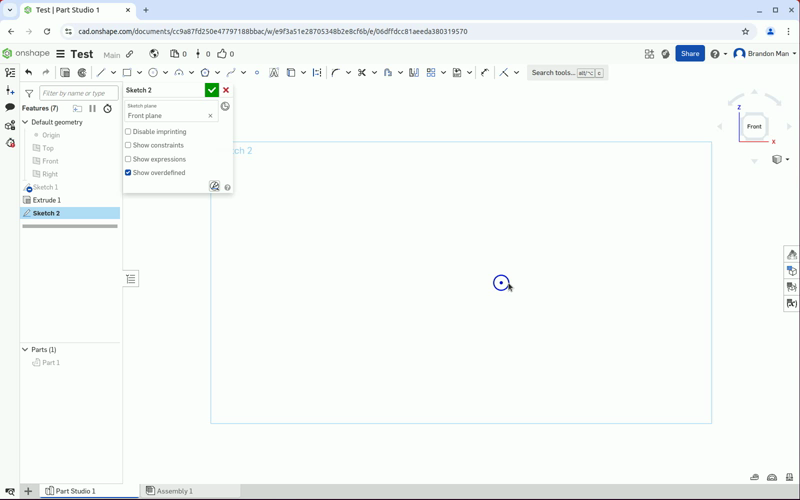
key(c)
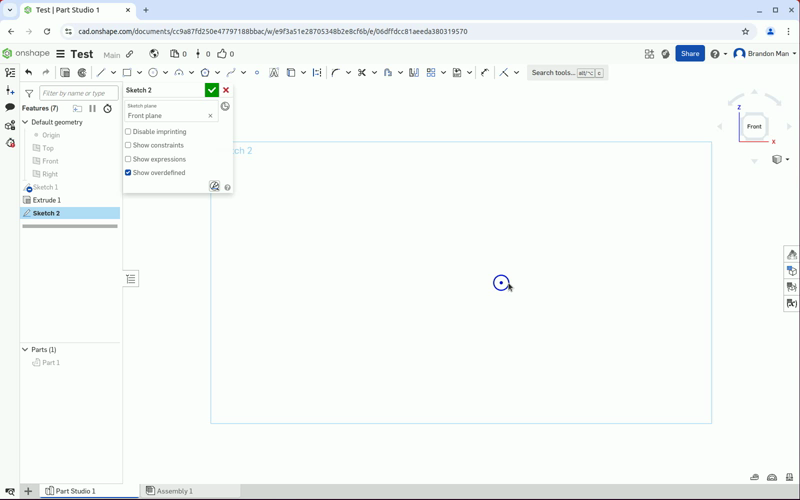
key_down(shift)
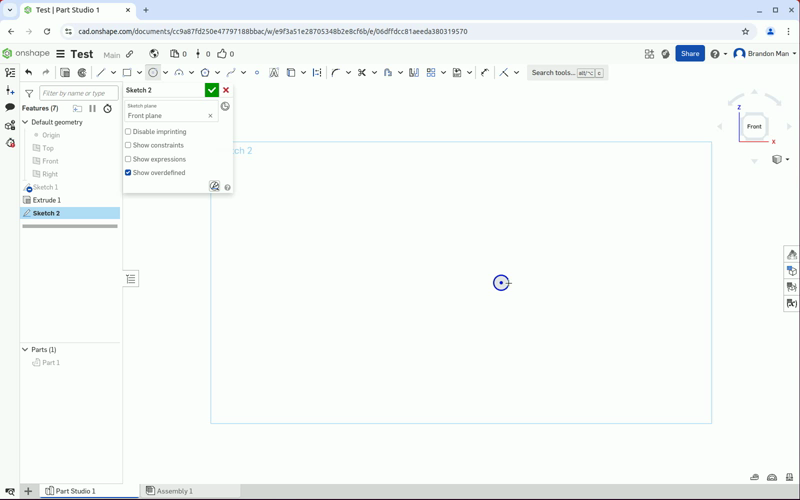
mouse_move(501, 282)
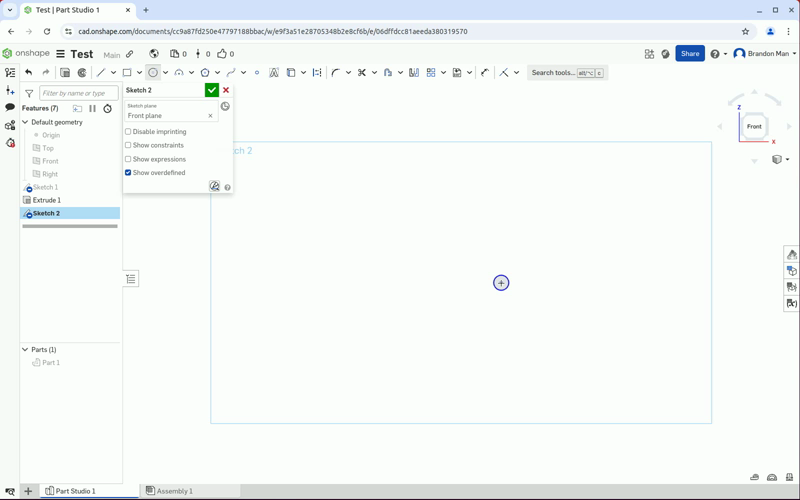
click(501, 282)
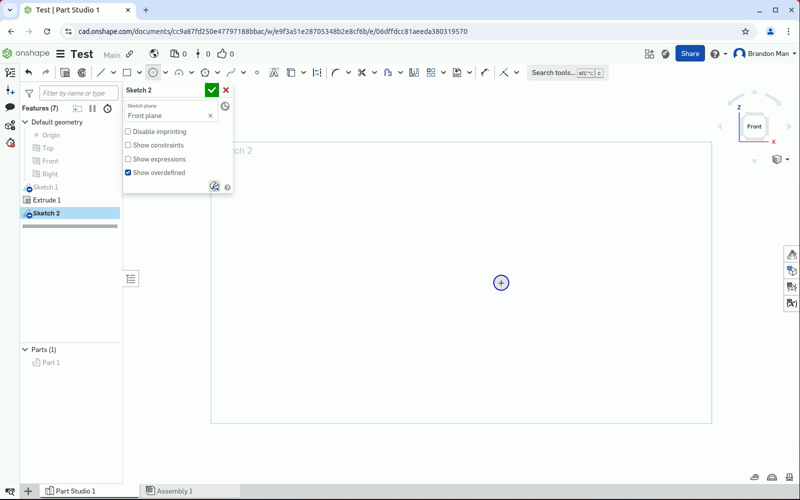
key_up(shift)
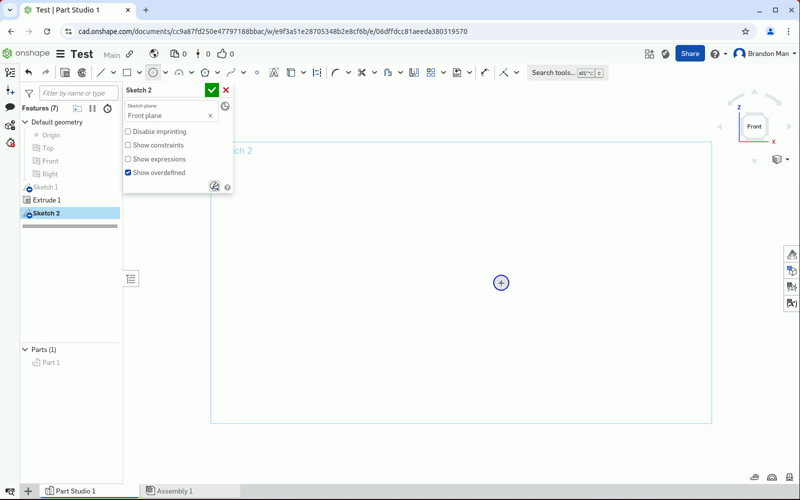
mouse_move(504, 282)
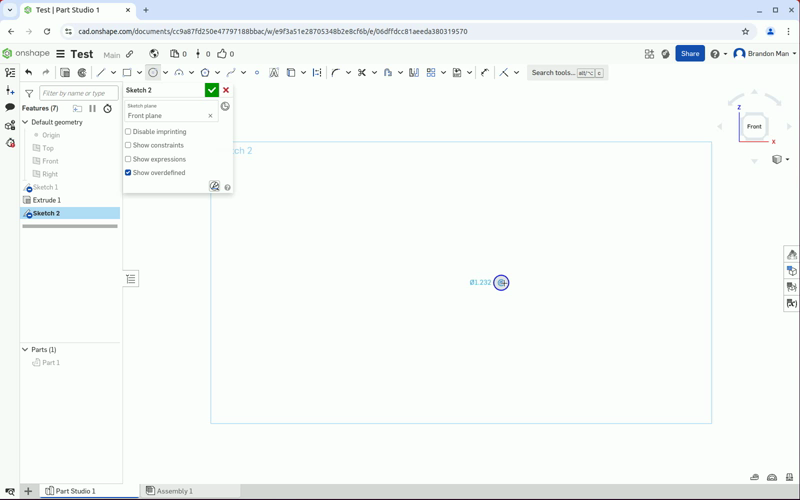
scroll(6)
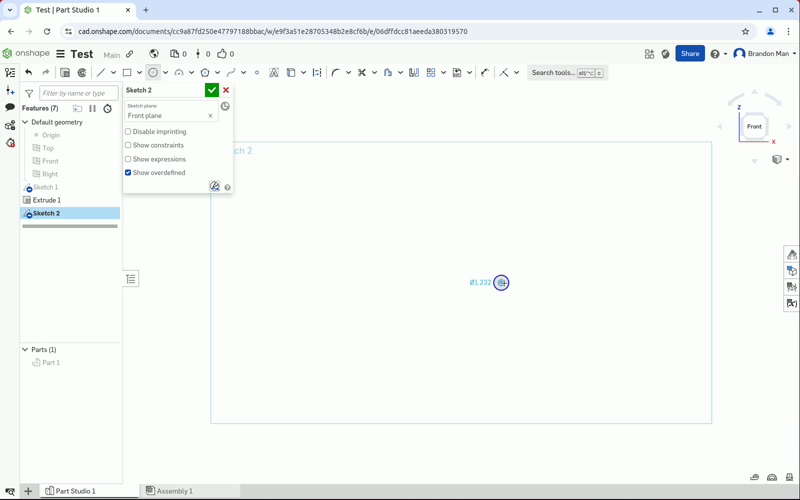
scroll(6)
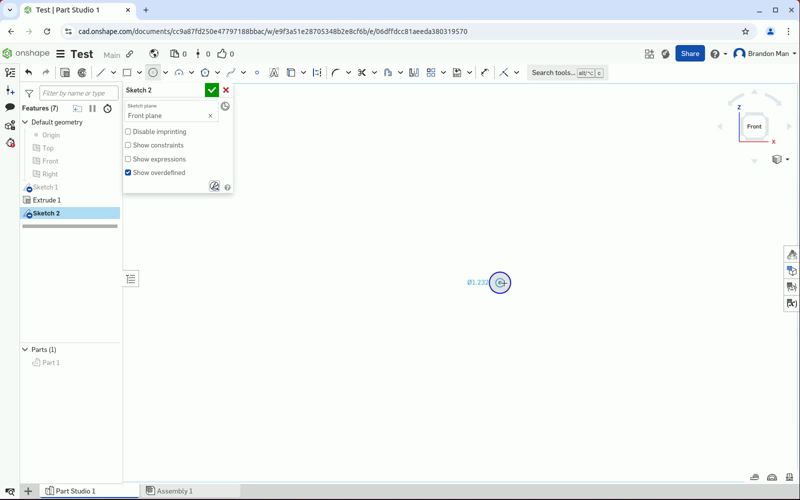
scroll(6)
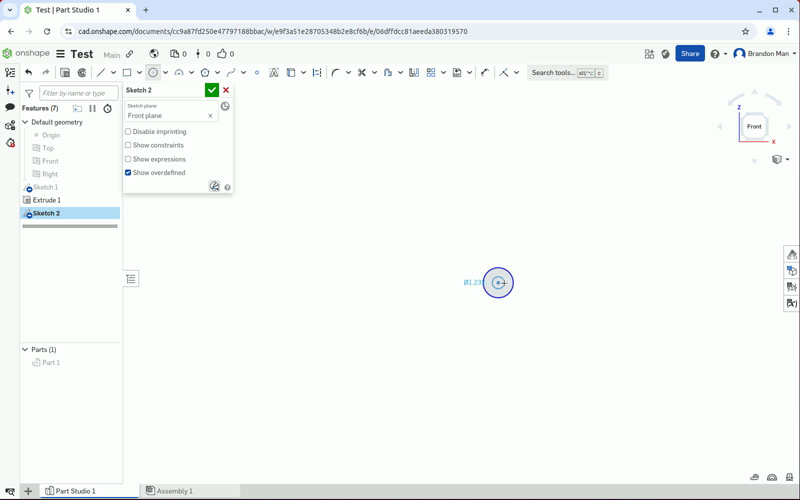
scroll(6)
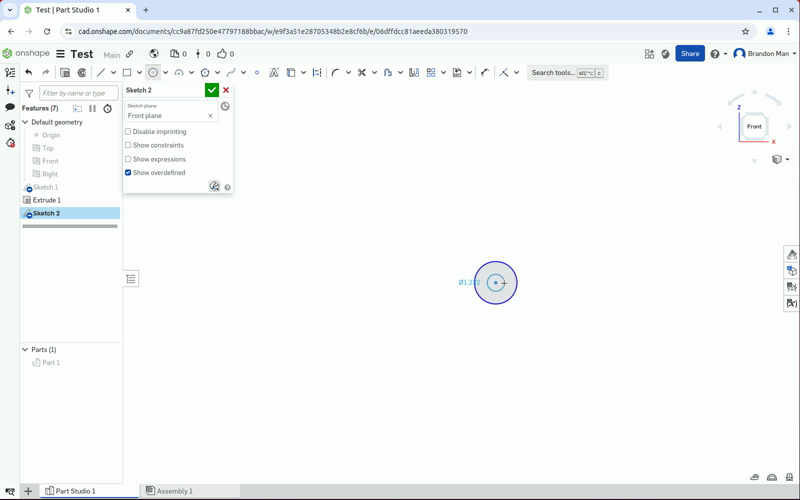
scroll(6)
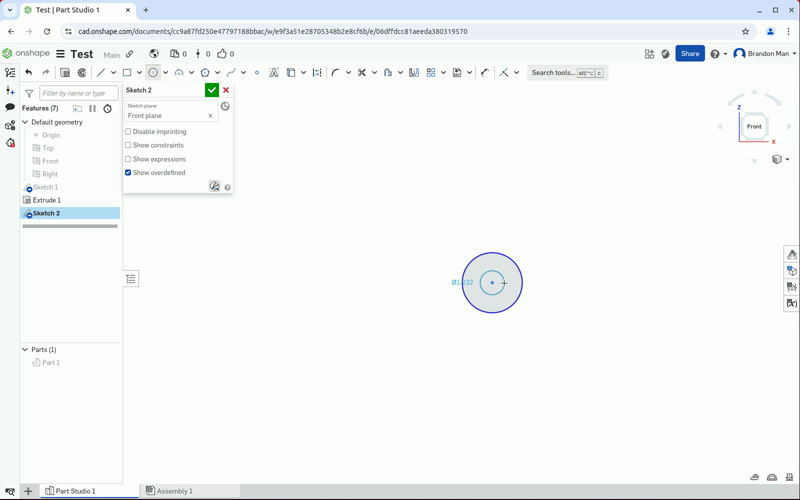
scroll(6)
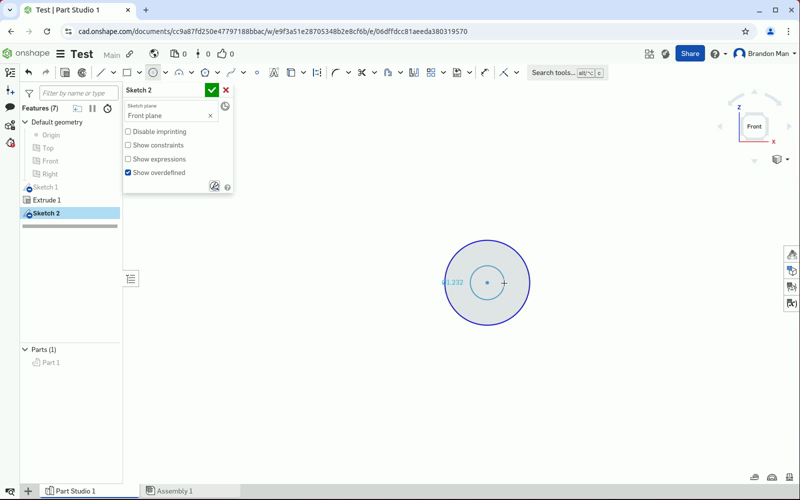
scroll(6)
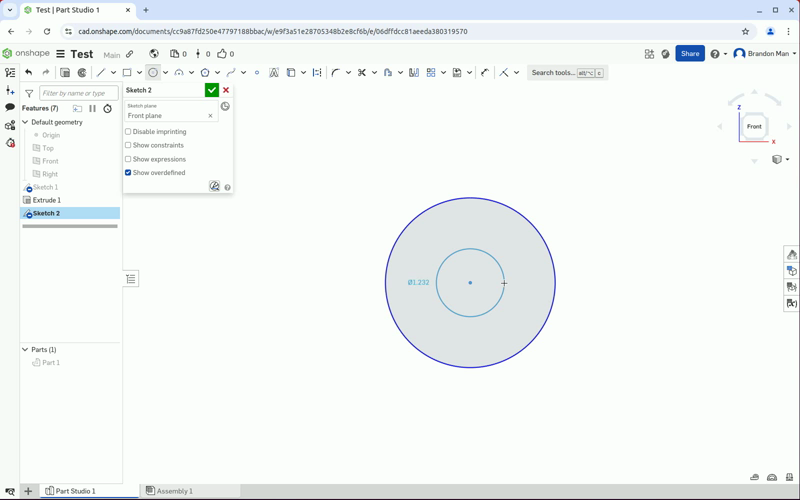
click(504, 282)
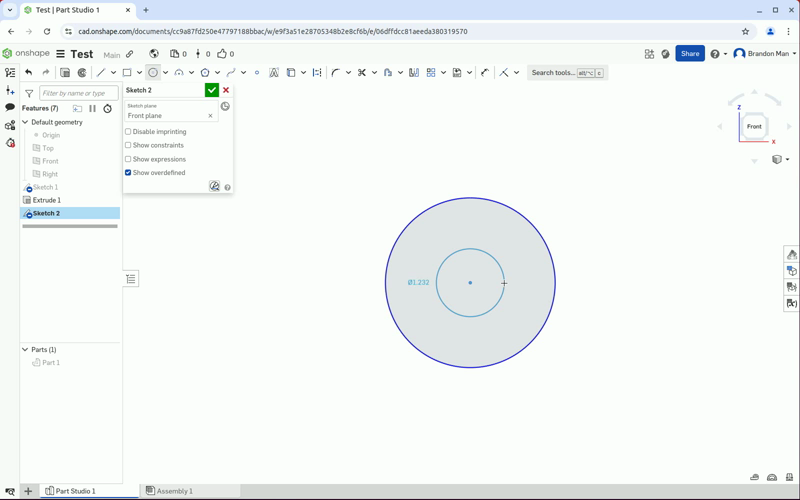
scroll(-6)
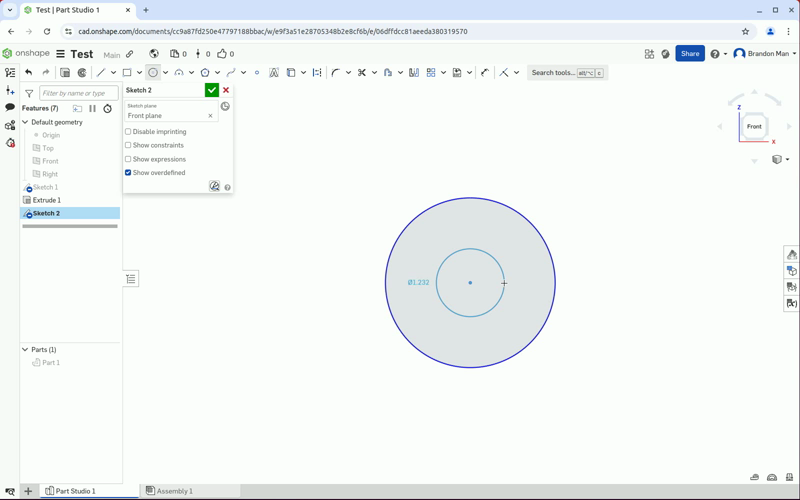
scroll(-6)
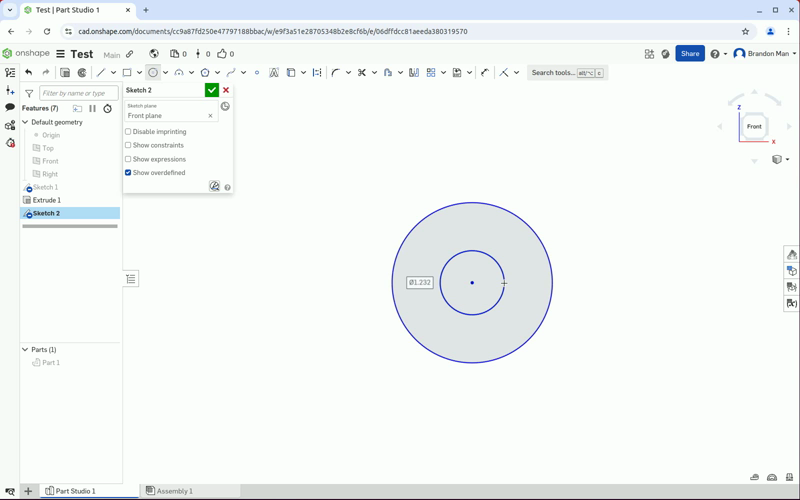
scroll(-6)
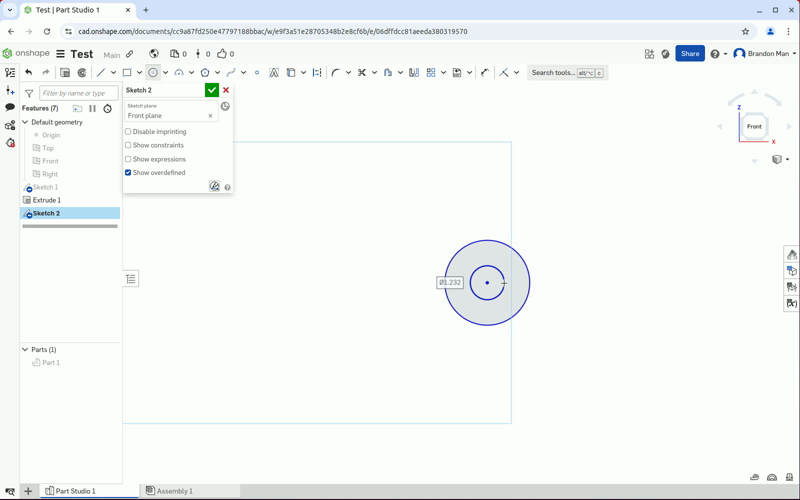
scroll(-6)
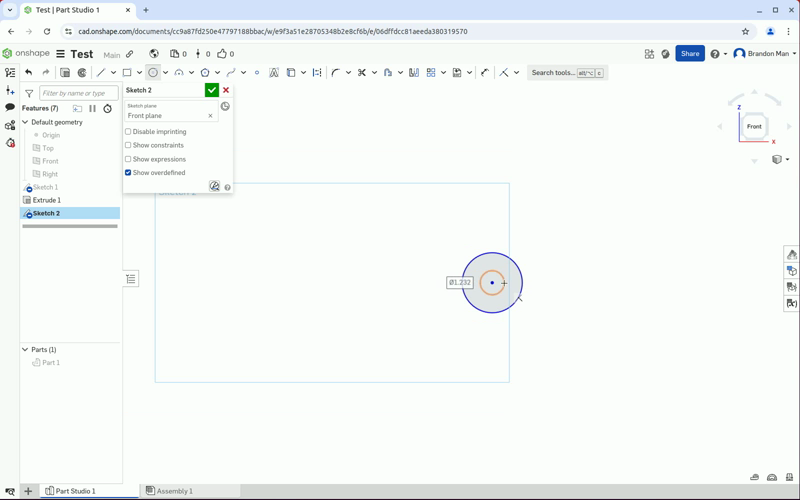
scroll(-6)
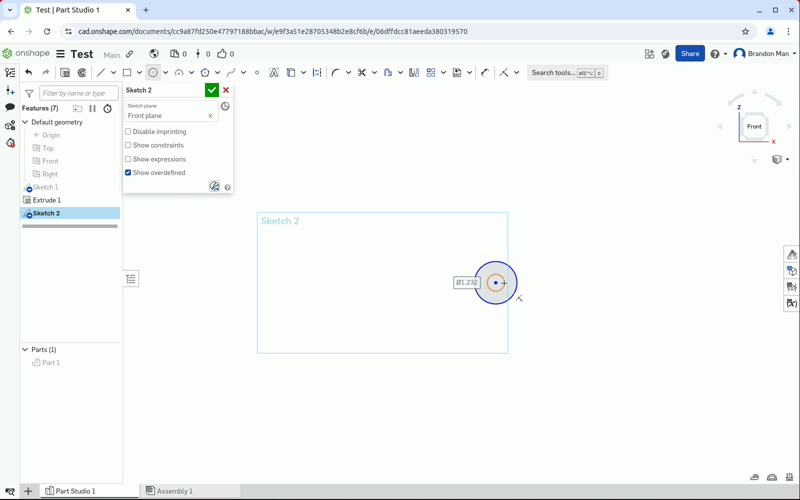
scroll(-6)
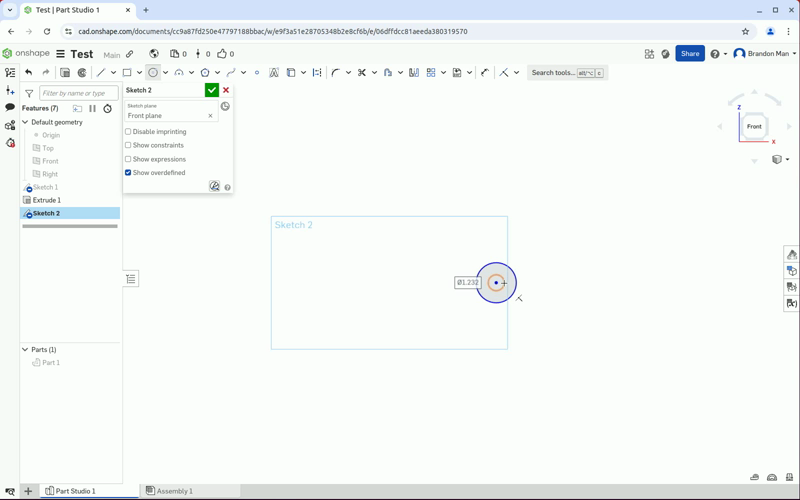
scroll(-6)
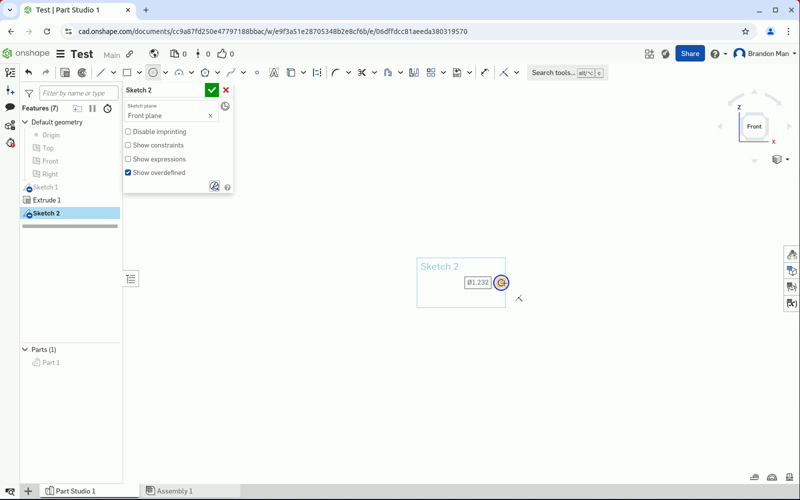
key(esc)
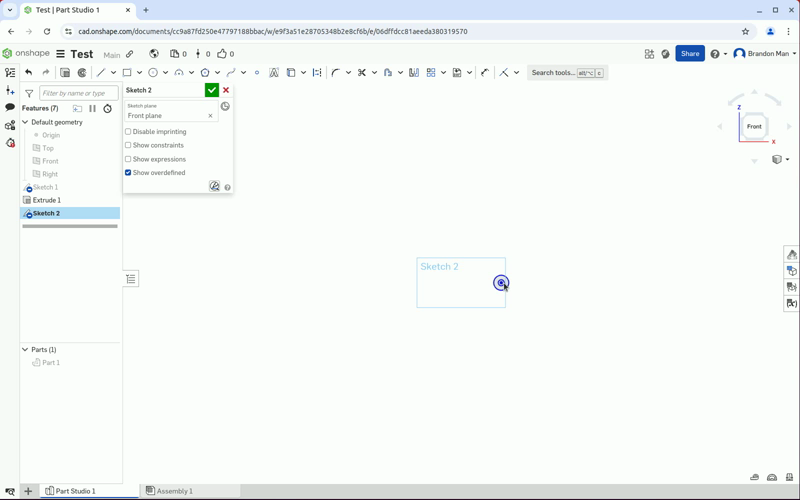
mouse_move(502, 278)
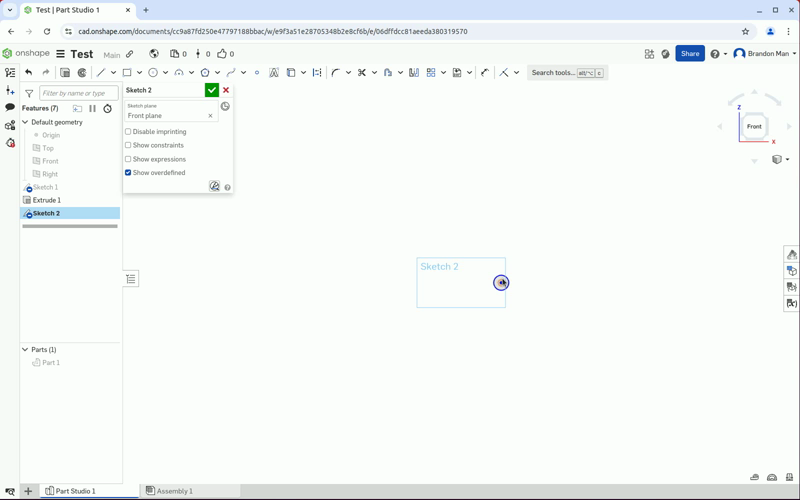
scroll(6)
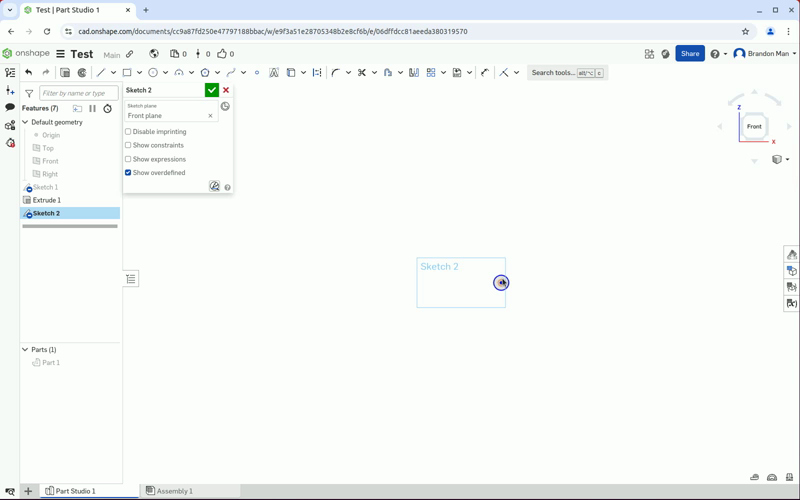
scroll(6)
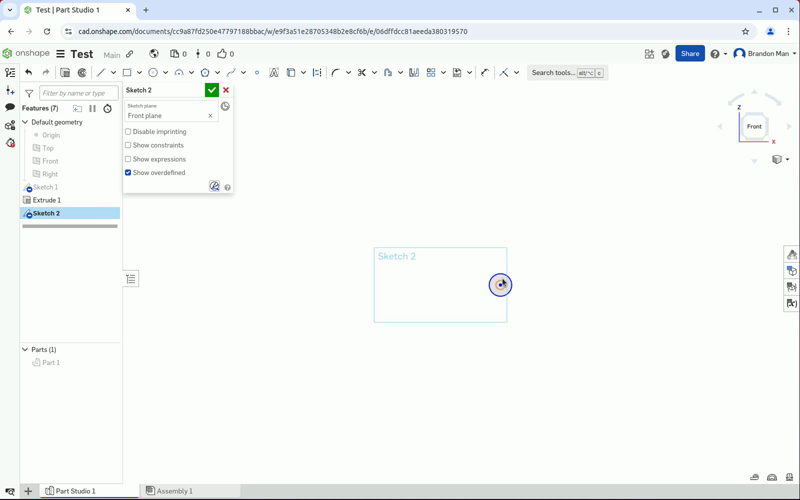
scroll(6)
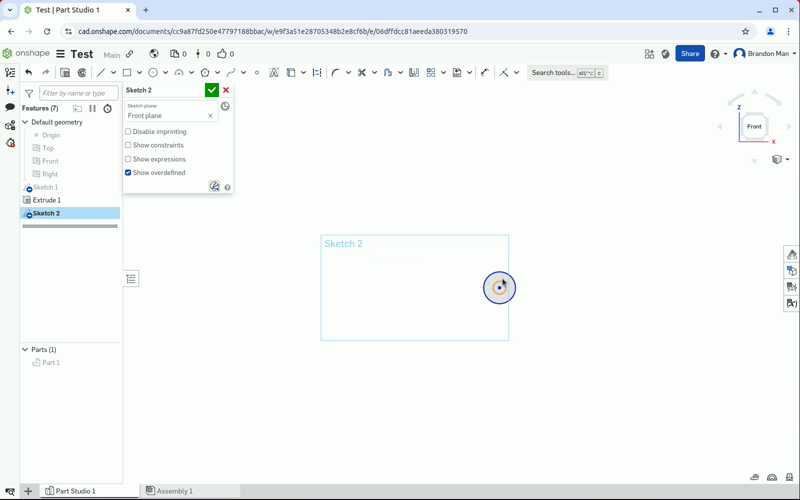
scroll(6)
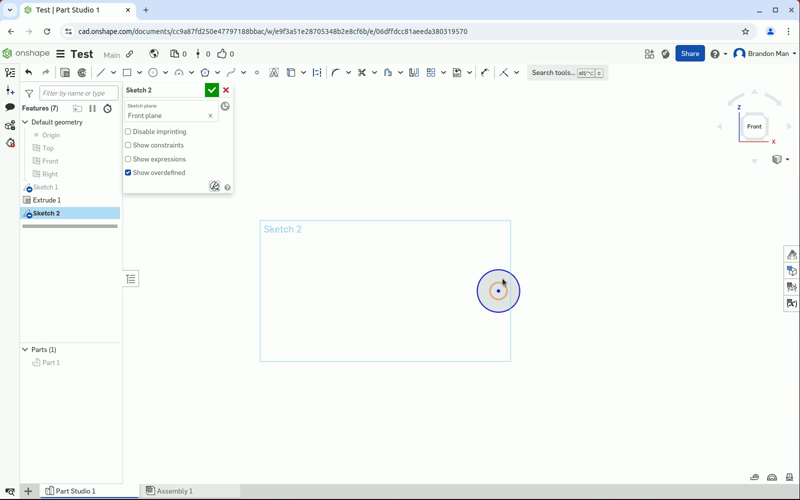
scroll(6)
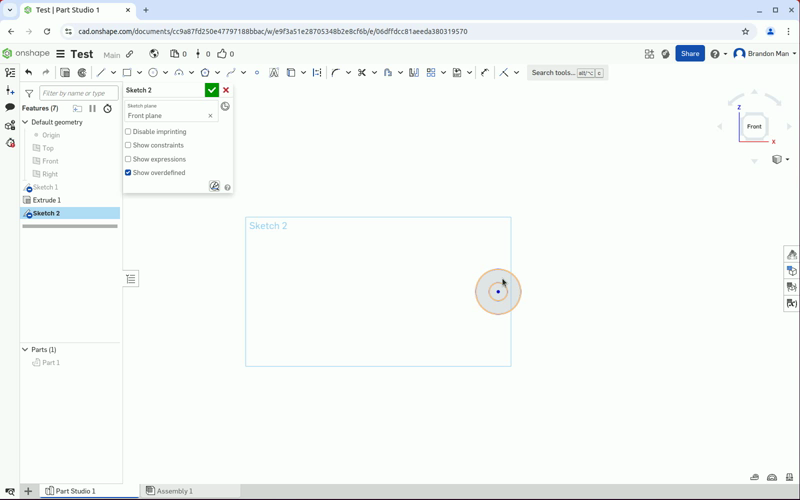
scroll(6)
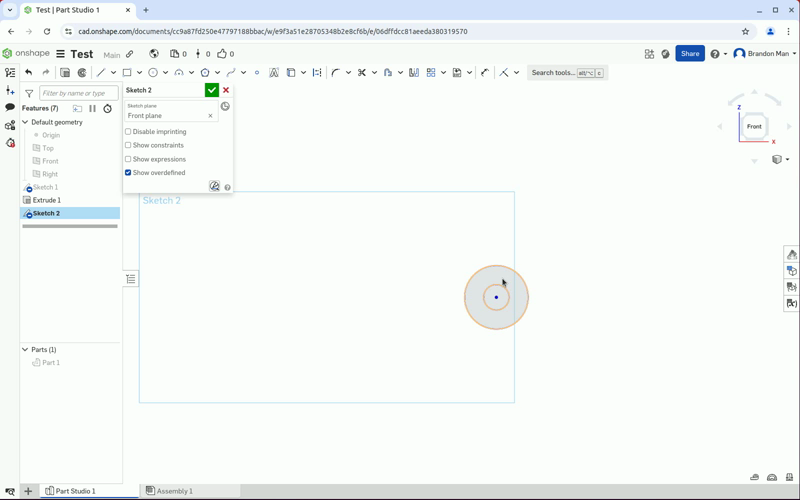
scroll(6)
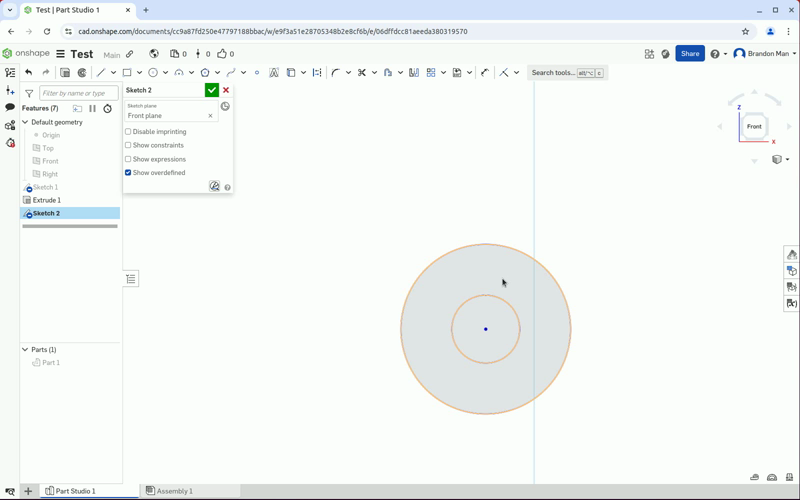
click(502, 278)
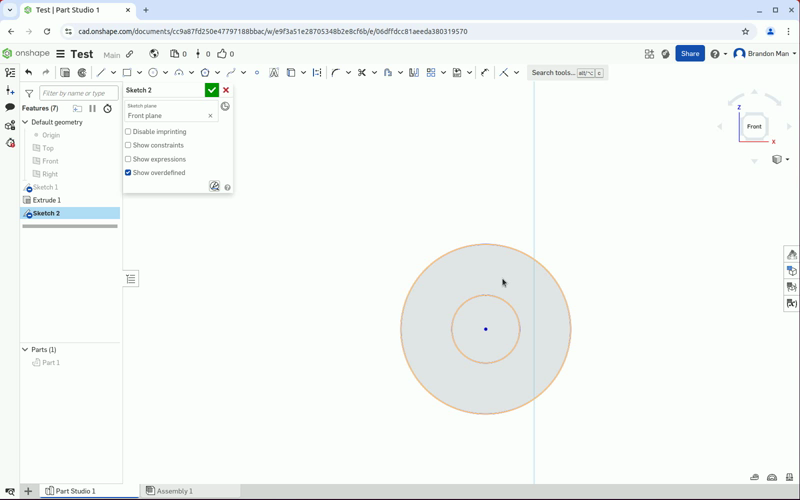
scroll(-6)
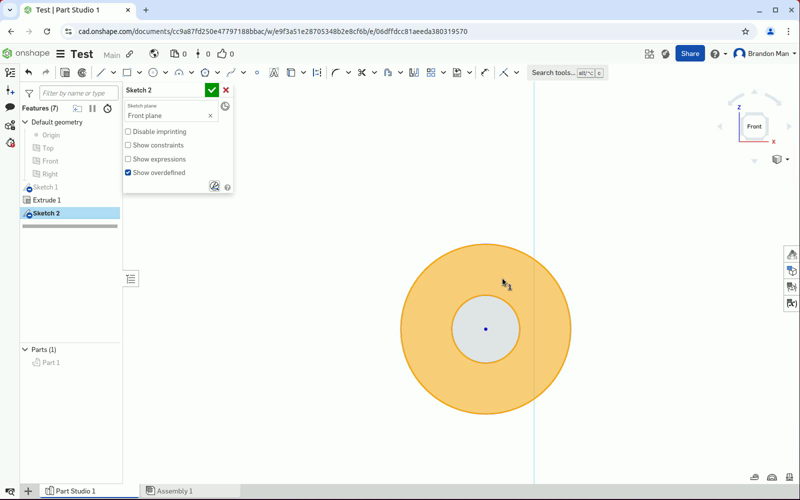
scroll(-6)
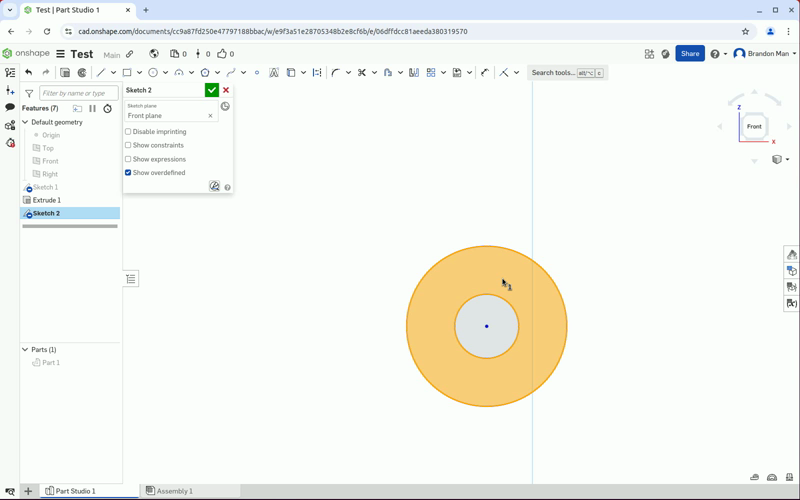
scroll(-6)
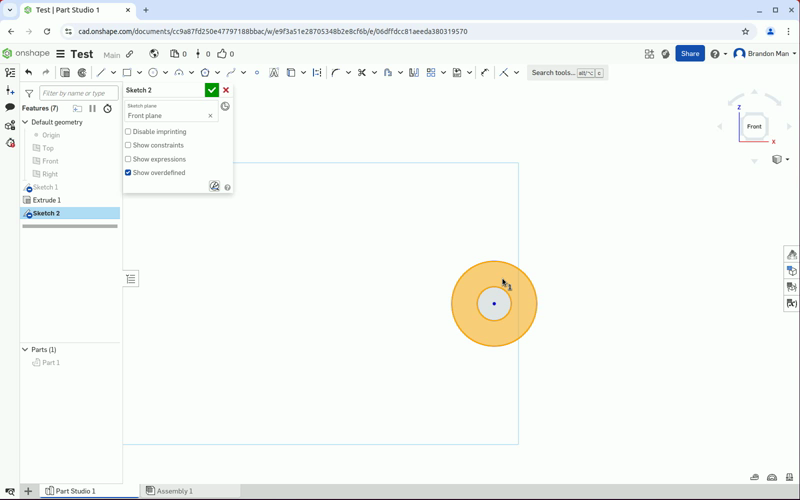
scroll(-6)
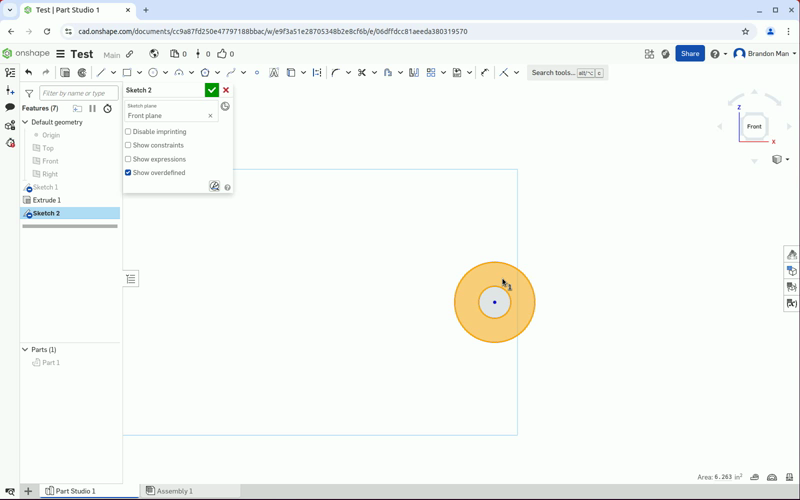
scroll(-6)
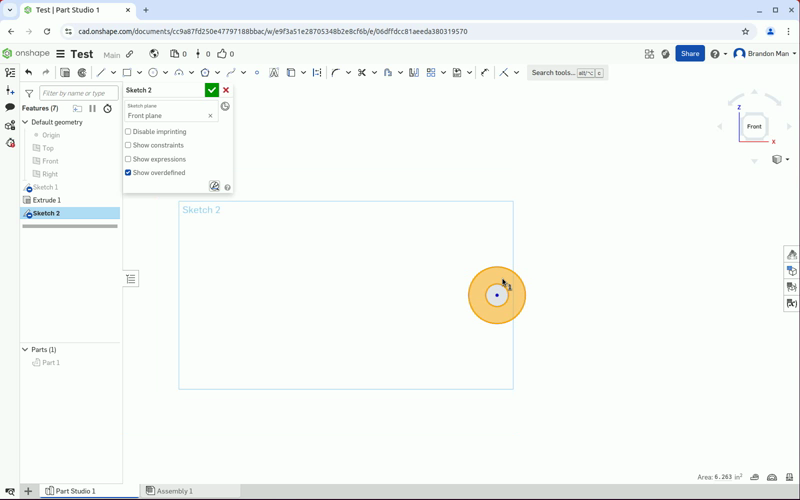
scroll(-6)
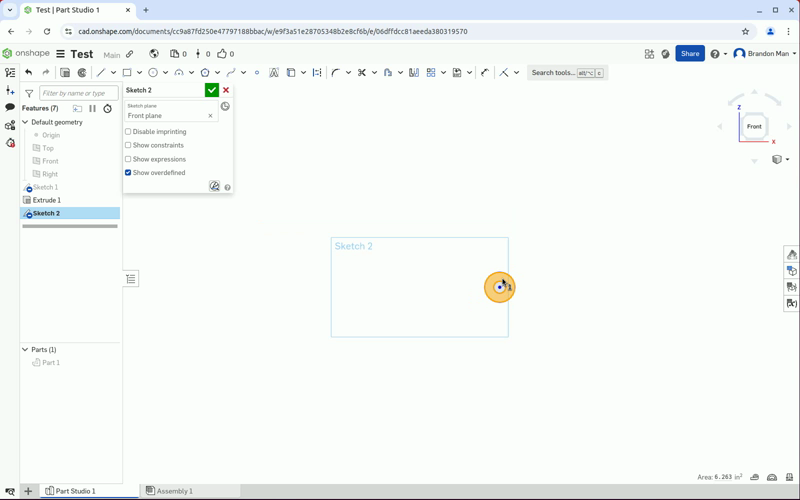
scroll(-6)
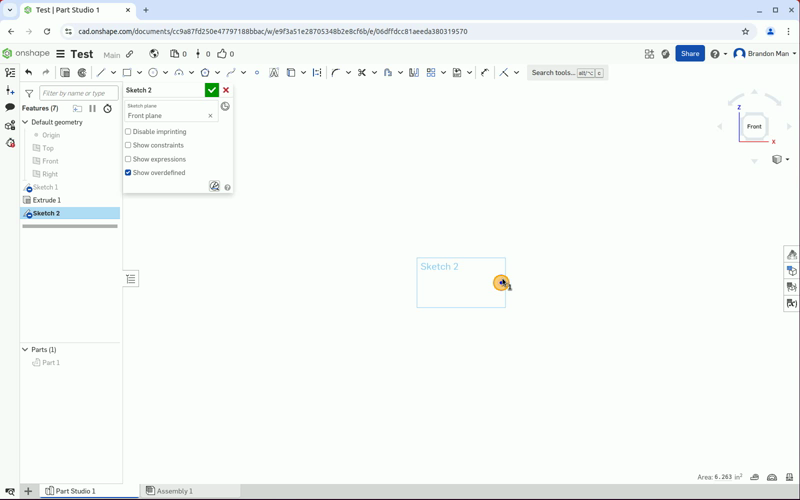
mouse_move(73, 352)
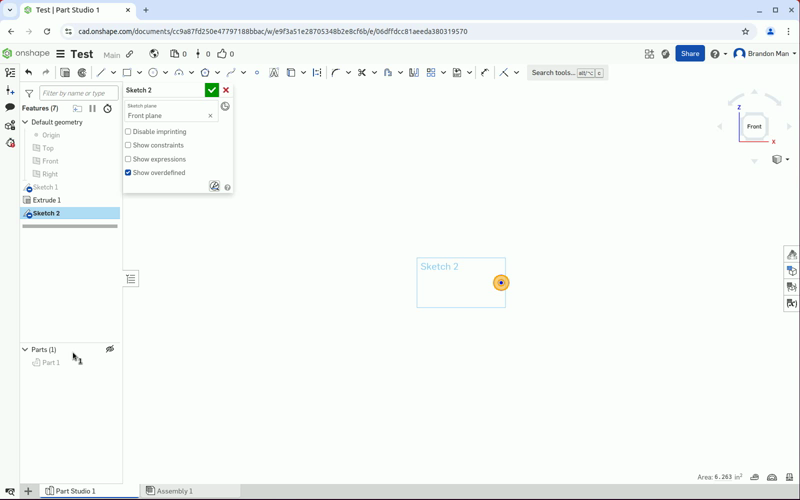
key(shift+y)
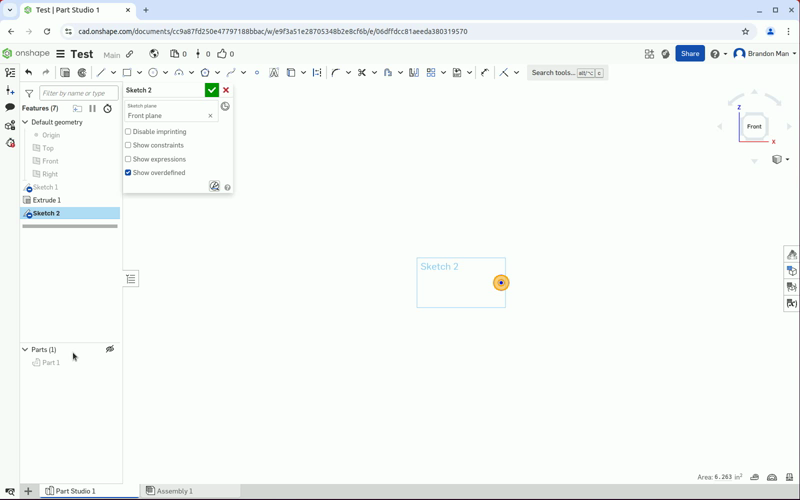
key(shift+e)
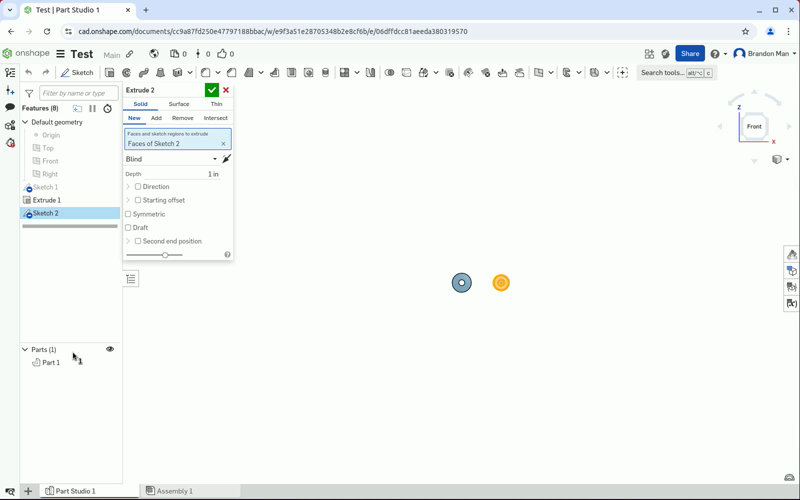
mouse_move(143, 106)
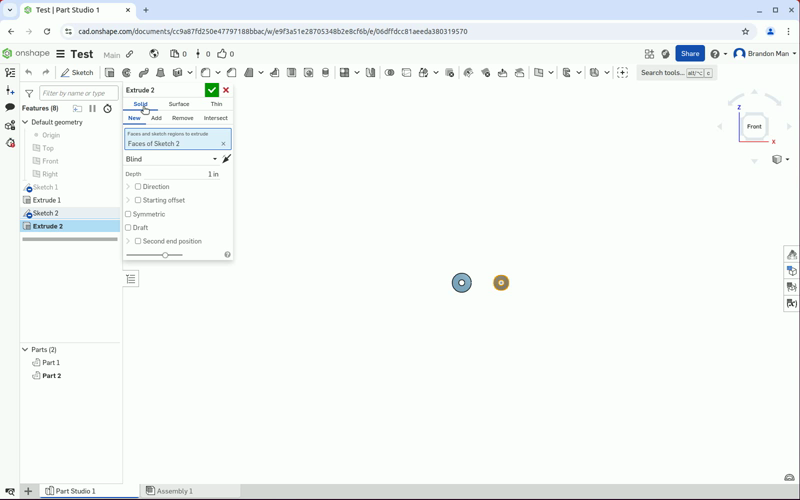
click(143, 106)
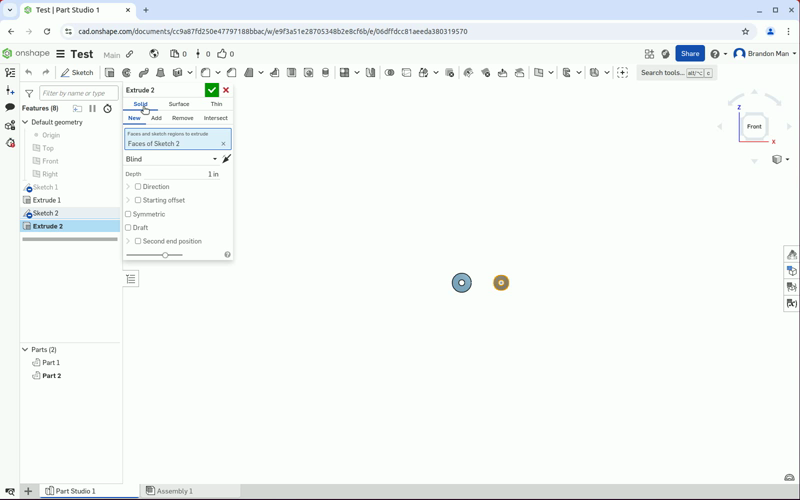
mouse_move(137, 120)
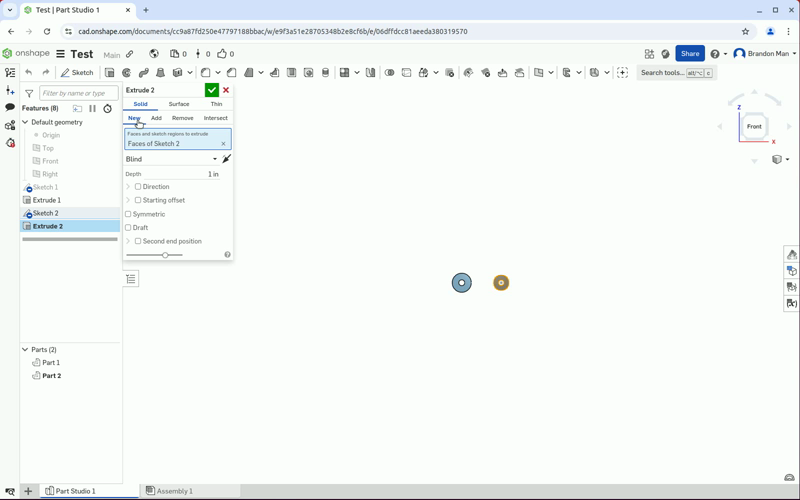
click(137, 120)
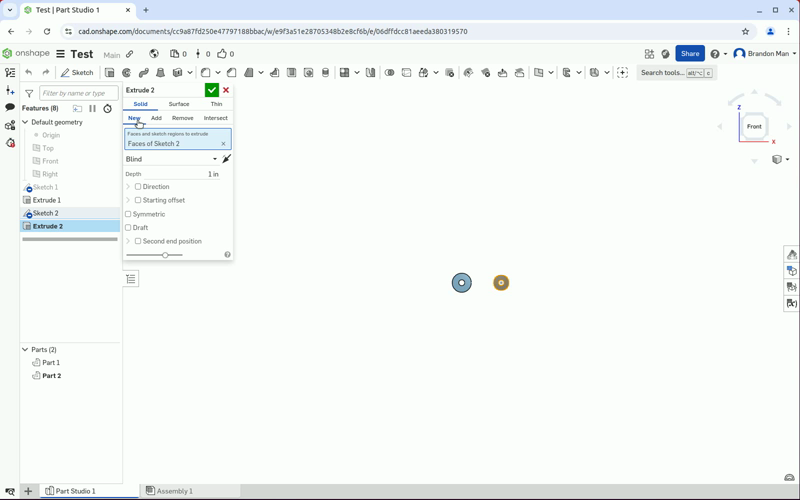
key(tab, 4)
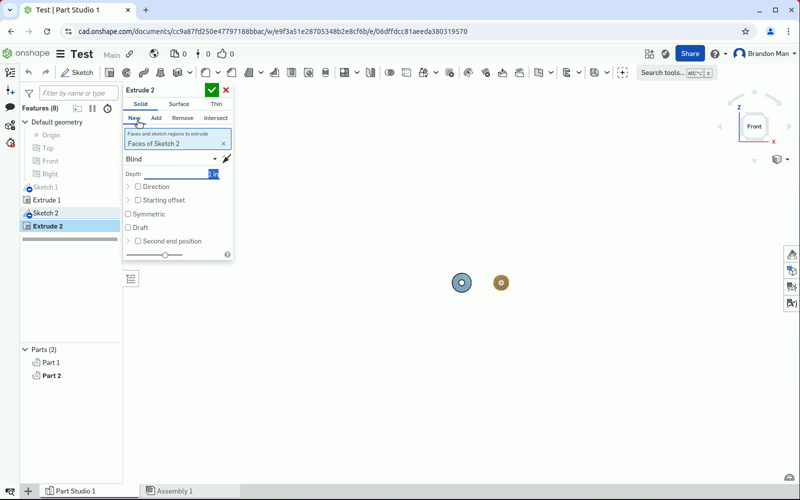
text(0.482)
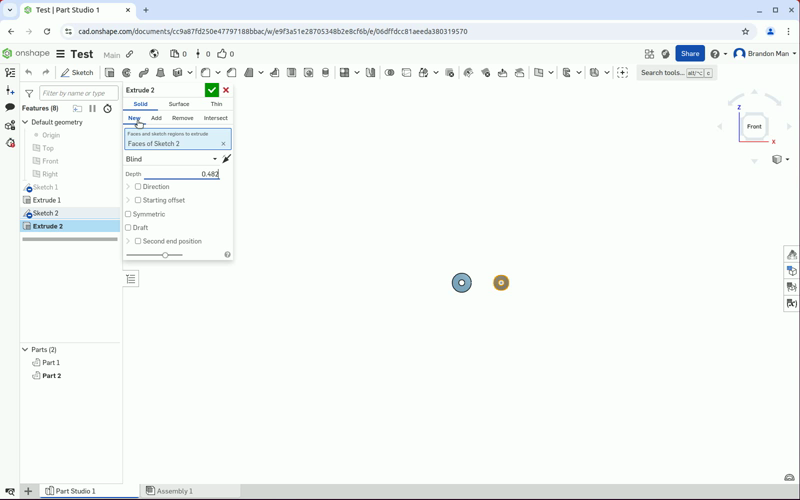
key(tab, 3)
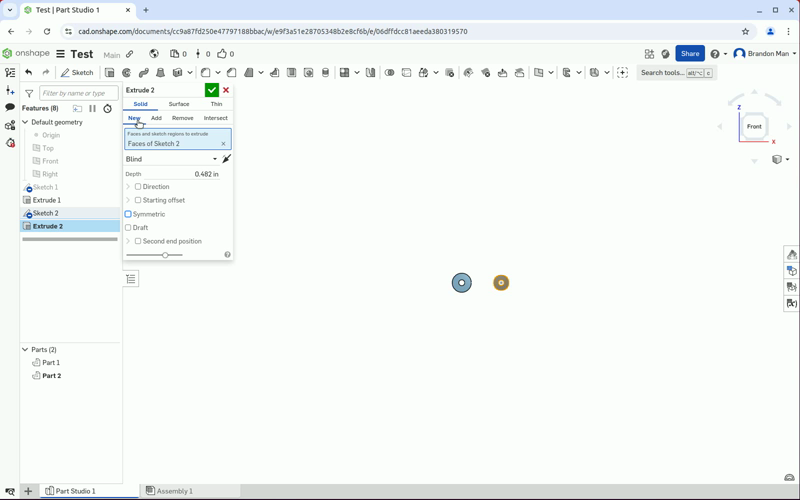
key(space)
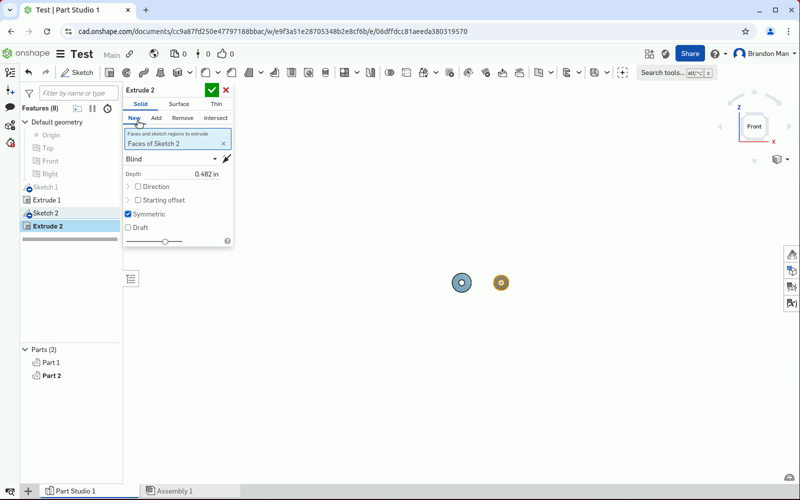
key(enter)
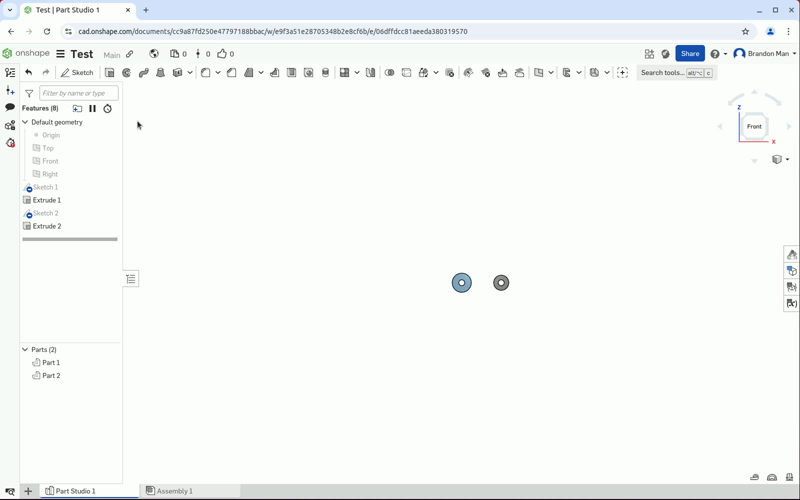
key(shift+h)
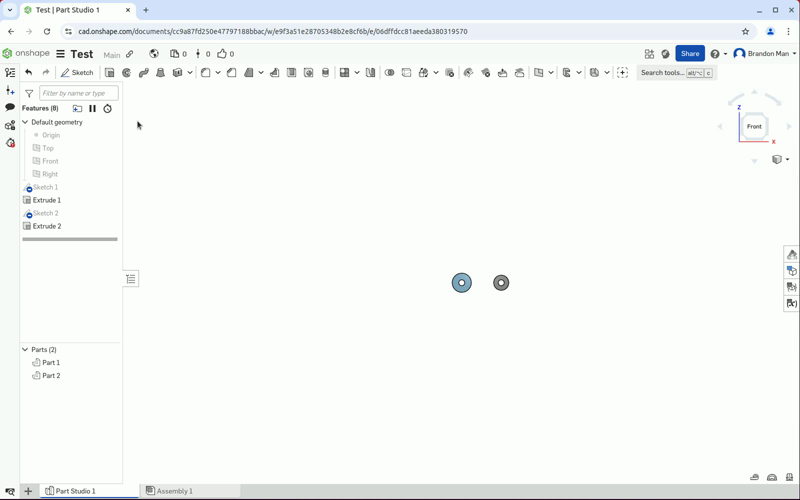
key(shift+h)
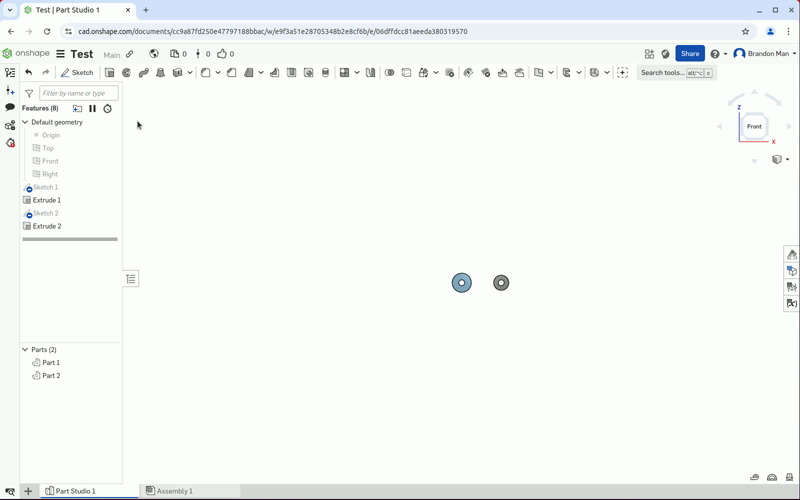
mouse_move(73, 189)
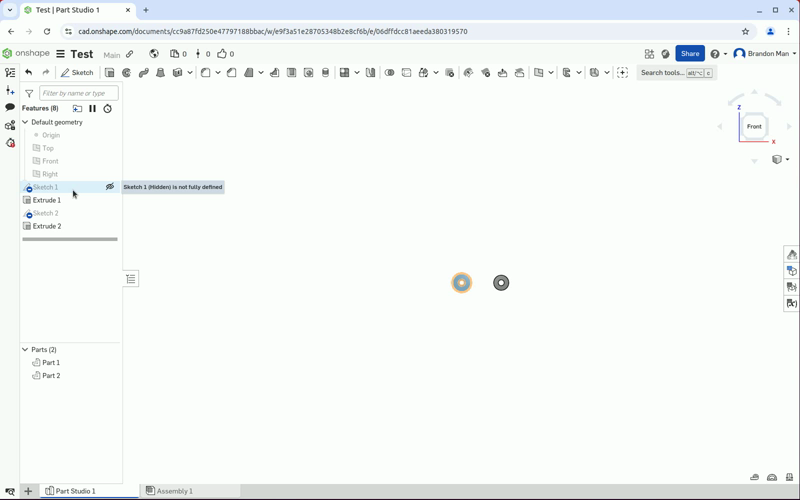
click(73, 189)
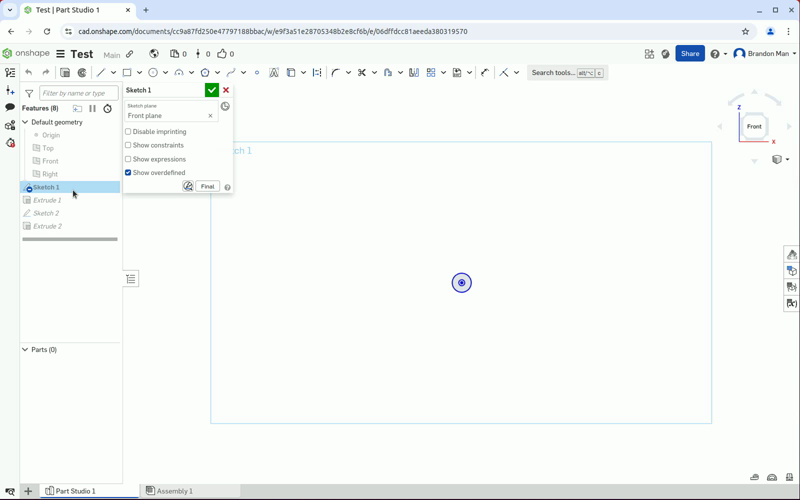
mouse_move(229, 92)
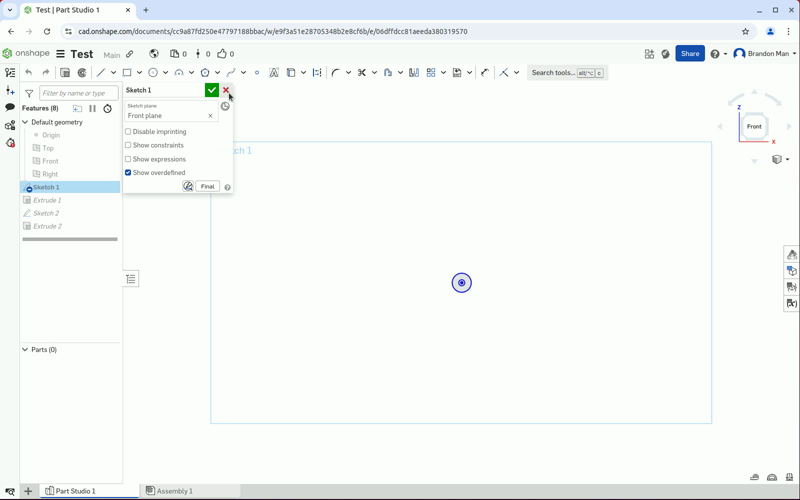
click(229, 92)
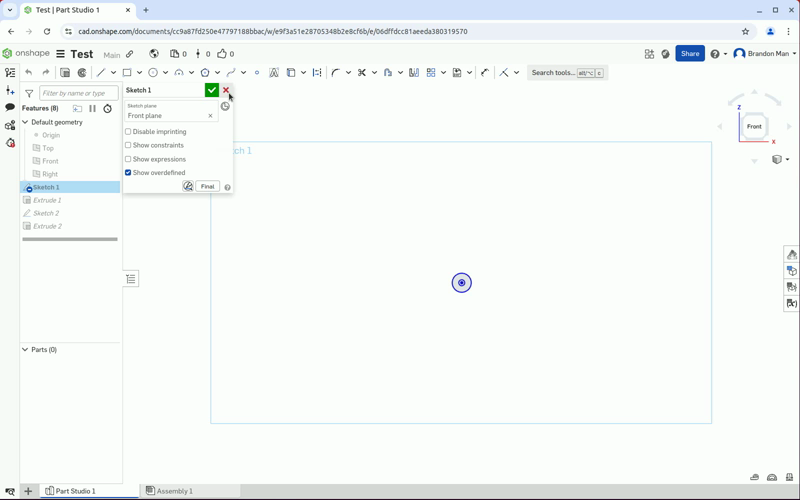
key(shift+s)
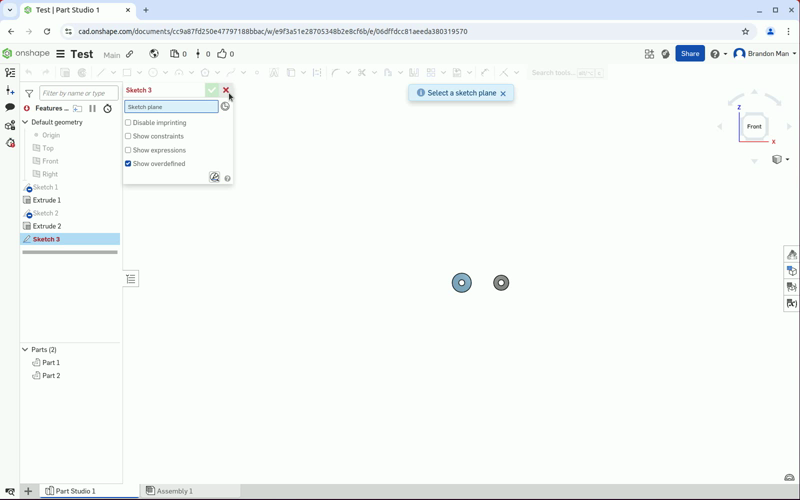
mouse_move(73, 163)
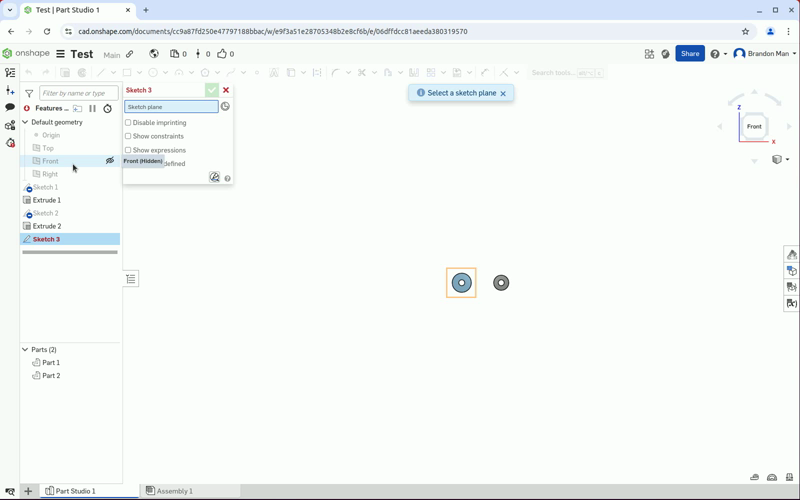
click(73, 163)
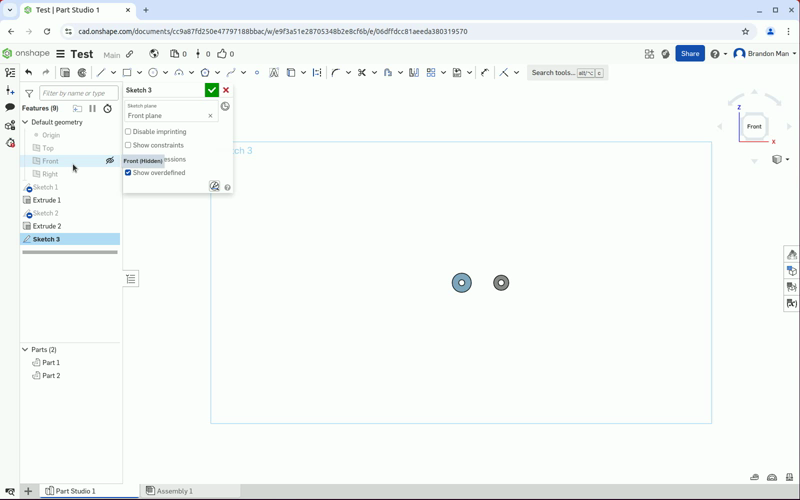
mouse_move(73, 352)
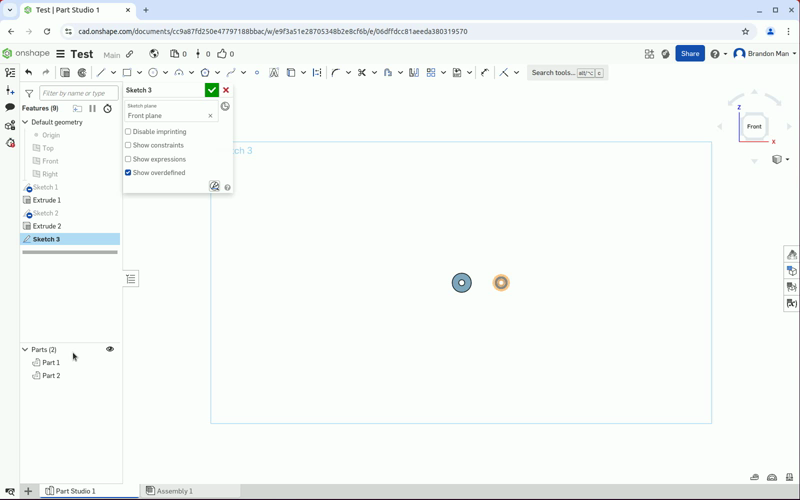
key(y)
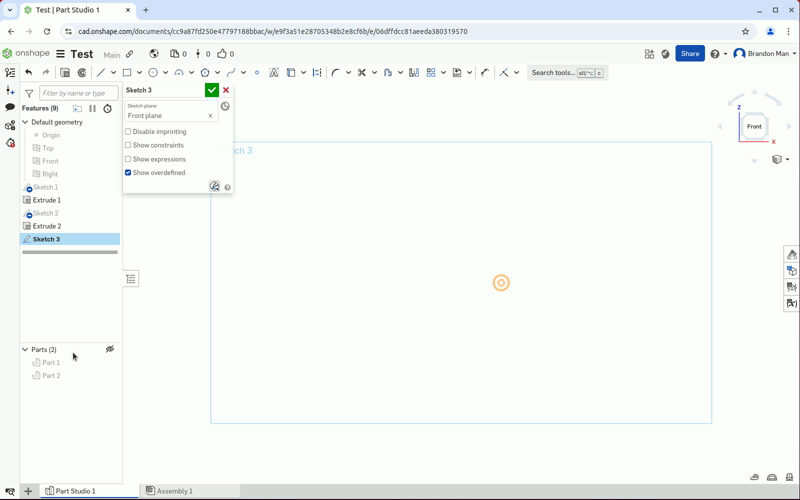
key(c)
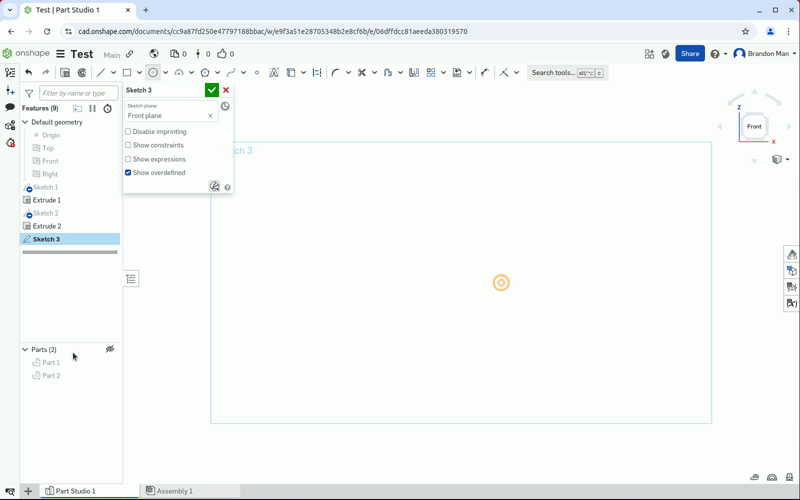
key_down(shift)
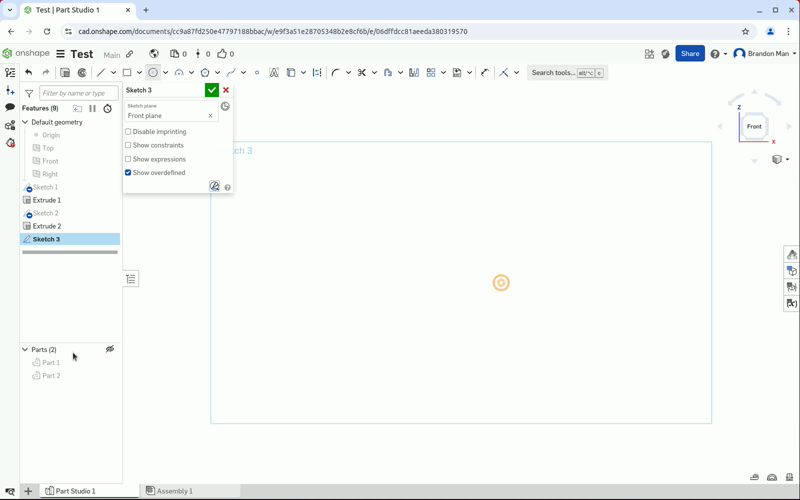
mouse_move(461, 178)
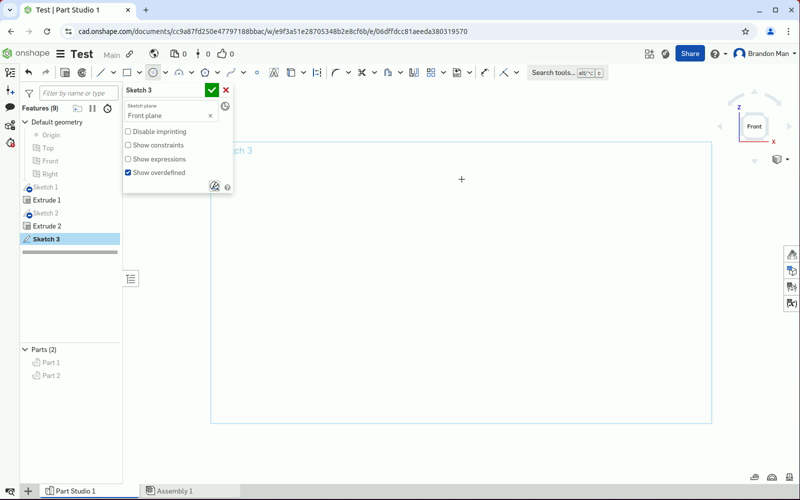
click(461, 178)
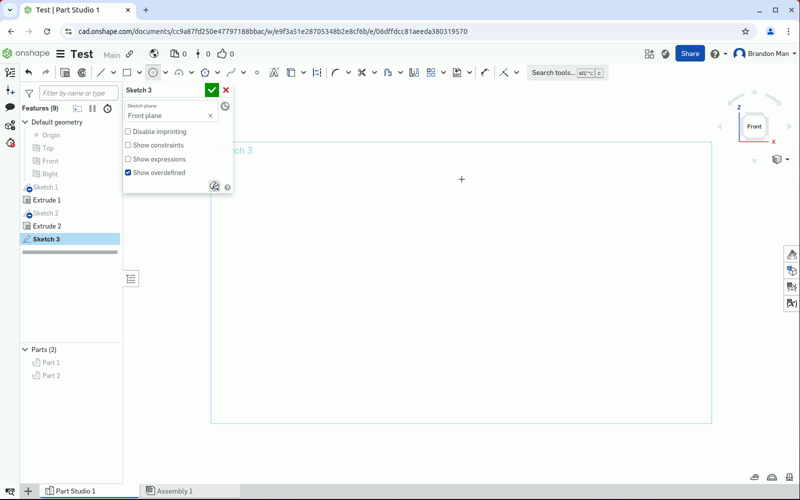
key_up(shift)
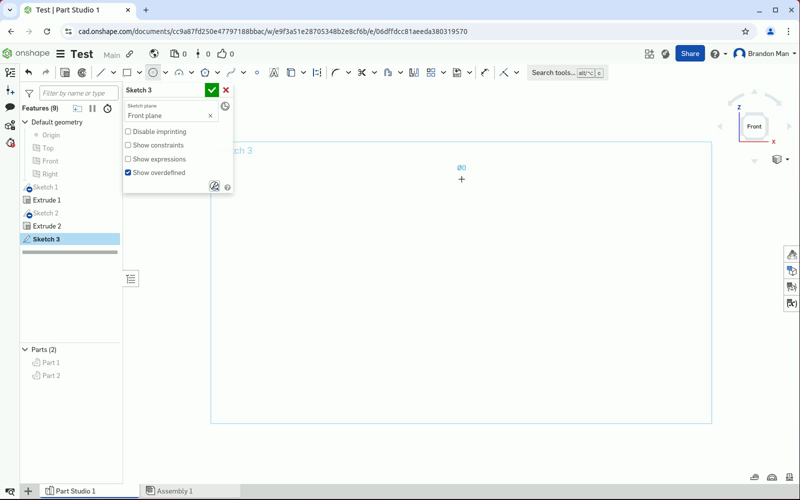
mouse_move(471, 178)
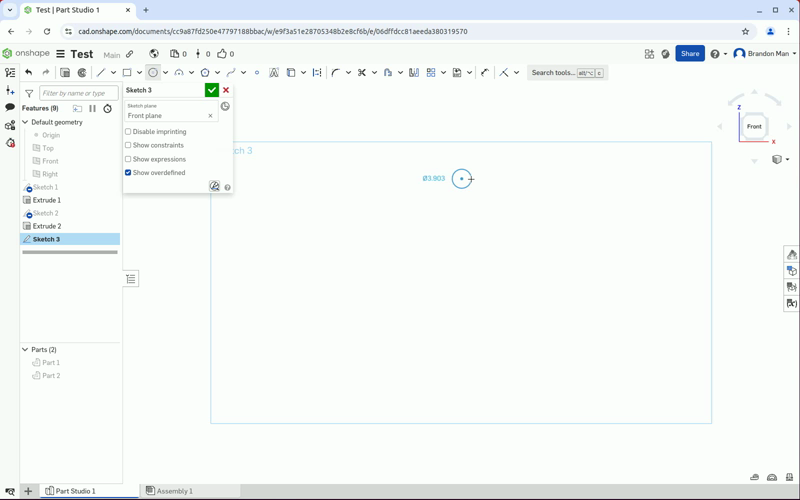
click(471, 178)
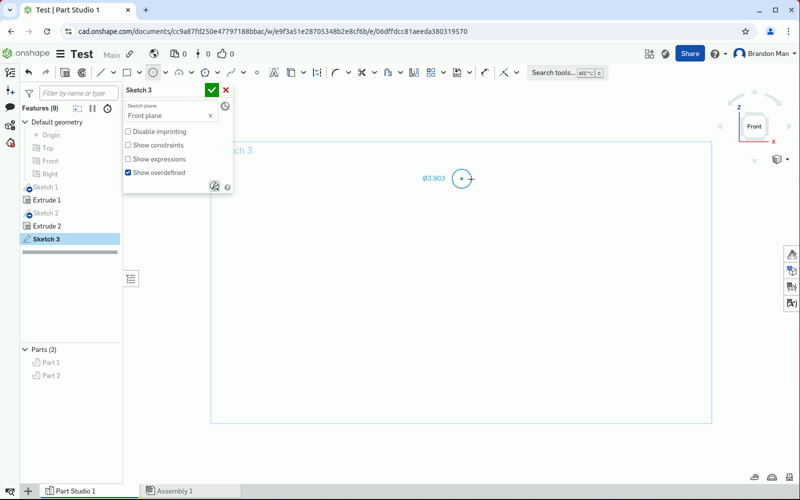
key(esc)
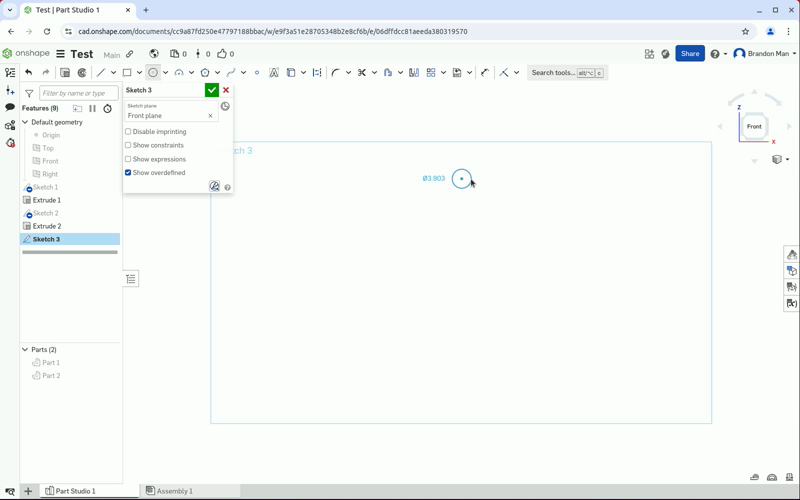
key(c)
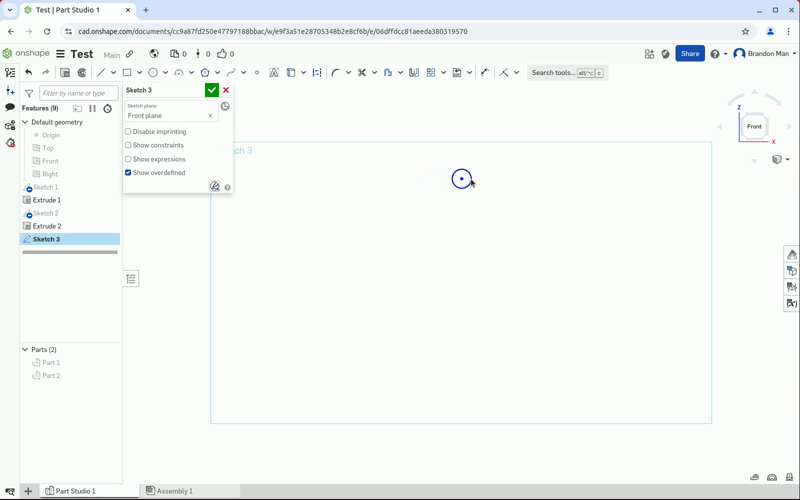
key_down(shift)
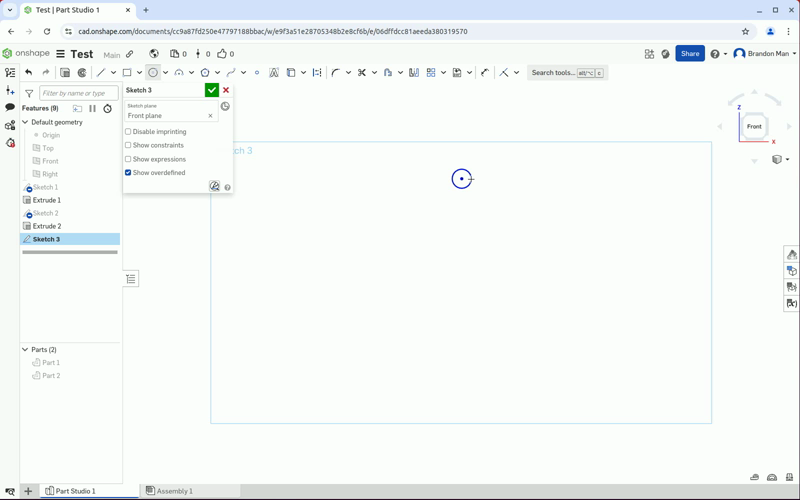
mouse_move(461, 178)
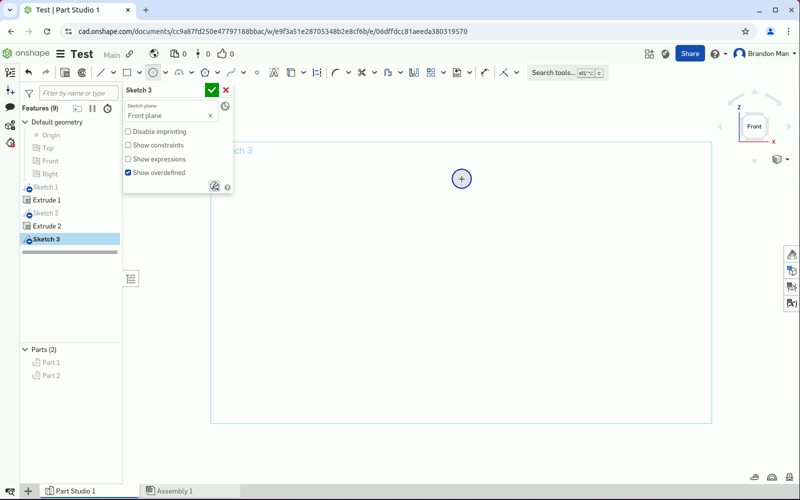
click(461, 178)
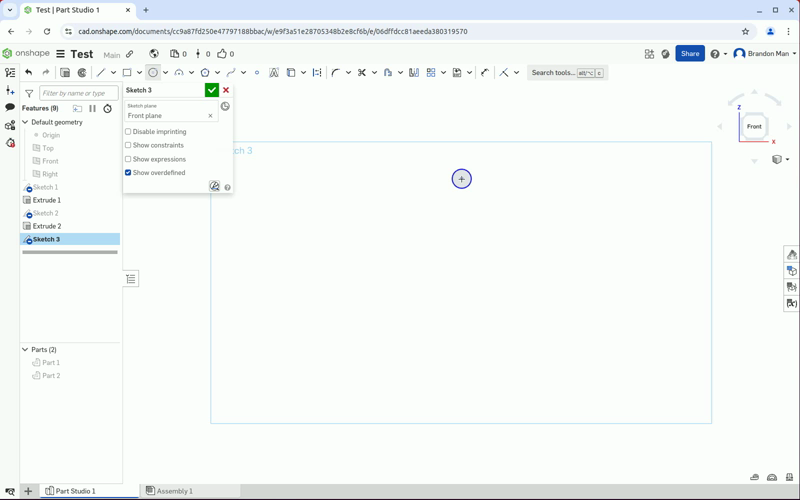
key_up(shift)
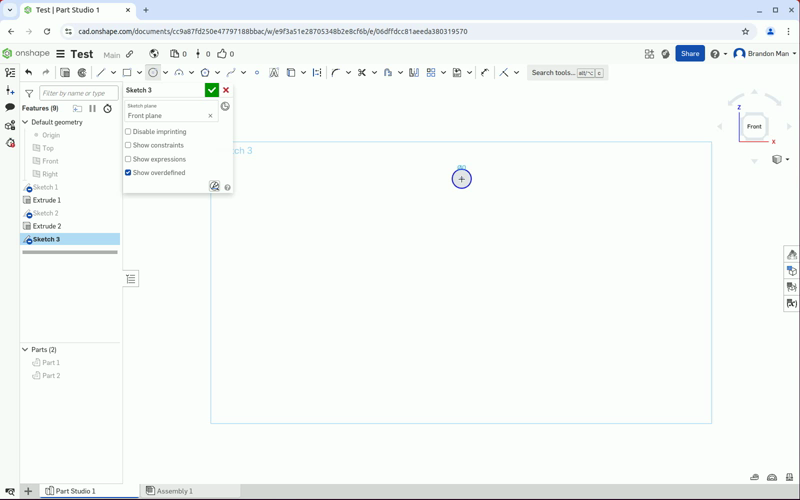
mouse_move(464, 178)
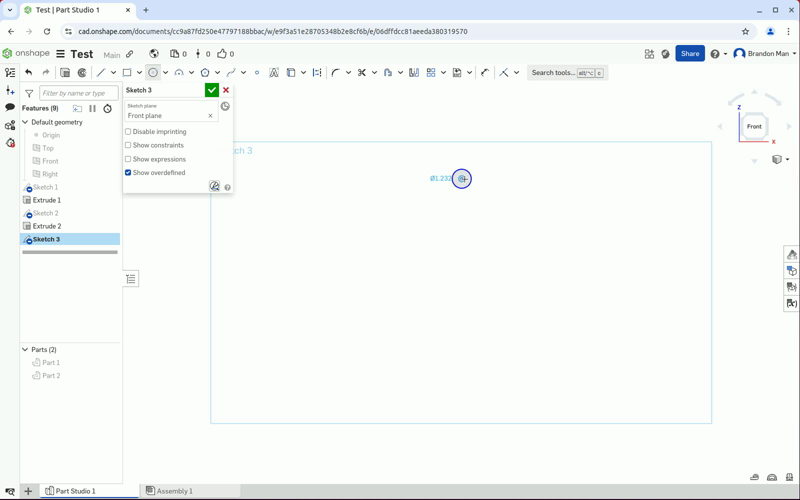
scroll(6)
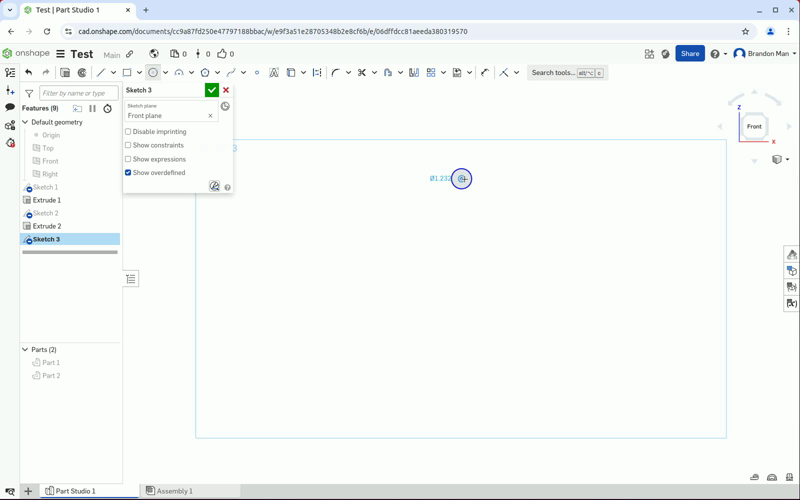
scroll(6)
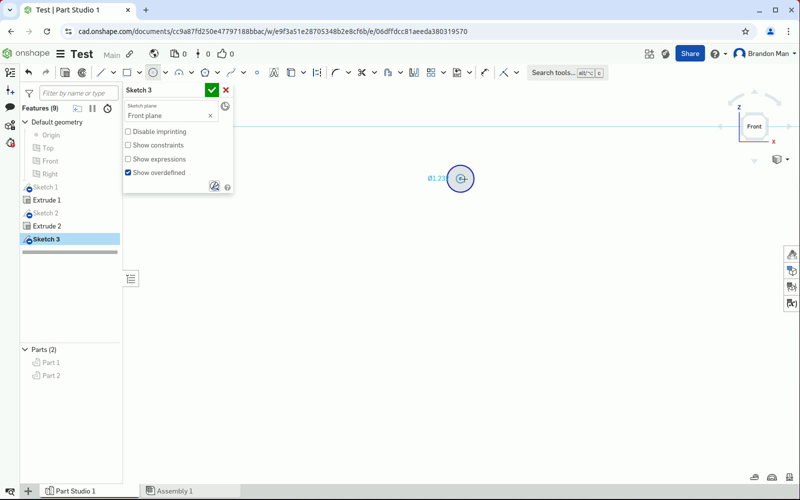
scroll(6)
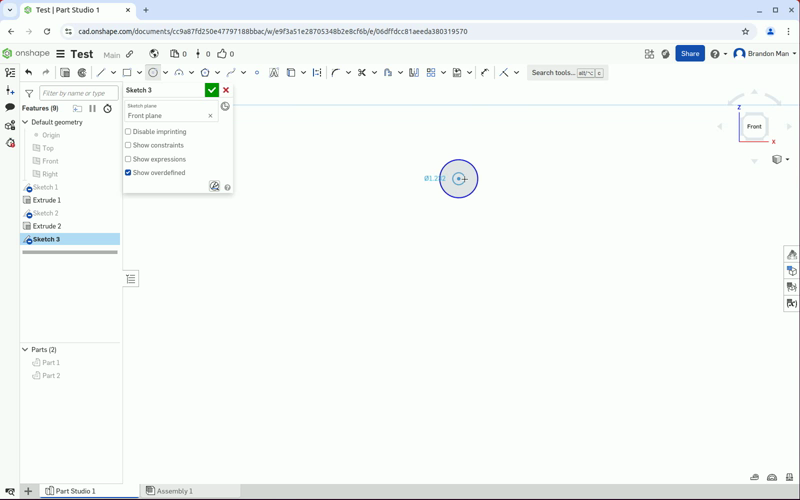
scroll(6)
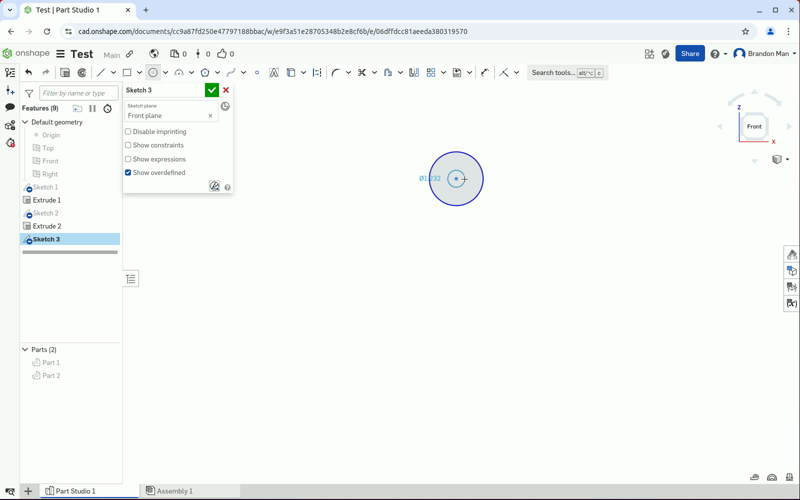
scroll(6)
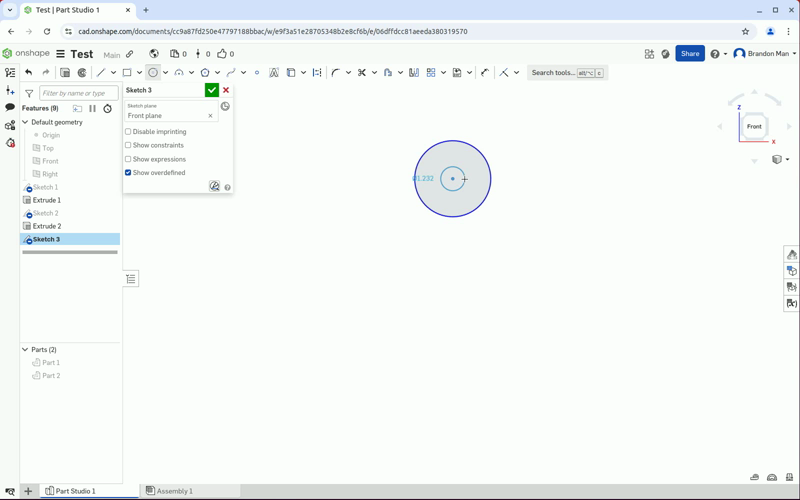
scroll(6)
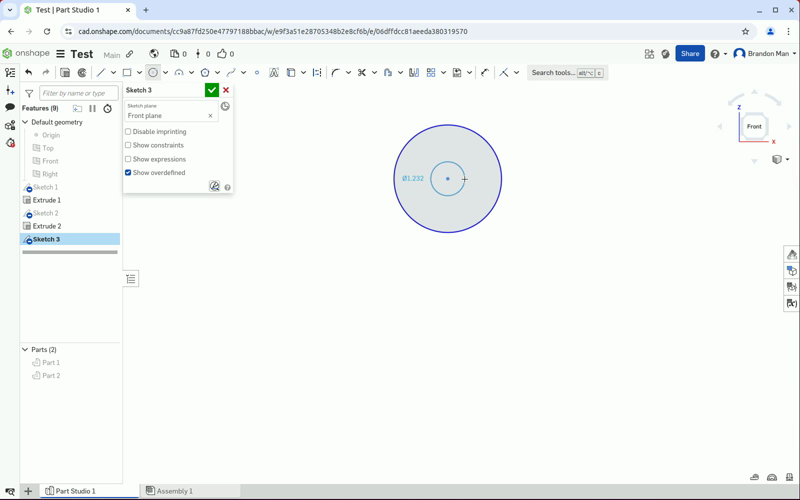
scroll(6)
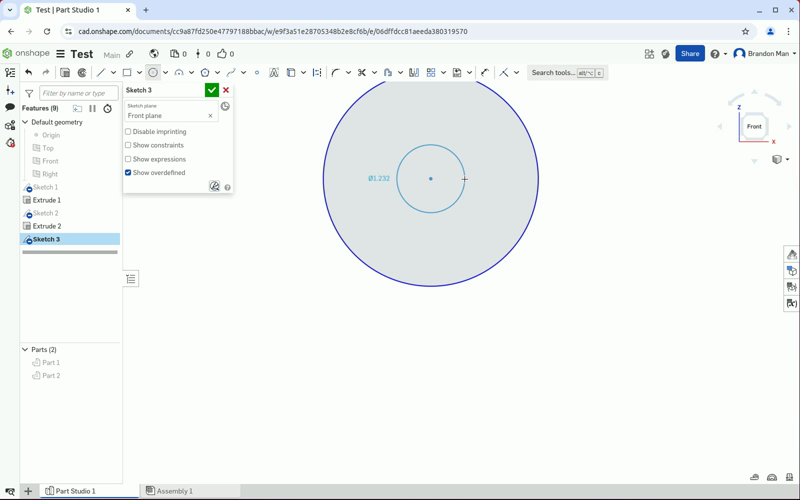
click(464, 178)
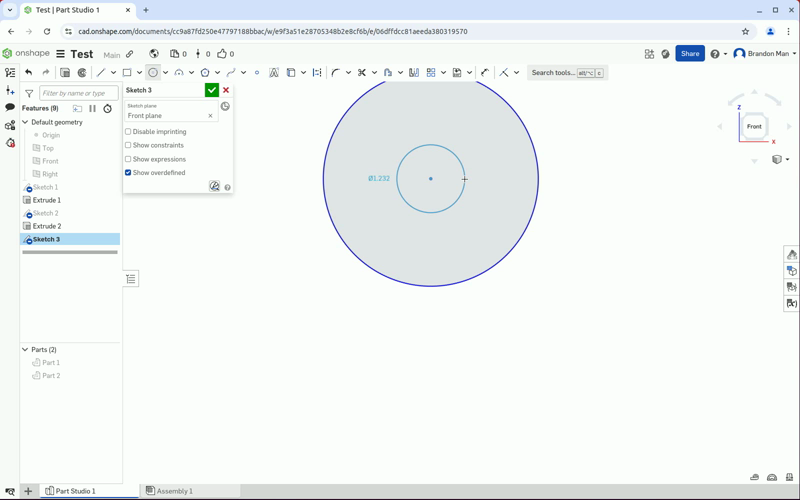
scroll(-6)
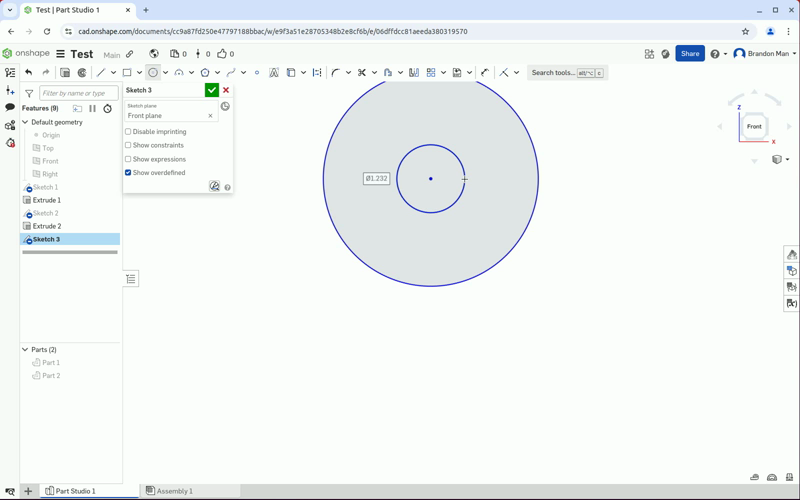
scroll(-6)
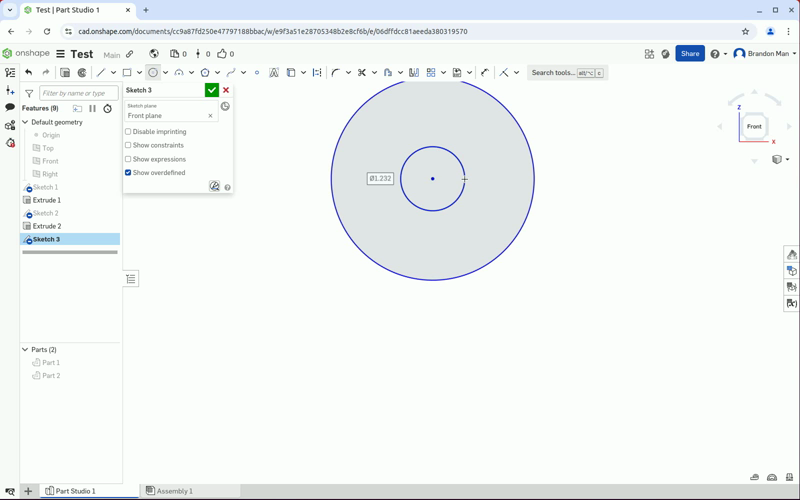
scroll(-6)
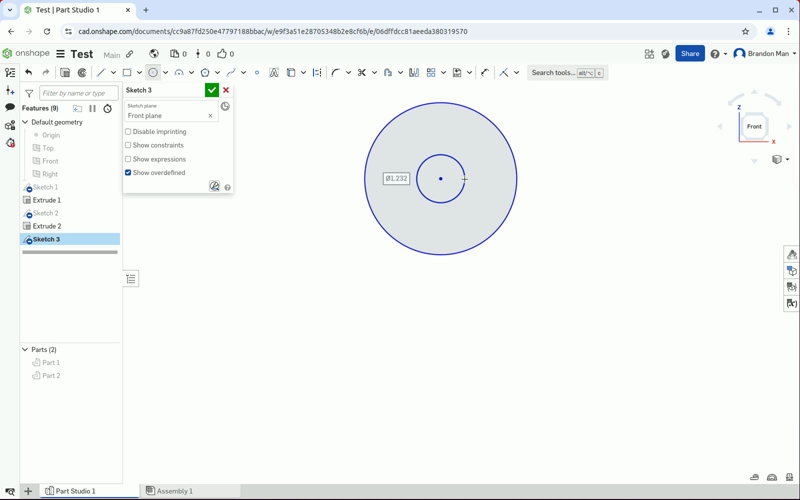
scroll(-6)
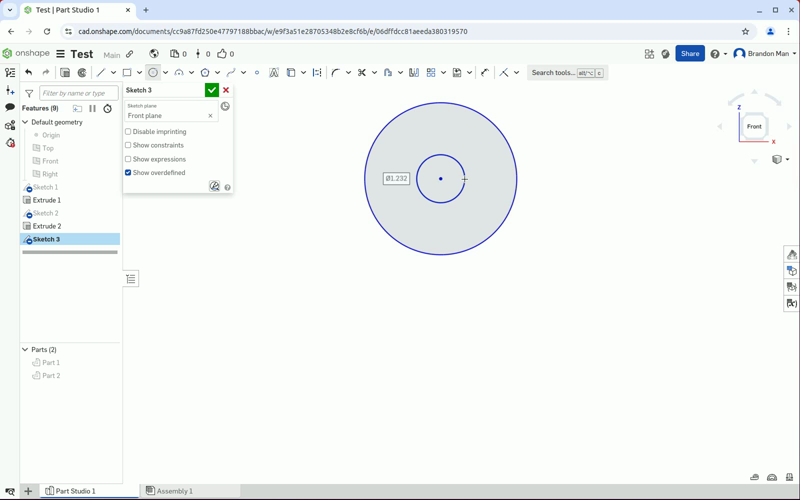
scroll(-6)
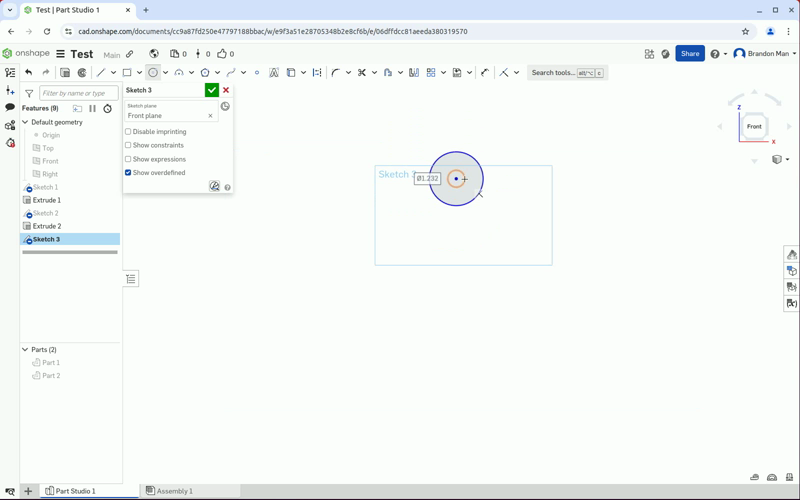
scroll(-6)
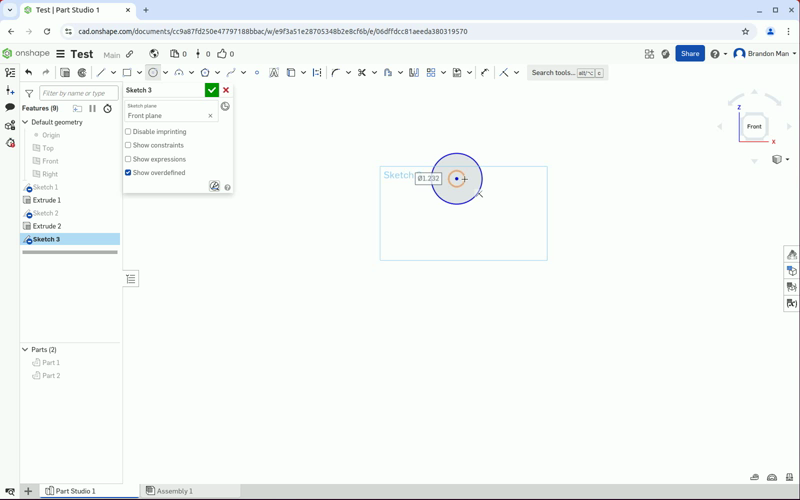
scroll(-6)
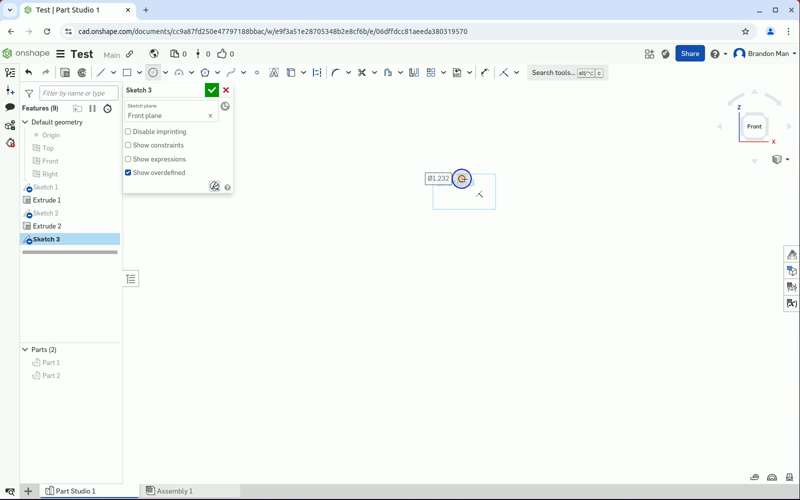
key(esc)
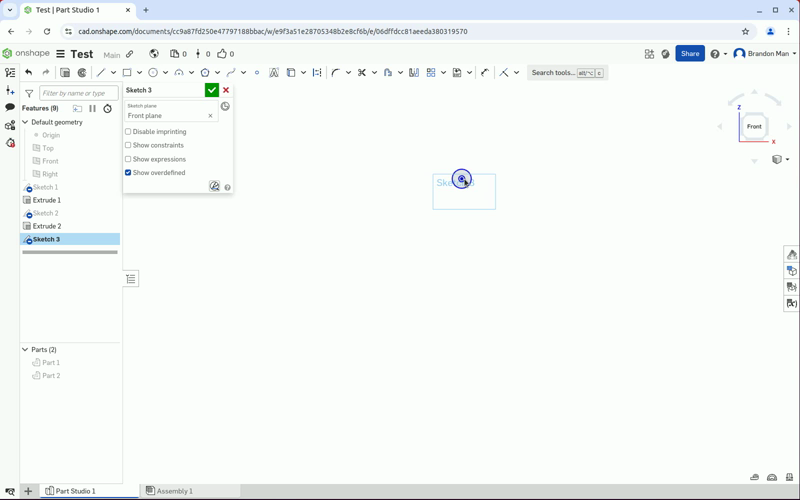
mouse_move(462, 184)
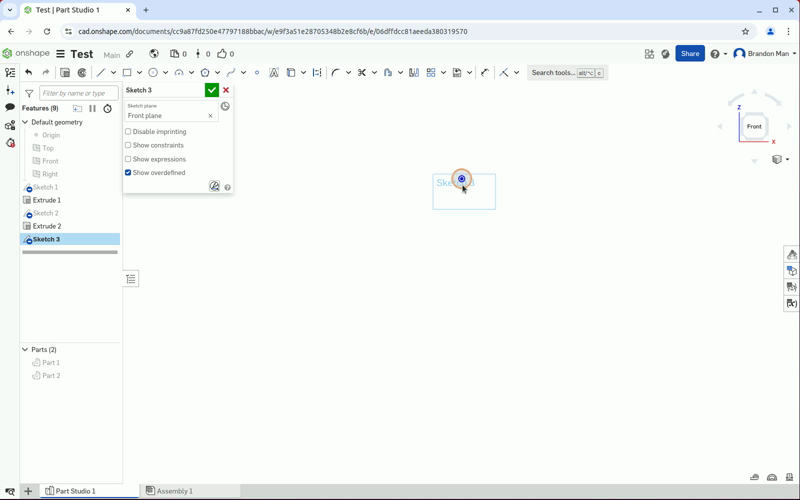
scroll(6)
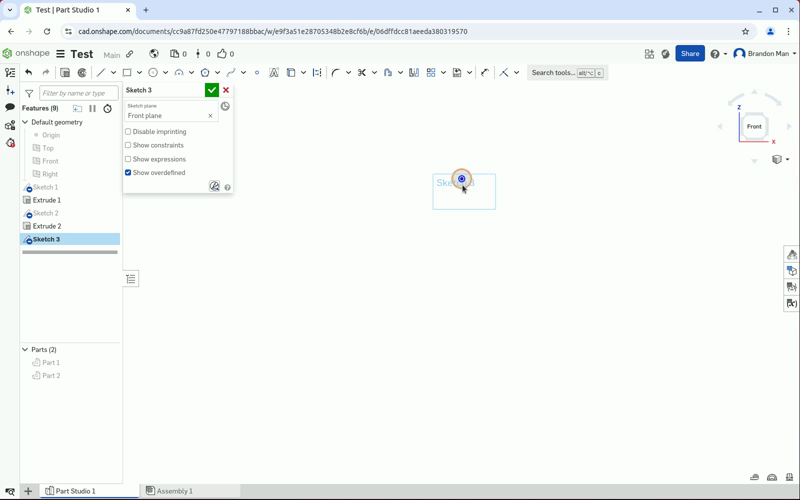
scroll(6)
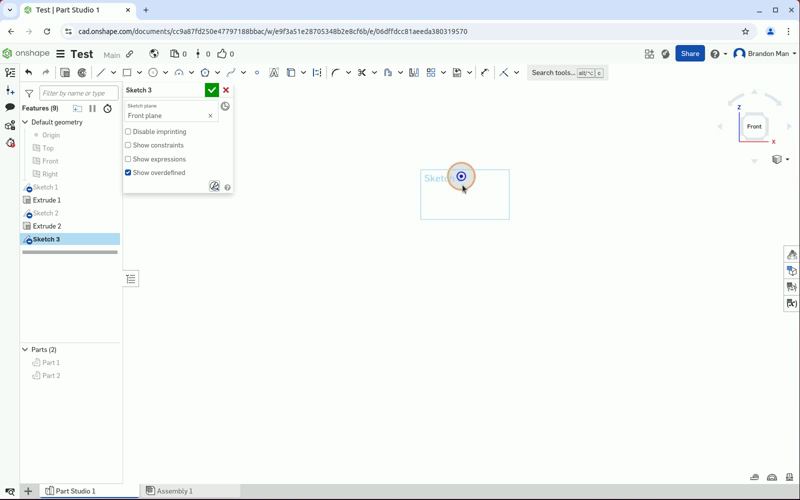
scroll(6)
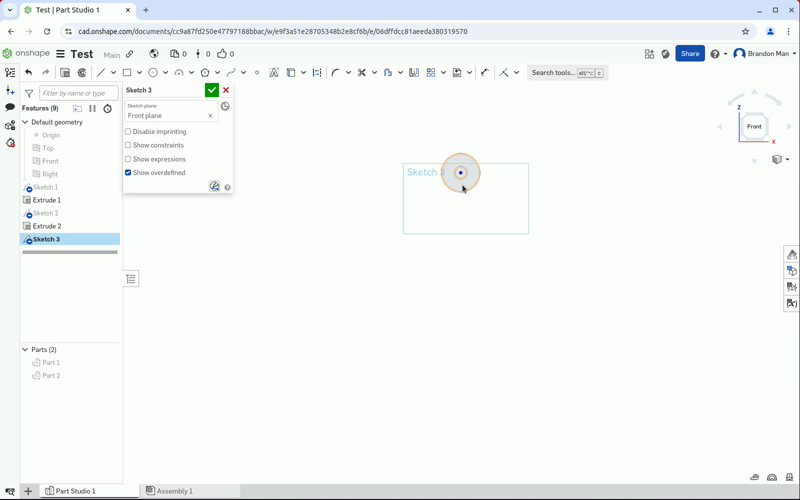
scroll(6)
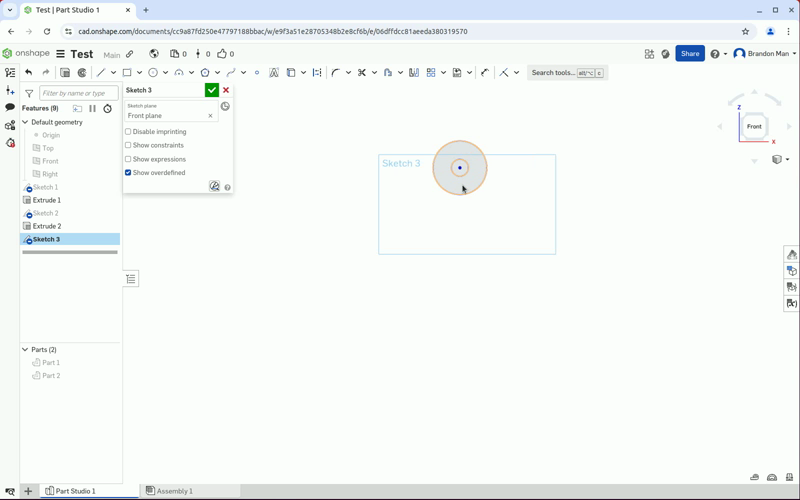
scroll(6)
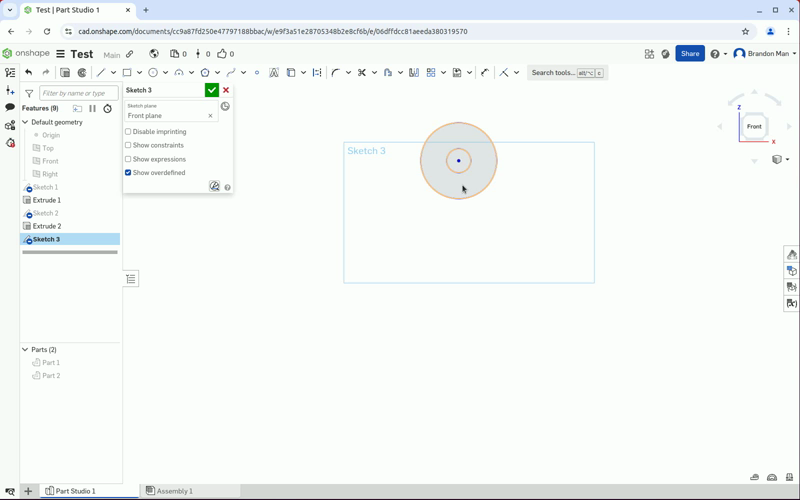
scroll(6)
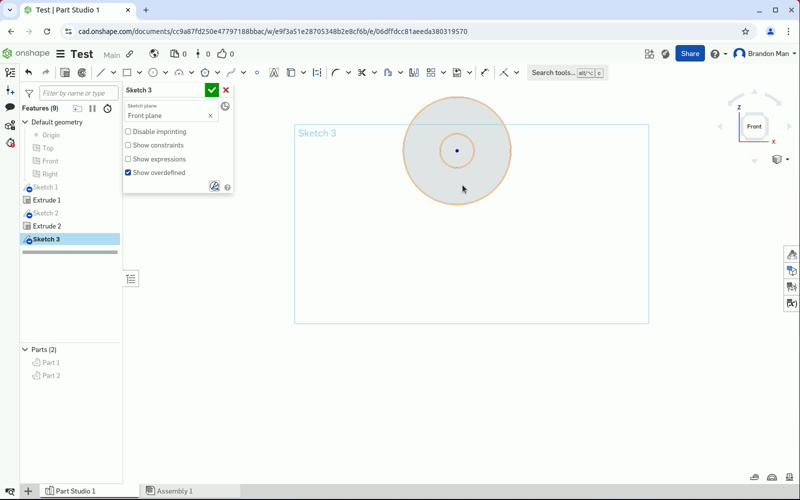
scroll(6)
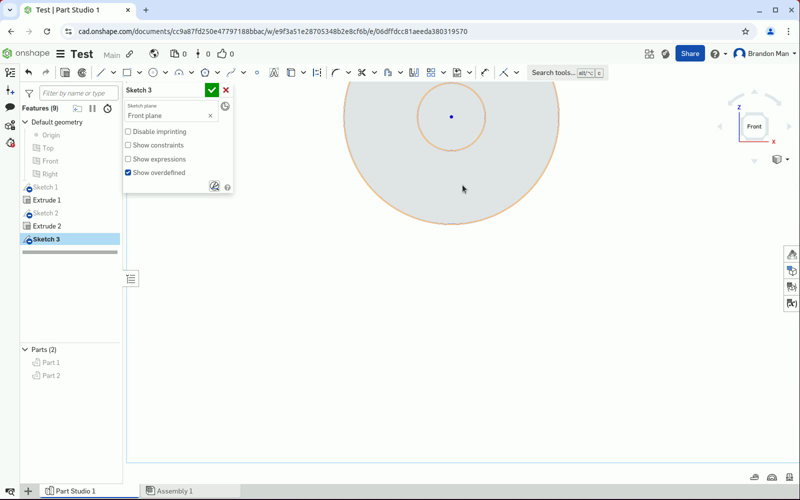
click(462, 184)
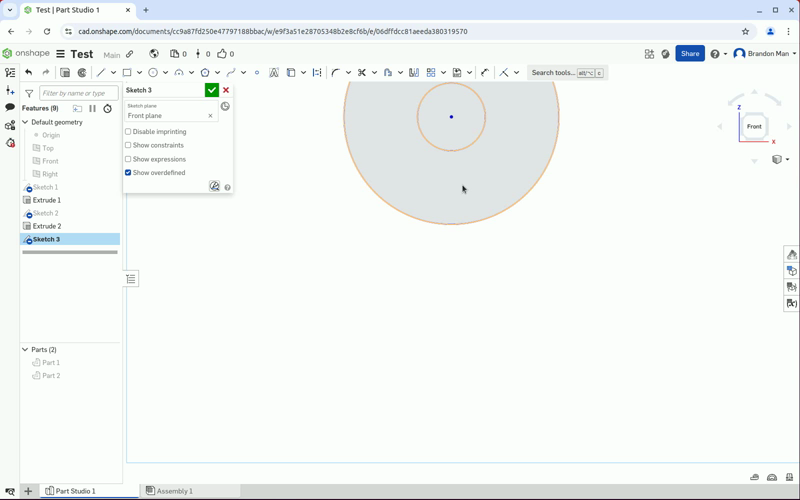
scroll(-6)
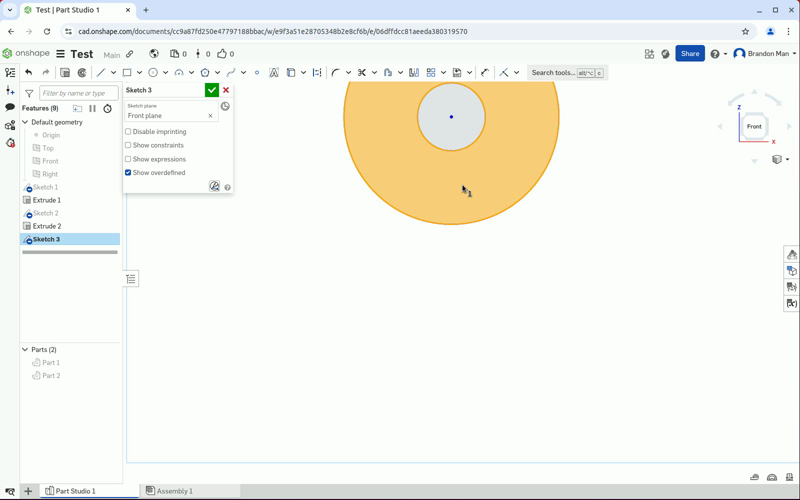
scroll(-6)
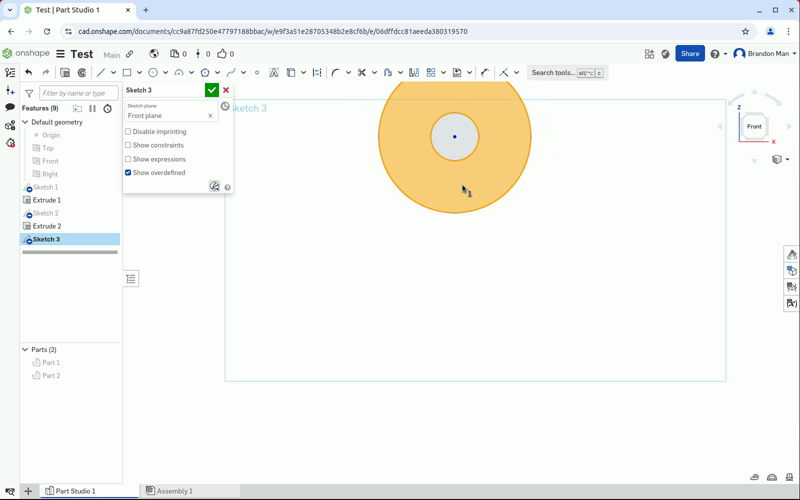
scroll(-6)
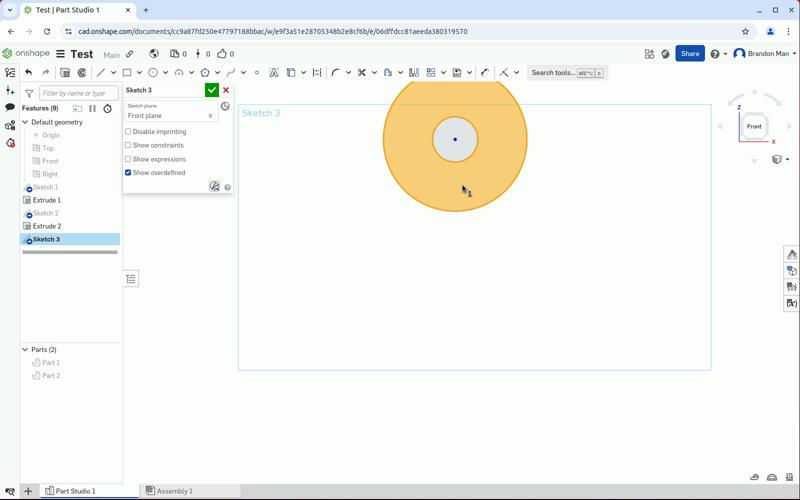
scroll(-6)
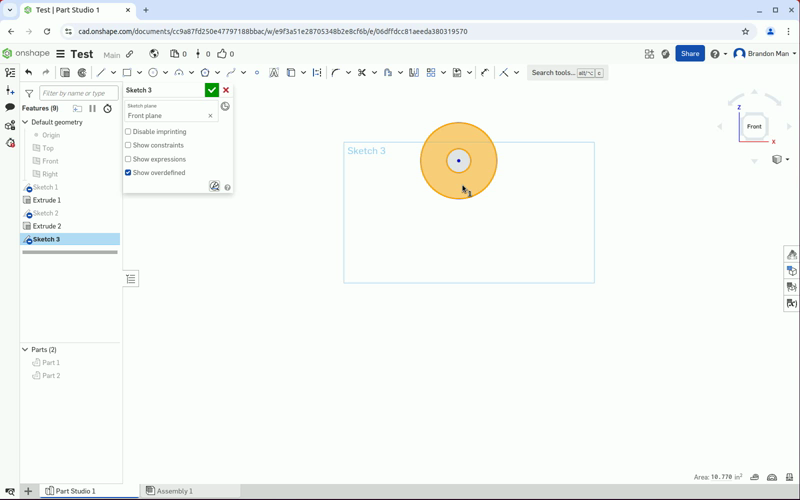
scroll(-6)
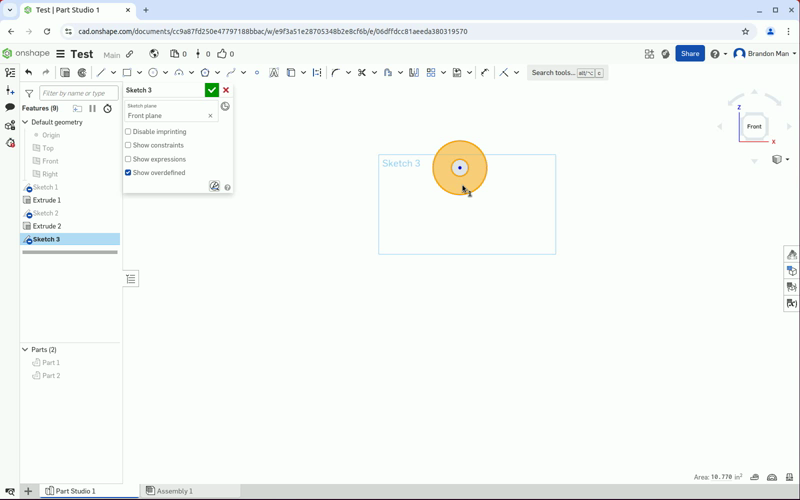
scroll(-6)
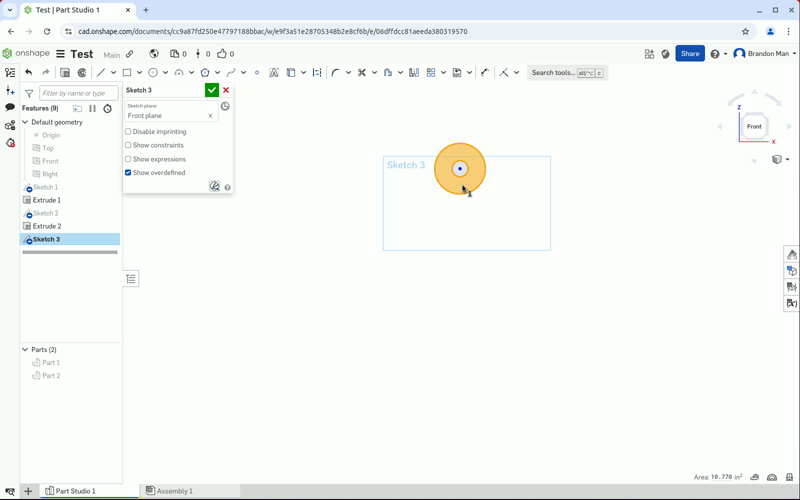
scroll(-6)
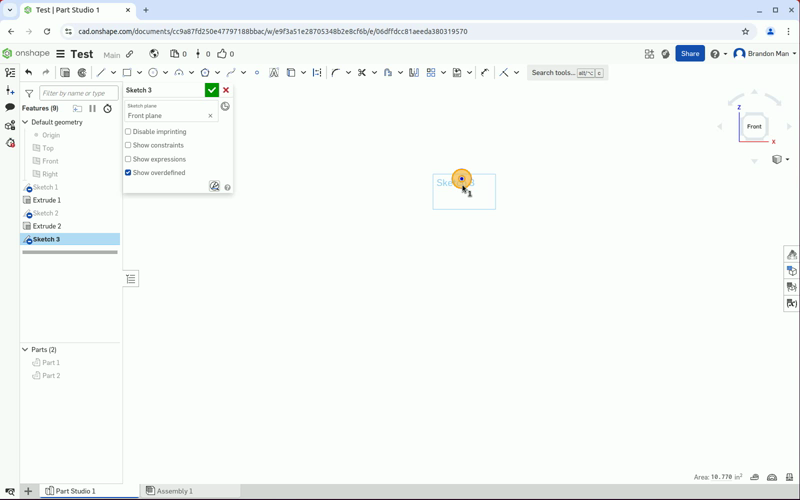
mouse_move(73, 352)
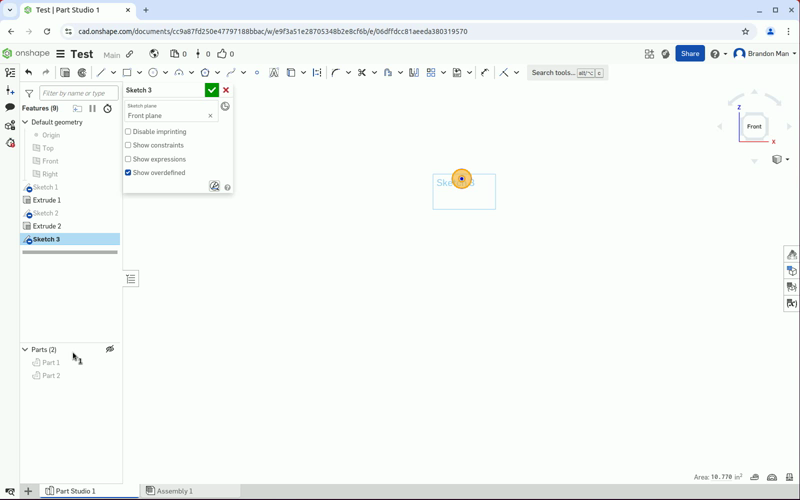
key(shift+y)
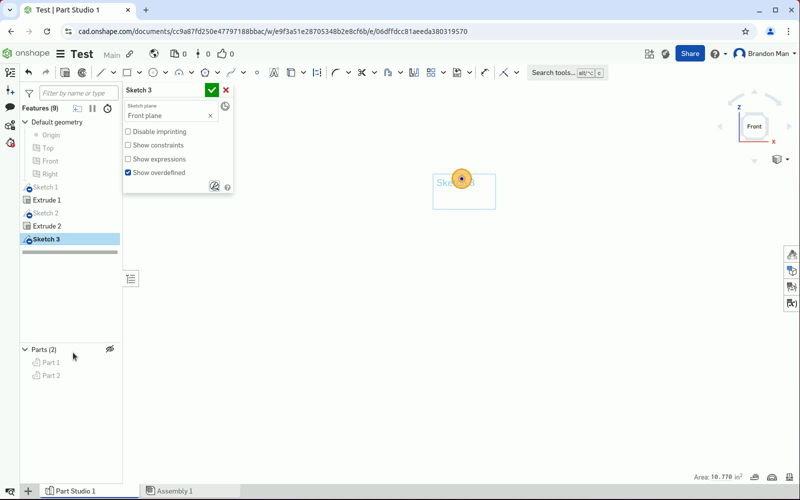
key(shift+e)
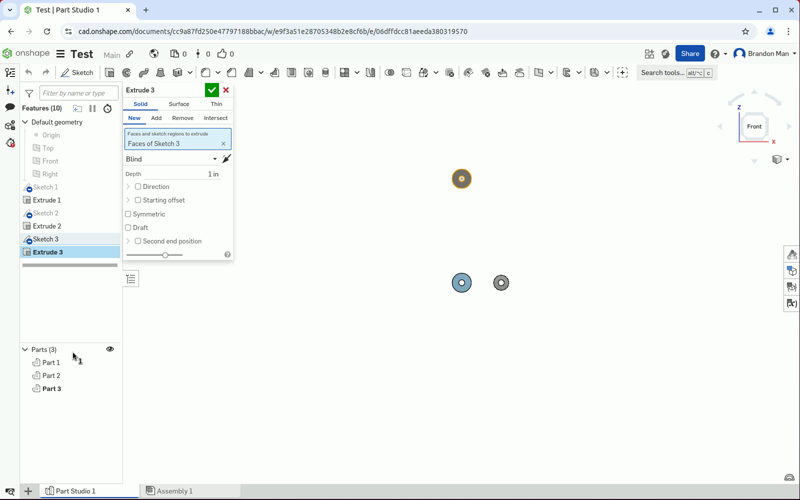
mouse_move(143, 106)
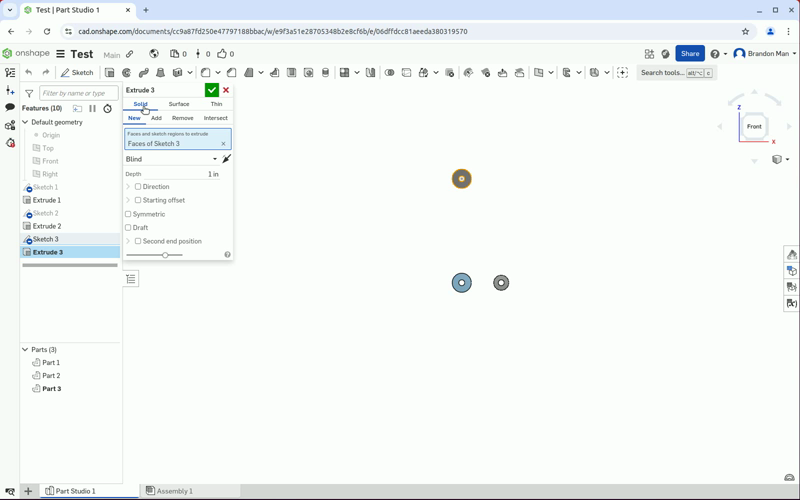
click(143, 106)
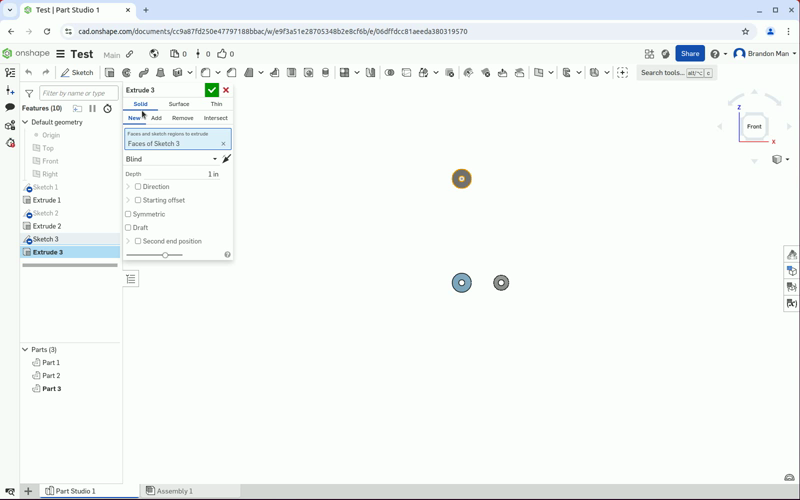
mouse_move(137, 120)
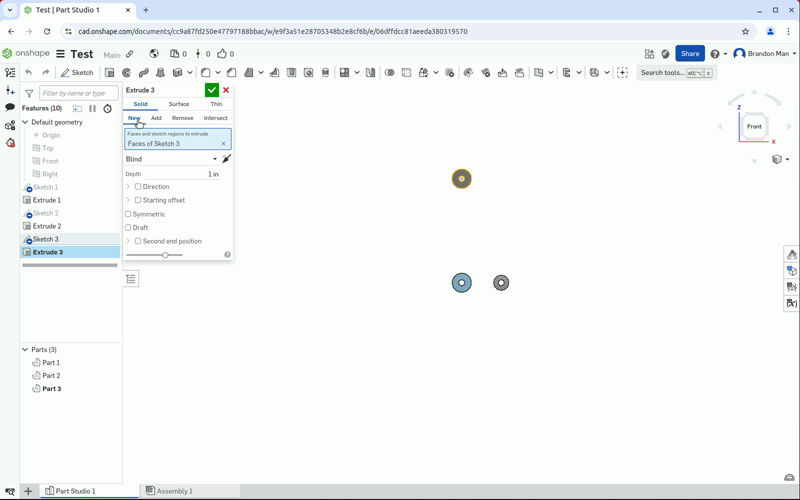
click(137, 120)
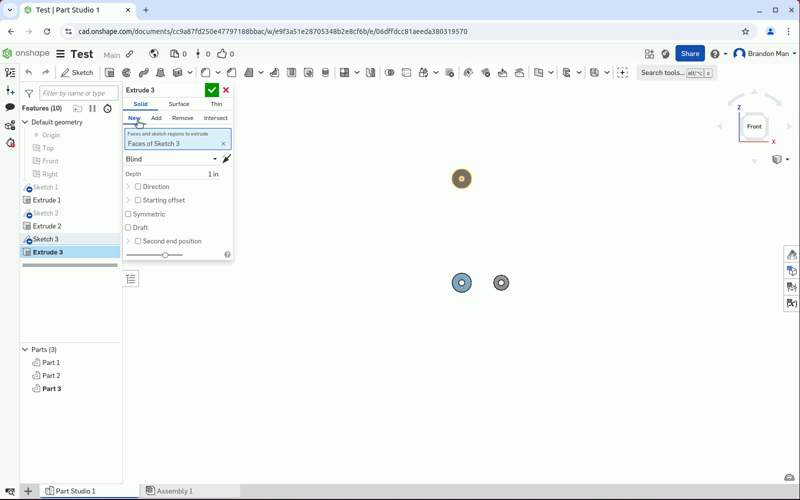
key(tab, 4)
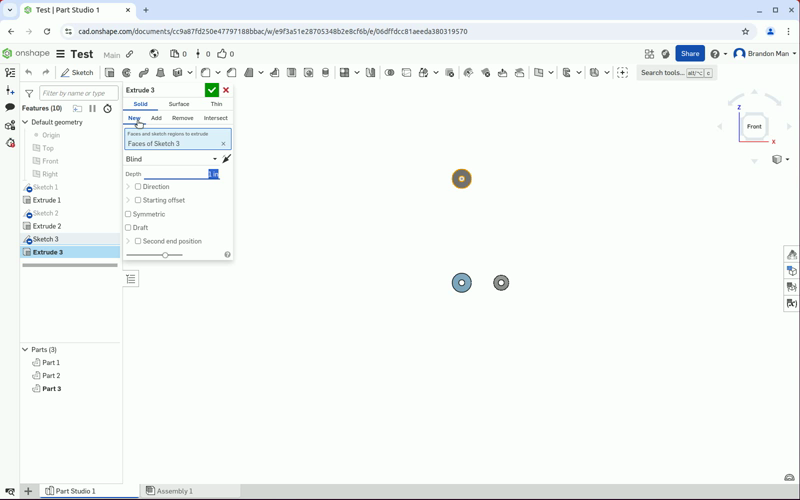
text(0.482)
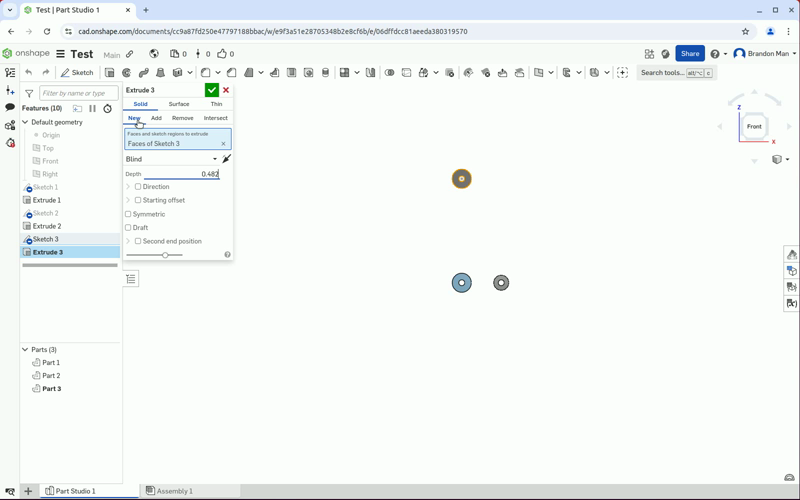
key(tab, 3)
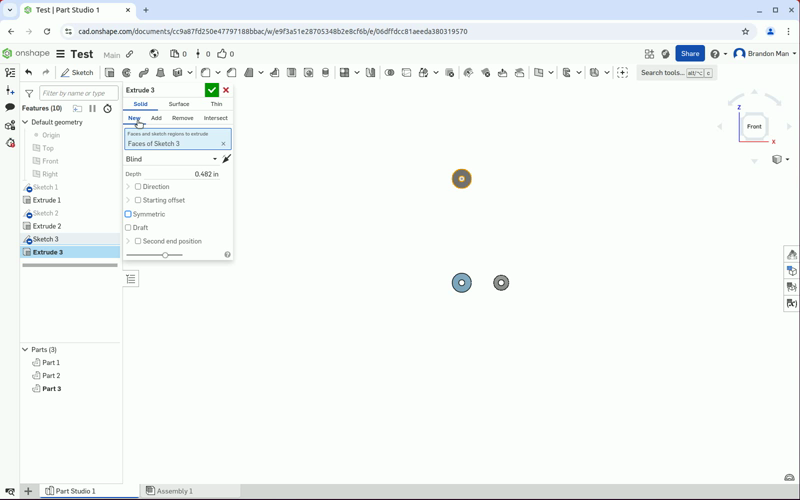
key(space)
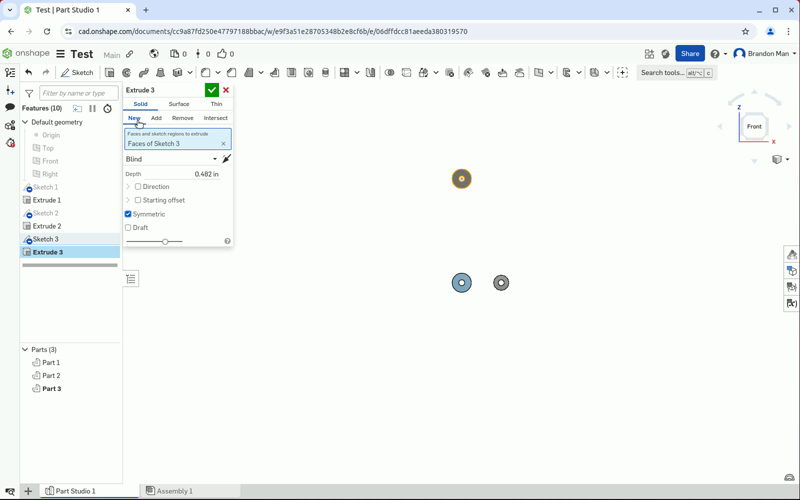
key(enter)
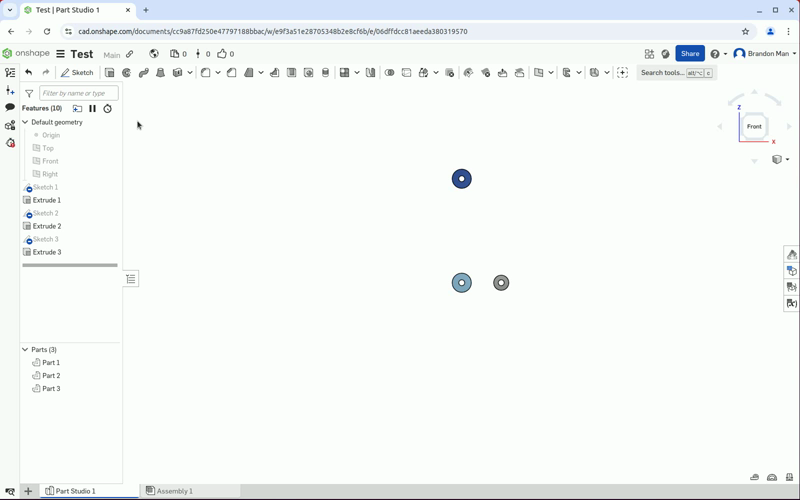
key(shift+h)
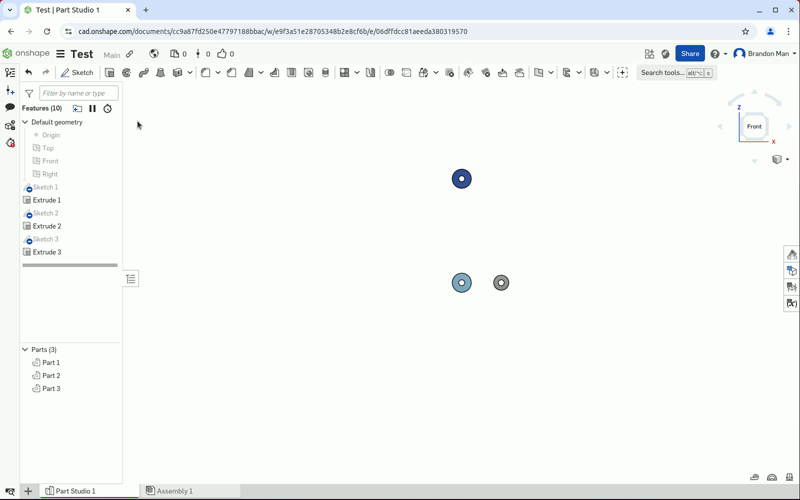
key(shift+h)
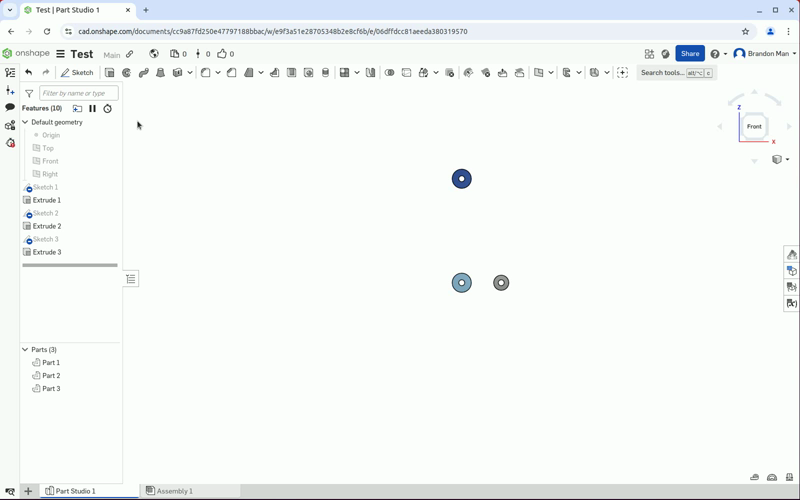
mouse_move(73, 189)
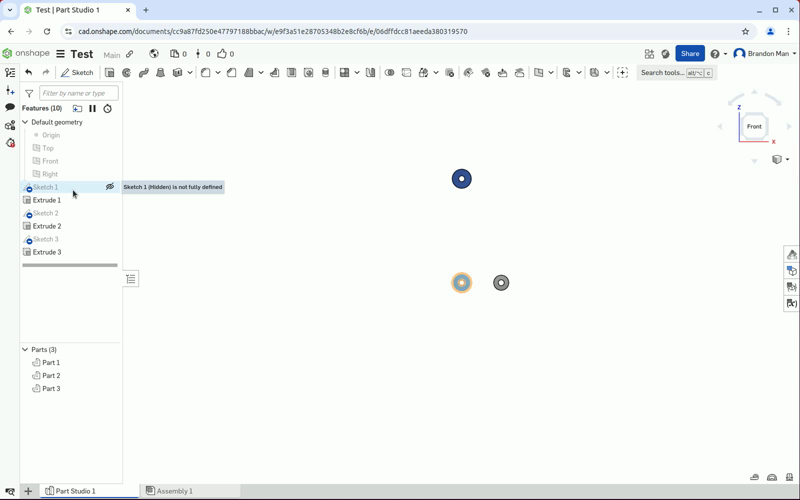
click(73, 189)
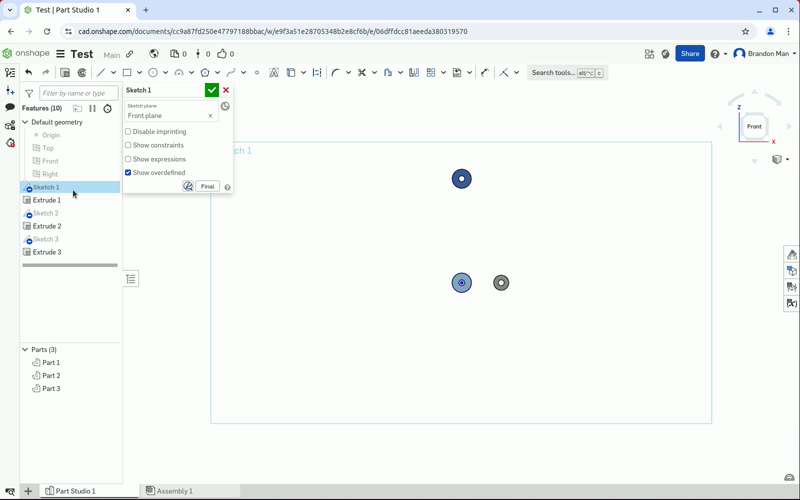
mouse_move(229, 92)
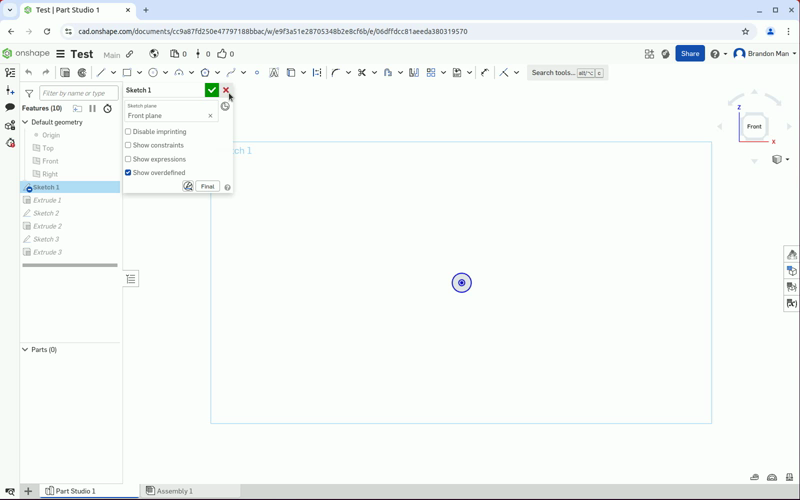
click(229, 92)
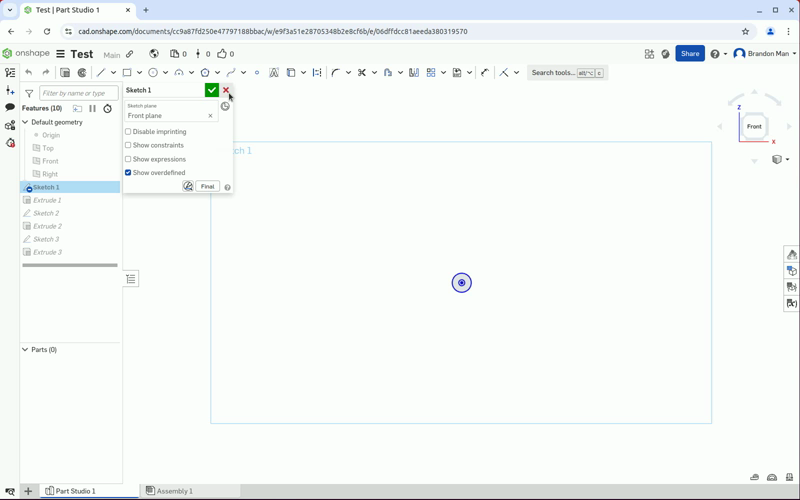
key(shift+s)
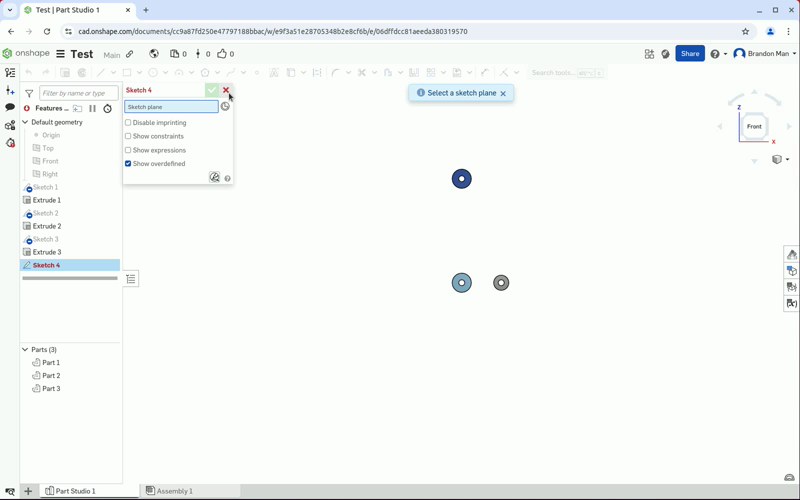
mouse_move(73, 163)
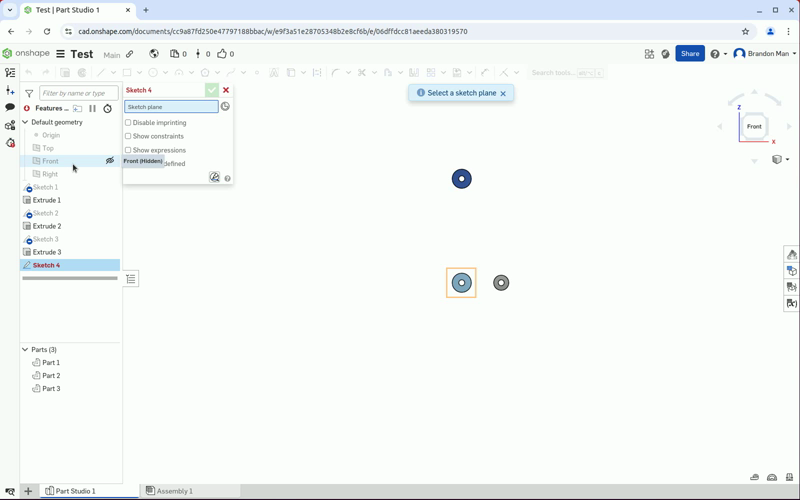
click(73, 163)
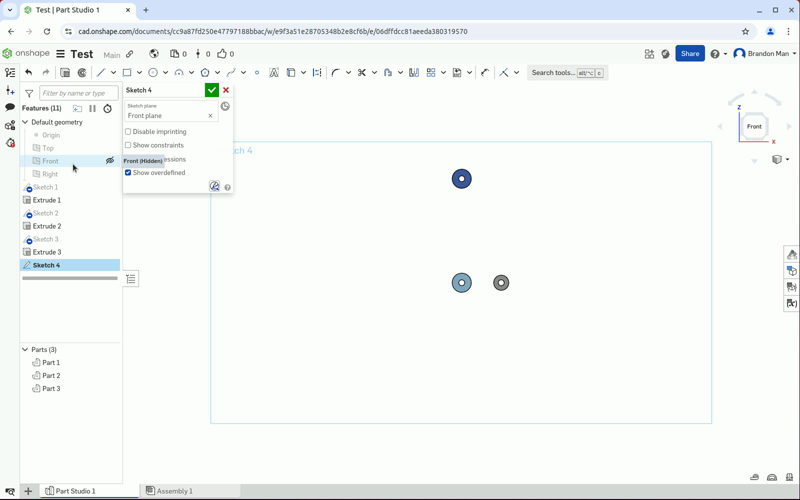
mouse_move(73, 352)
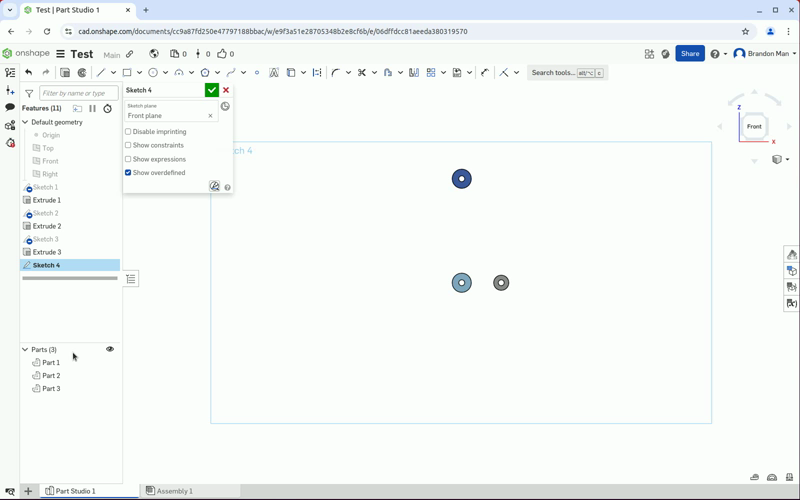
key(y)
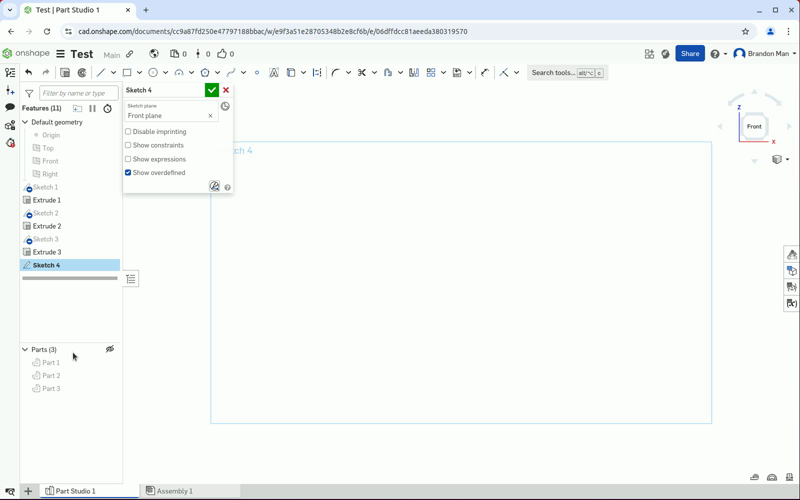
key(l)
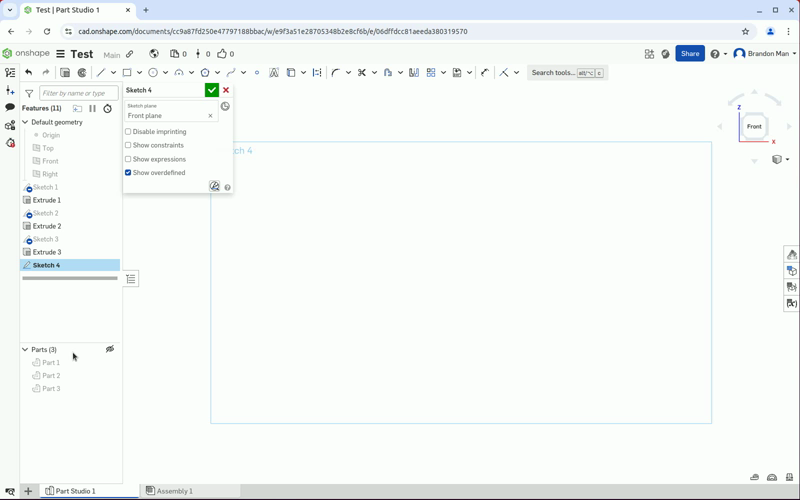
key_down(shift)
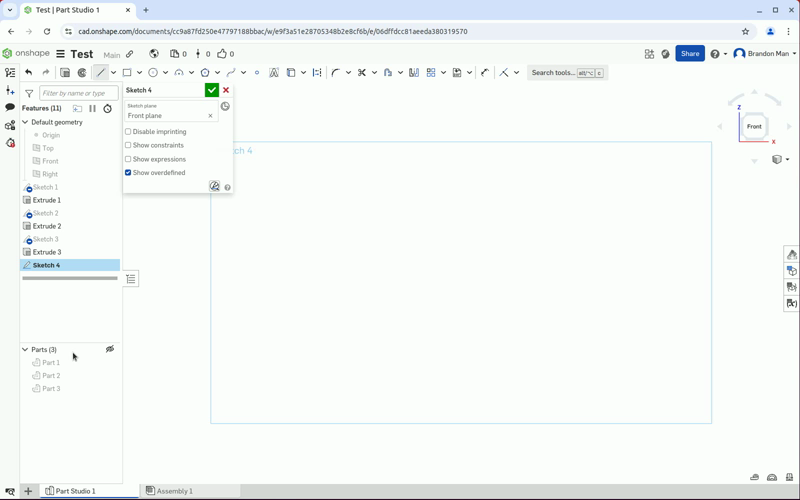
mouse_move(446, 226)
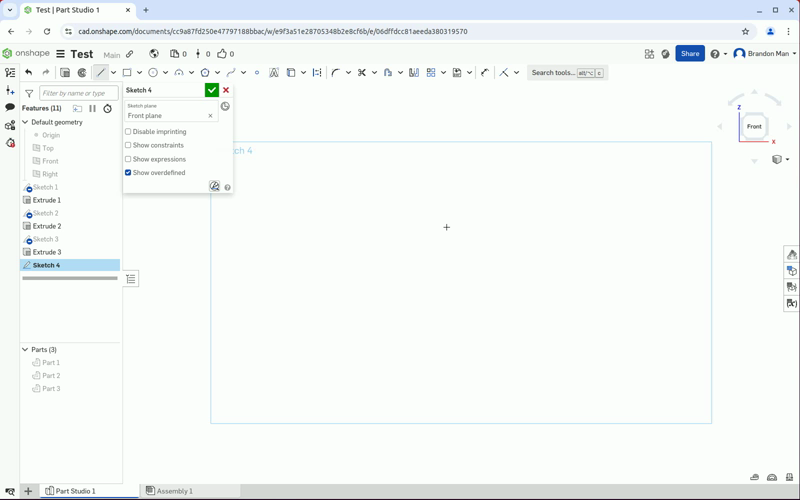
click(446, 226)
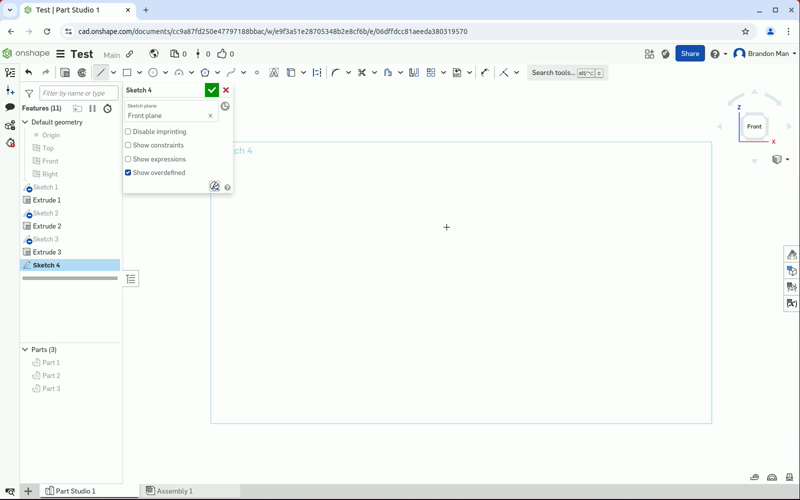
key_up(shift)
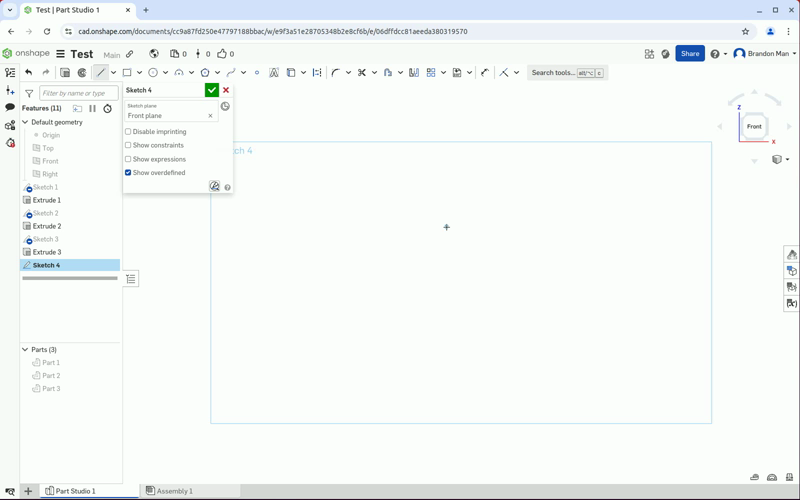
key_down(shift)
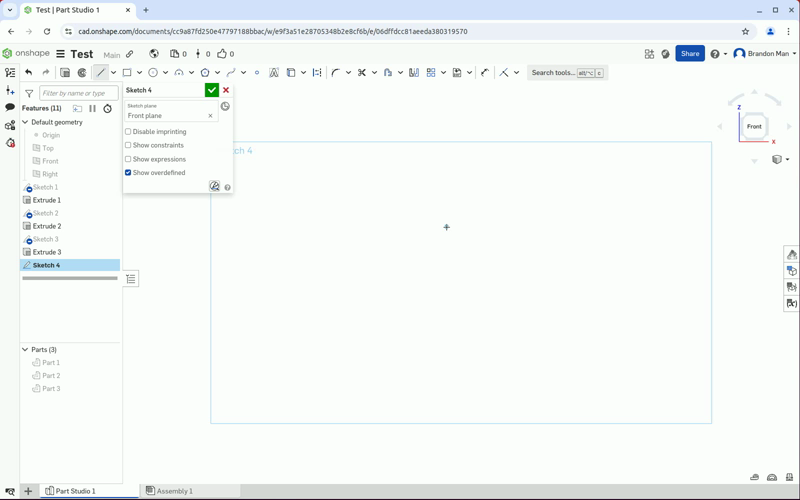
mouse_move(476, 226)
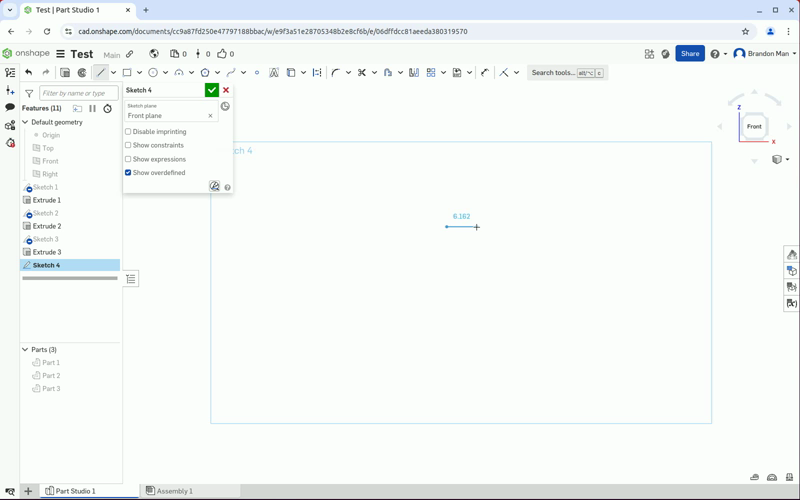
mouse_move(452, 284)
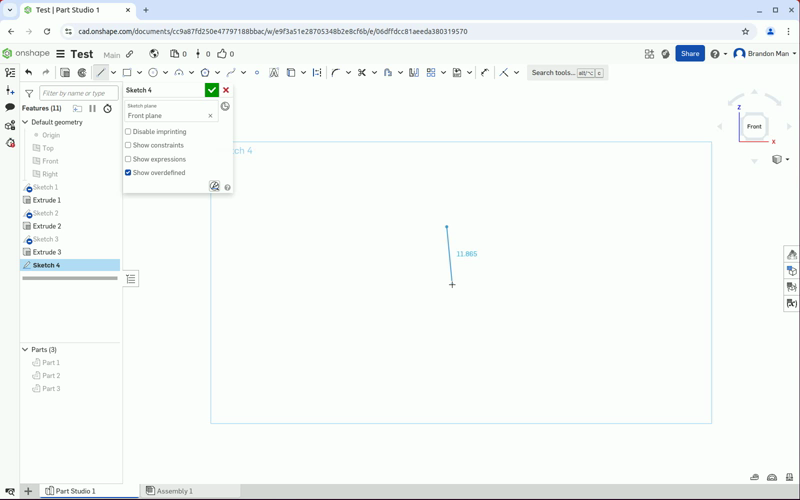
click(452, 284)
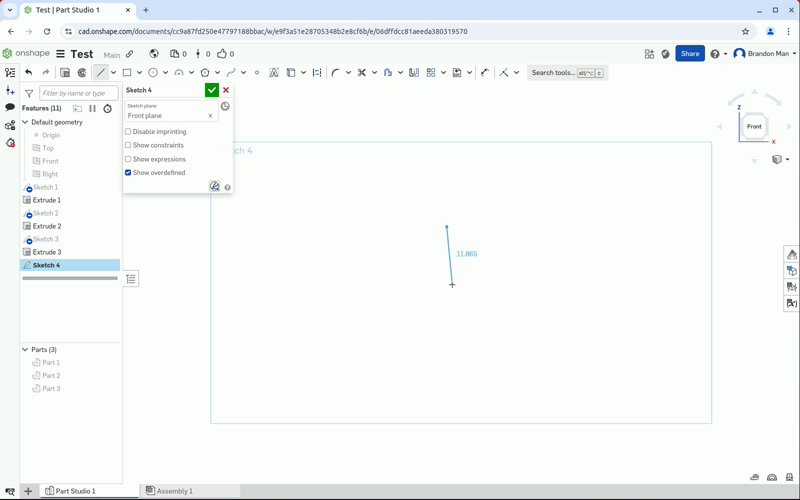
key_up(shift)
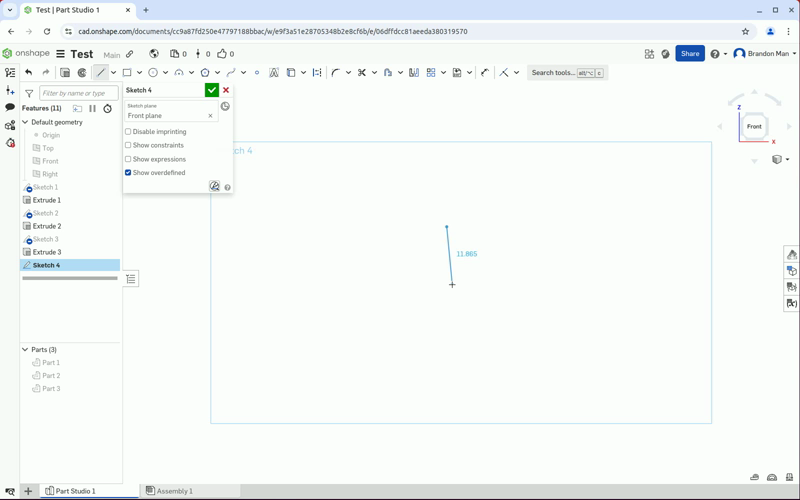
key(esc)
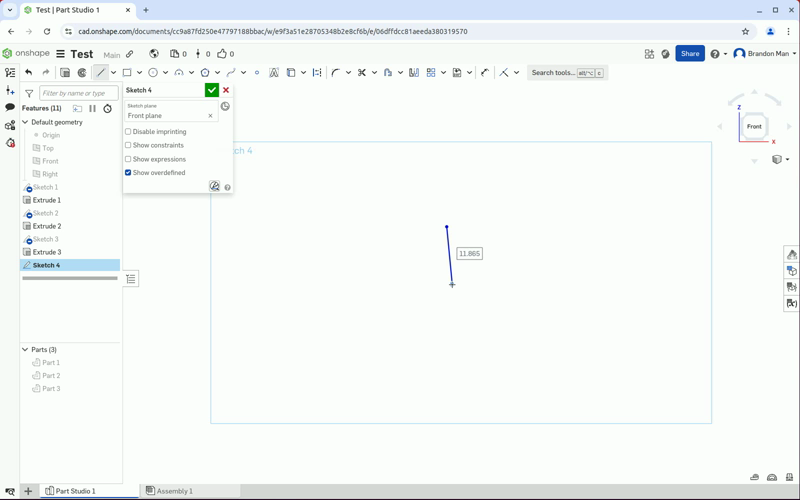
key(a)
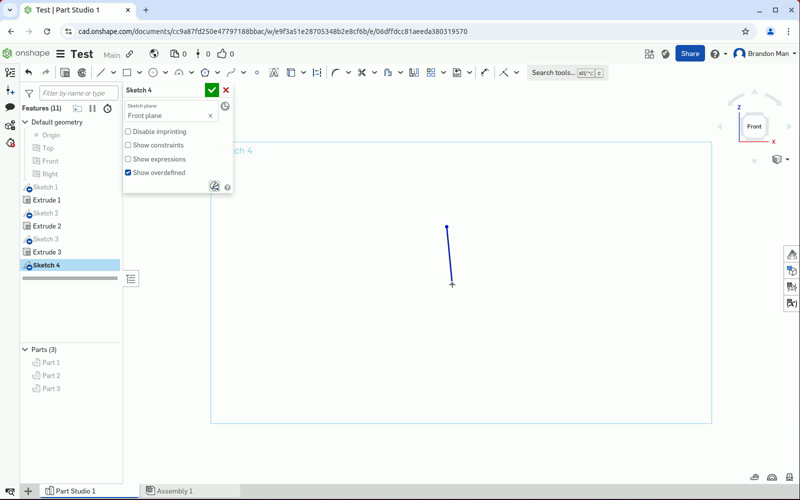
mouse_move(452, 284)
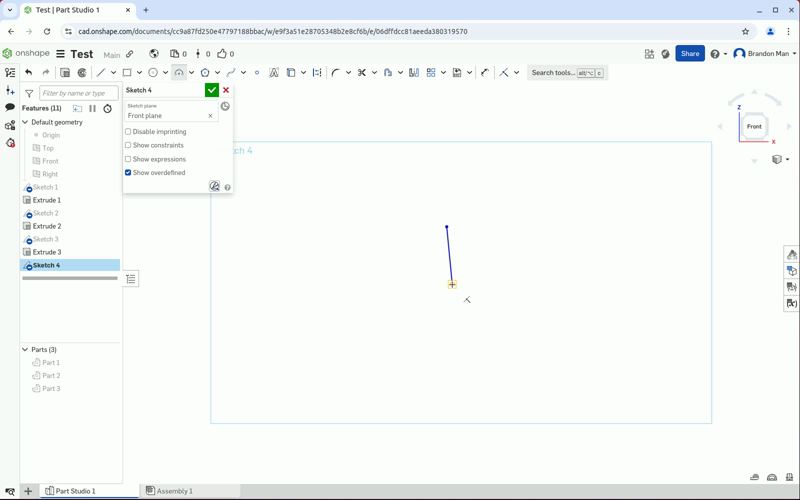
click(452, 284)
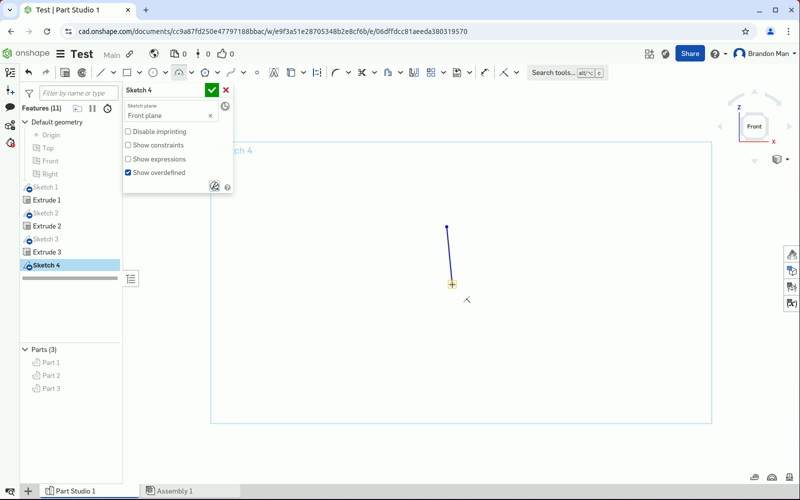
key_down(shift)
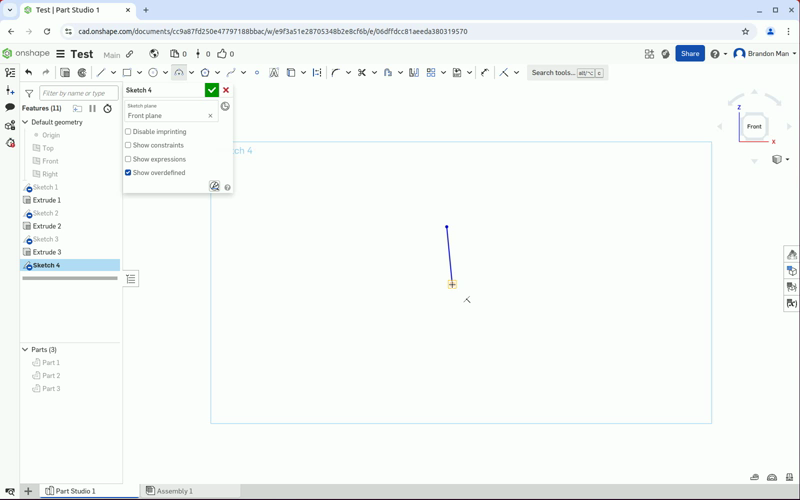
mouse_move(461, 291)
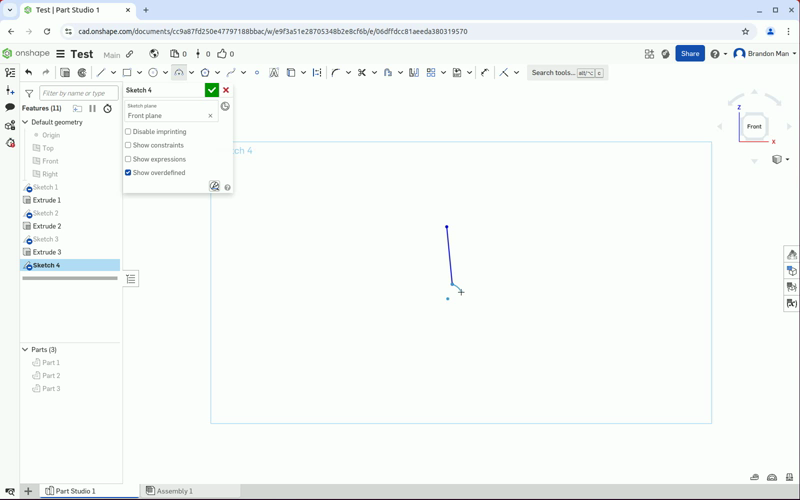
click(461, 291)
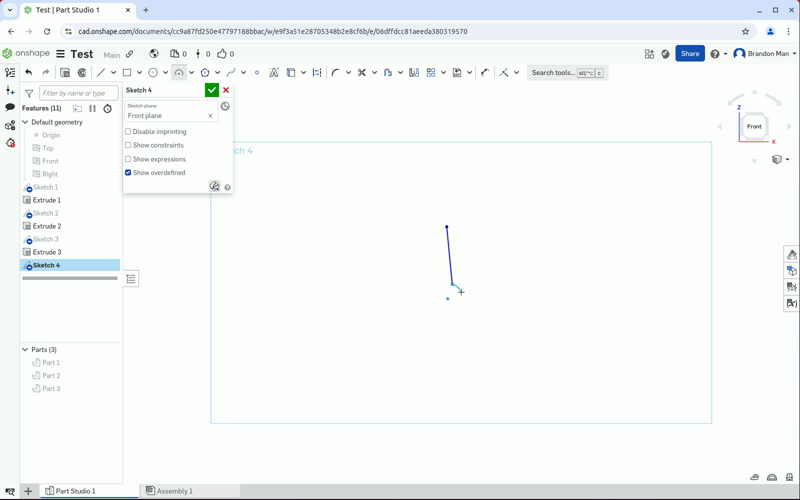
mouse_move(466, 276)
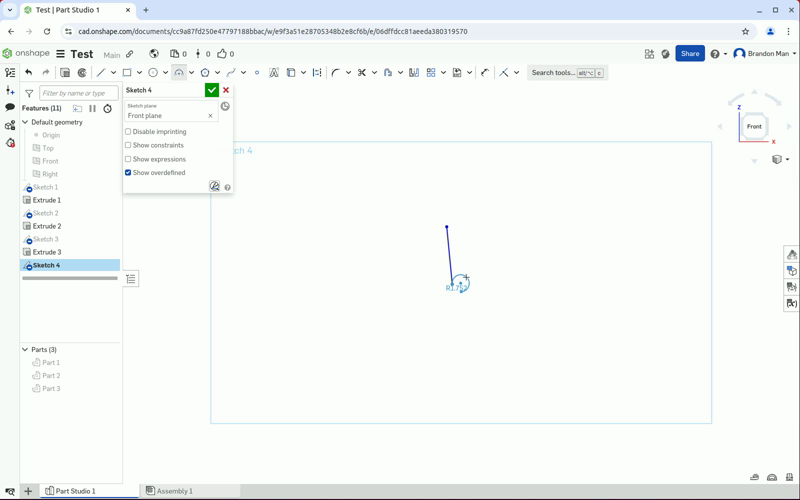
click(466, 276)
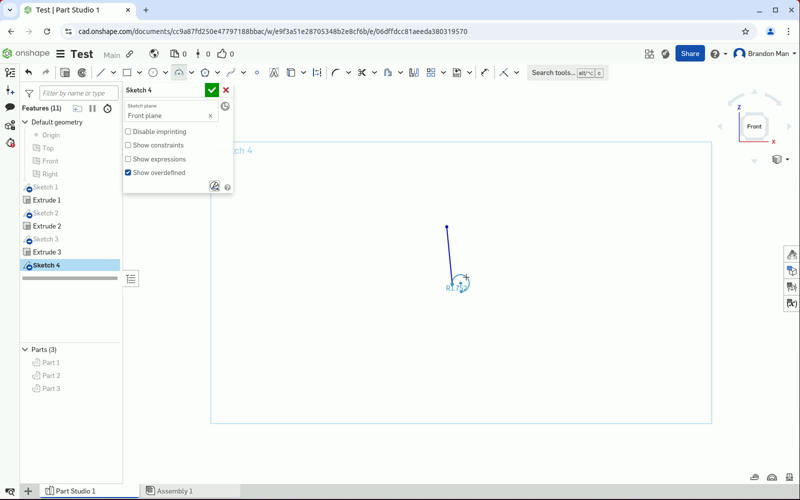
key_up(shift)
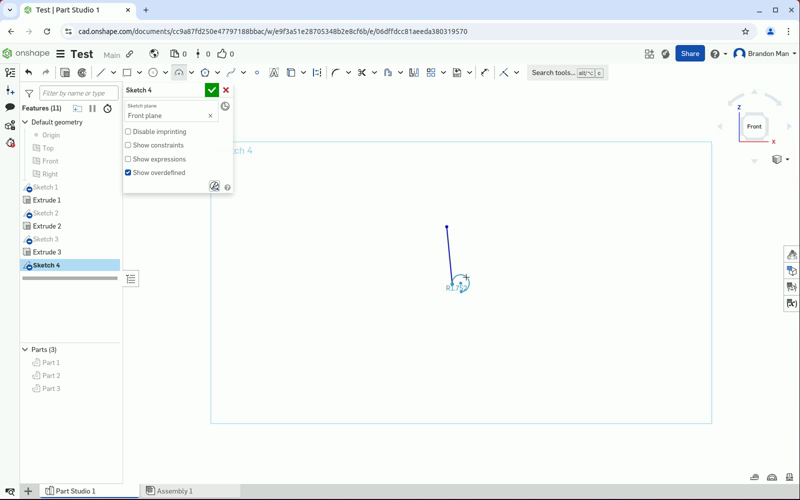
key(esc)
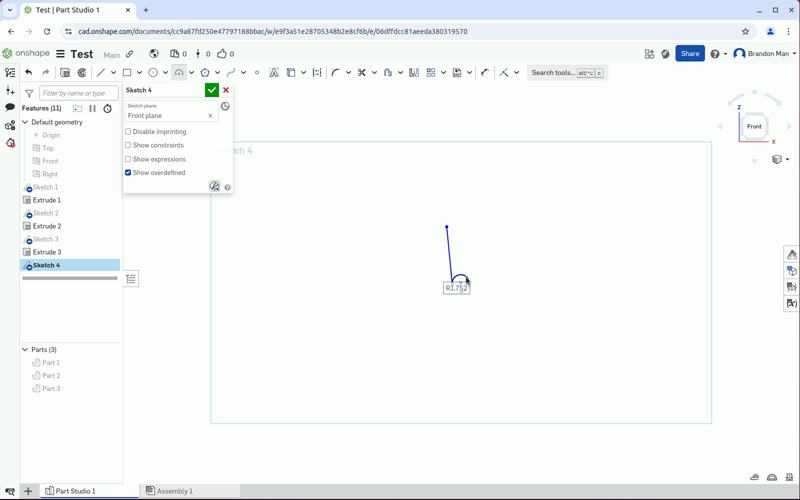
key(l)
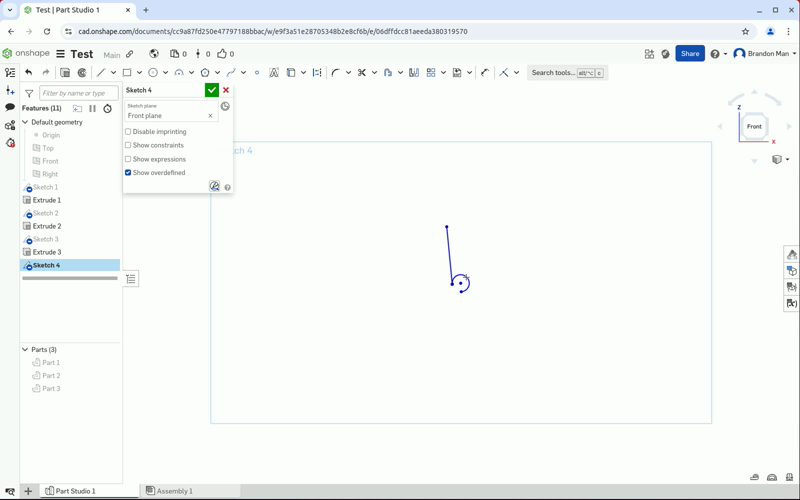
mouse_move(461, 291)
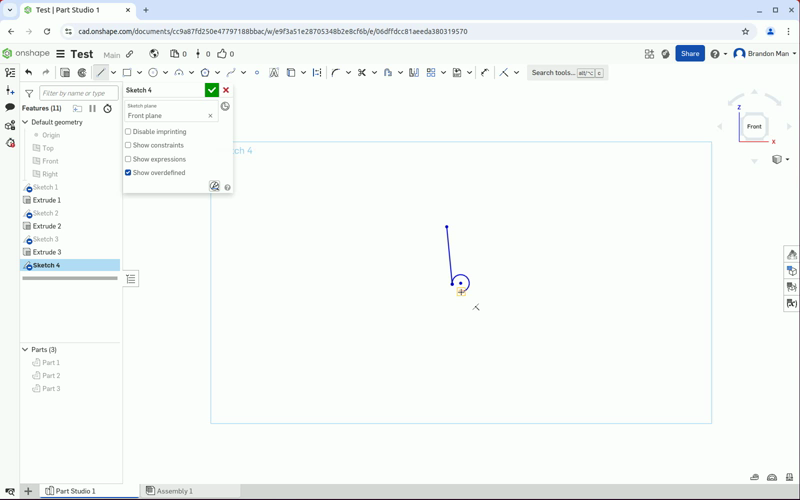
click(461, 291)
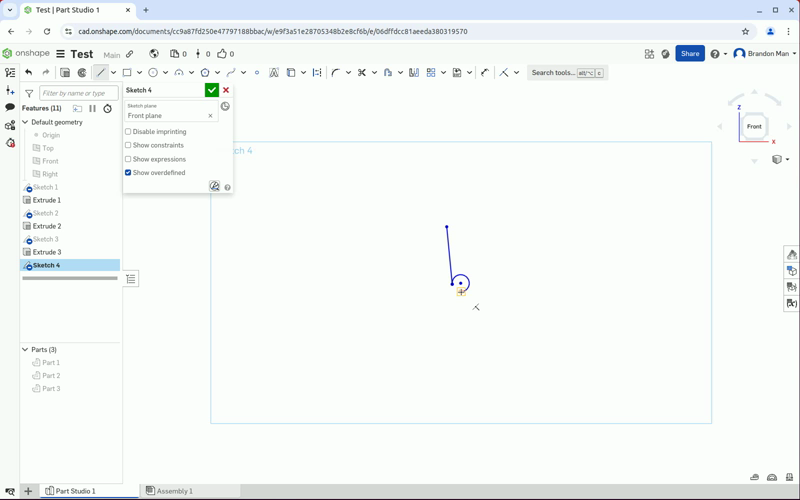
key_down(shift)
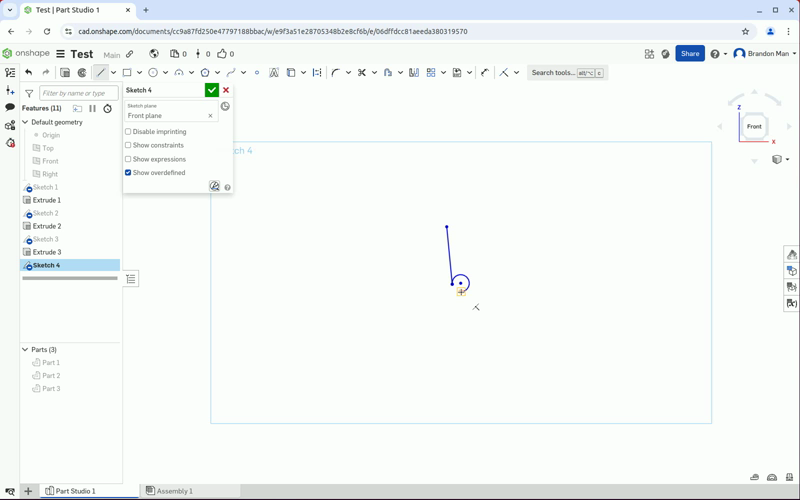
mouse_move(491, 291)
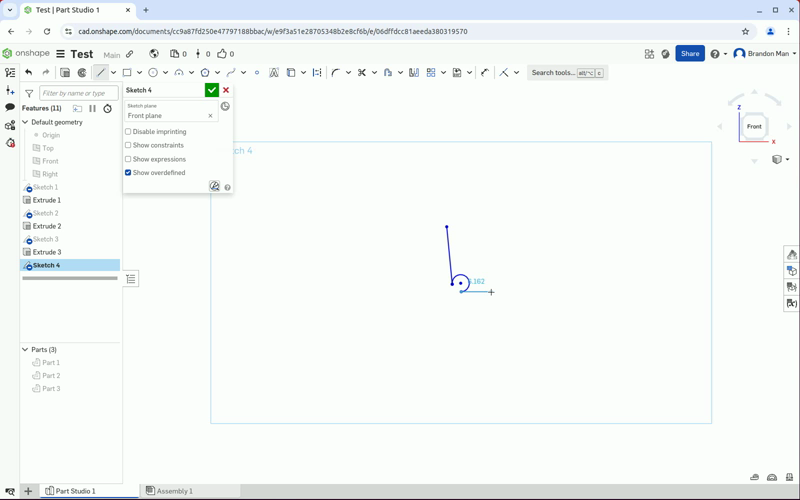
mouse_move(502, 290)
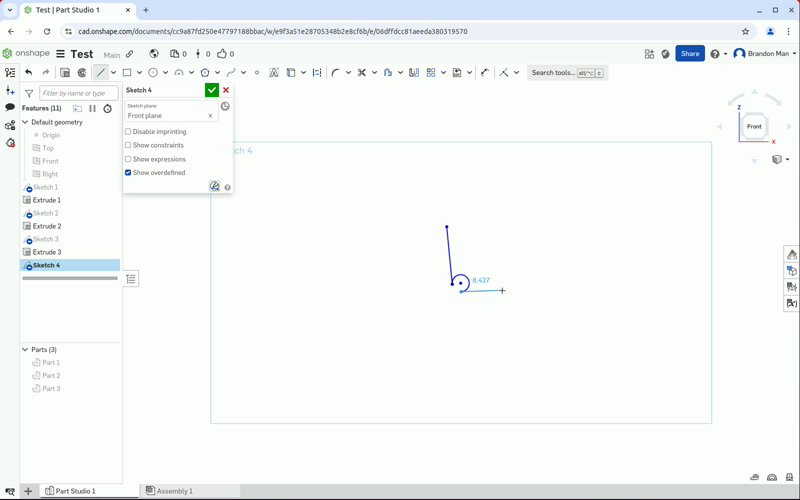
click(502, 290)
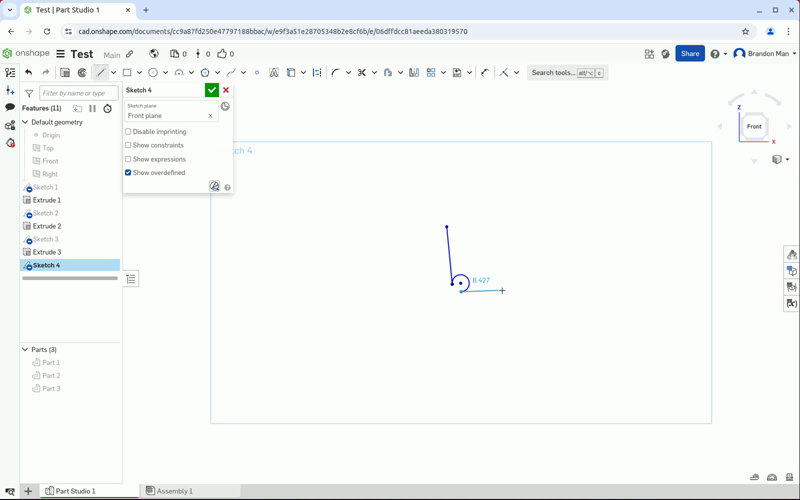
key_up(shift)
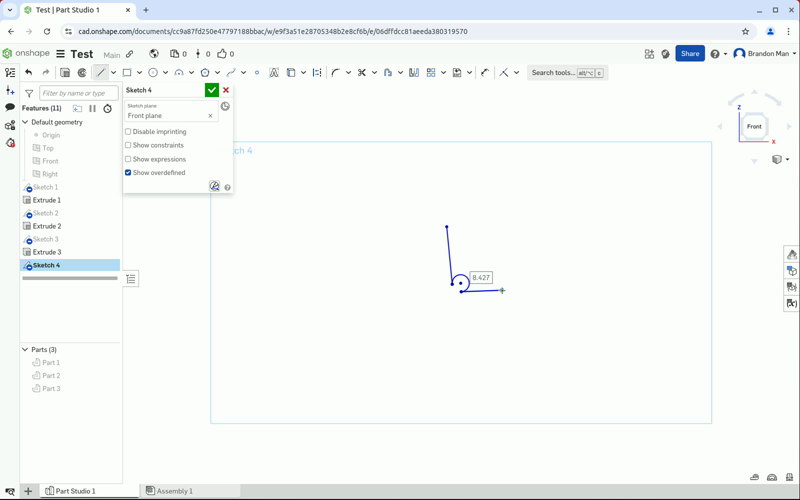
key(esc)
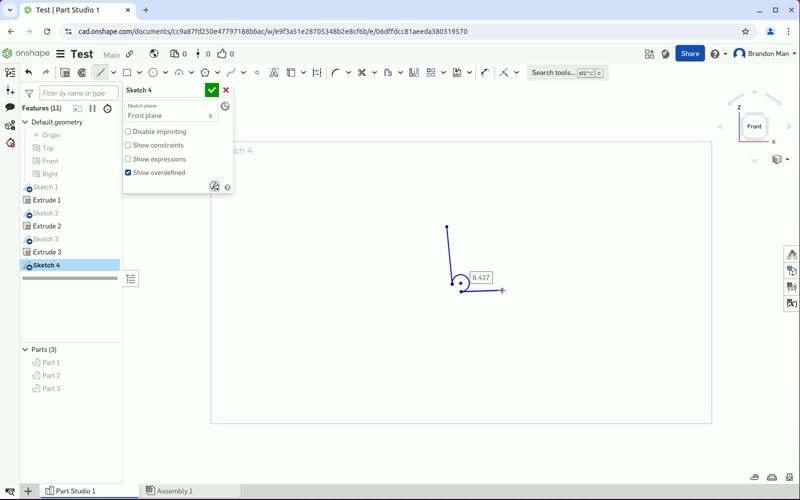
key(a)
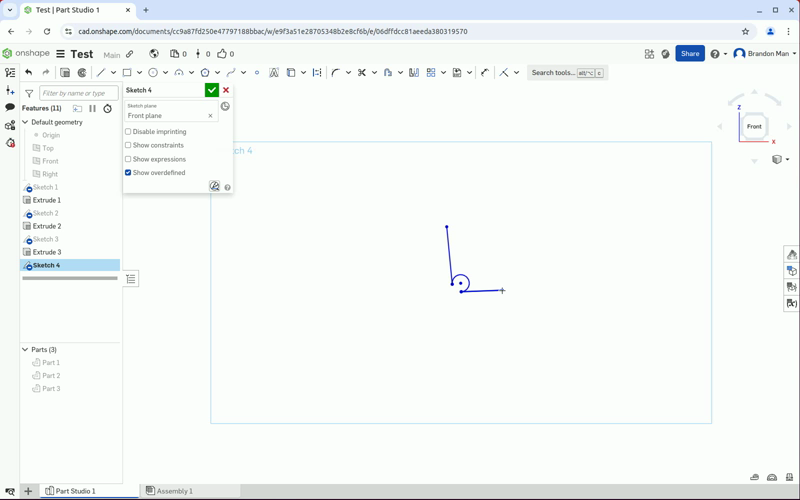
mouse_move(502, 290)
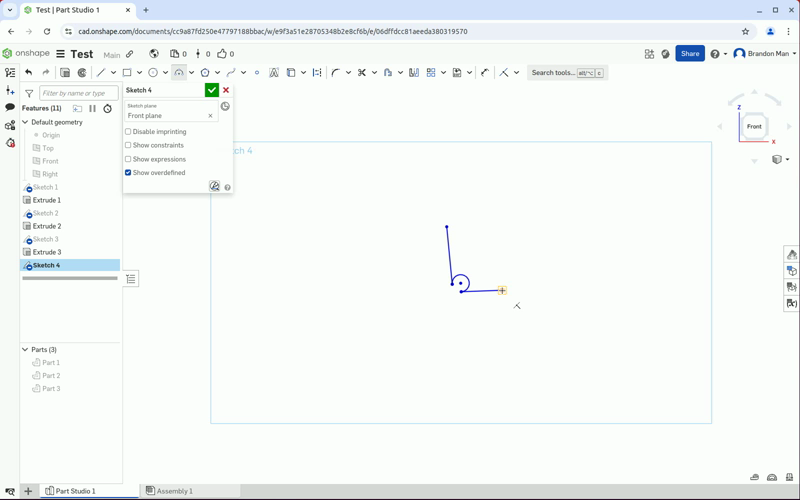
click(502, 290)
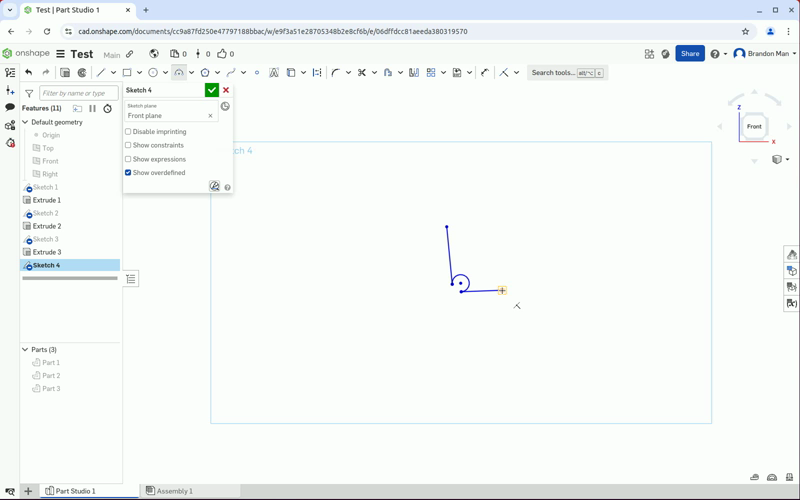
key_down(shift)
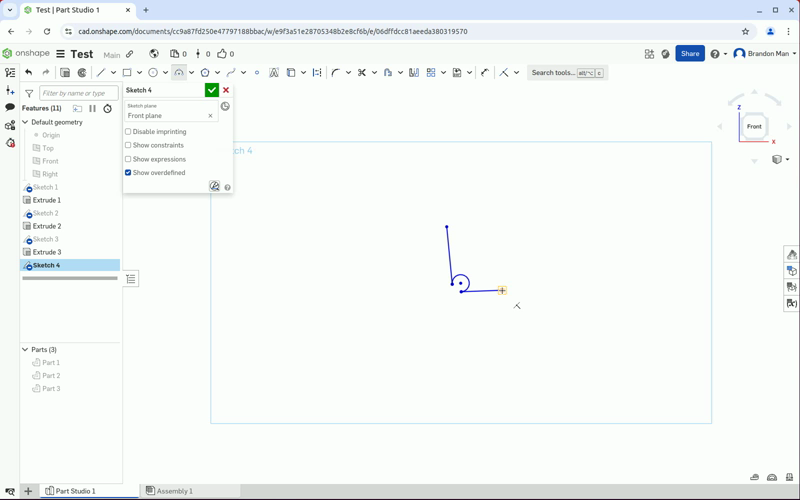
mouse_move(502, 276)
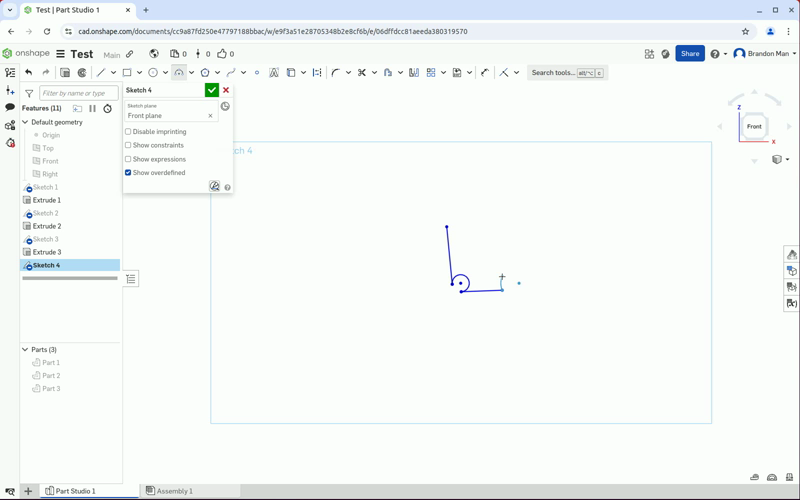
click(502, 276)
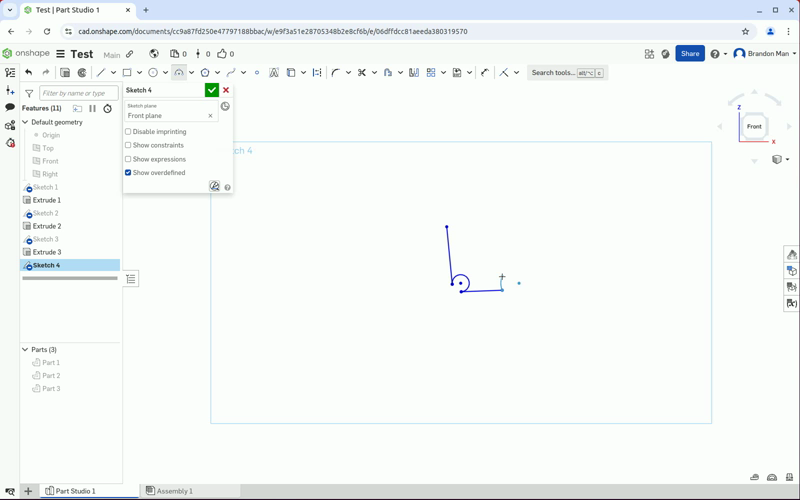
mouse_move(494, 282)
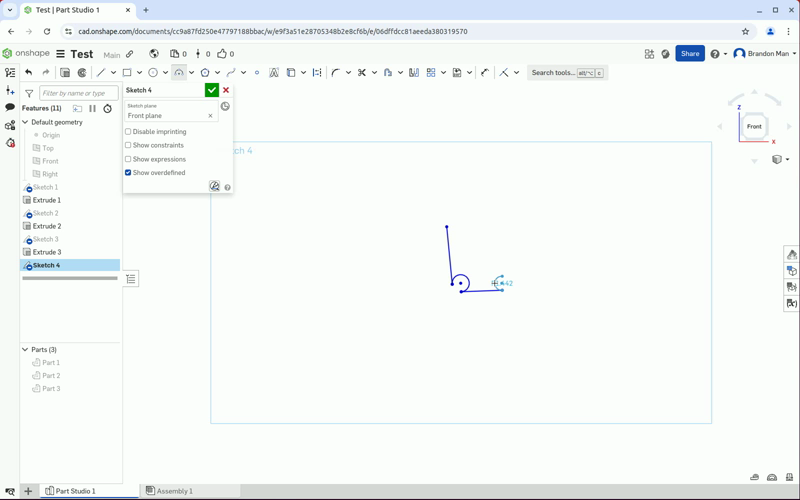
click(494, 282)
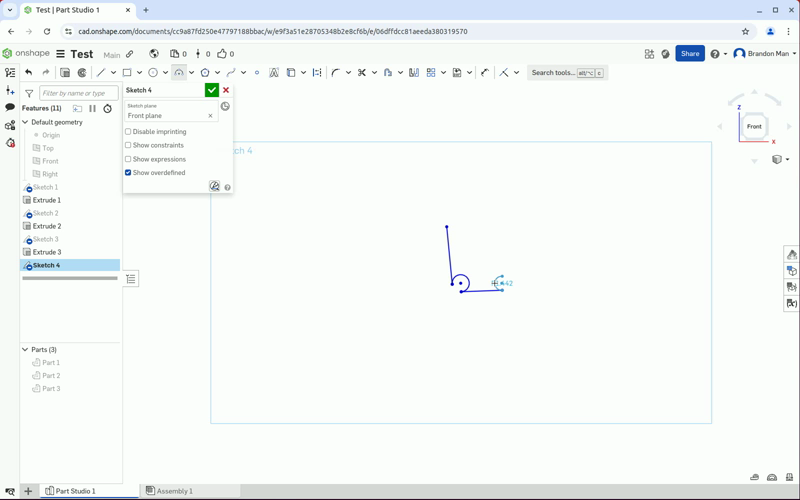
key_up(shift)
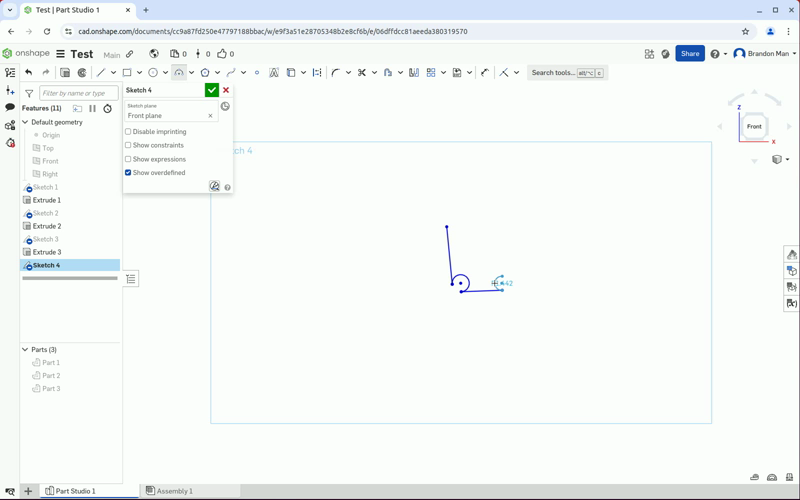
key(esc)
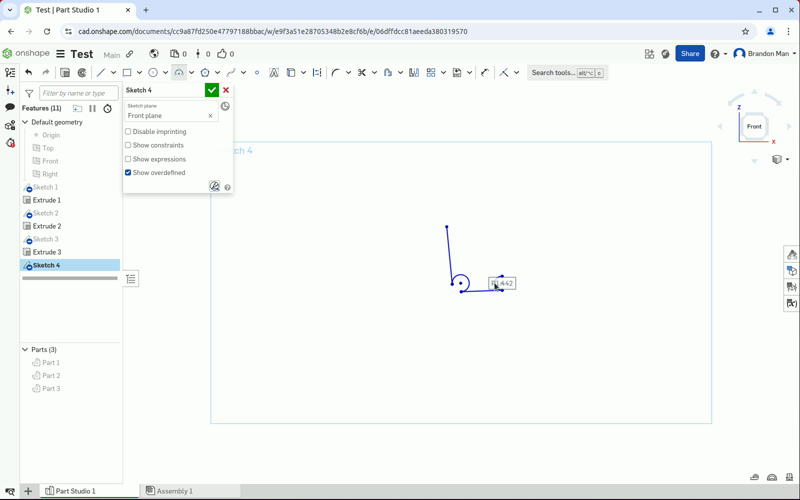
key(l)
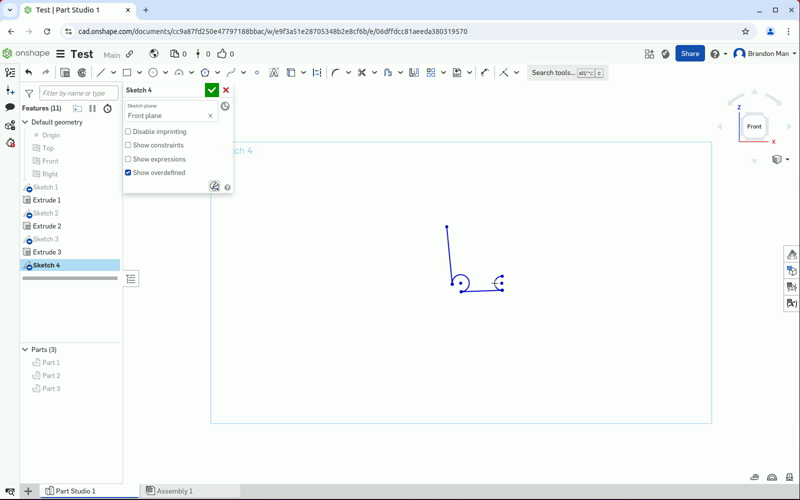
mouse_move(502, 276)
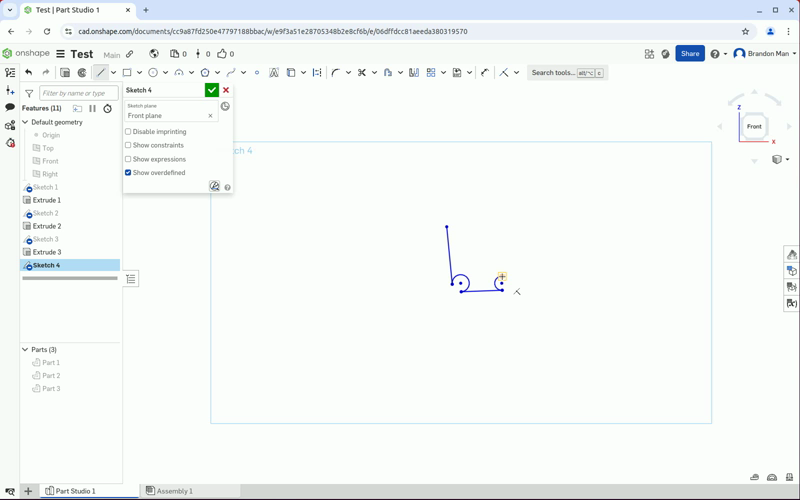
click(502, 276)
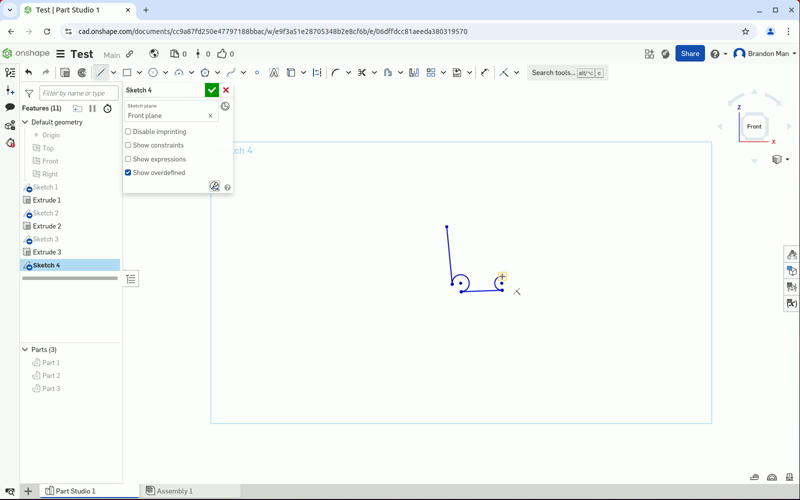
key_down(shift)
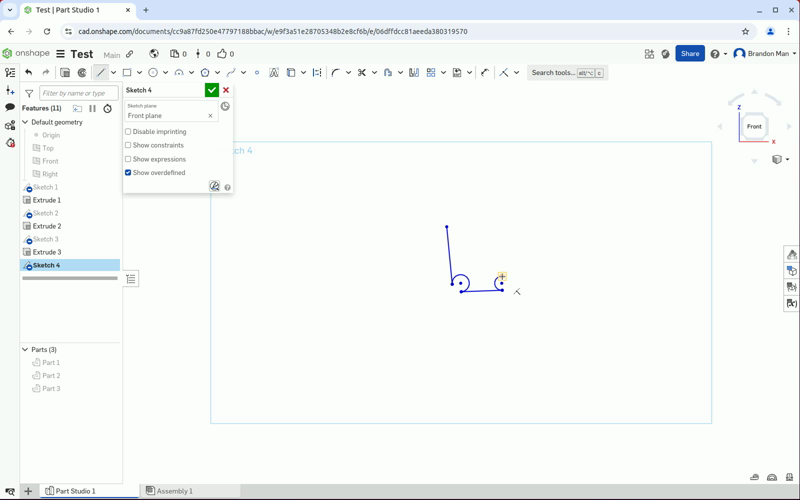
mouse_move(532, 276)
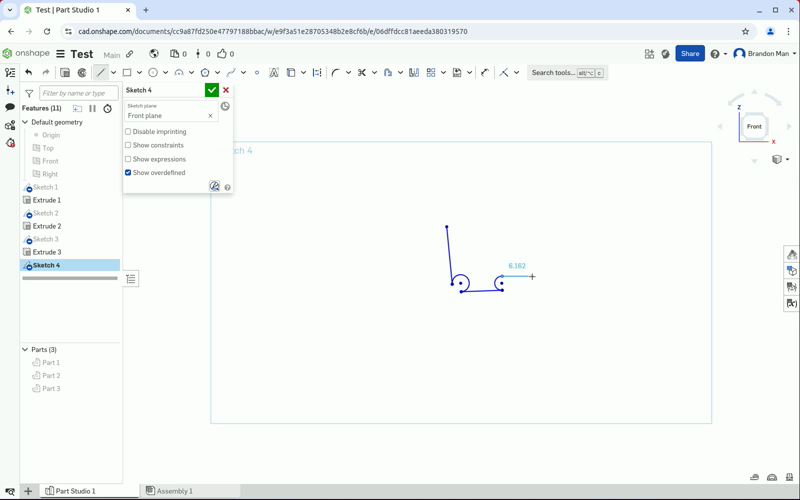
mouse_move(478, 275)
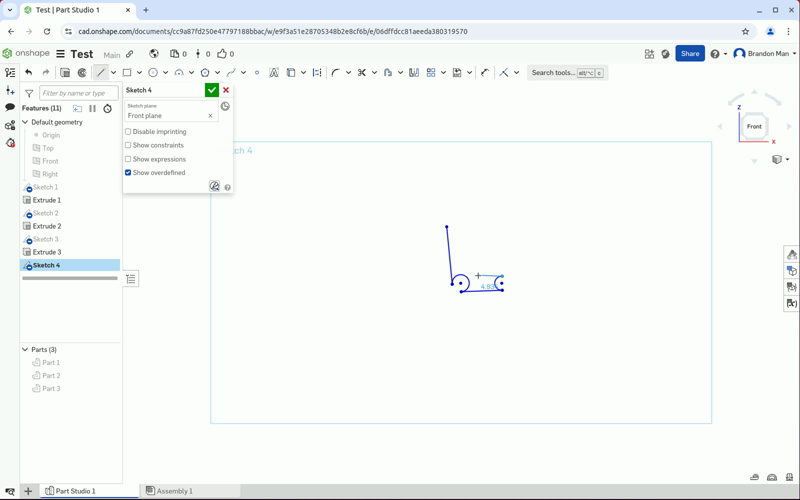
click(478, 275)
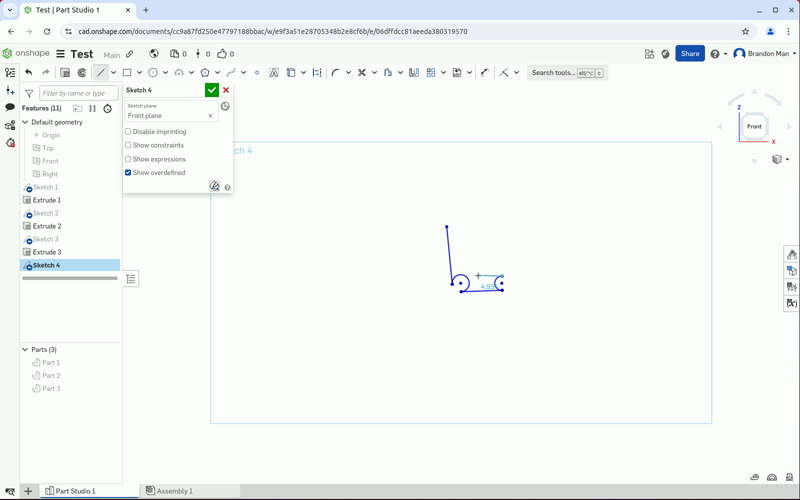
key_up(shift)
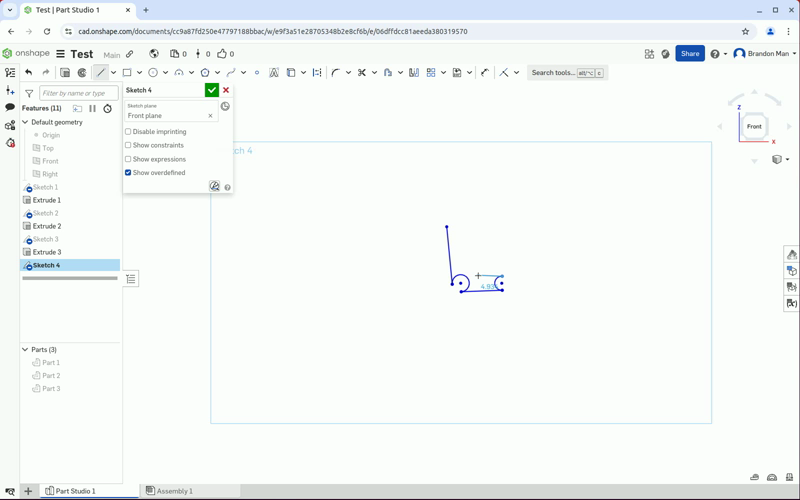
key(esc)
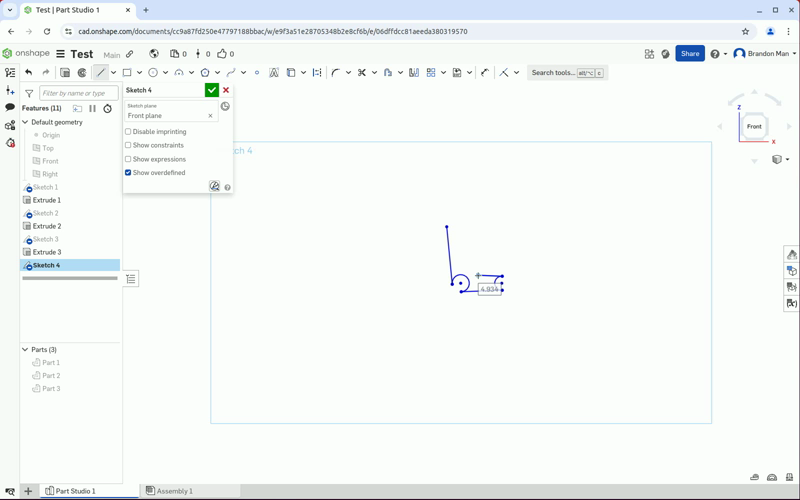
key(a)
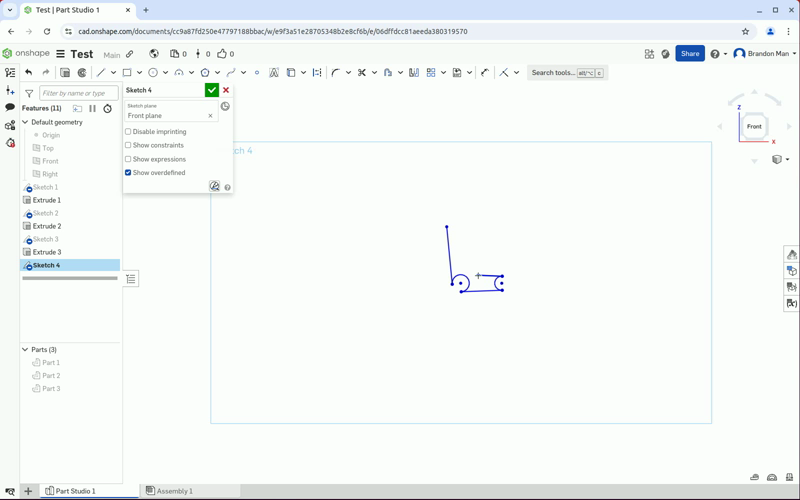
mouse_move(478, 275)
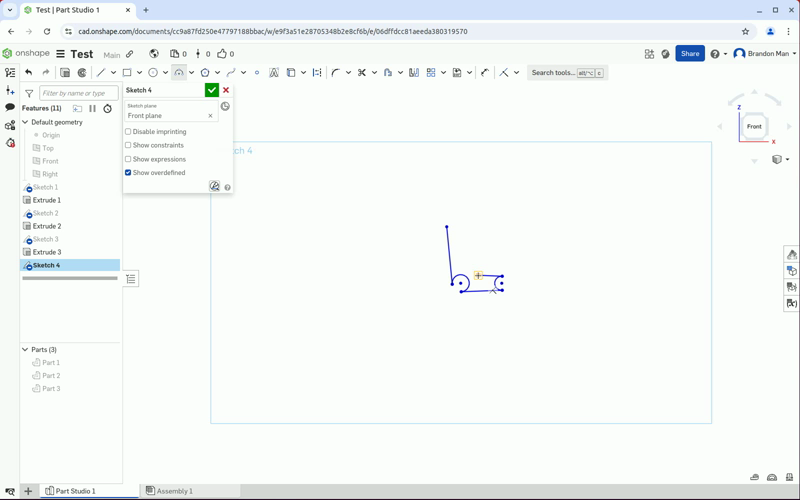
click(478, 275)
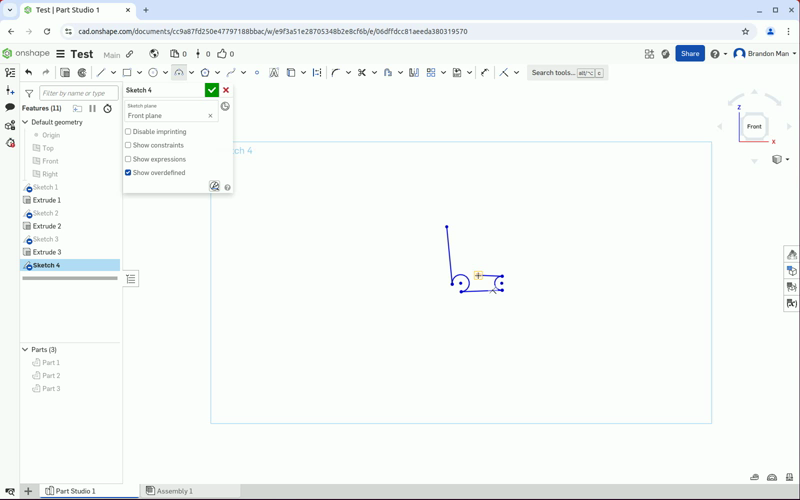
key_down(shift)
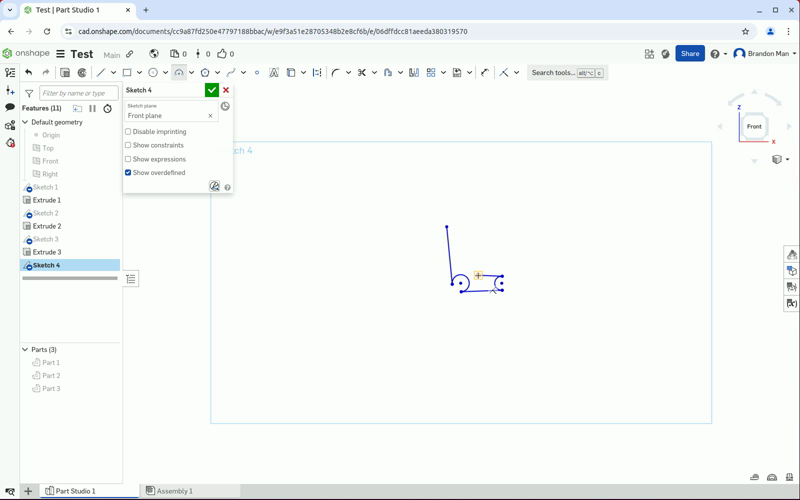
mouse_move(471, 267)
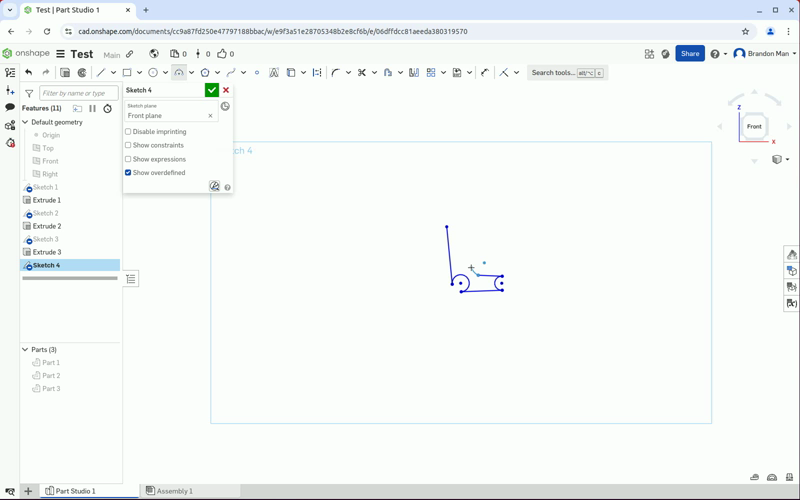
click(471, 267)
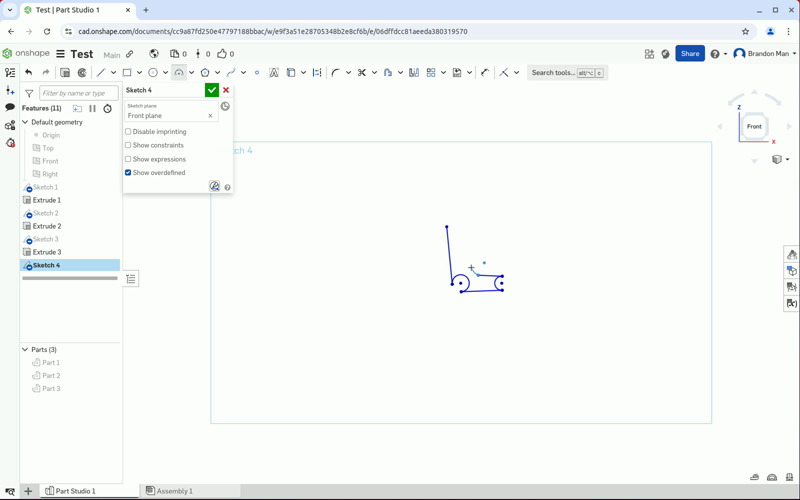
mouse_move(472, 272)
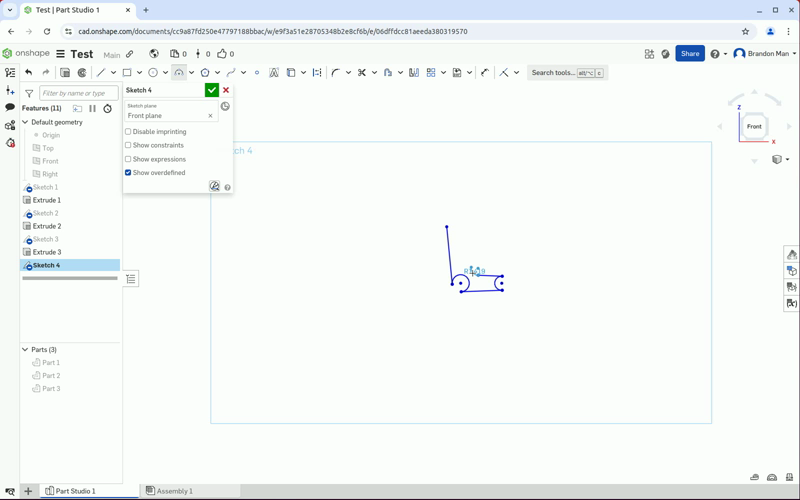
click(472, 272)
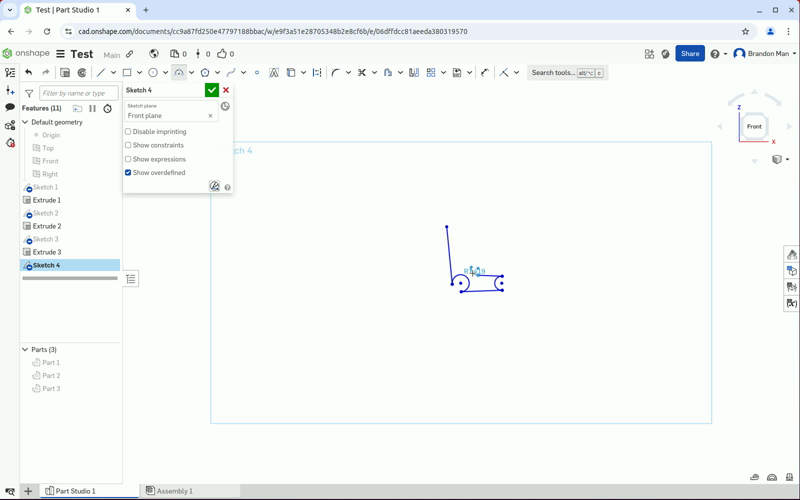
key_up(shift)
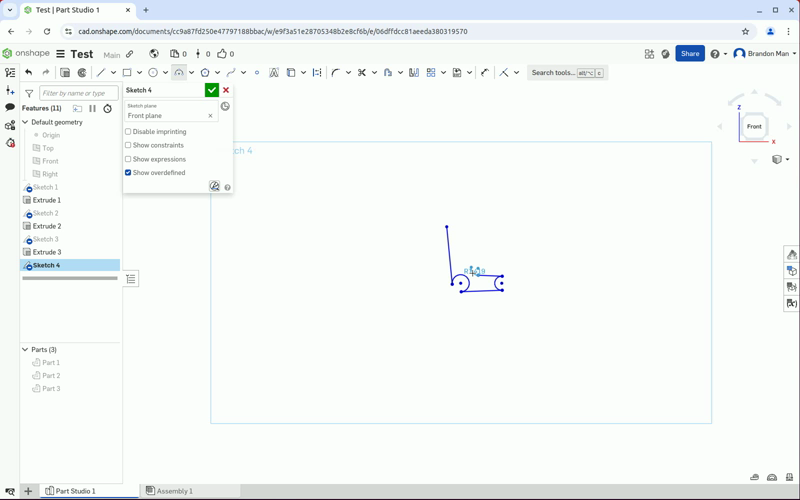
key(esc)
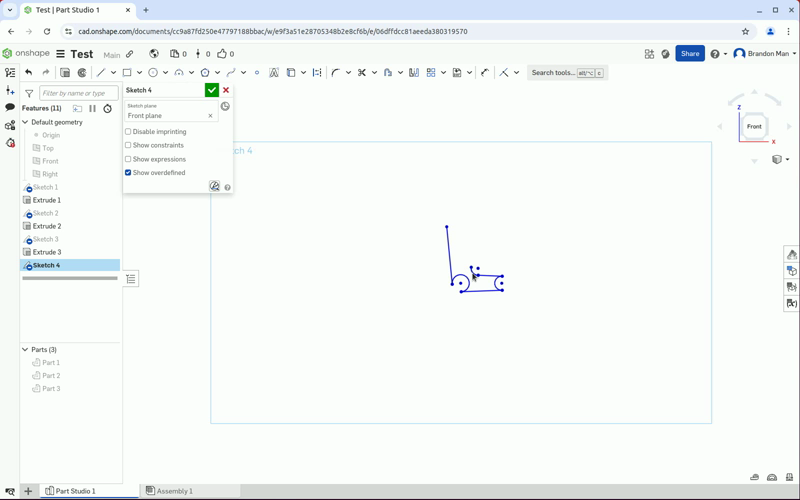
key(l)
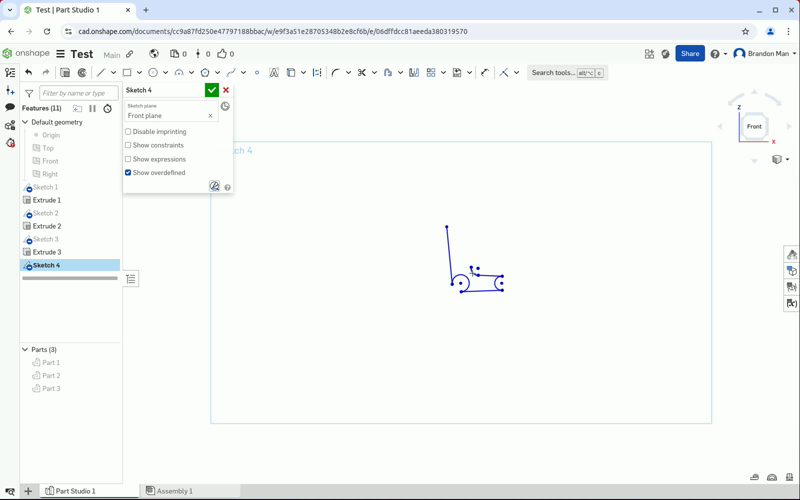
mouse_move(471, 267)
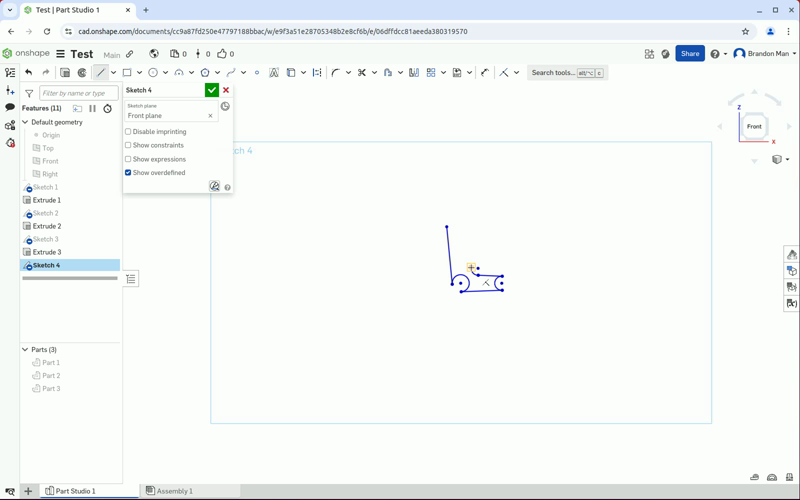
click(471, 267)
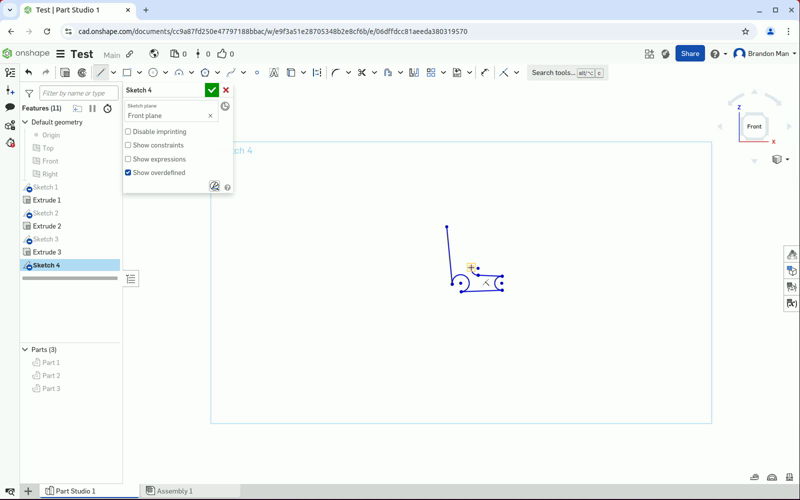
key_down(shift)
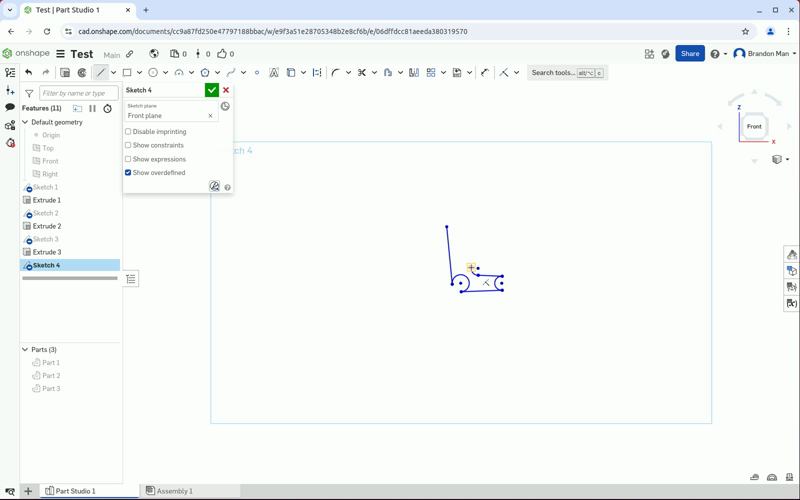
mouse_move(501, 267)
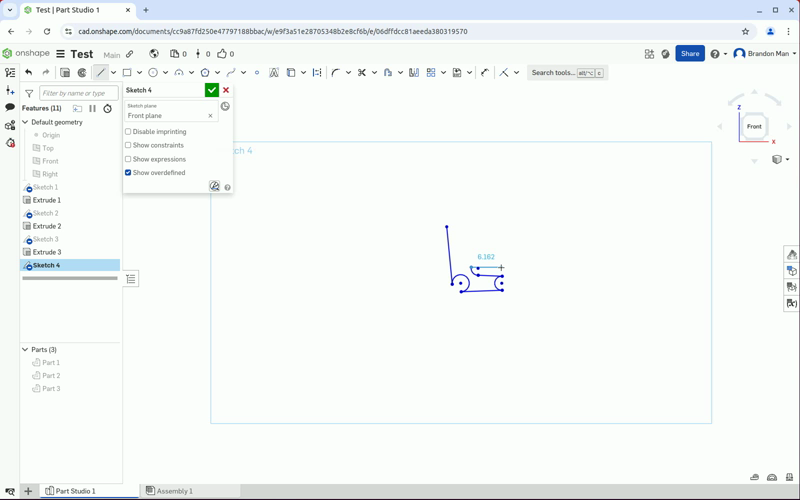
mouse_move(475, 226)
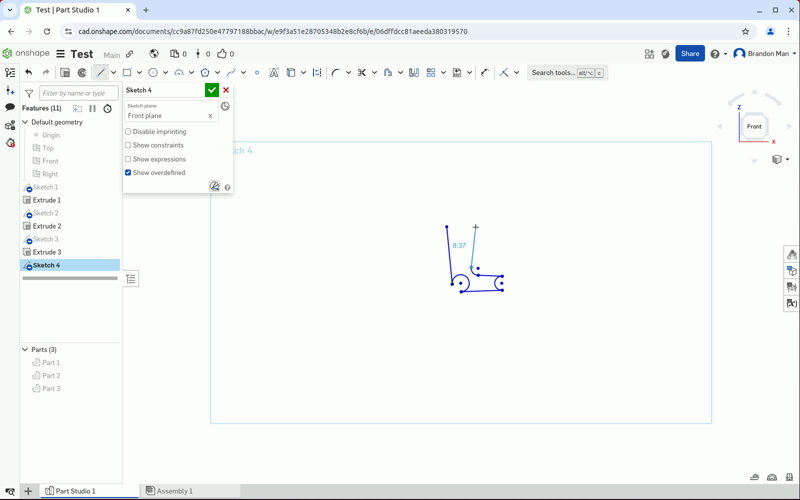
click(475, 226)
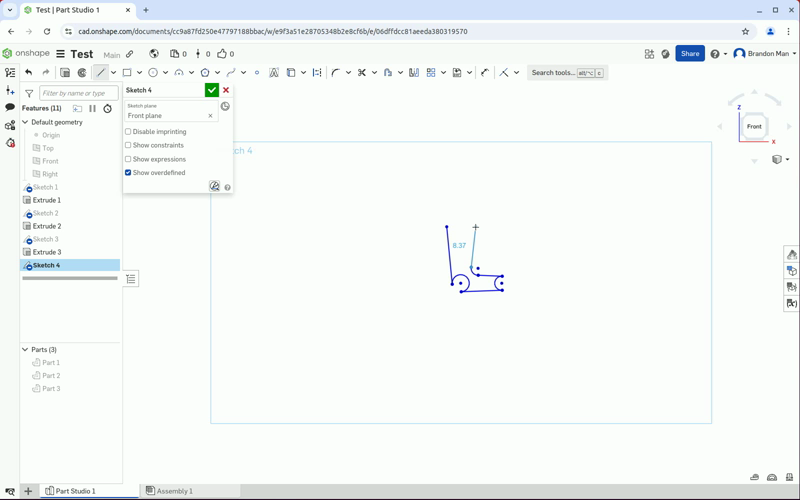
key_up(shift)
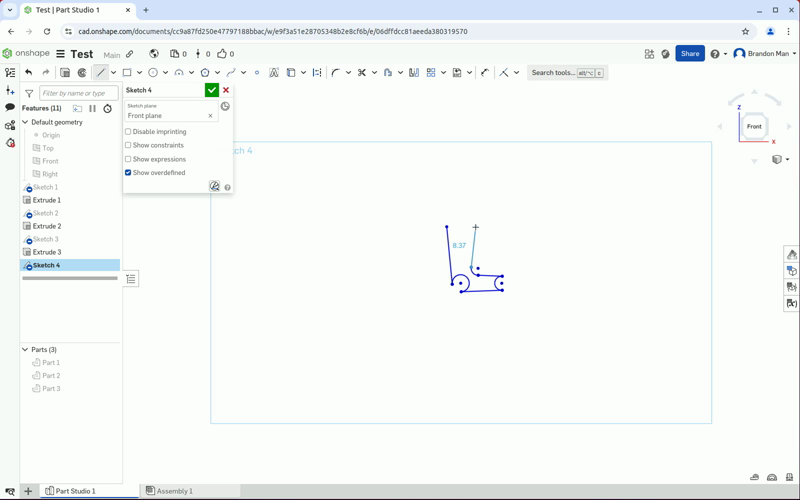
key(esc)
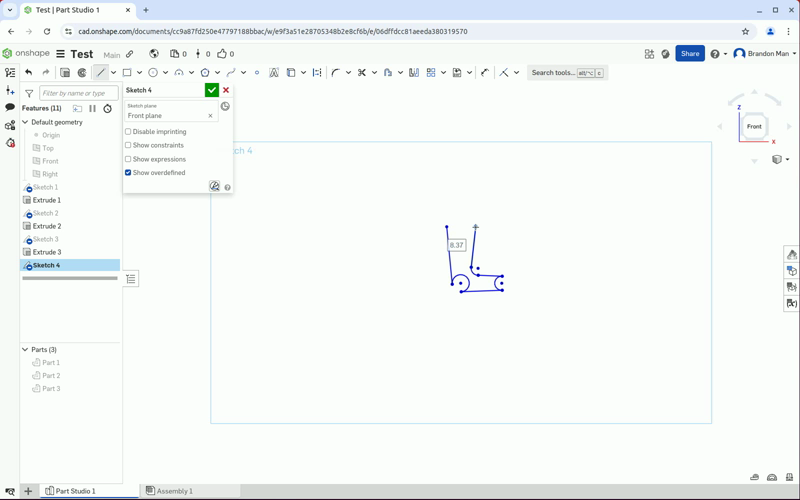
key(a)
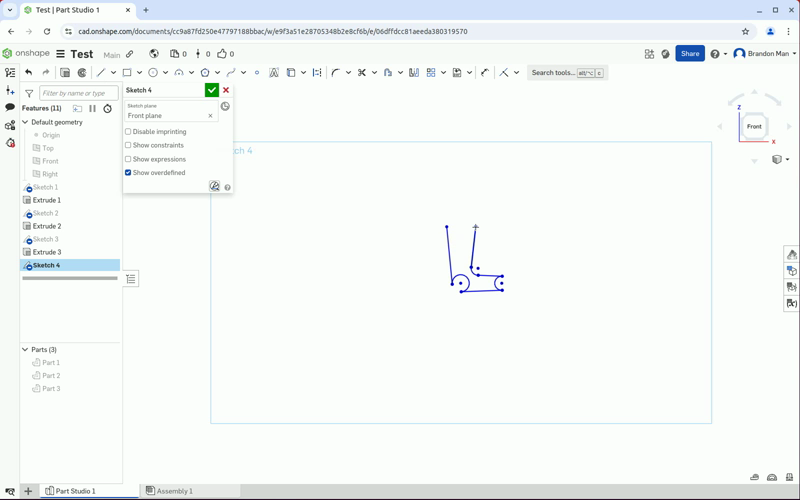
mouse_move(475, 226)
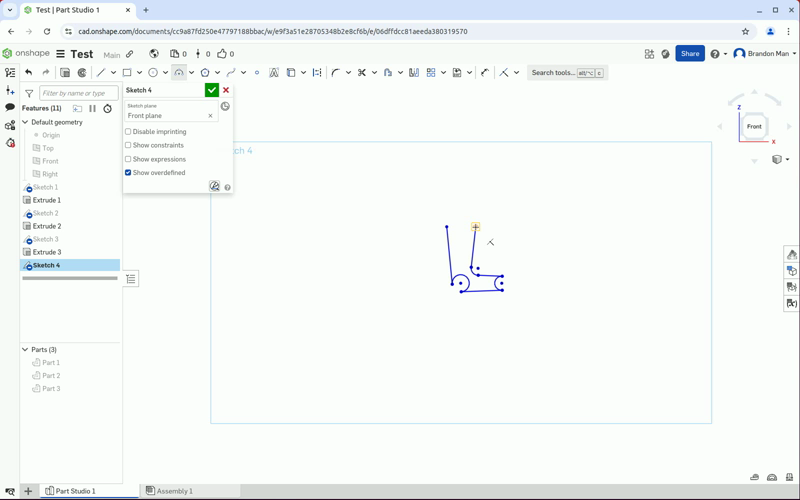
click(475, 226)
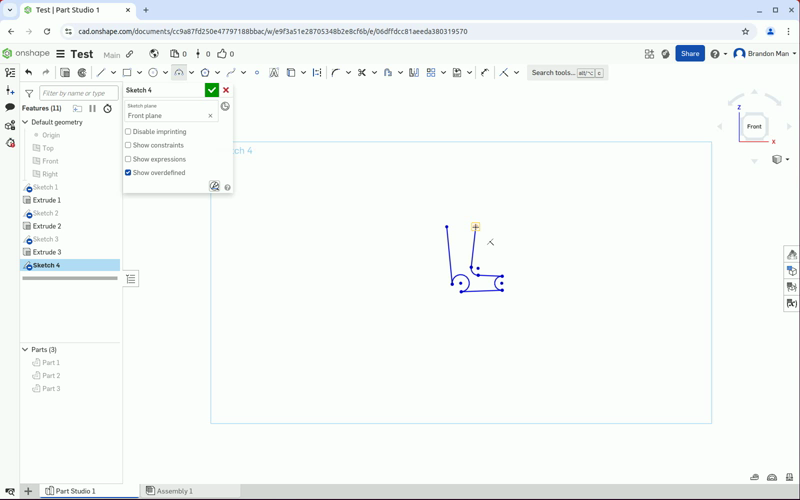
mouse_move(446, 226)
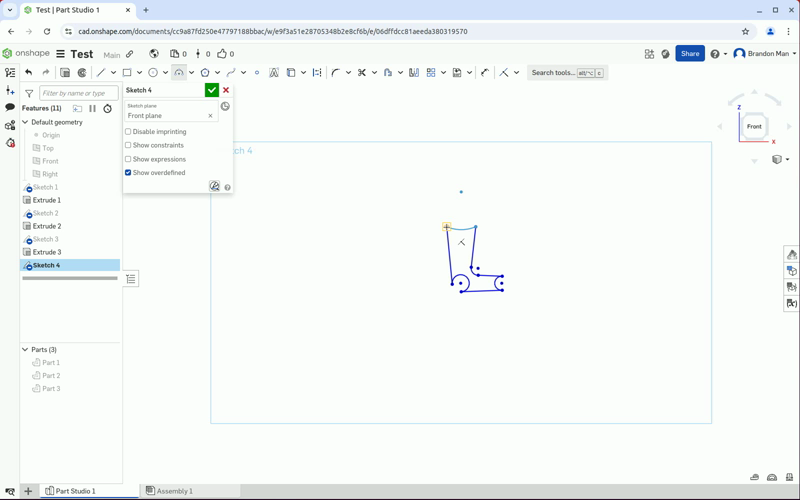
click(446, 226)
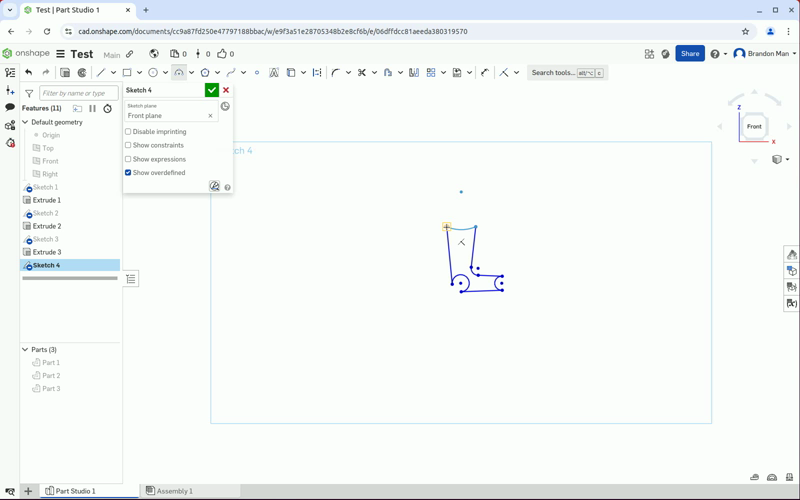
key_down(shift)
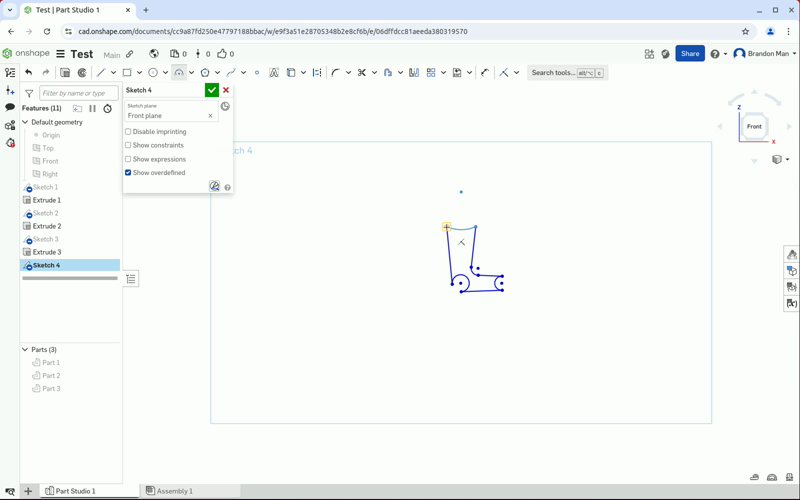
mouse_move(461, 239)
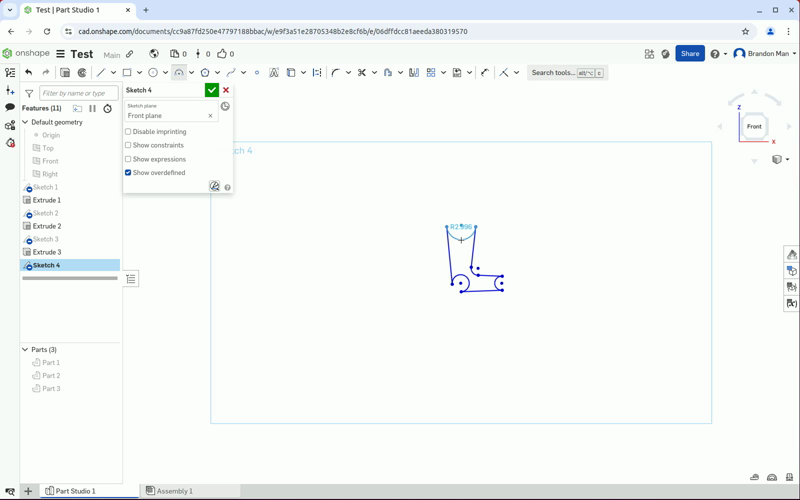
click(461, 239)
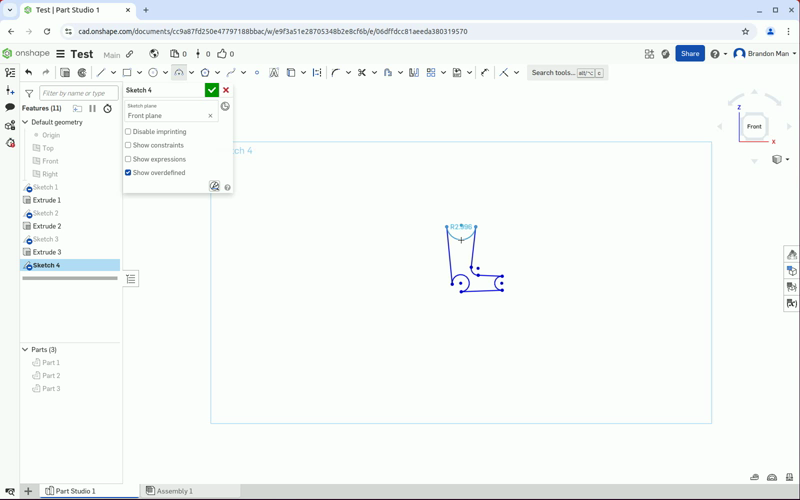
key_up(shift)
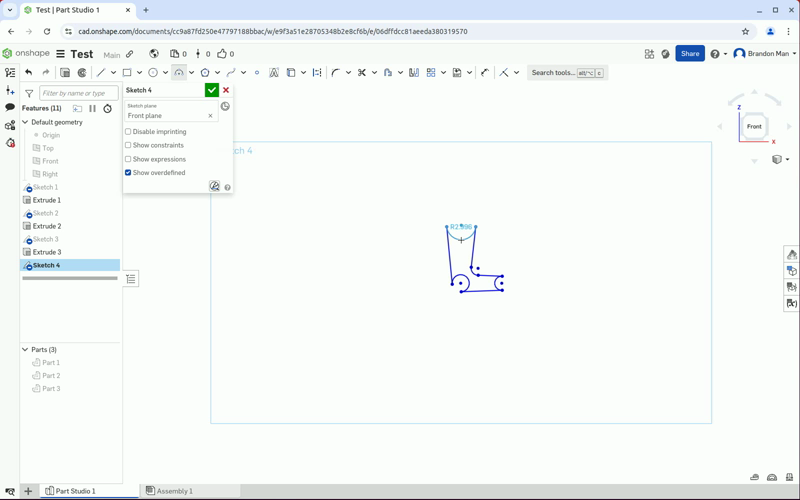
key(esc)
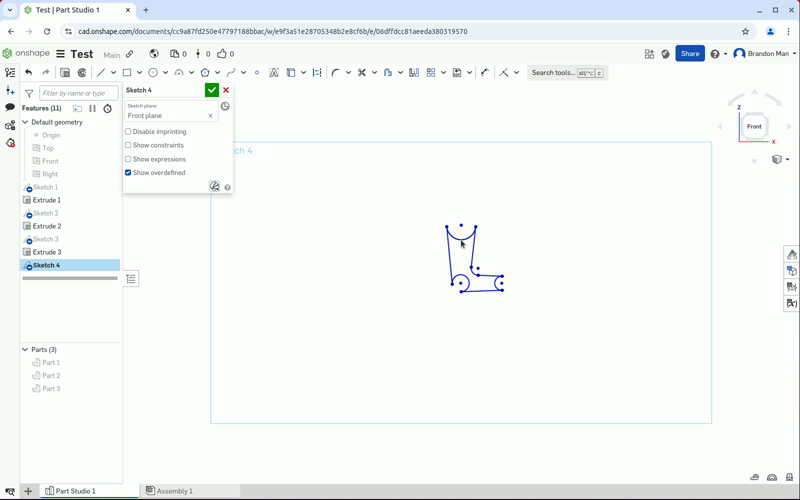
mouse_move(485, 280)
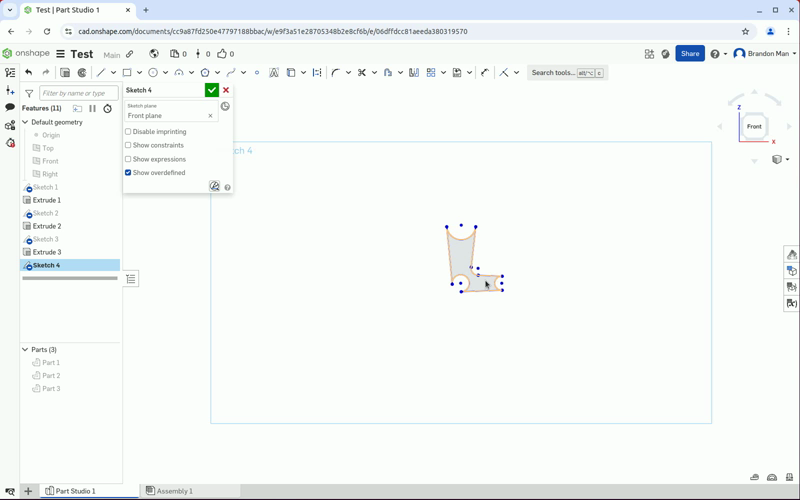
scroll(6)
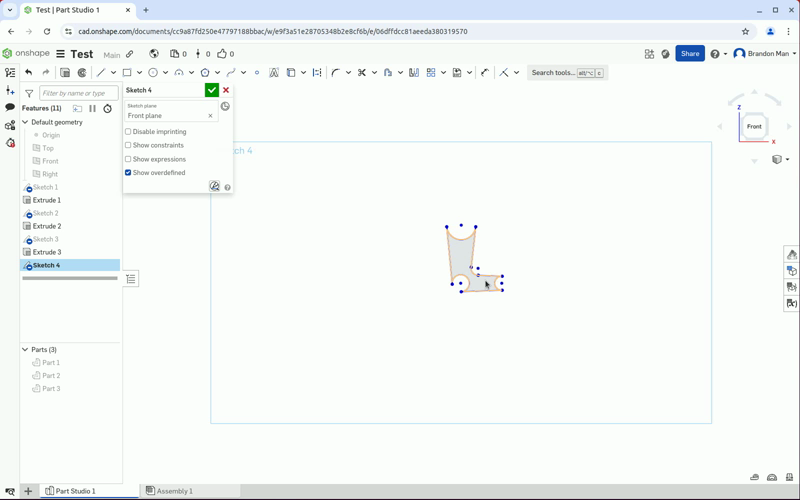
scroll(6)
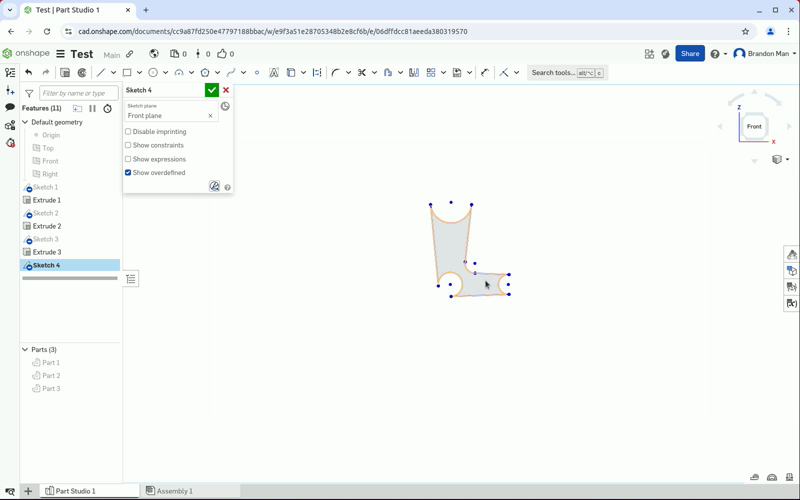
scroll(6)
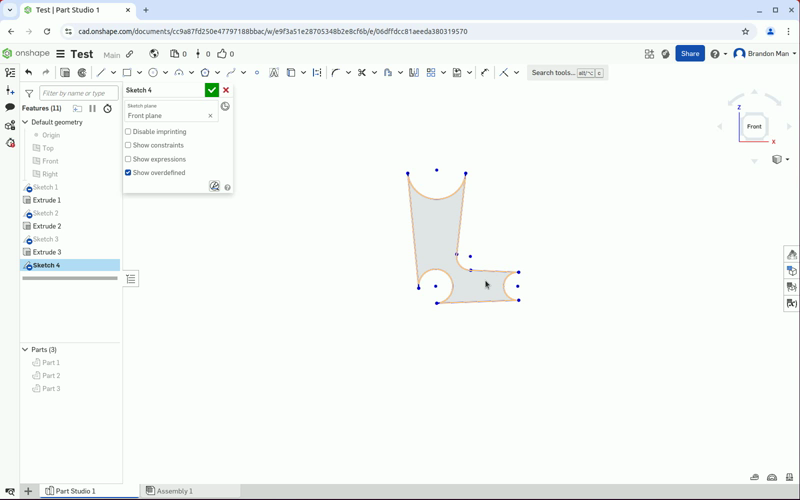
scroll(6)
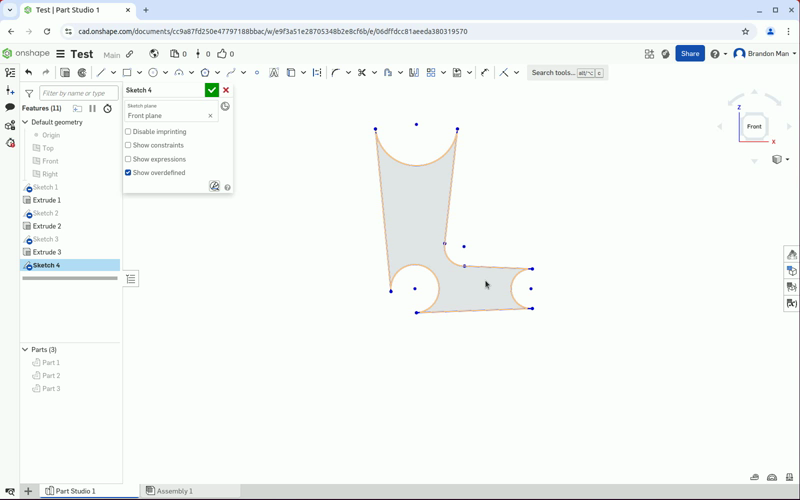
scroll(6)
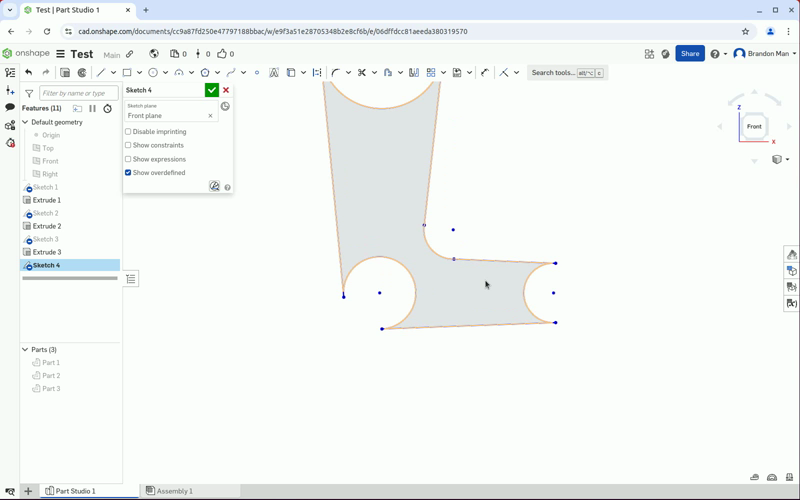
scroll(6)
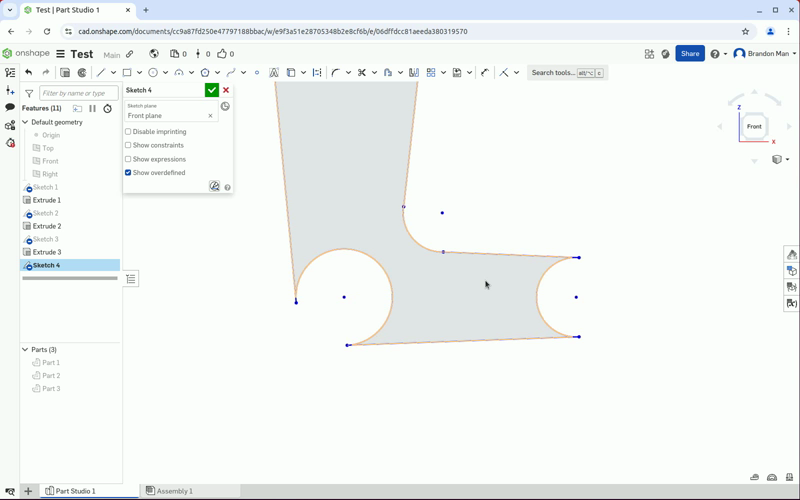
scroll(6)
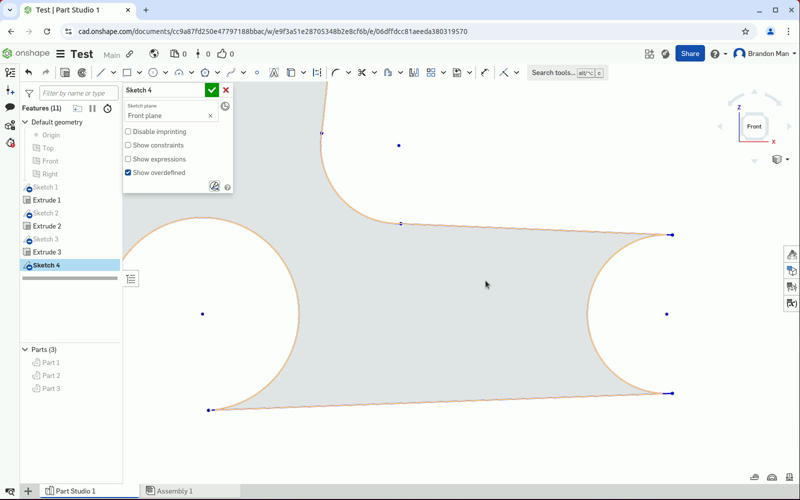
click(485, 280)
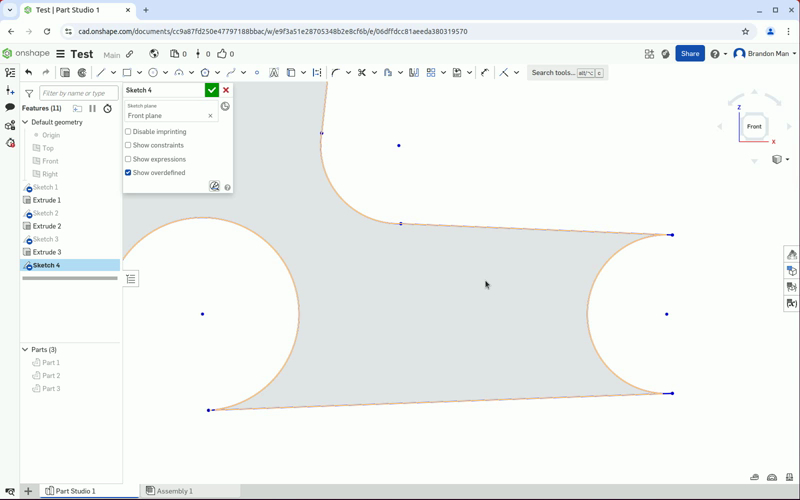
scroll(-6)
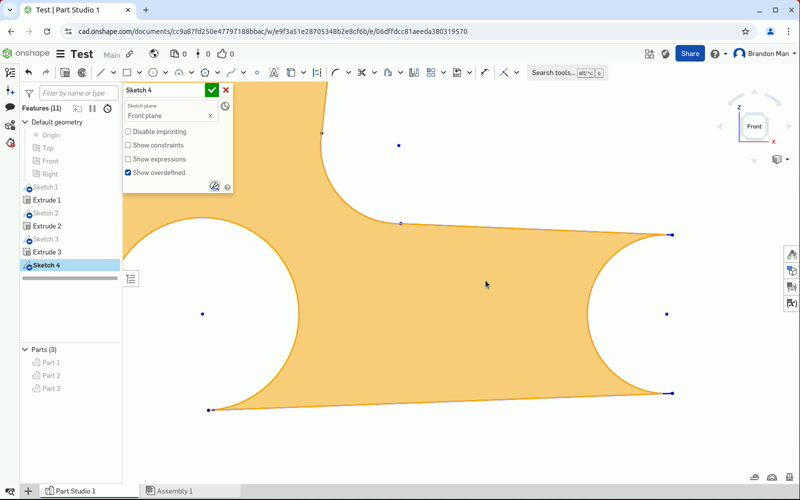
scroll(-6)
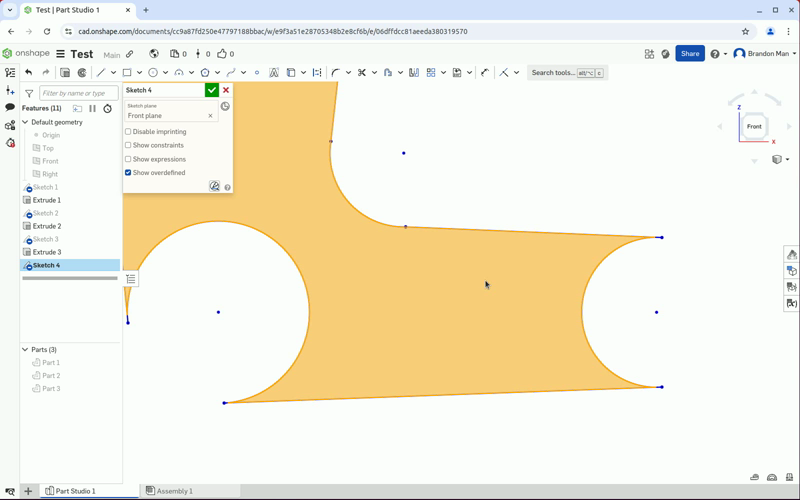
scroll(-6)
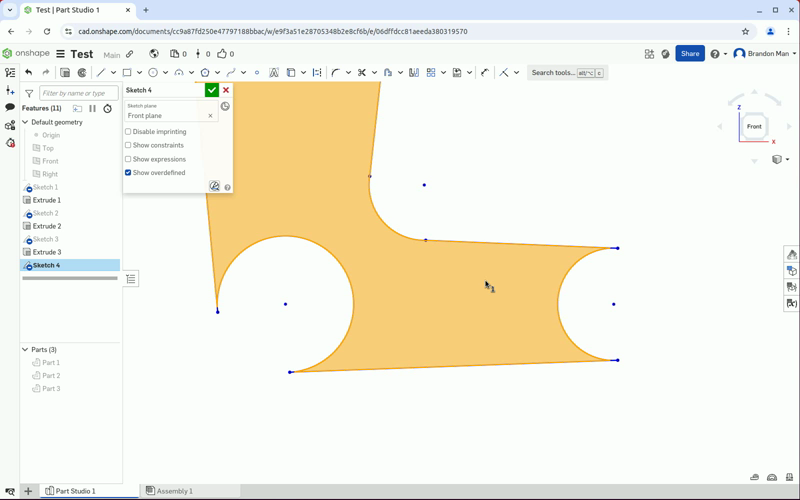
scroll(-6)
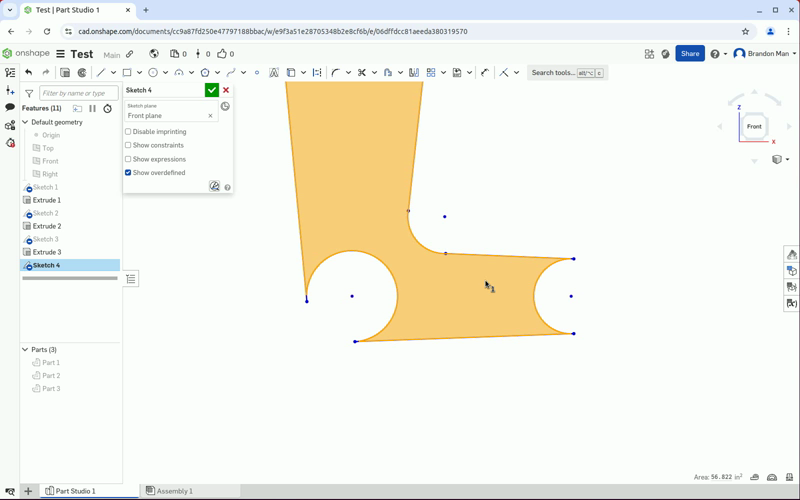
scroll(-6)
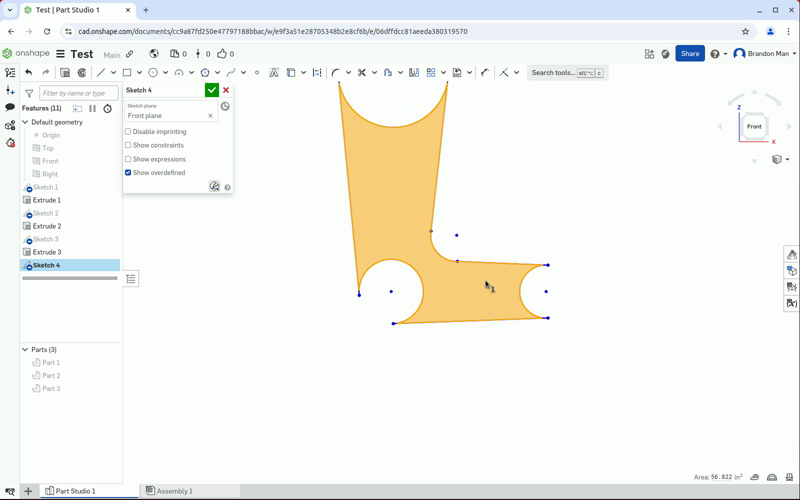
scroll(-6)
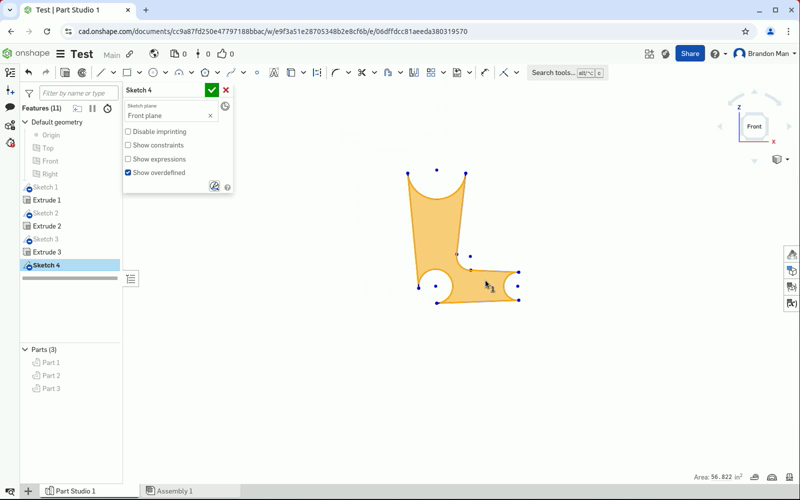
scroll(-6)
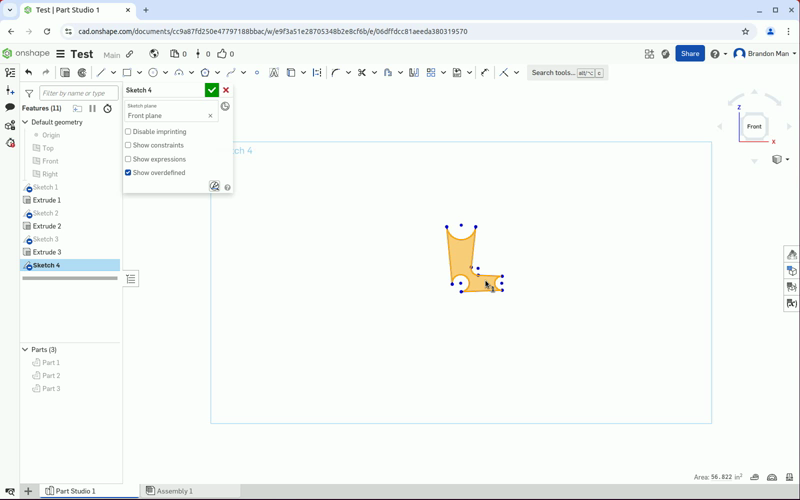
mouse_move(73, 352)
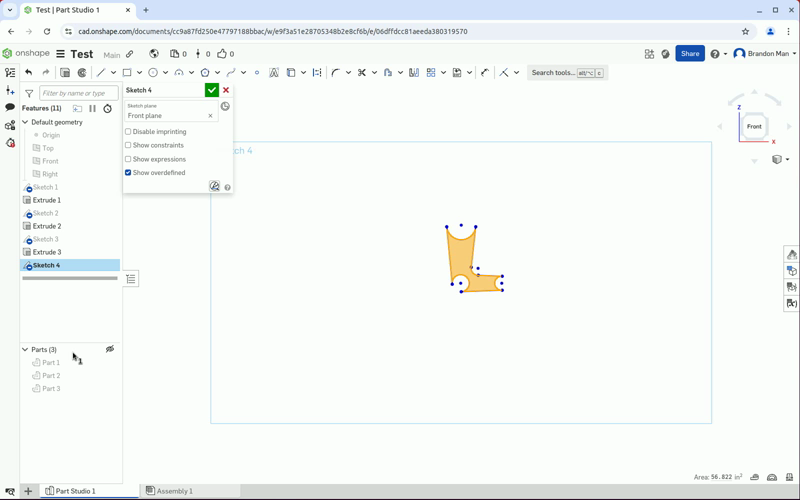
key(shift+y)
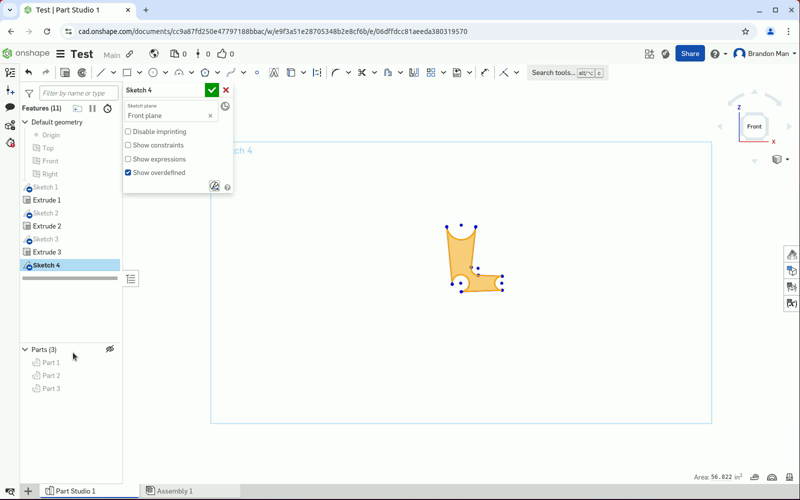
key(shift+e)
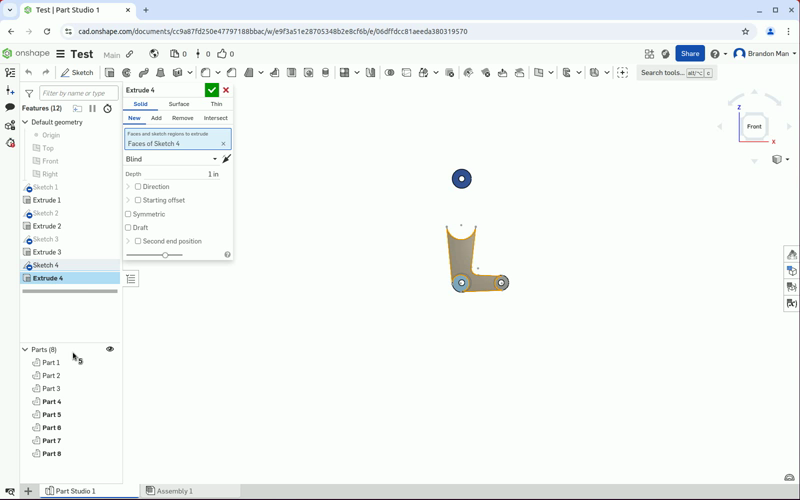
mouse_move(143, 106)
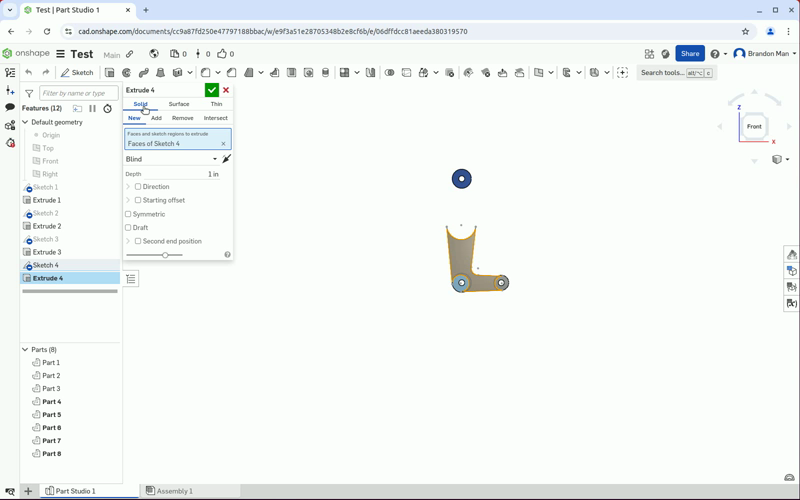
click(143, 106)
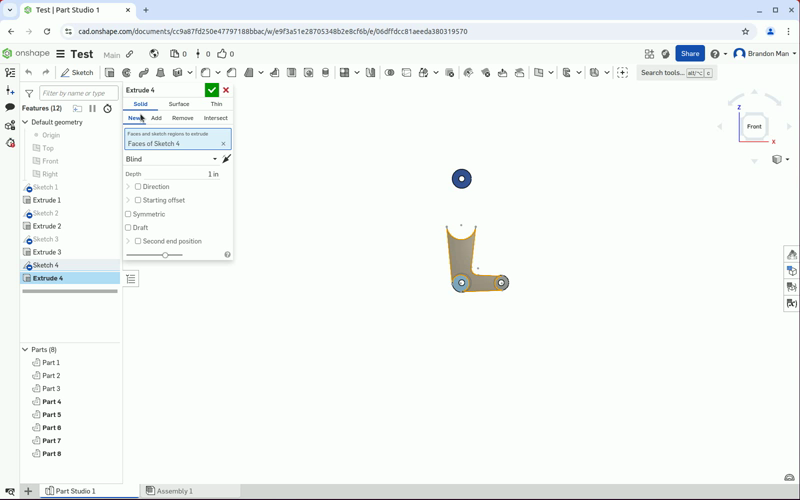
mouse_move(137, 120)
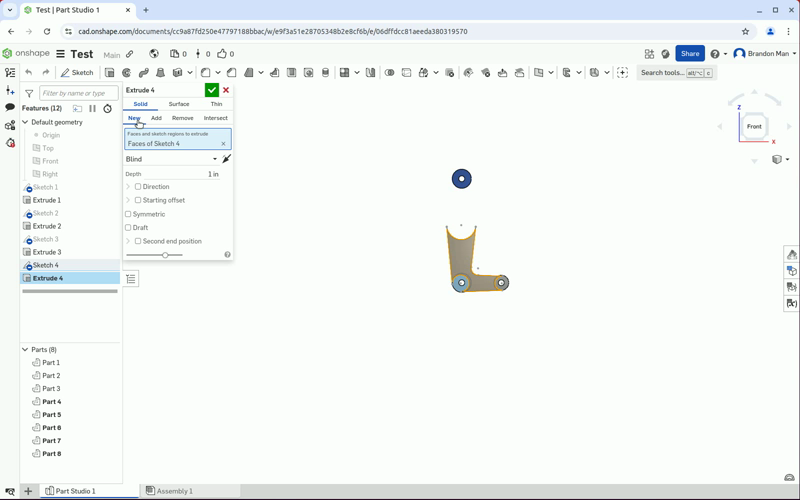
click(137, 120)
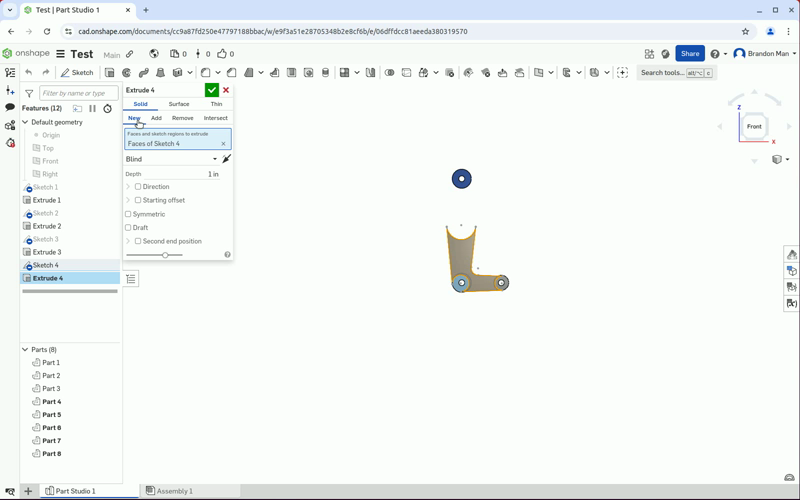
key(tab, 4)
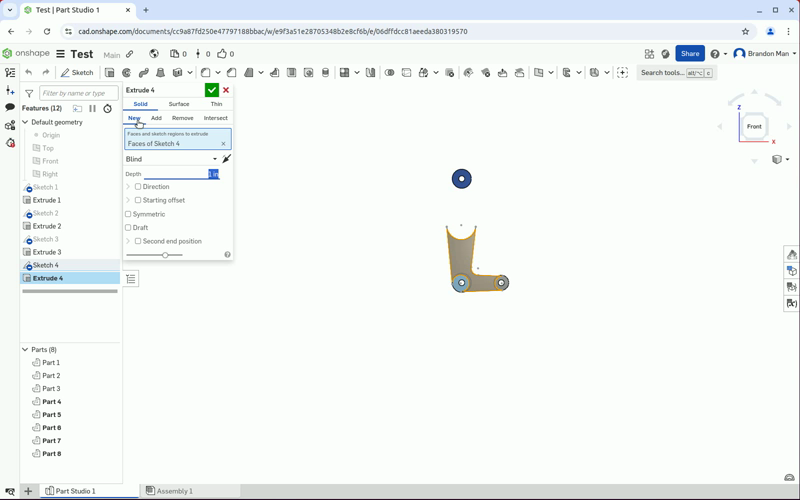
text(0.482)
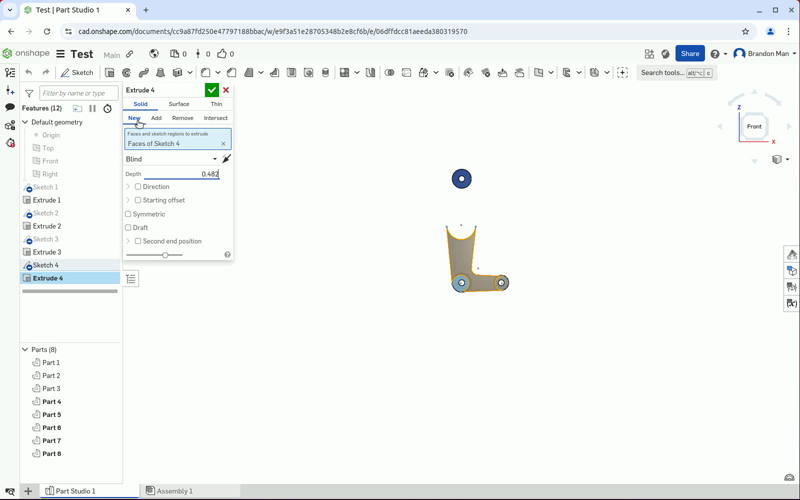
key(tab, 3)
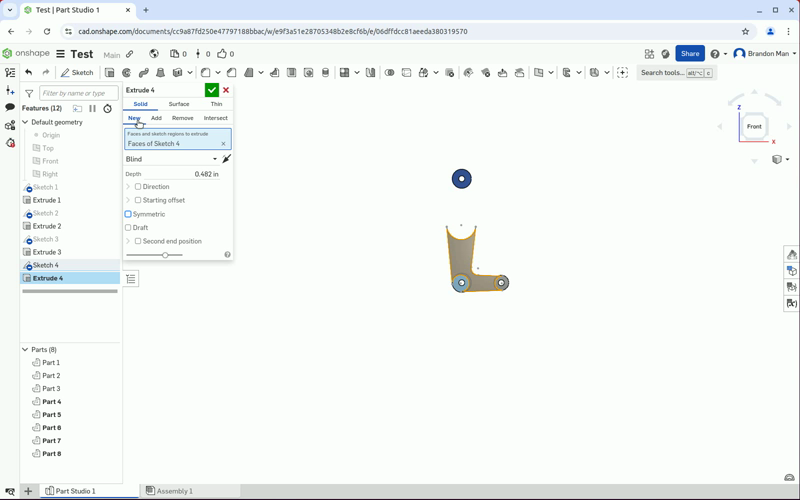
key(space)
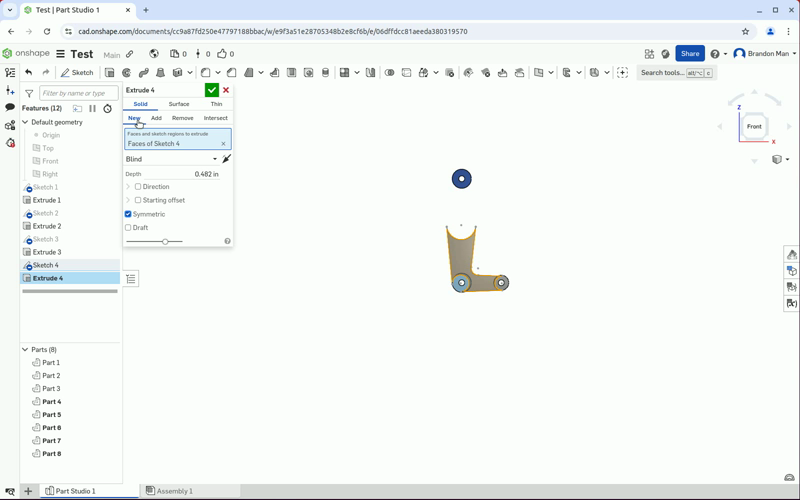
key(enter)
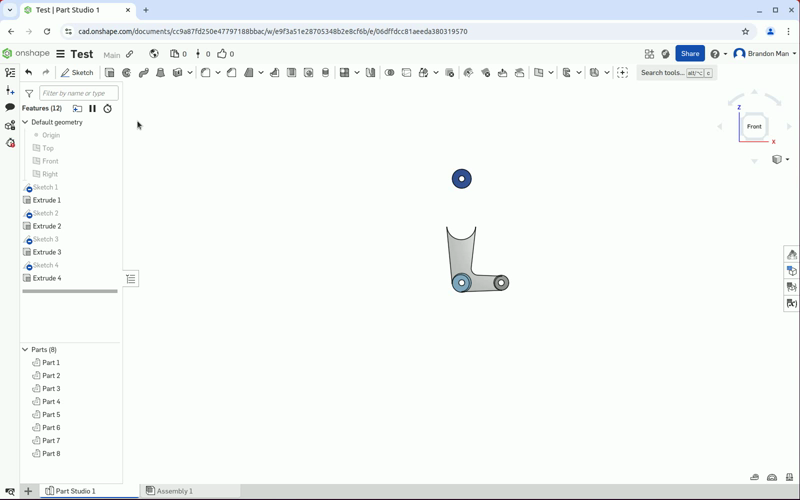
key(shift+h)
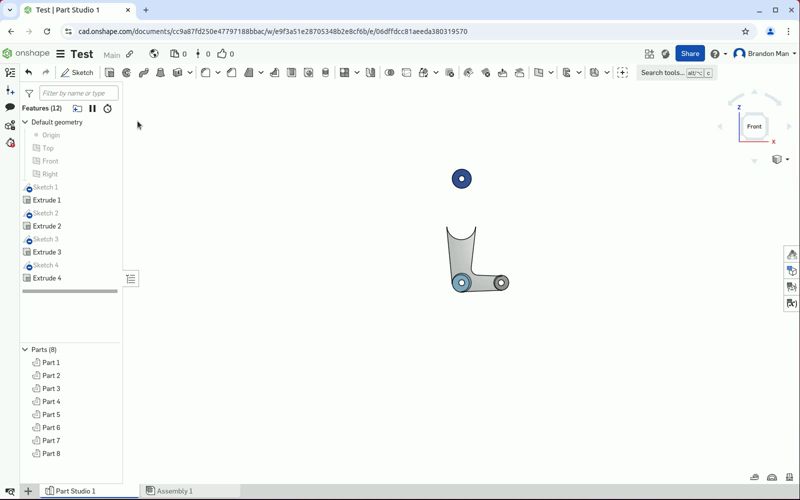
key(shift+h)
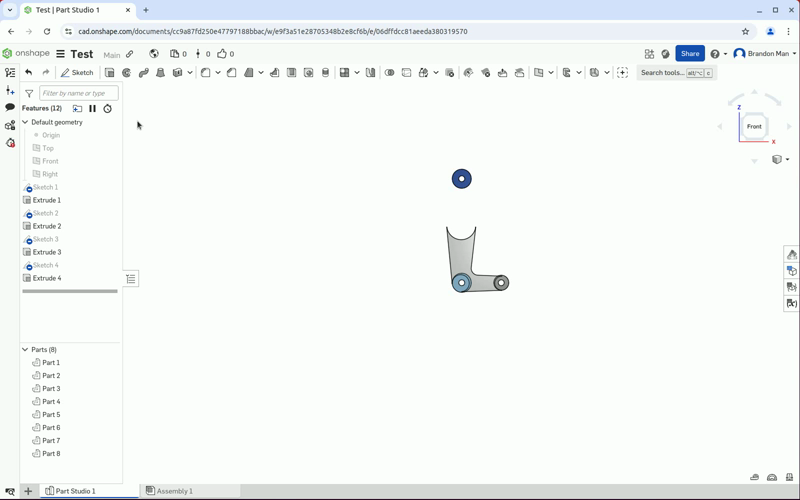
mouse_move(73, 189)
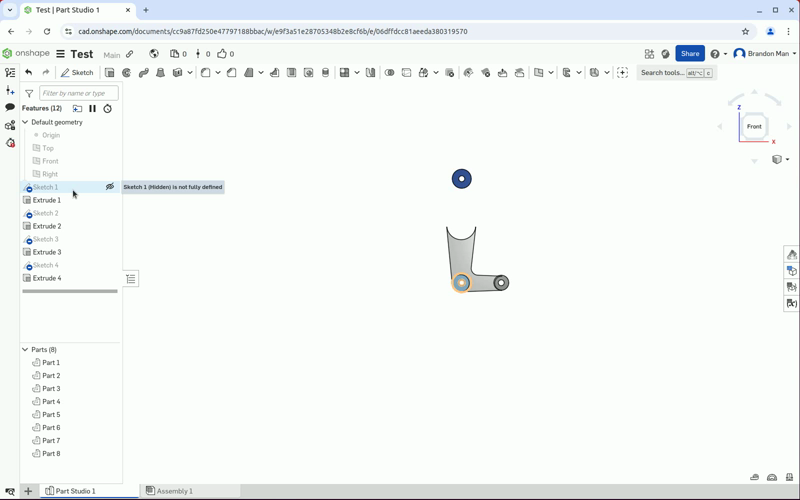
click(73, 189)
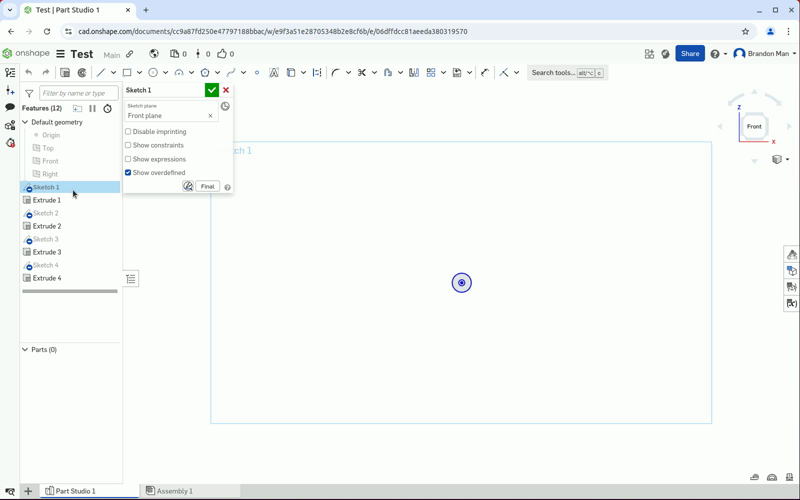
mouse_move(229, 92)
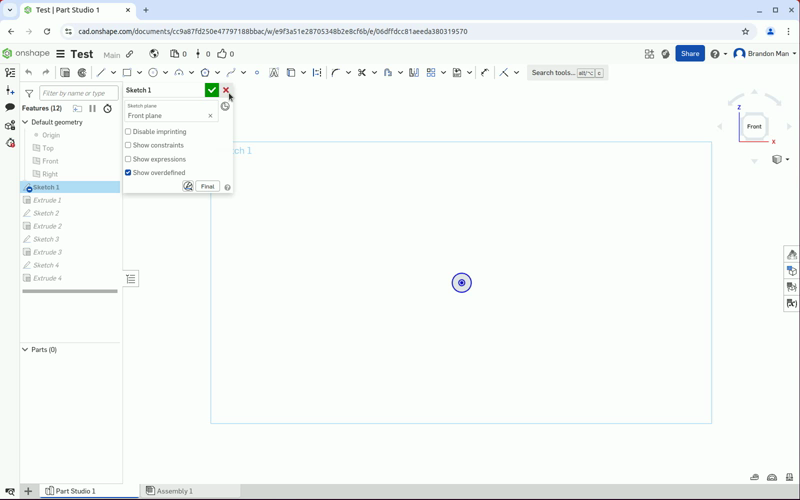
click(229, 92)
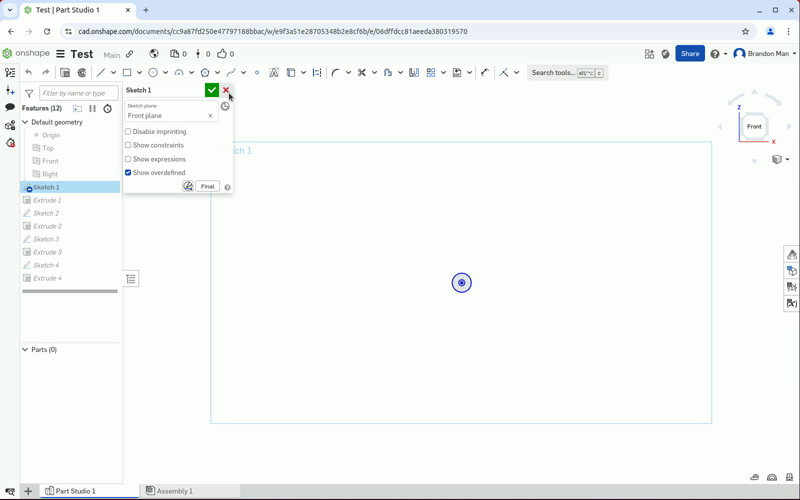
key(shift+s)
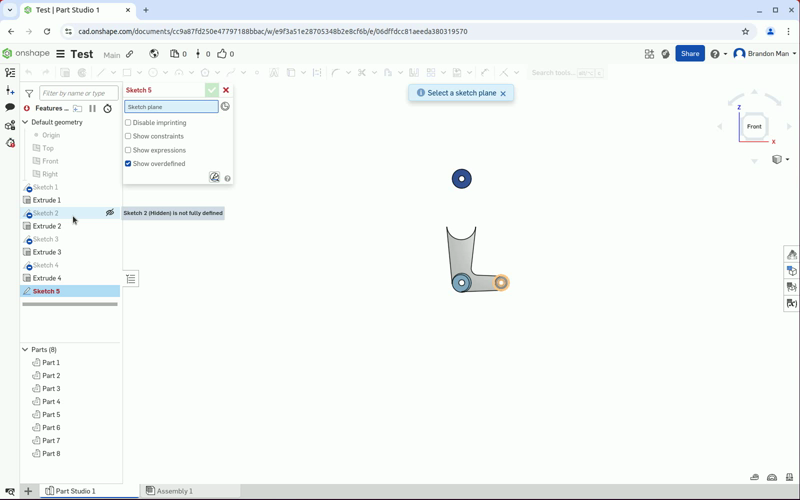
scroll(3)
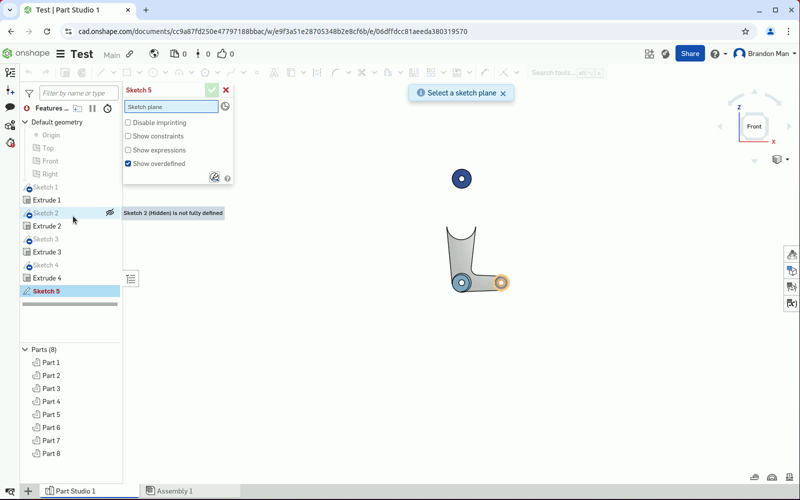
mouse_move(73, 163)
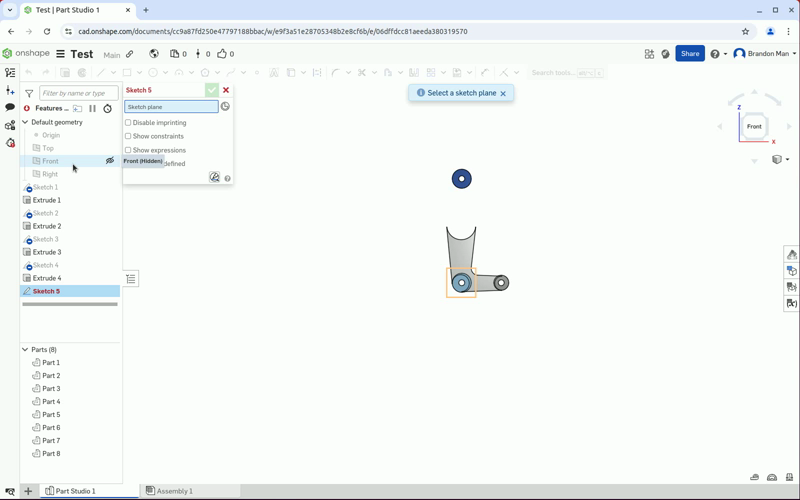
click(73, 163)
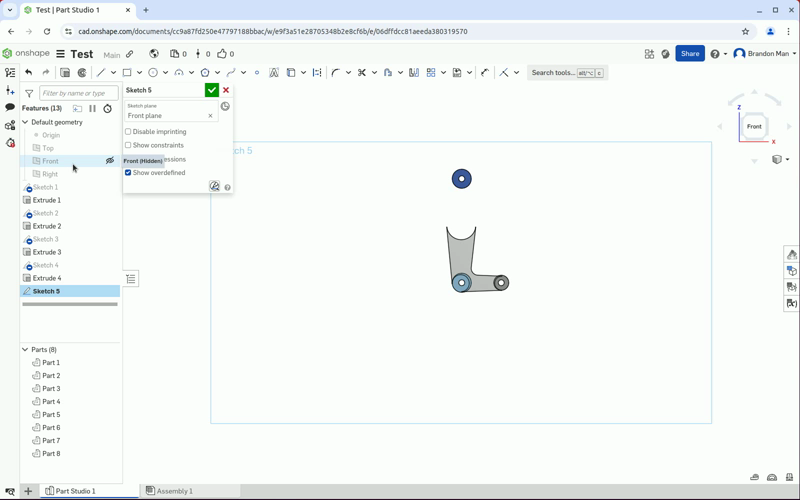
mouse_move(73, 352)
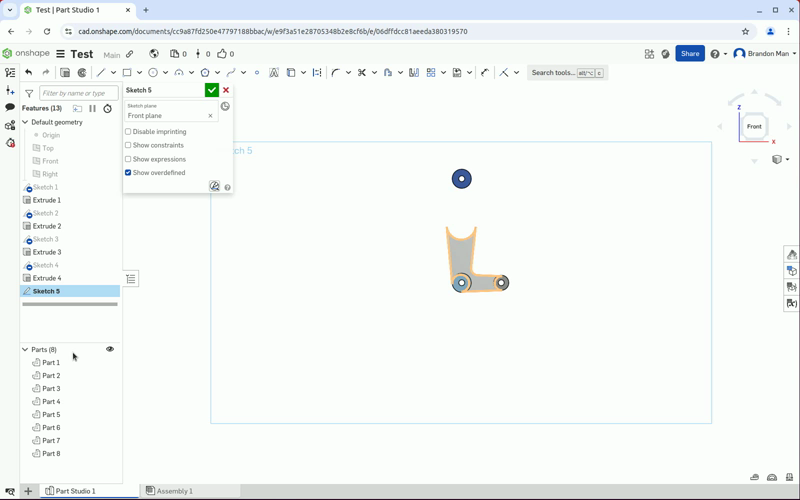
key(y)
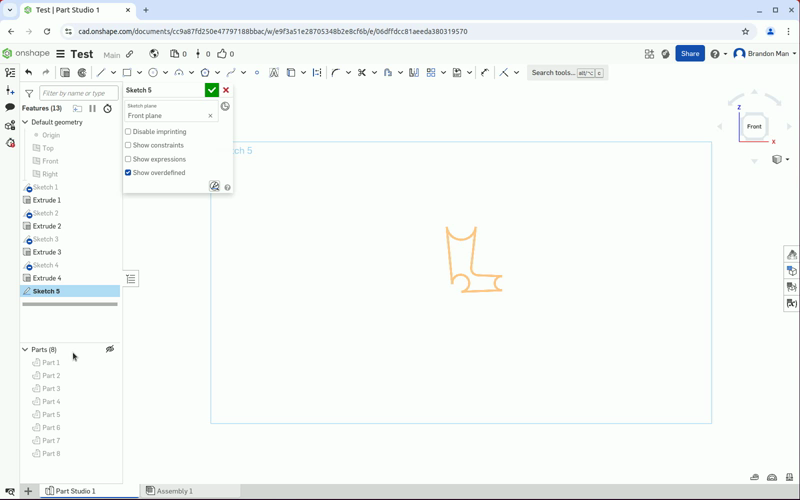
key(a)
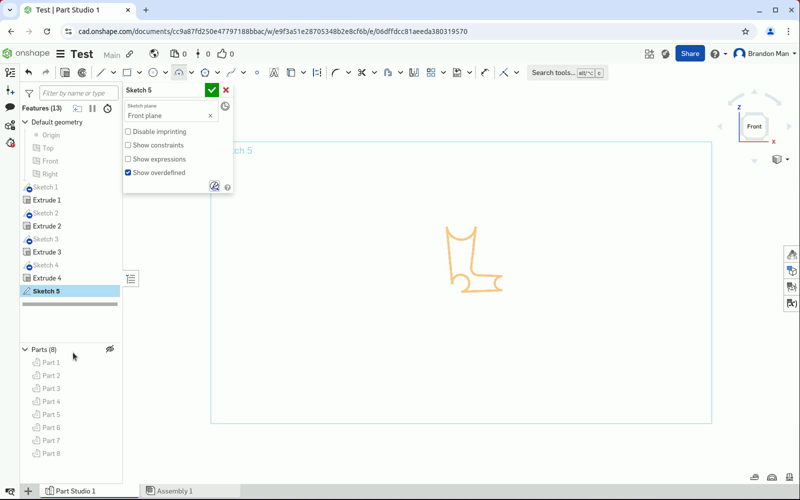
key_down(shift)
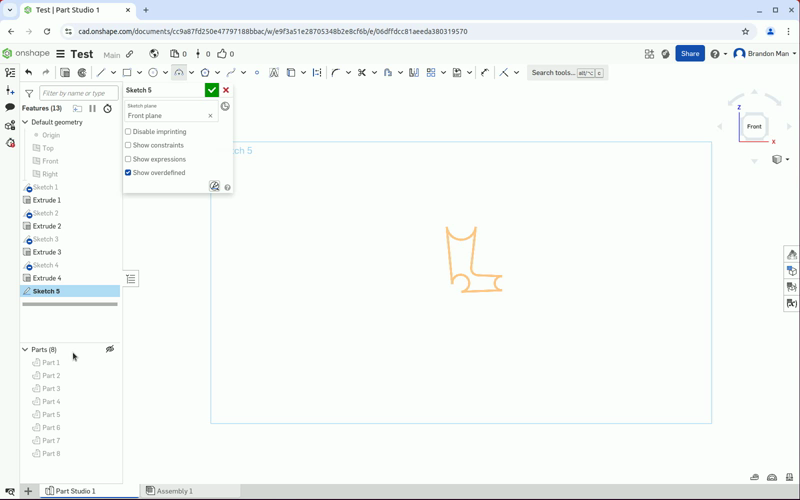
mouse_move(446, 223)
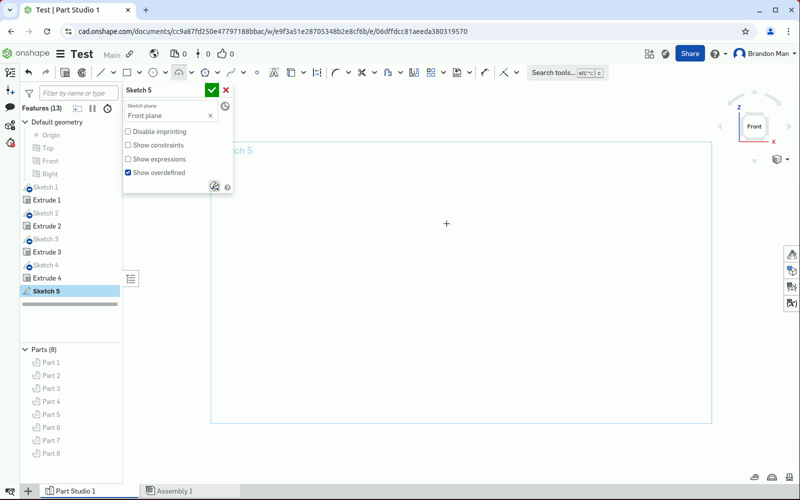
click(446, 223)
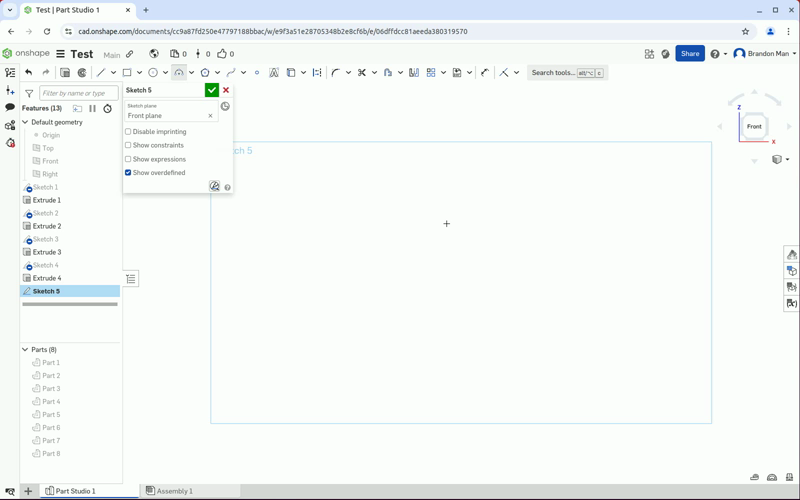
key_up(shift)
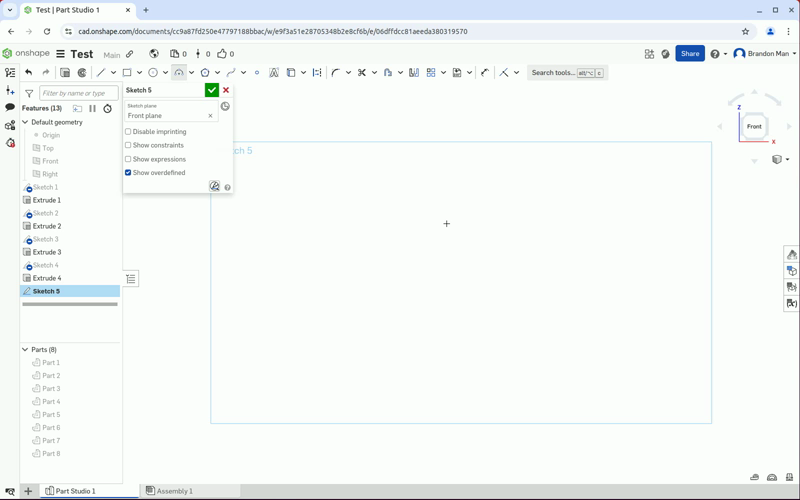
key_down(shift)
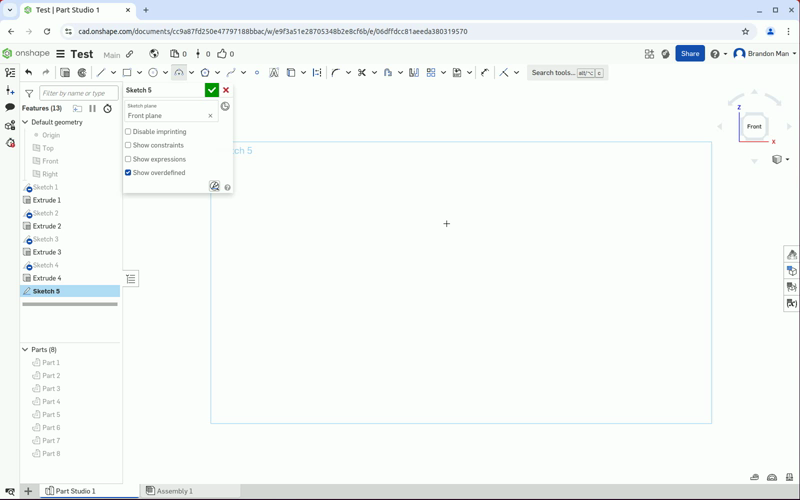
mouse_move(476, 223)
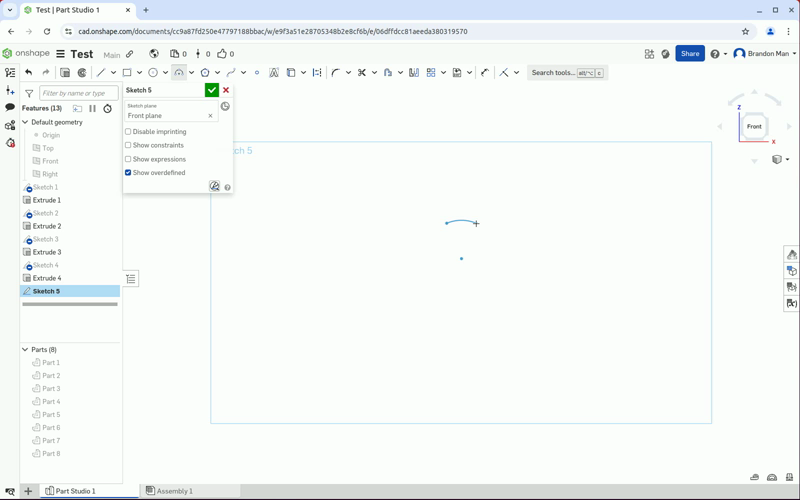
click(476, 223)
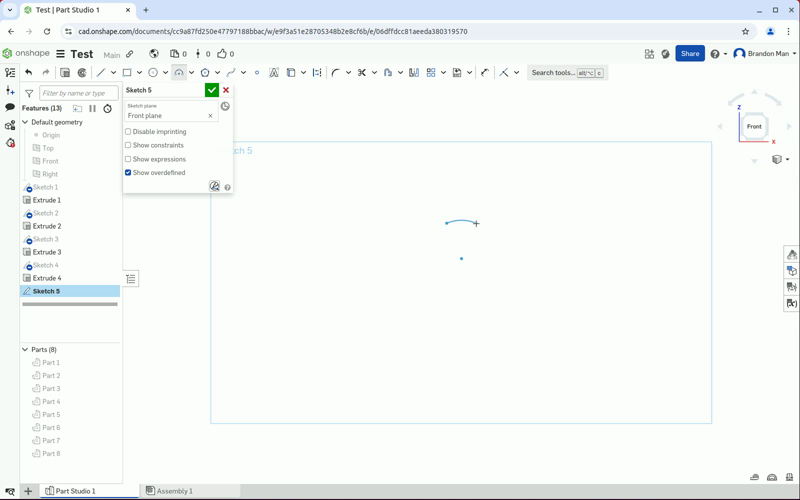
mouse_move(461, 210)
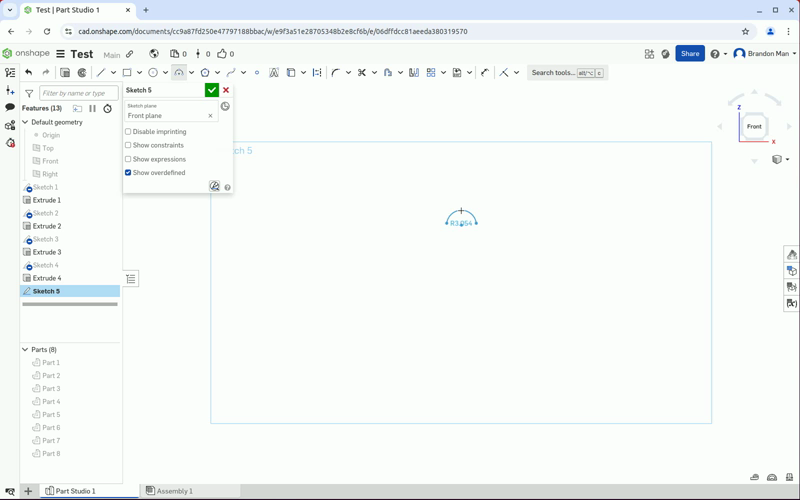
click(461, 210)
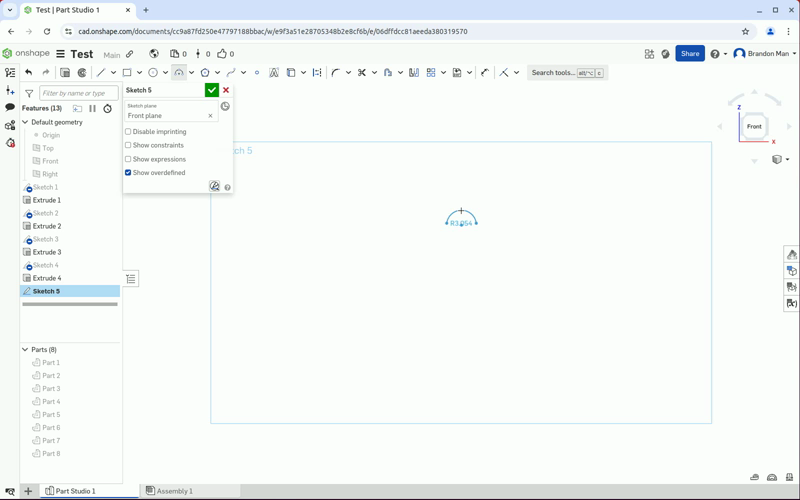
key_up(shift)
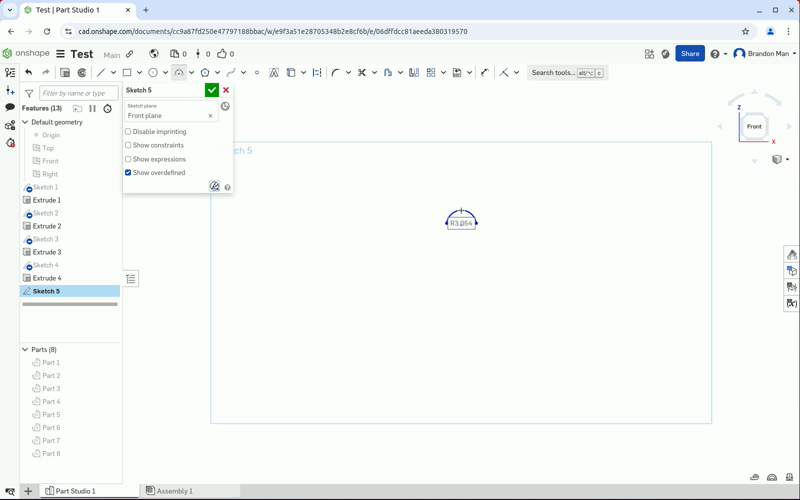
key(esc)
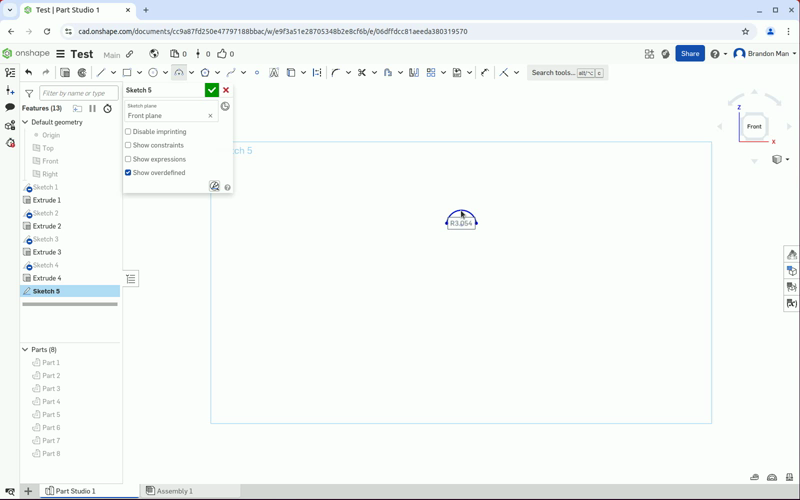
key(l)
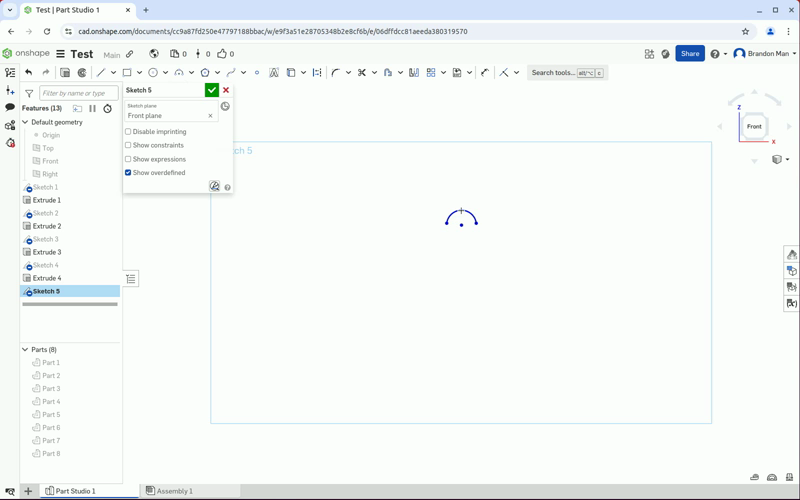
mouse_move(476, 223)
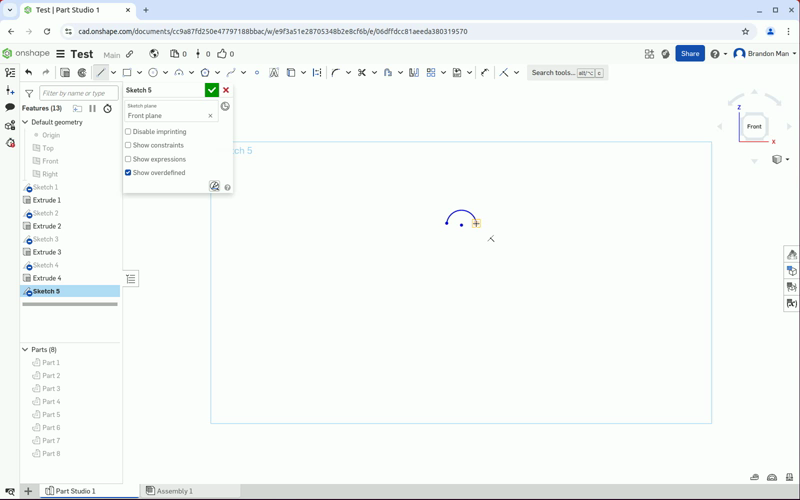
click(476, 223)
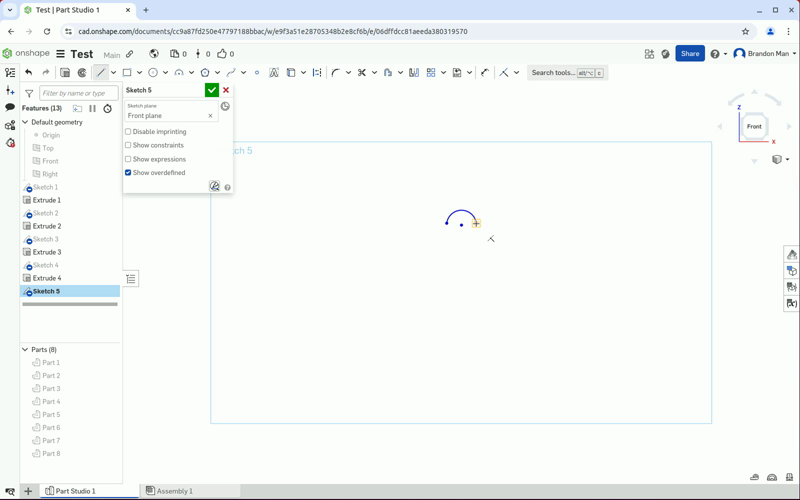
key_down(shift)
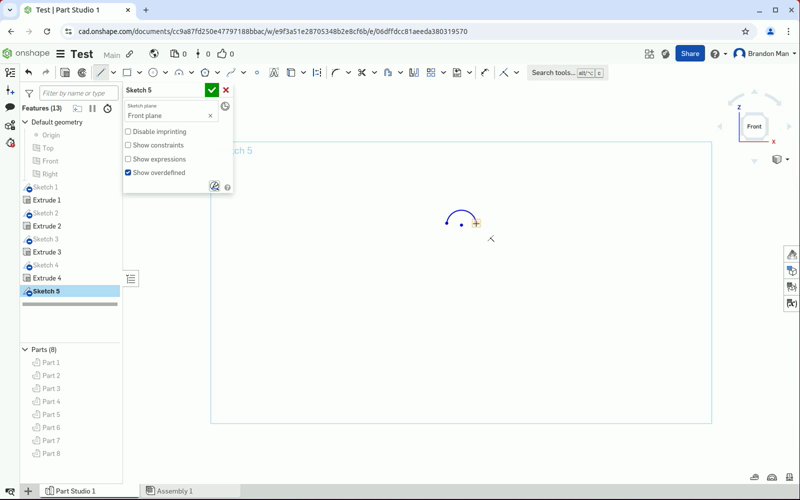
mouse_move(506, 223)
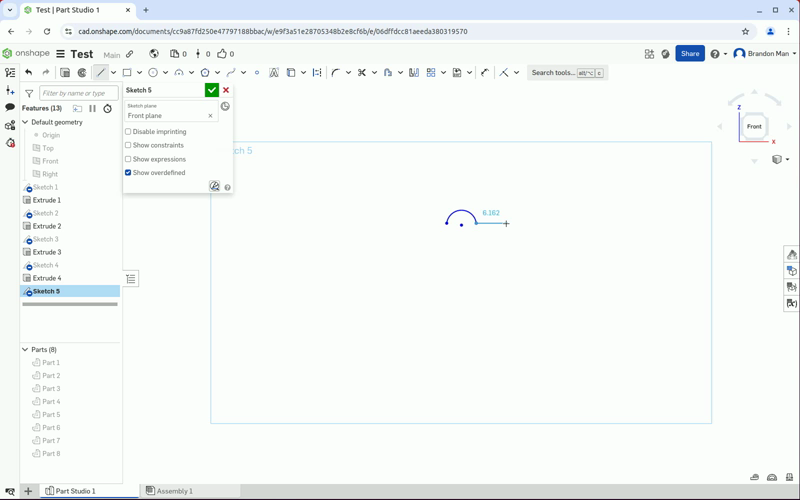
mouse_move(470, 176)
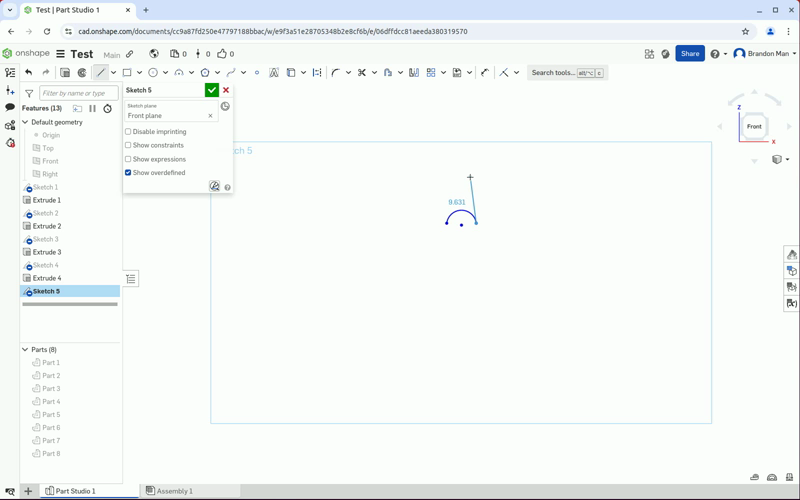
click(470, 176)
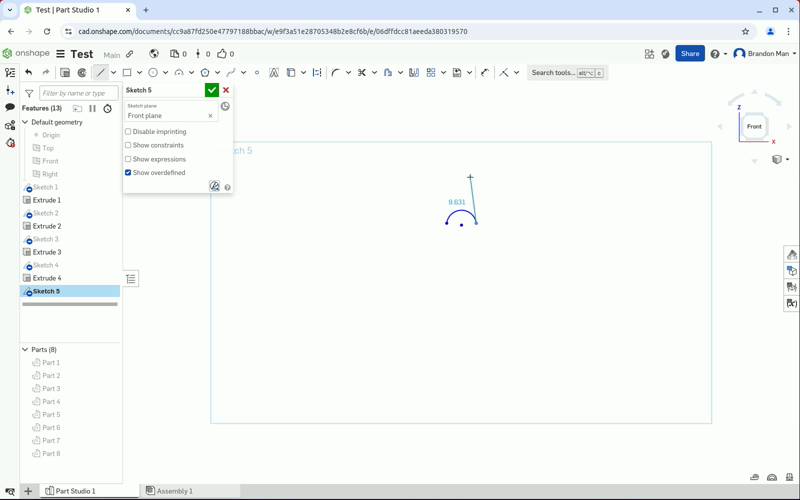
key_up(shift)
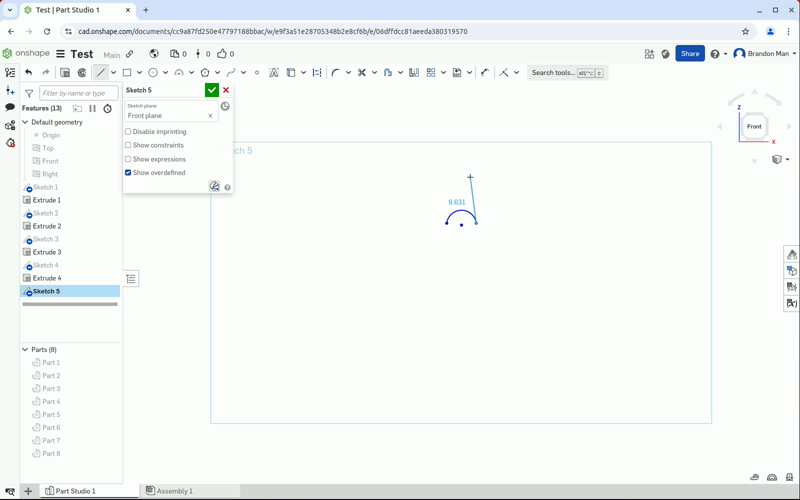
key(esc)
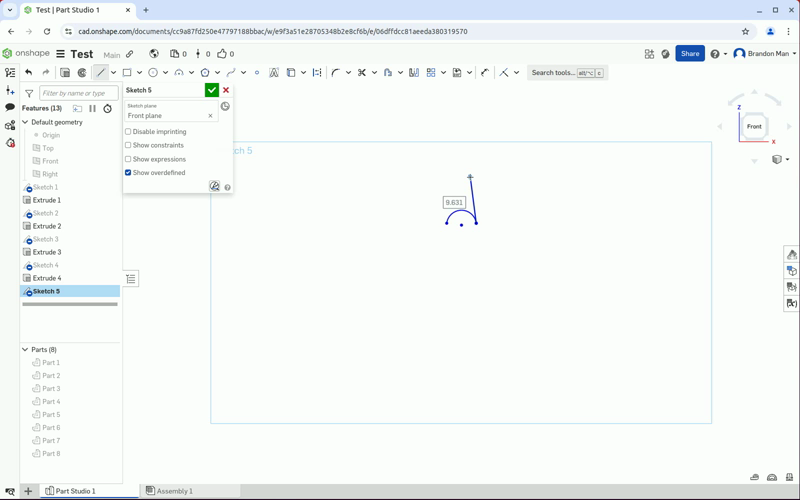
key(a)
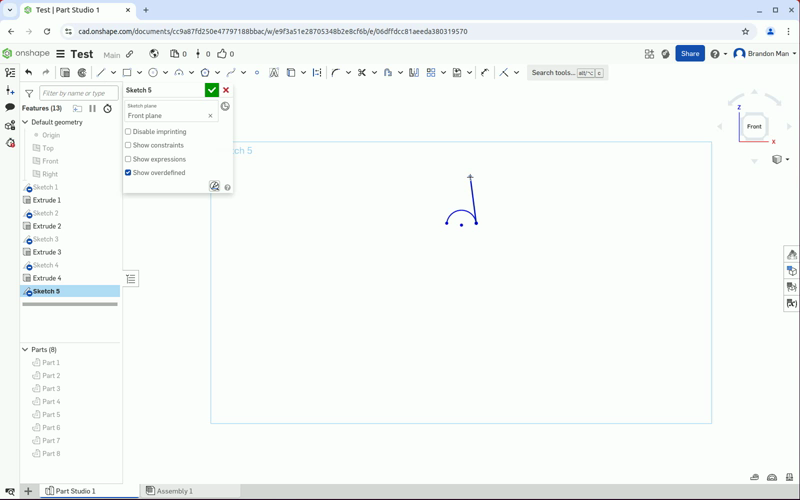
mouse_move(470, 176)
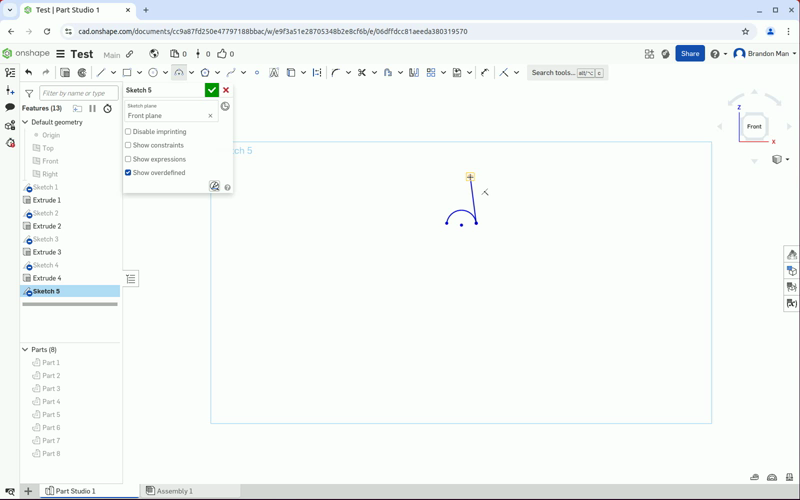
click(470, 176)
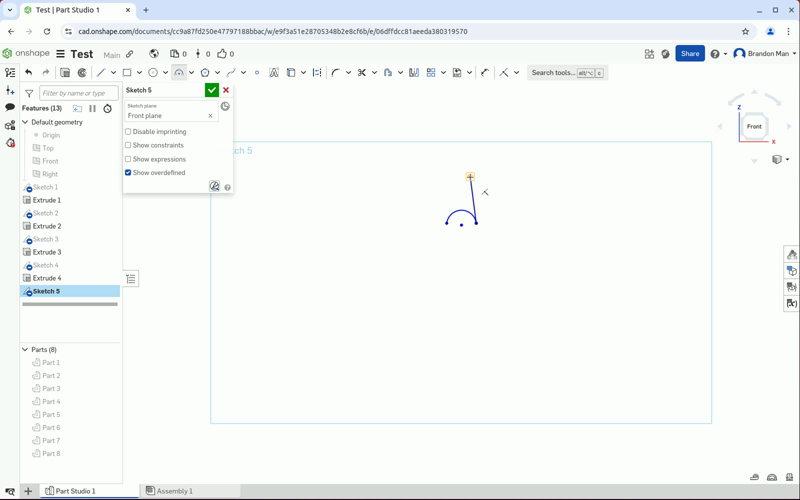
key_down(shift)
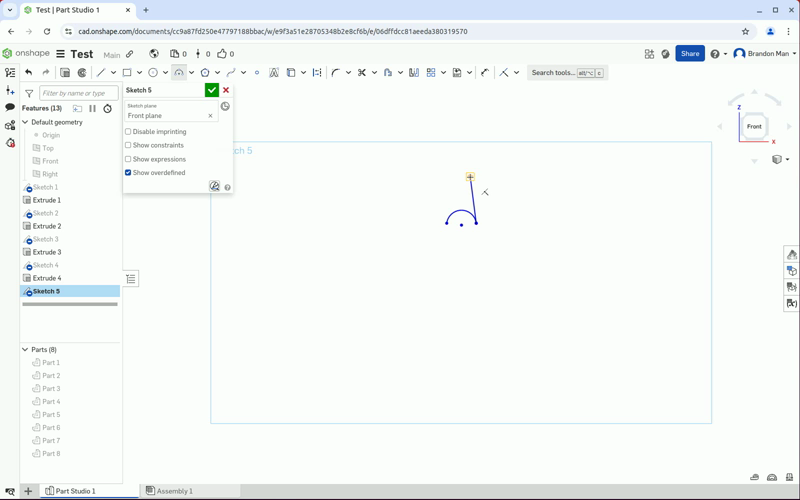
mouse_move(452, 176)
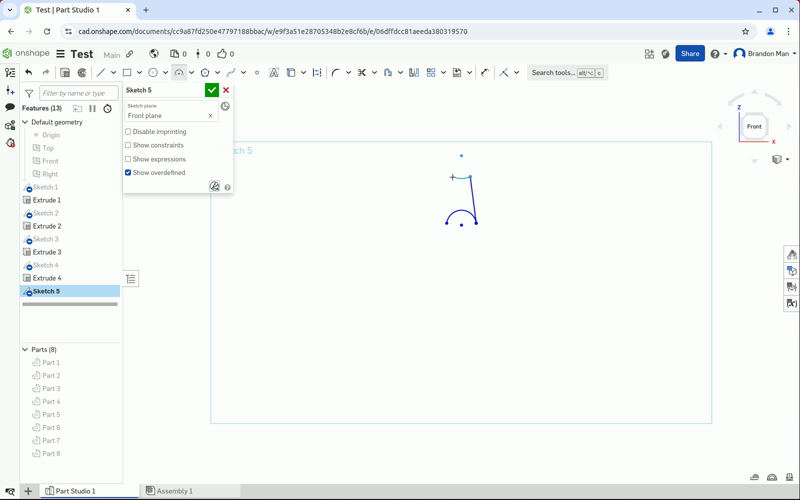
click(452, 176)
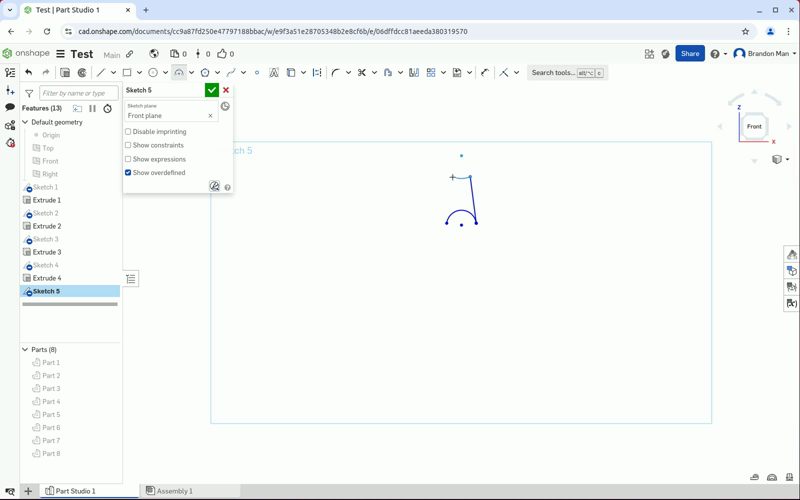
mouse_move(461, 186)
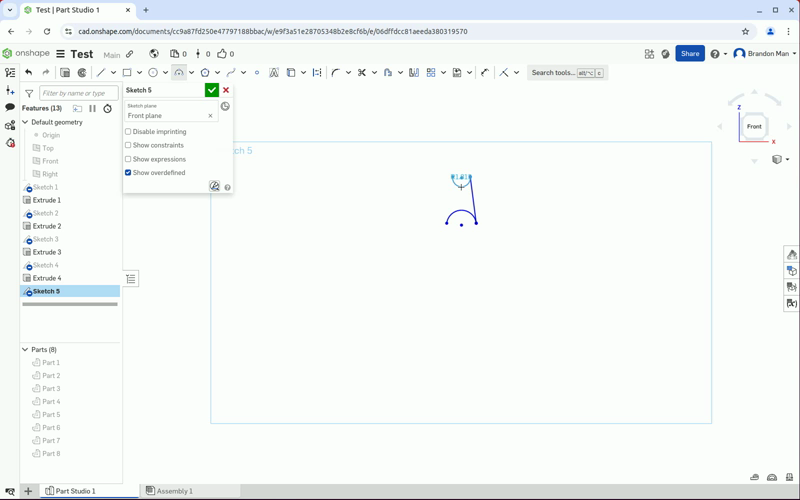
click(461, 186)
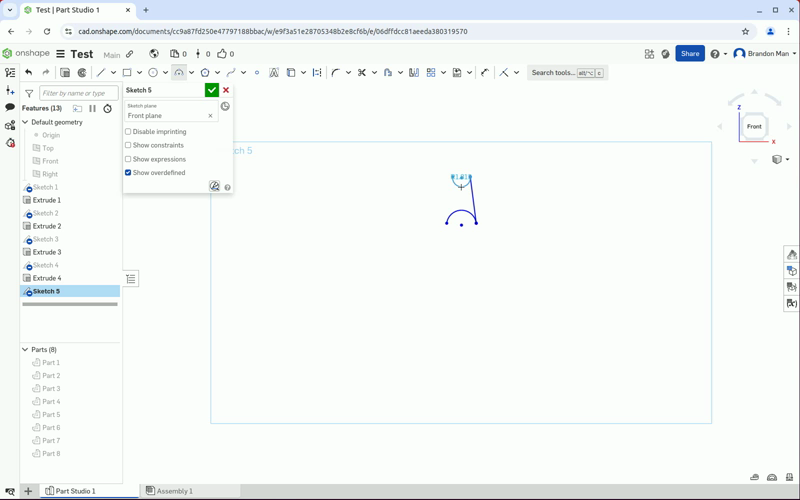
key_up(shift)
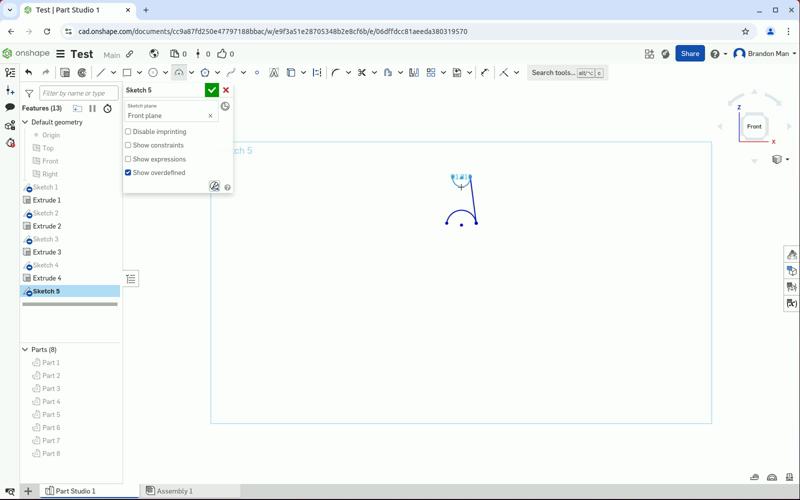
key(esc)
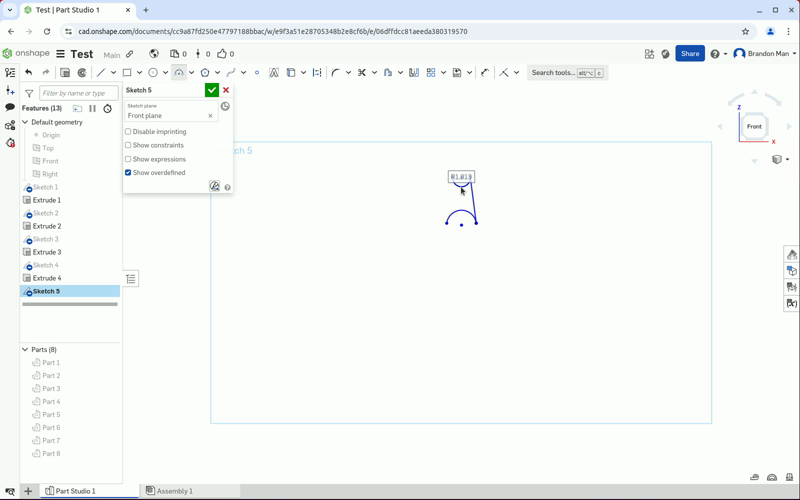
key(l)
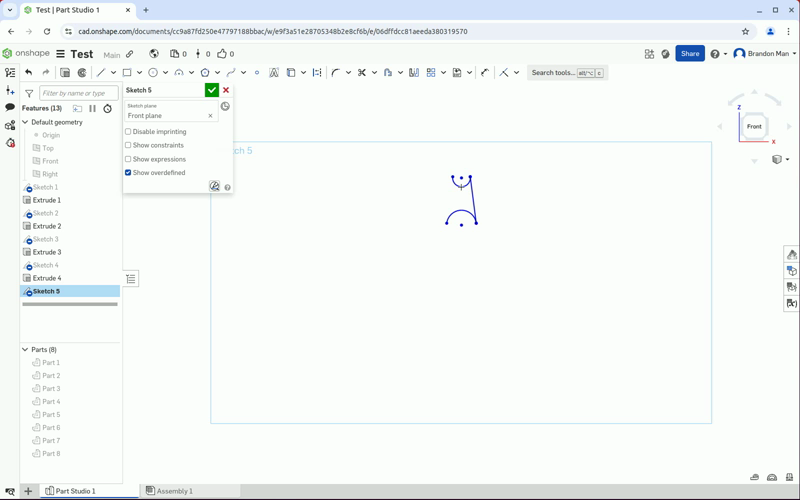
mouse_move(452, 176)
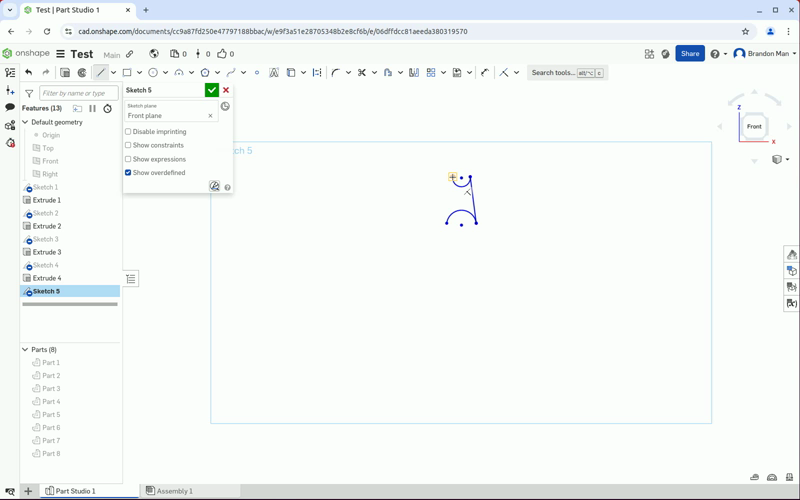
click(452, 176)
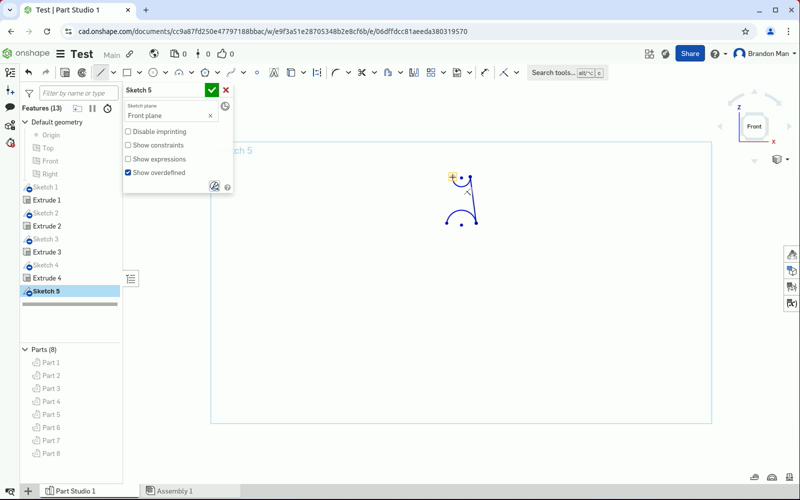
mouse_move(482, 176)
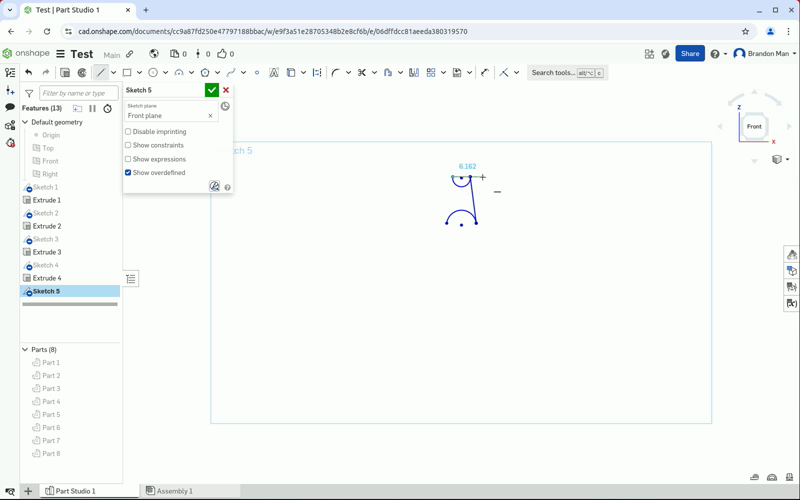
key_down(shift)
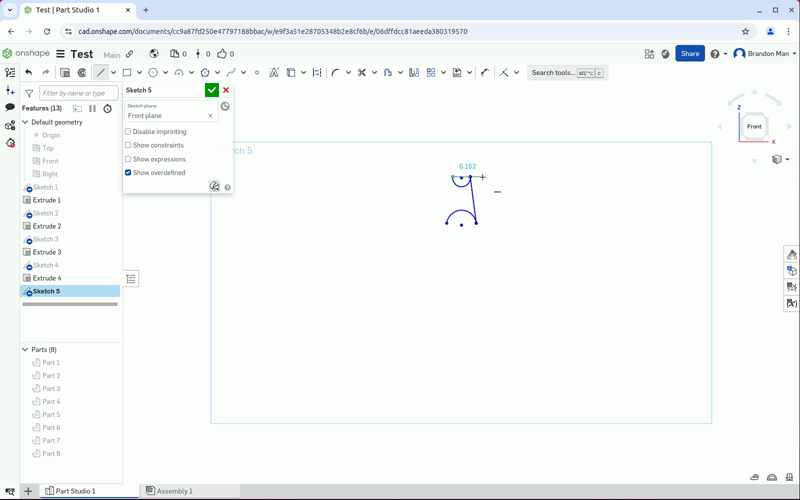
mouse_move(446, 223)
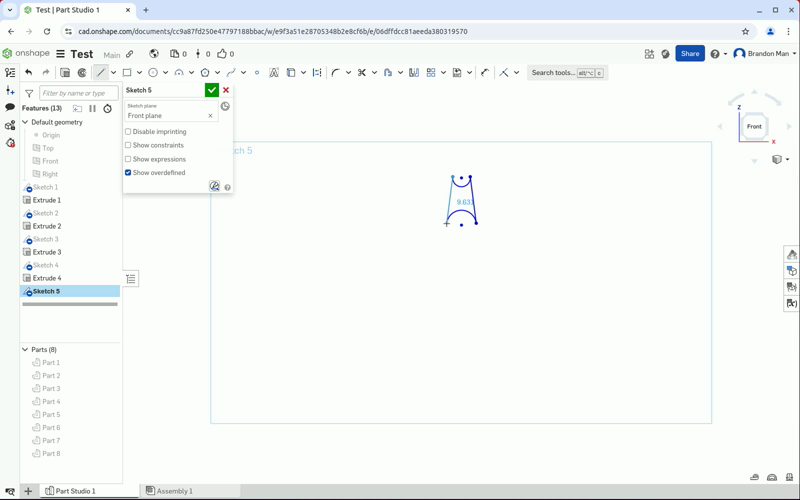
key_up(shift)
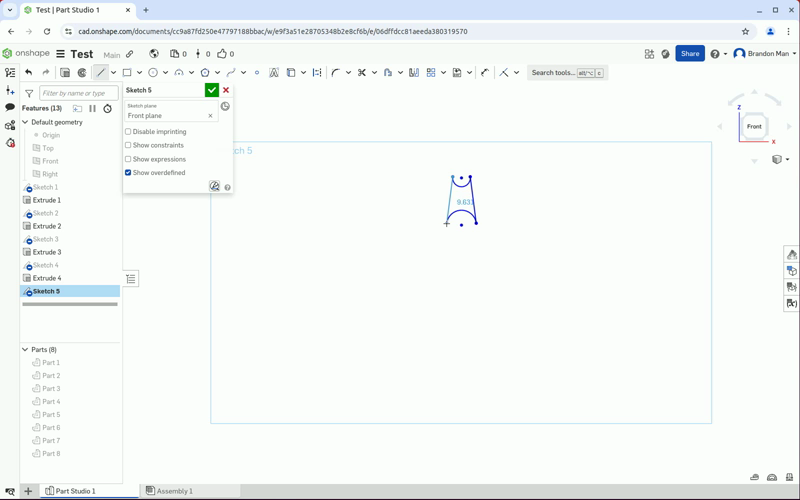
click(446, 223)
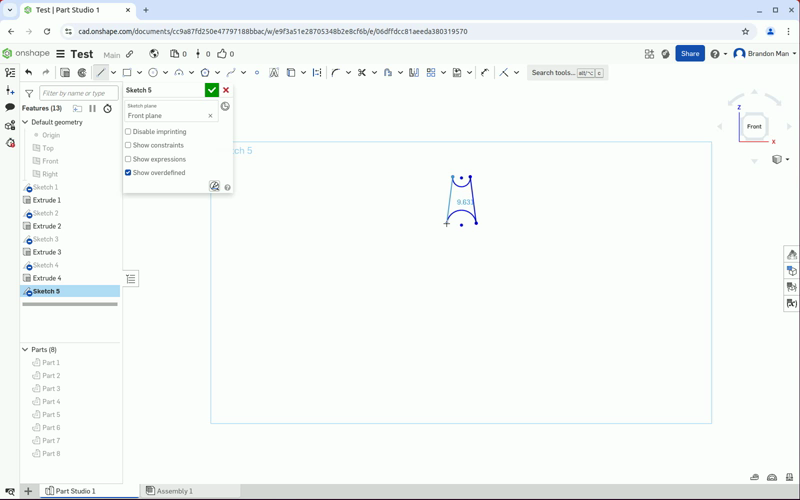
key(esc)
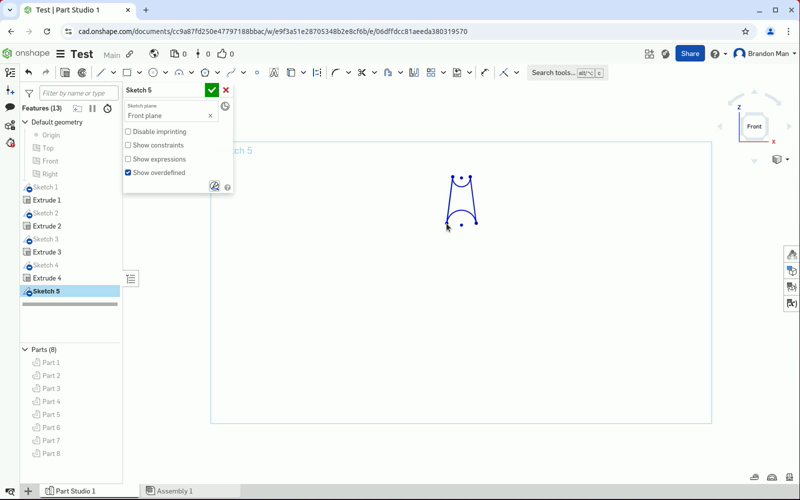
key(c)
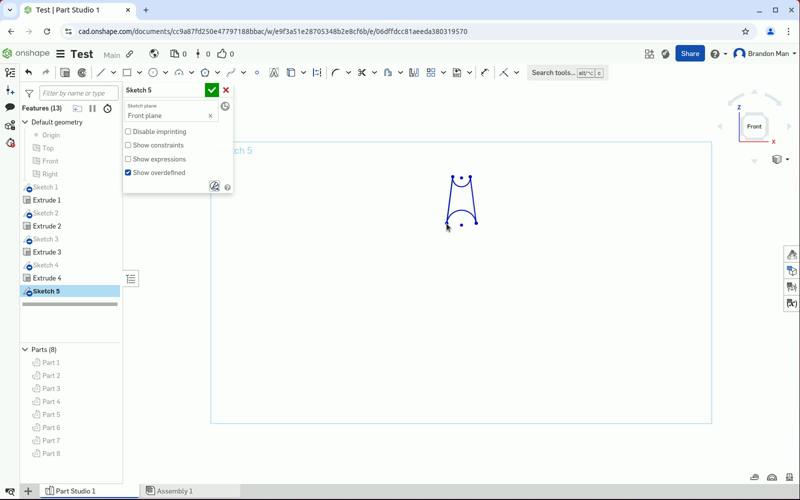
key_down(shift)
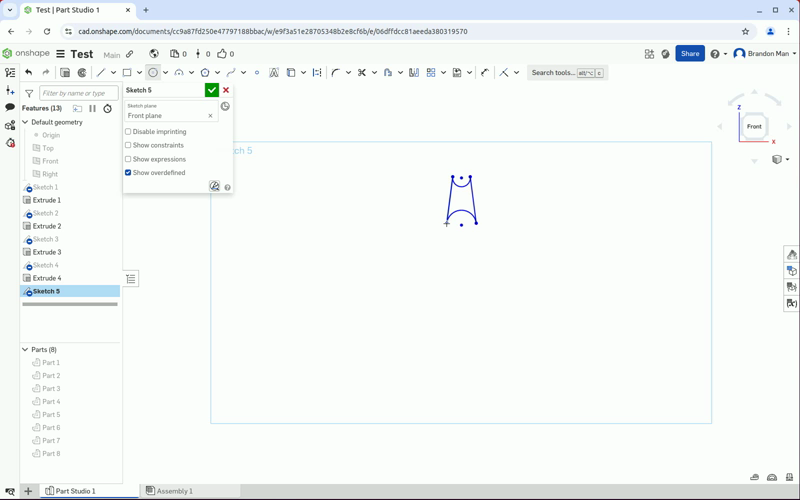
mouse_move(458, 191)
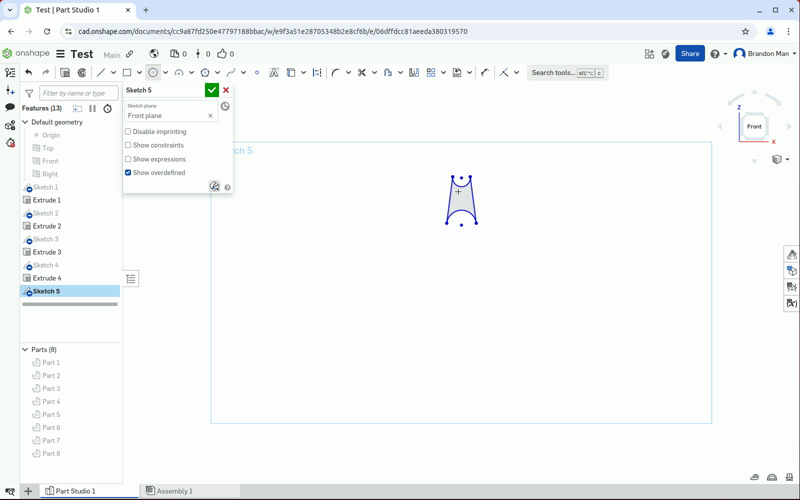
click(458, 191)
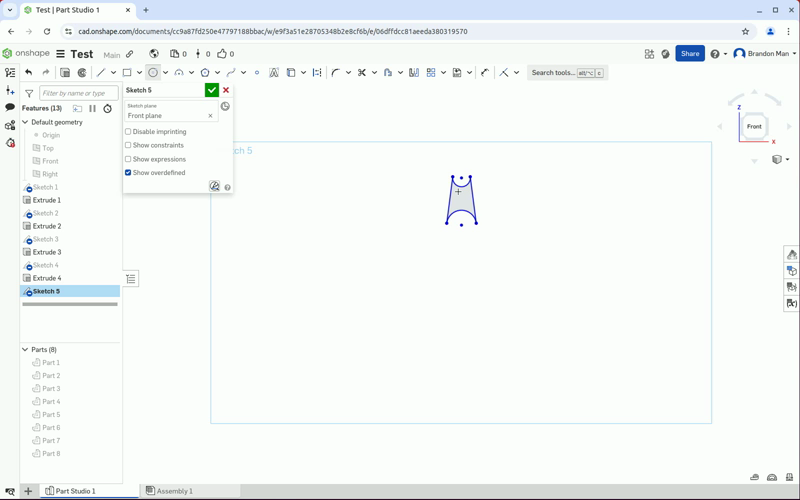
key_up(shift)
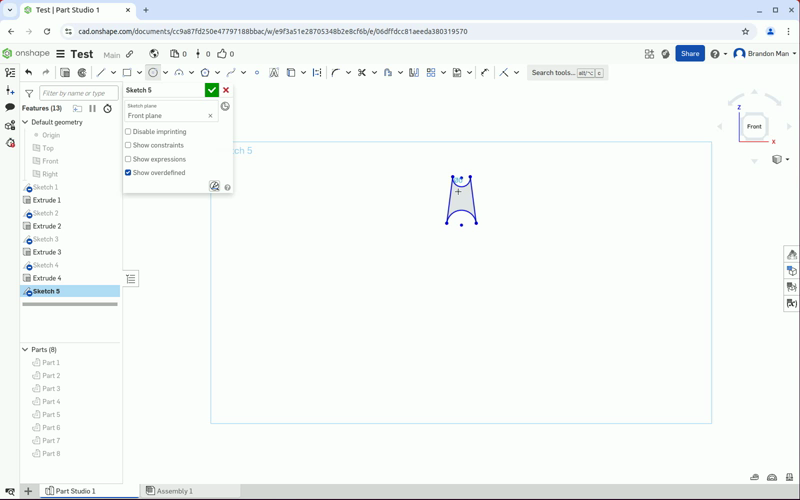
mouse_move(461, 191)
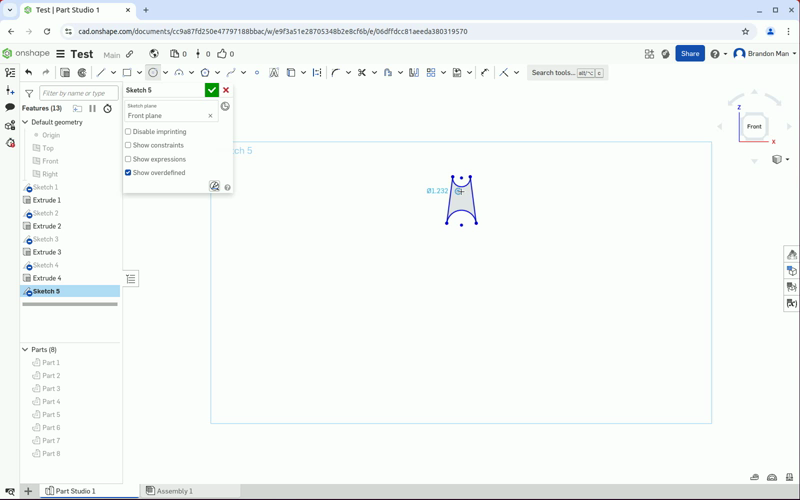
scroll(6)
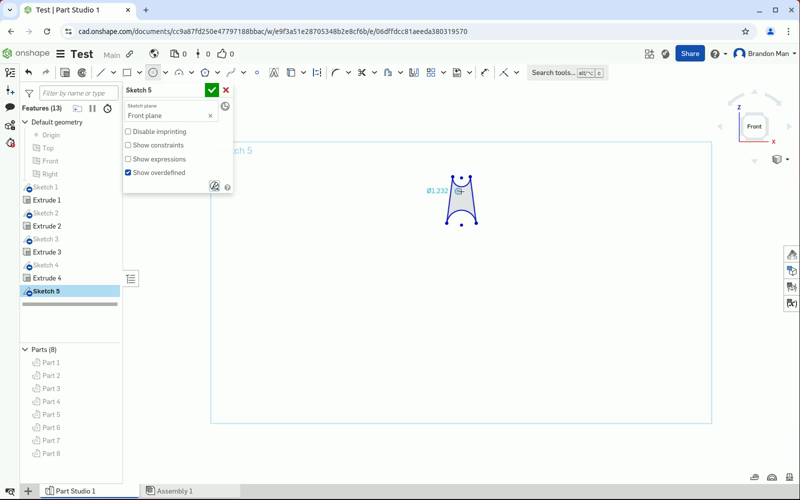
scroll(6)
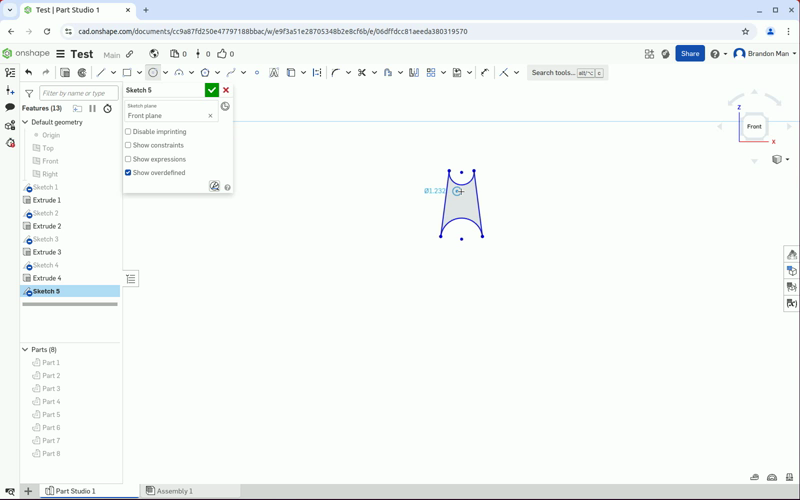
scroll(6)
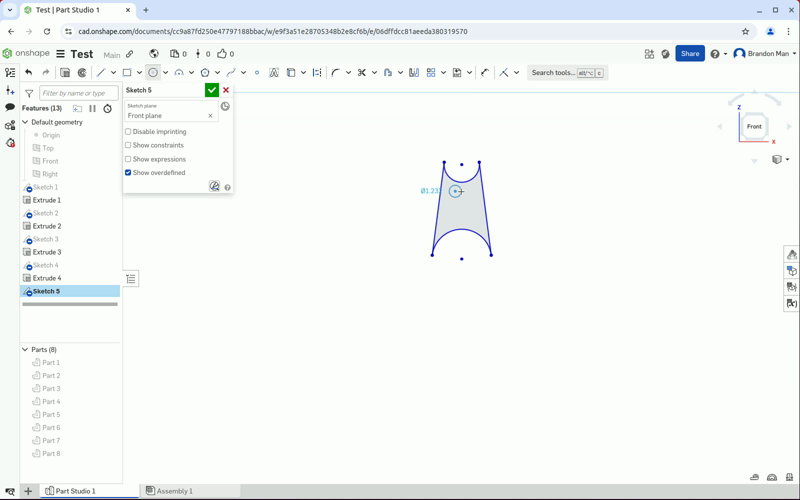
scroll(6)
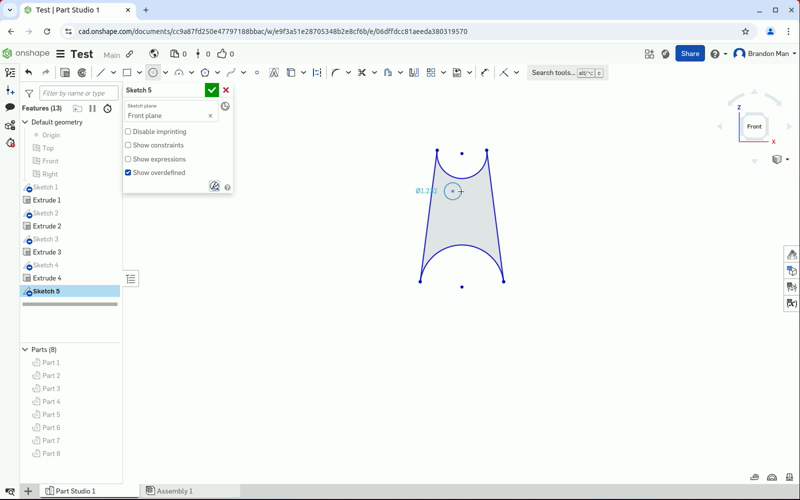
scroll(6)
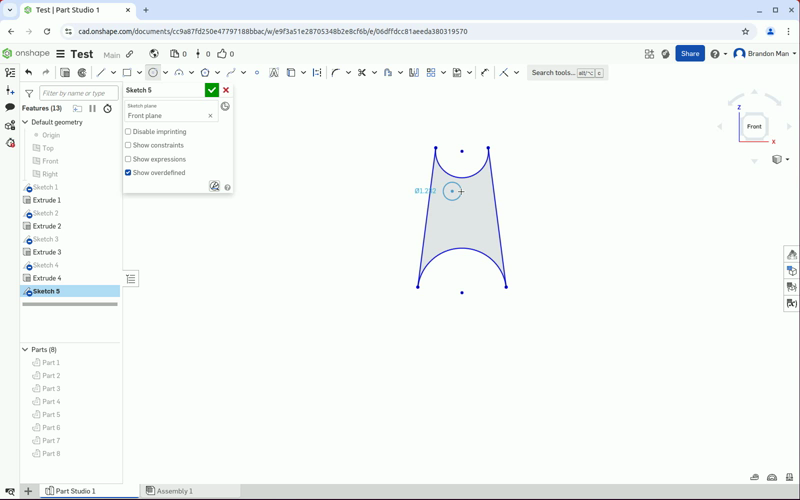
scroll(6)
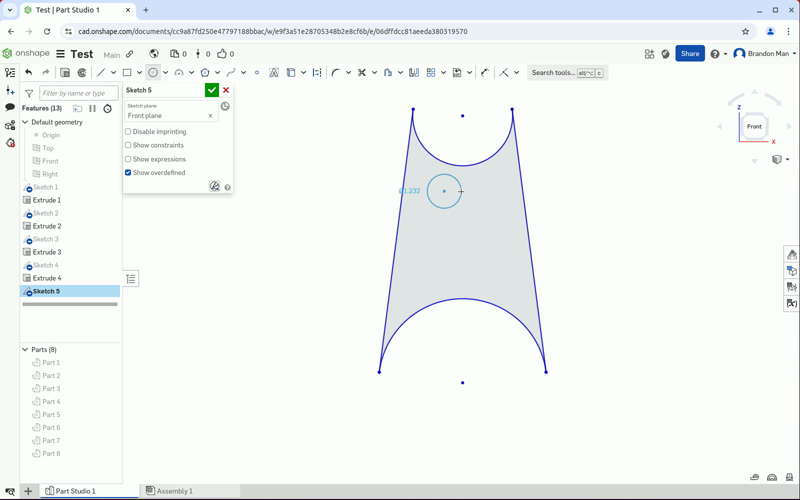
scroll(6)
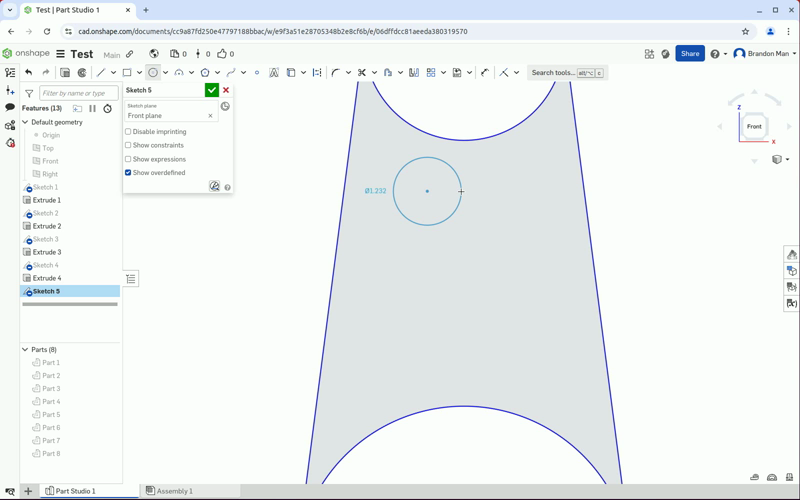
click(461, 191)
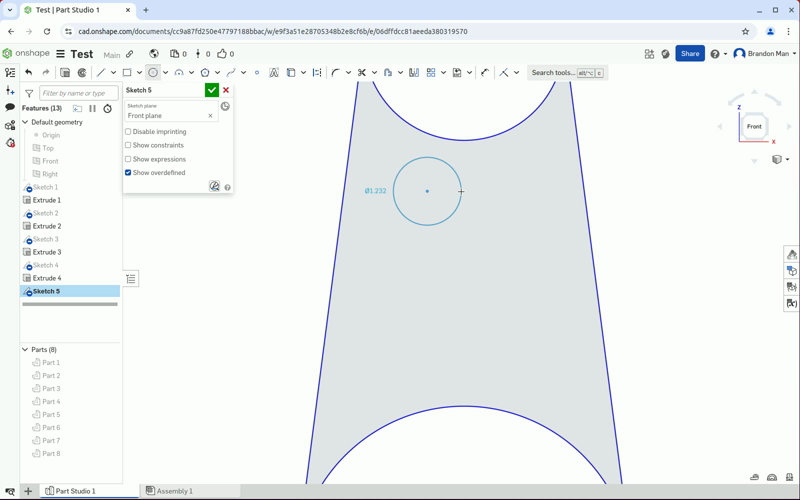
scroll(-6)
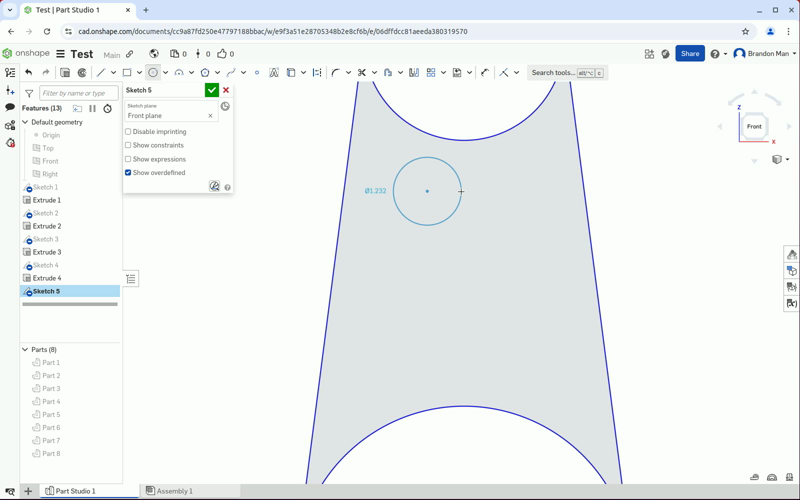
scroll(-6)
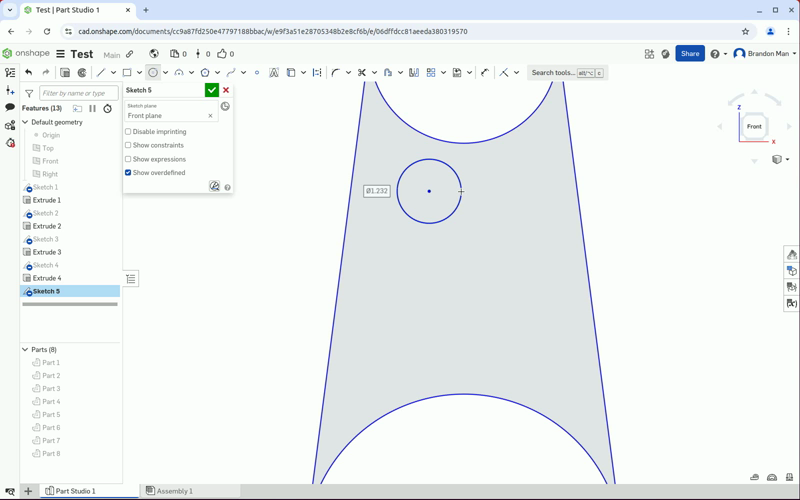
scroll(-6)
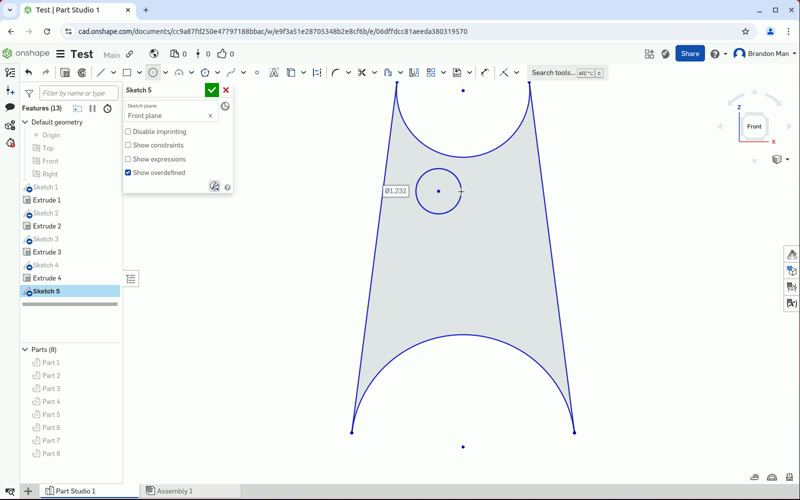
scroll(-6)
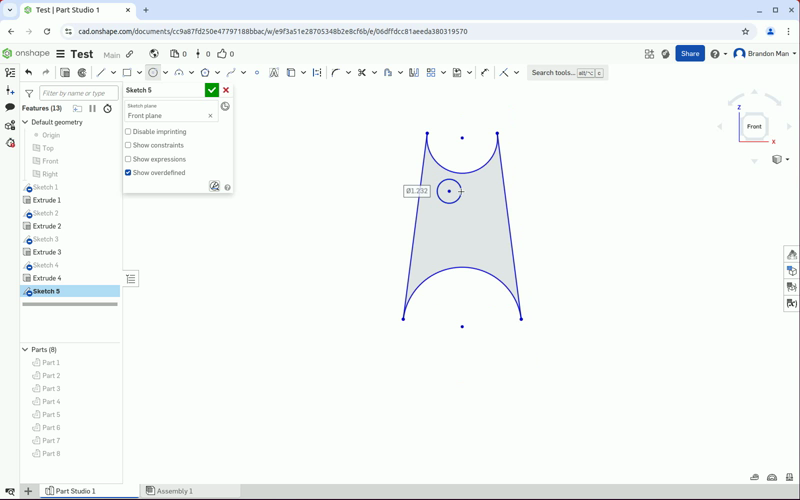
scroll(-6)
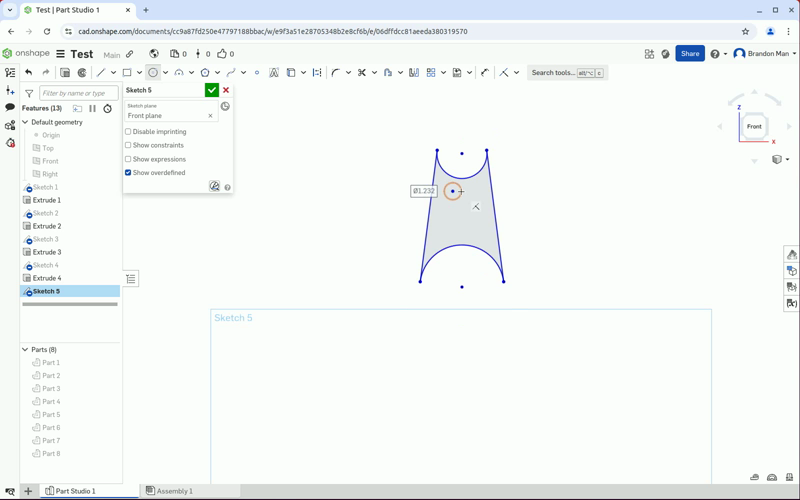
scroll(-6)
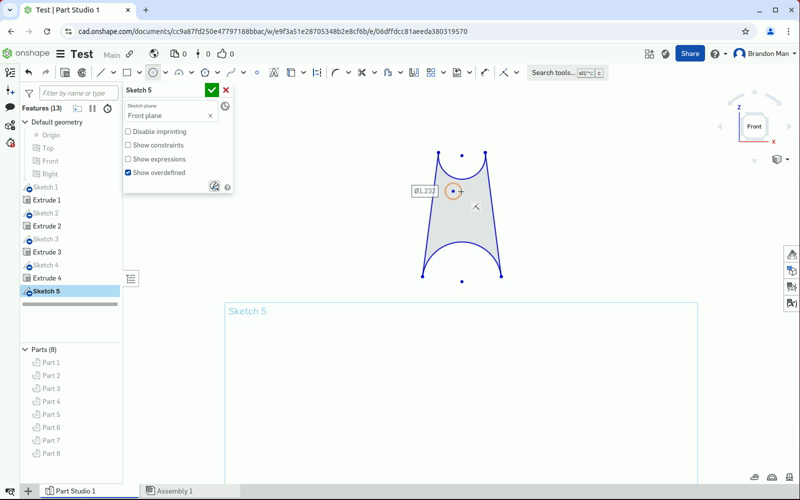
scroll(-6)
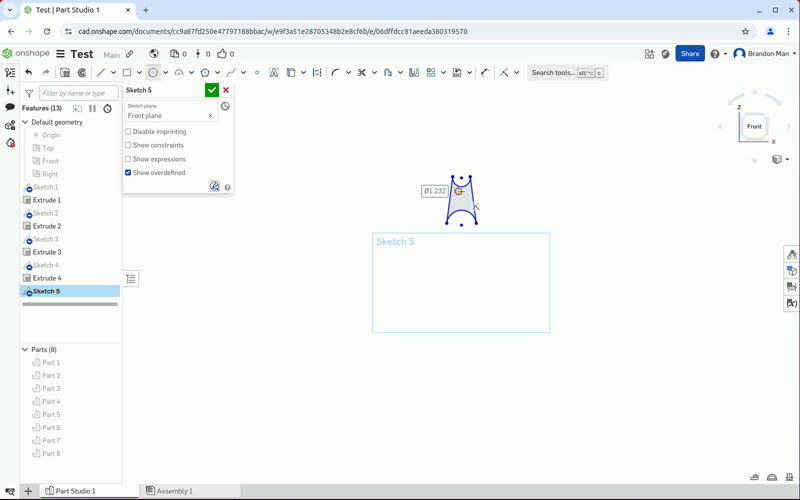
key(esc)
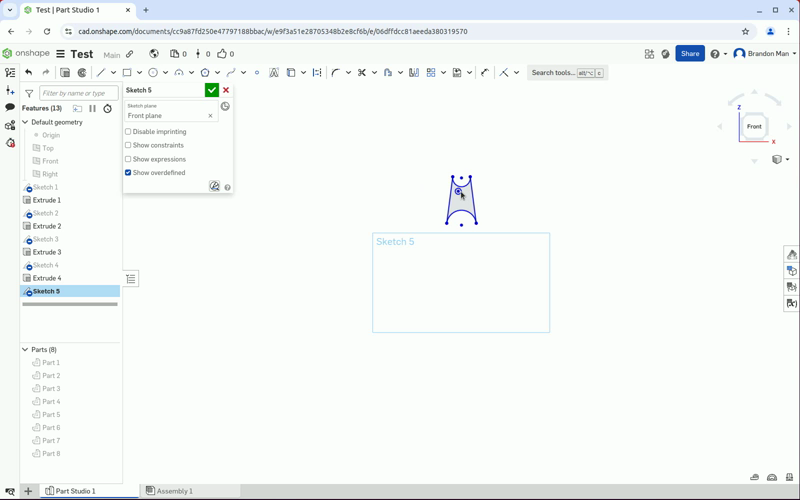
mouse_move(459, 196)
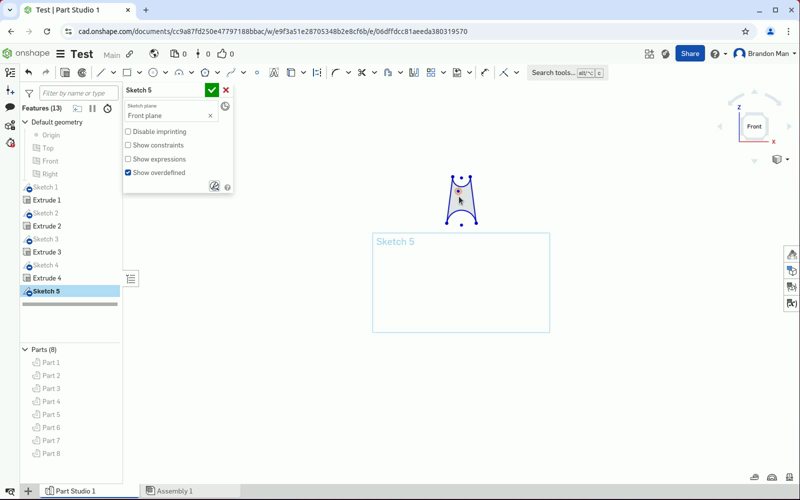
scroll(6)
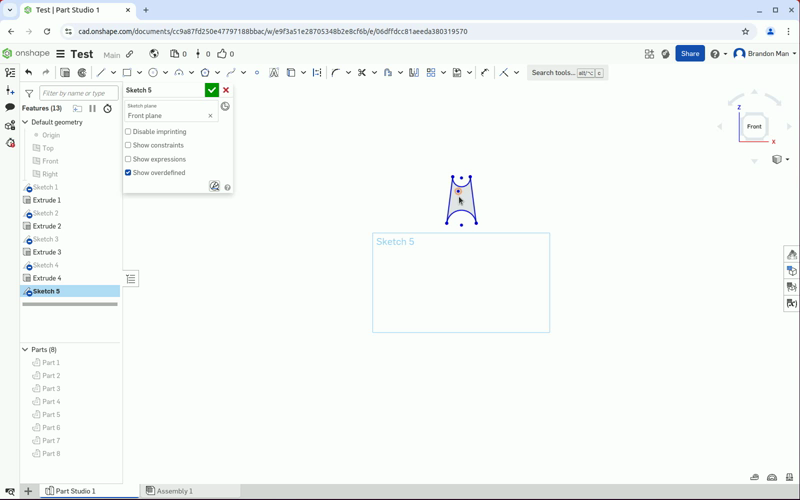
scroll(6)
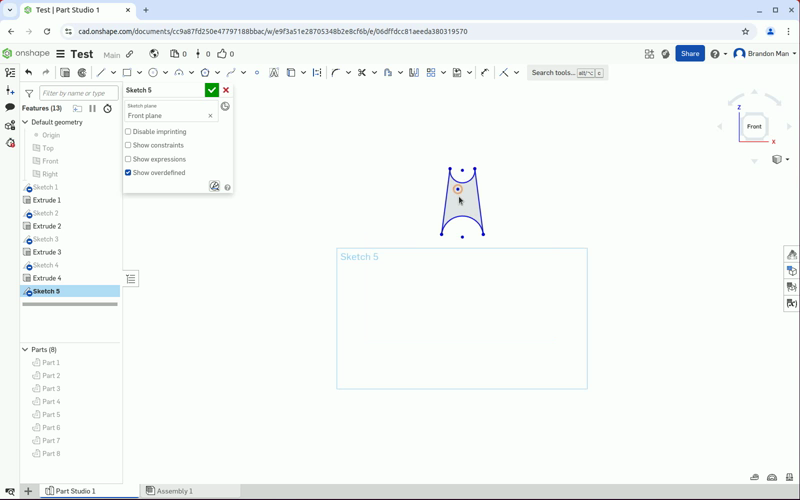
scroll(6)
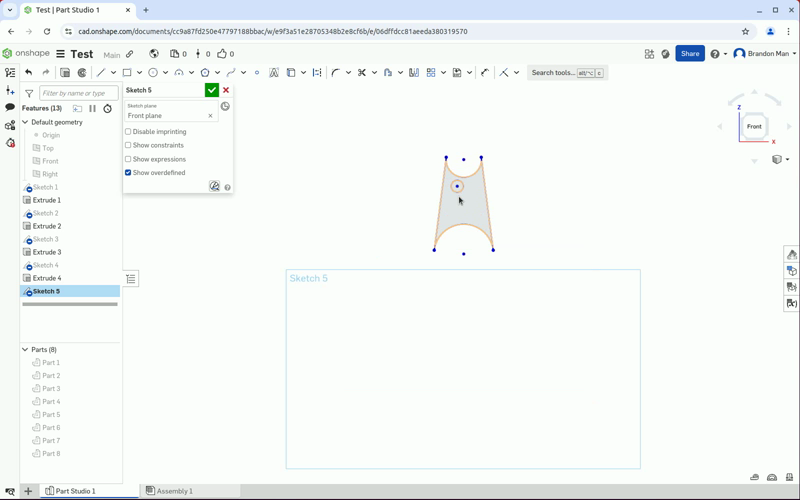
scroll(6)
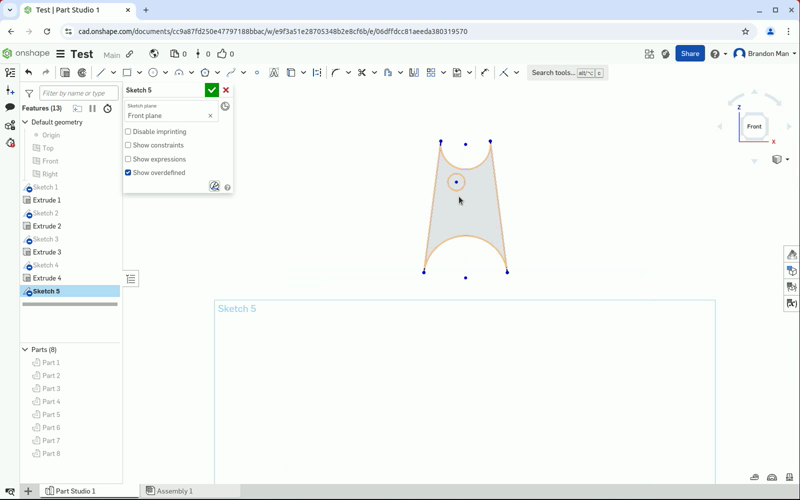
scroll(6)
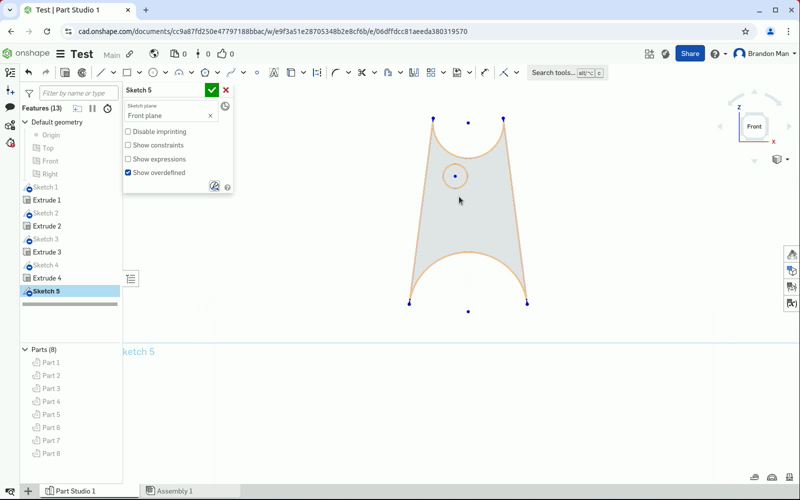
scroll(6)
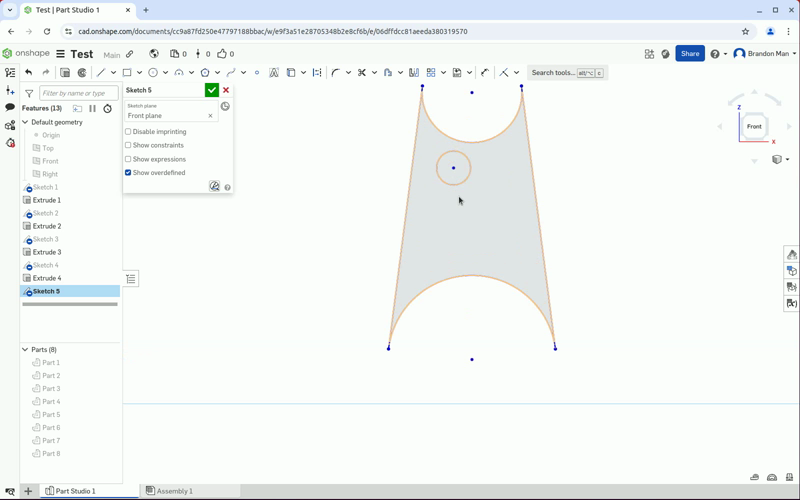
scroll(6)
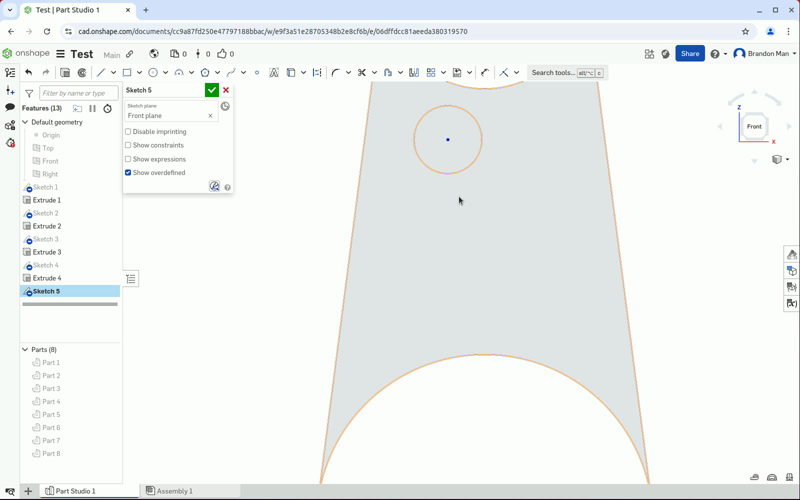
click(459, 196)
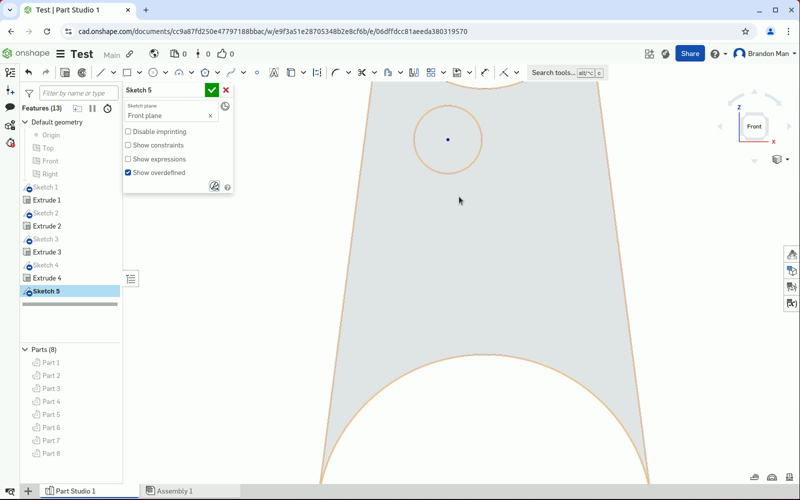
scroll(-6)
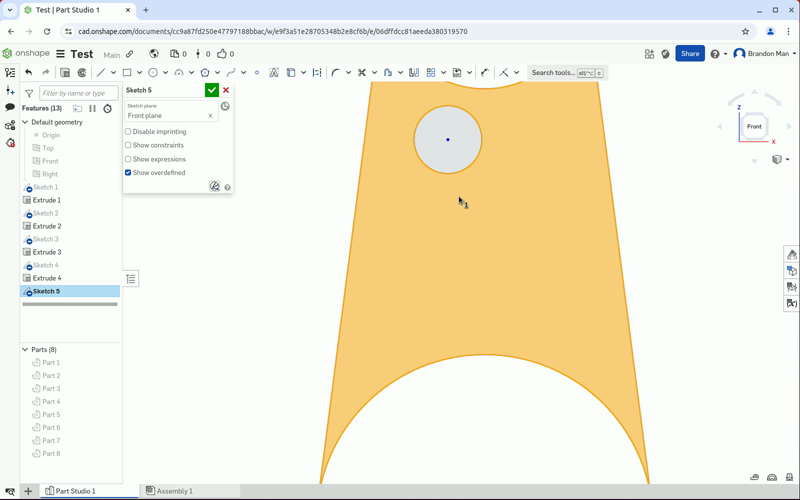
scroll(-6)
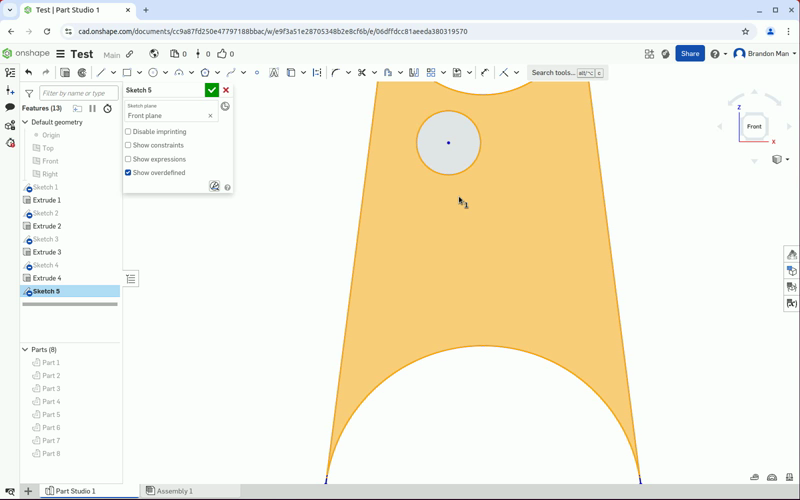
scroll(-6)
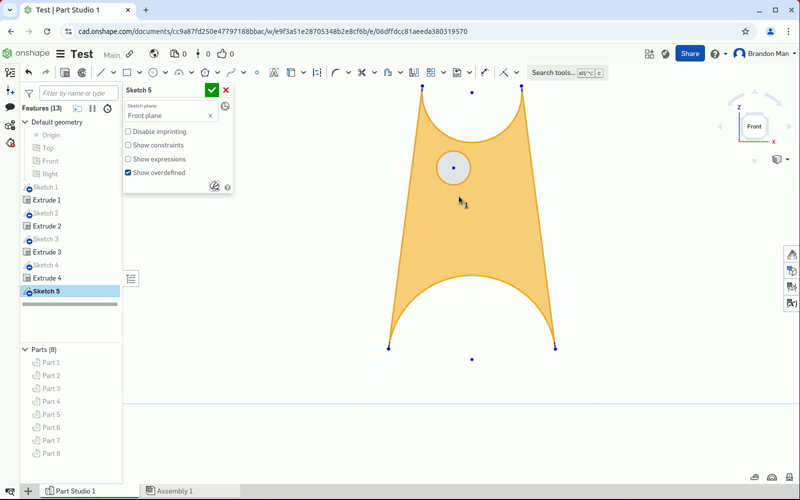
scroll(-6)
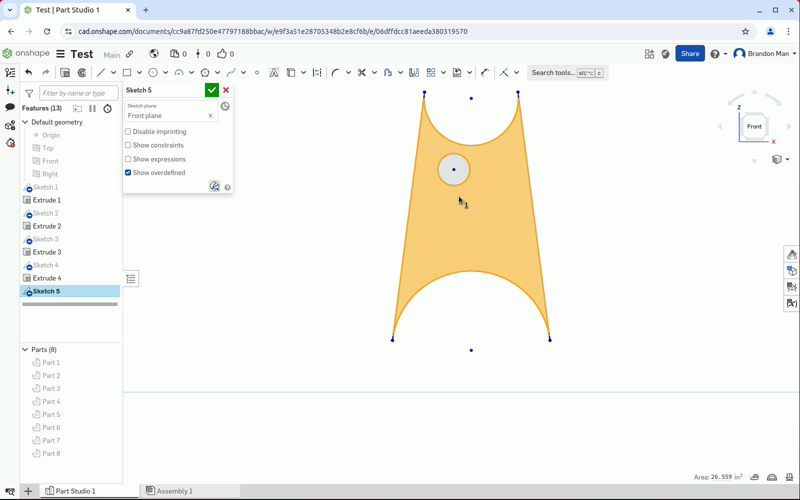
scroll(-6)
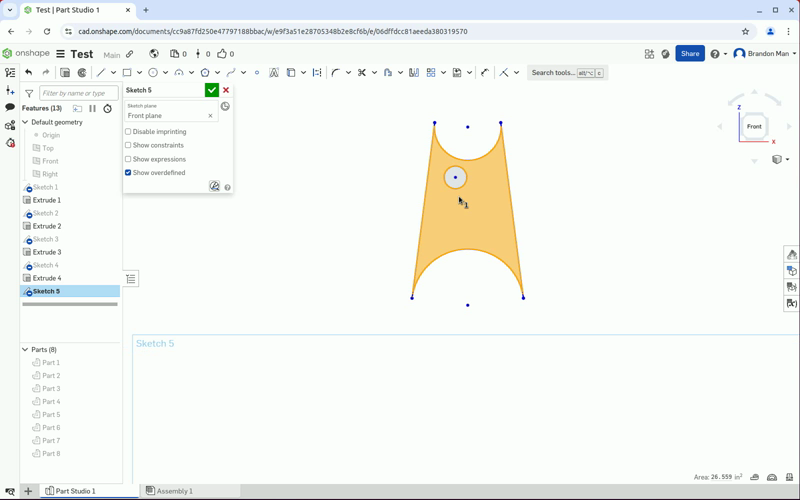
scroll(-6)
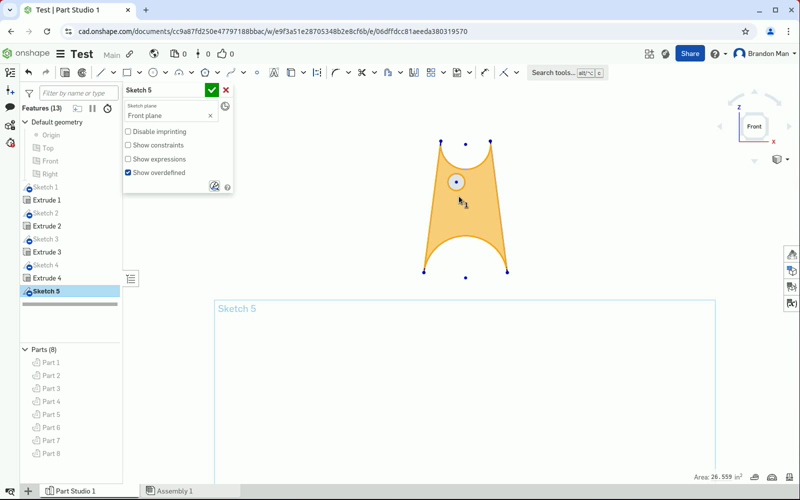
scroll(-6)
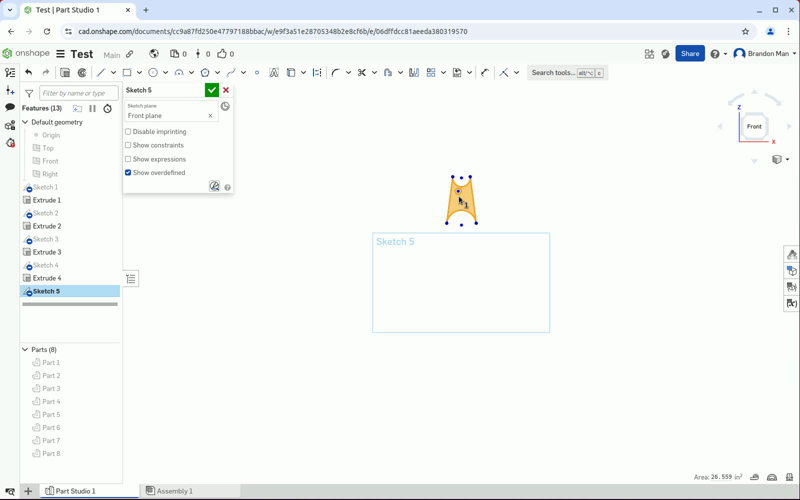
mouse_move(73, 352)
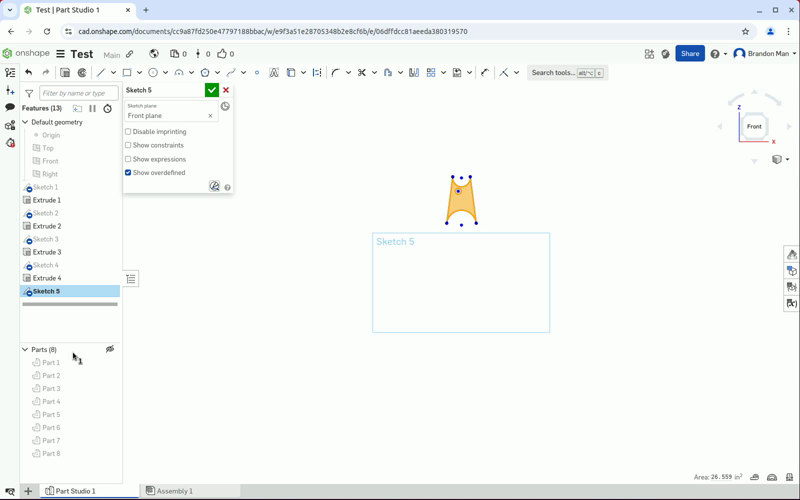
key(shift+y)
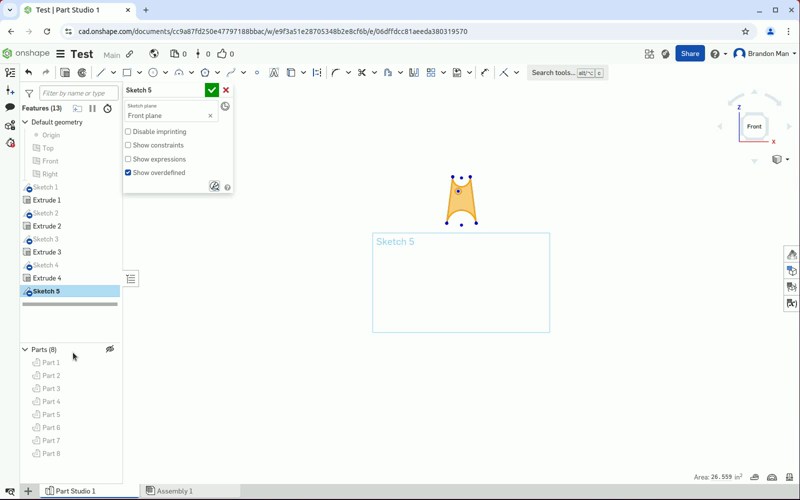
key(shift+e)
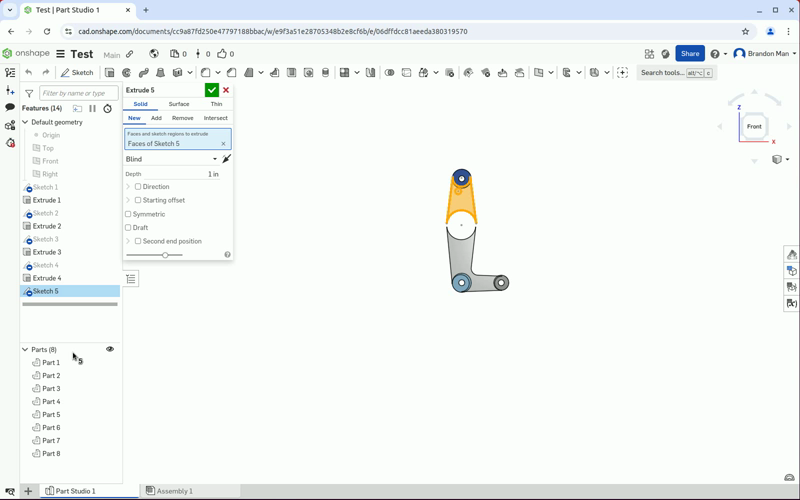
mouse_move(143, 106)
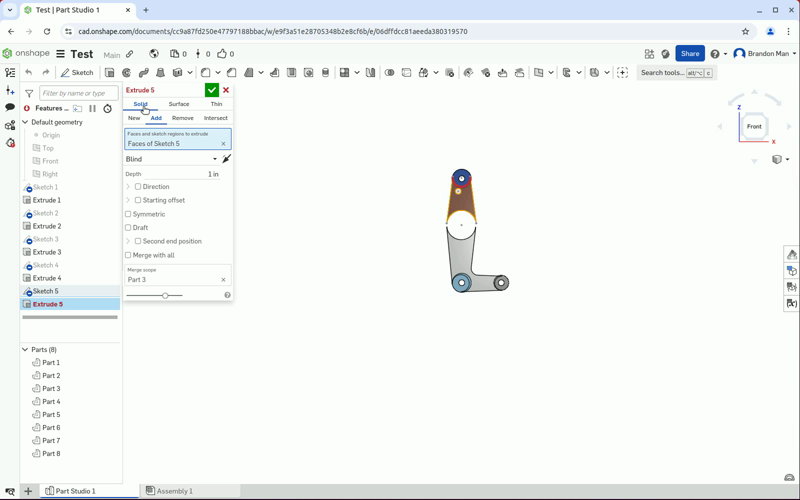
click(143, 106)
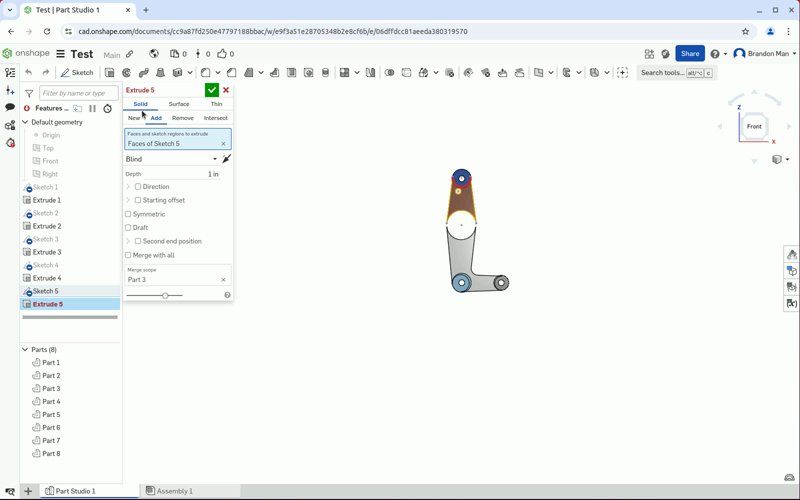
mouse_move(137, 120)
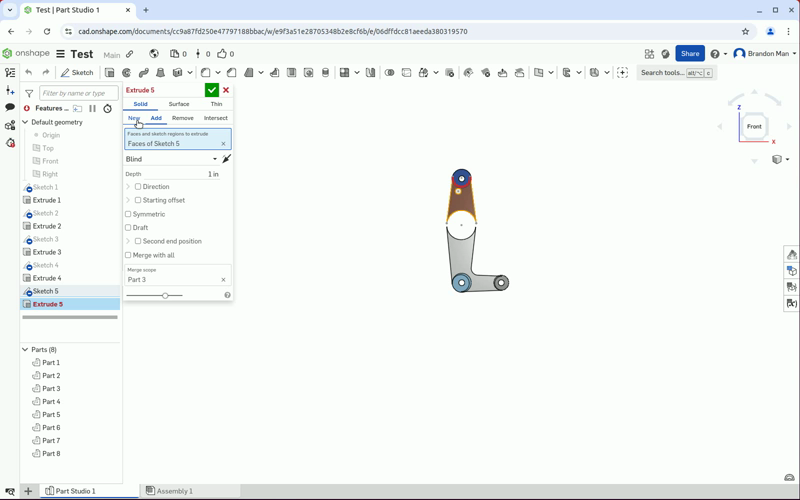
click(137, 120)
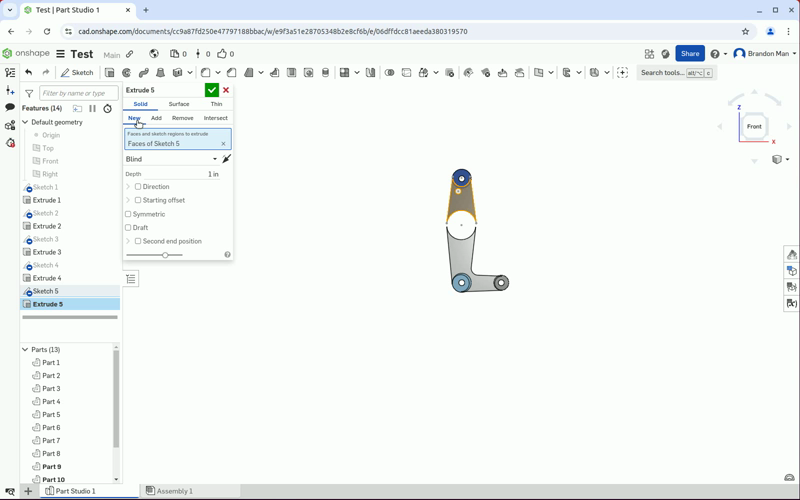
key(tab, 4)
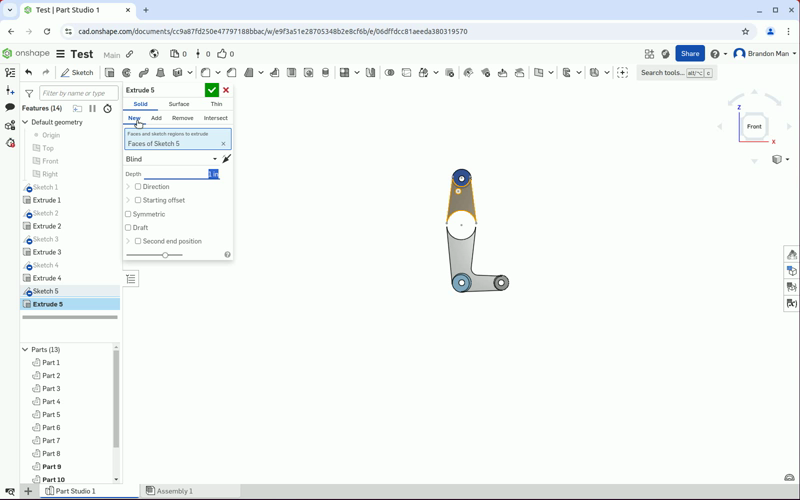
text(0.482)
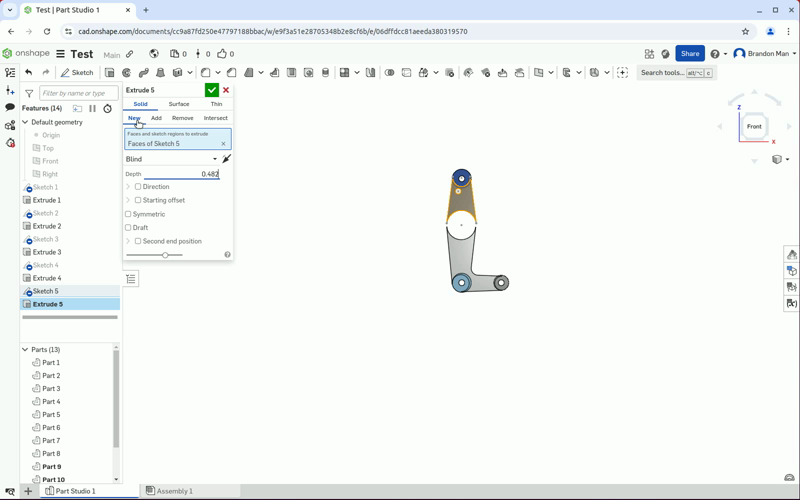
key(tab, 3)
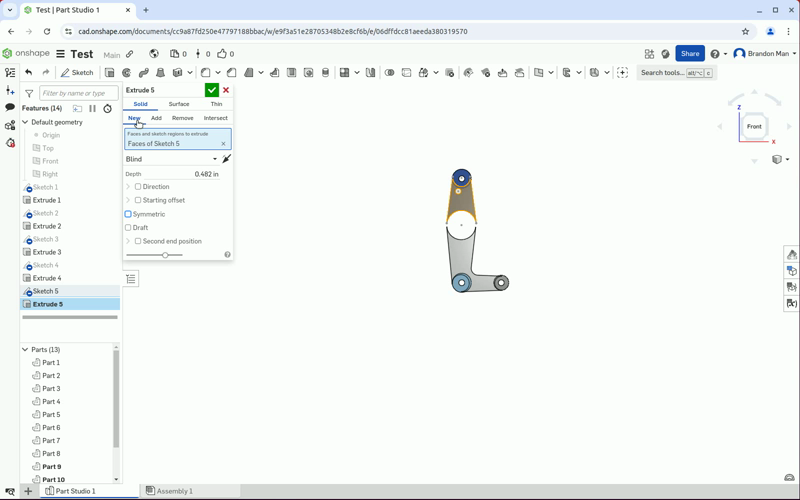
key(space)
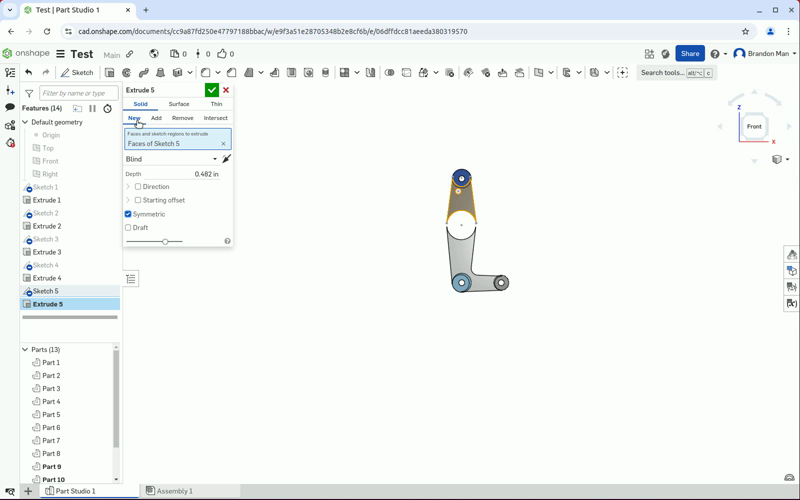
key(enter)
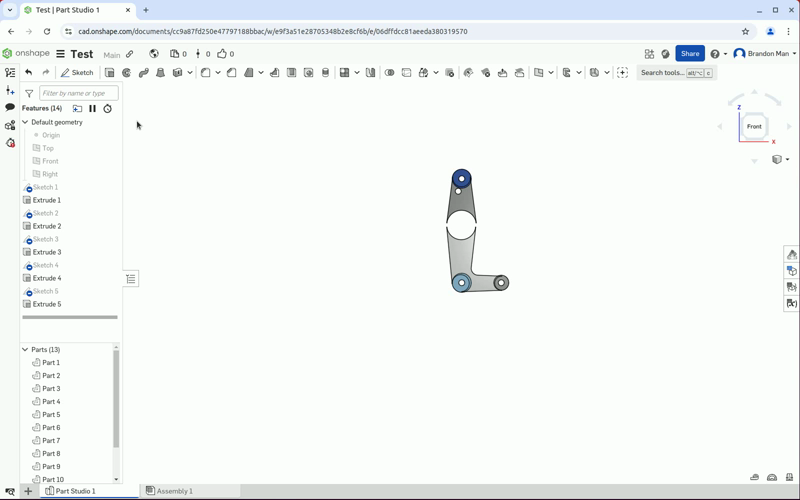
key(shift+h)
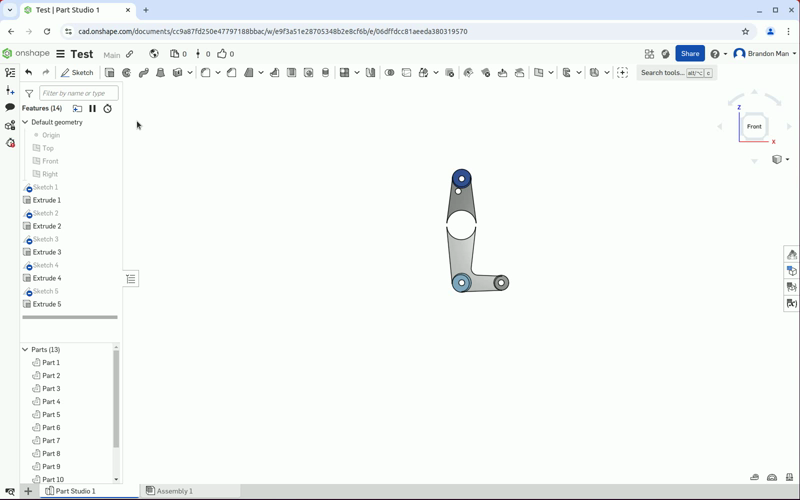
key(shift+h)
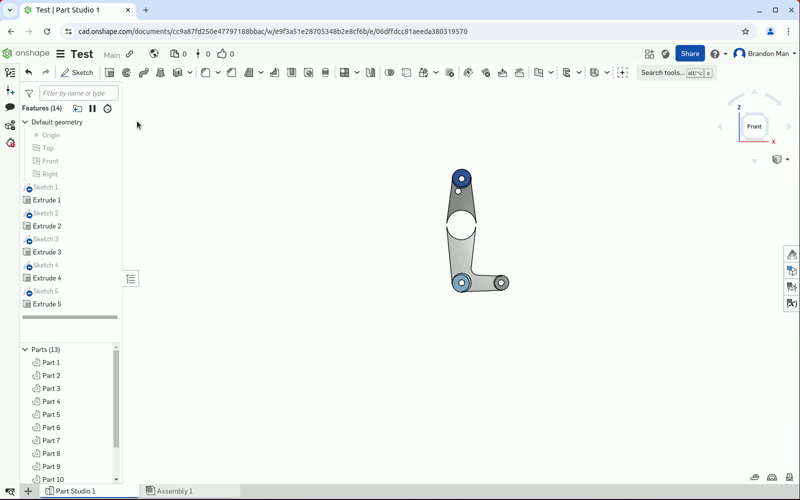
mouse_move(73, 189)
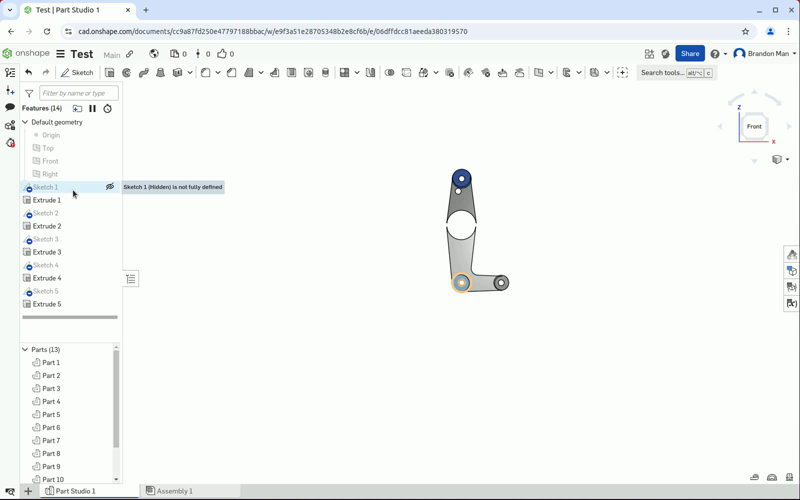
click(73, 189)
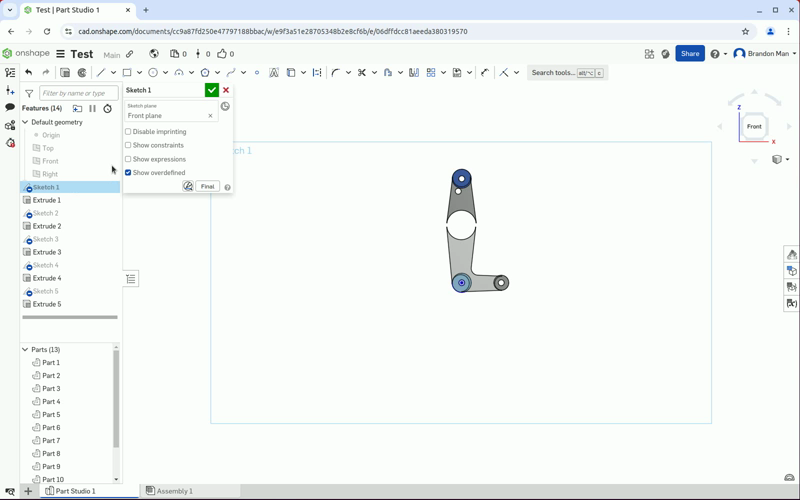
mouse_move(229, 92)
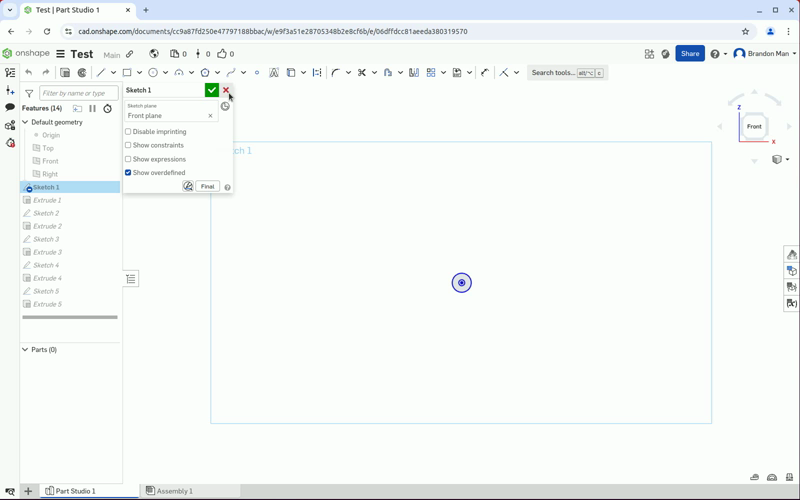
click(229, 92)
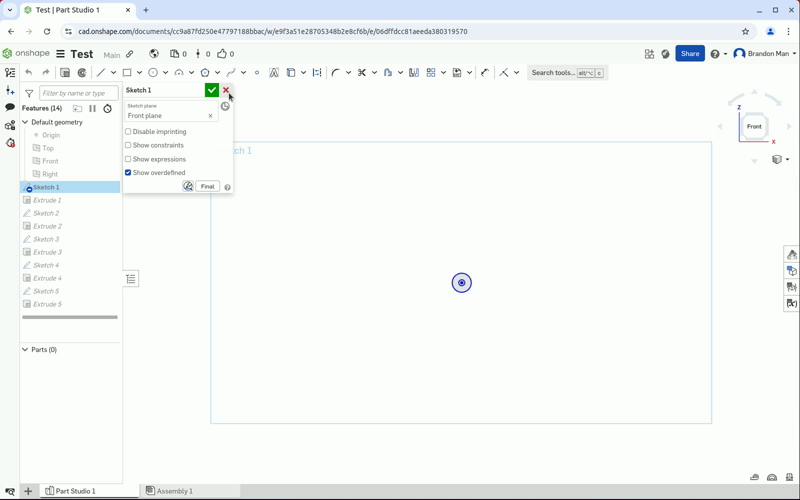
key(shift+s)
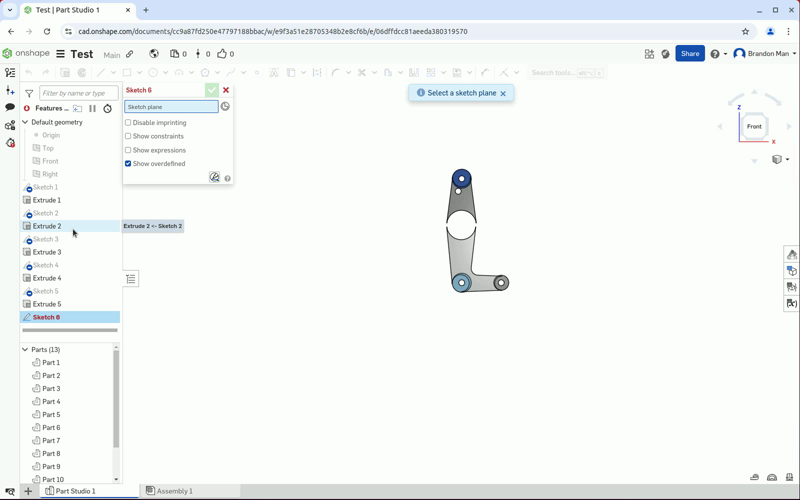
scroll(3)
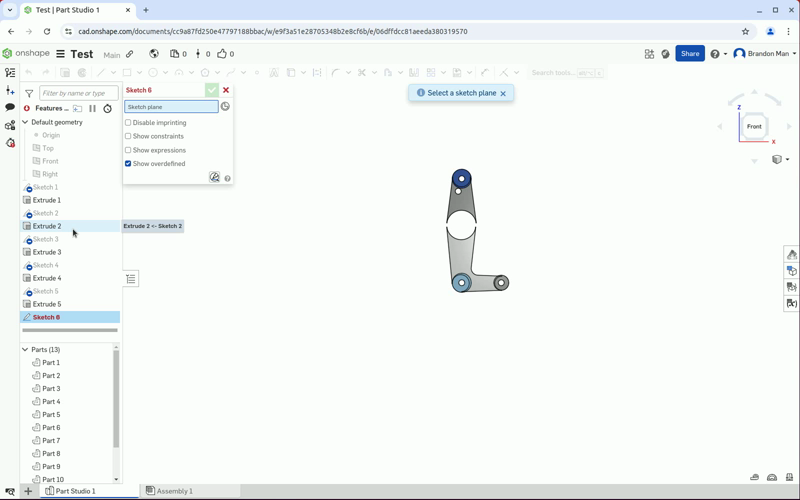
mouse_move(73, 163)
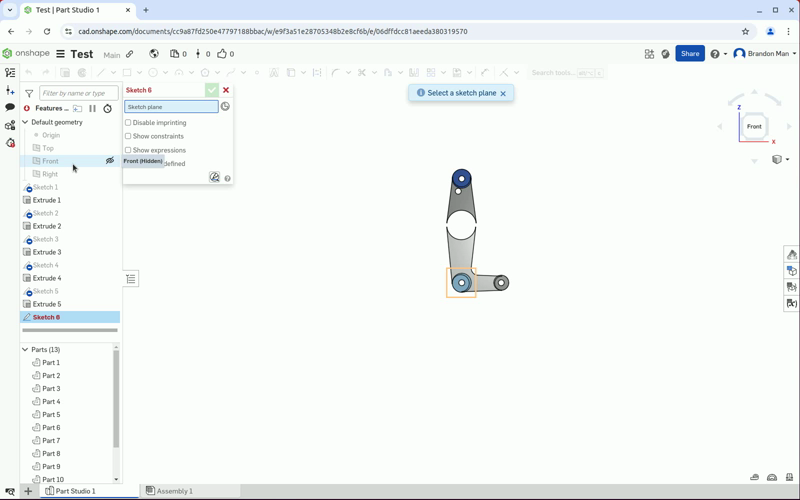
click(73, 163)
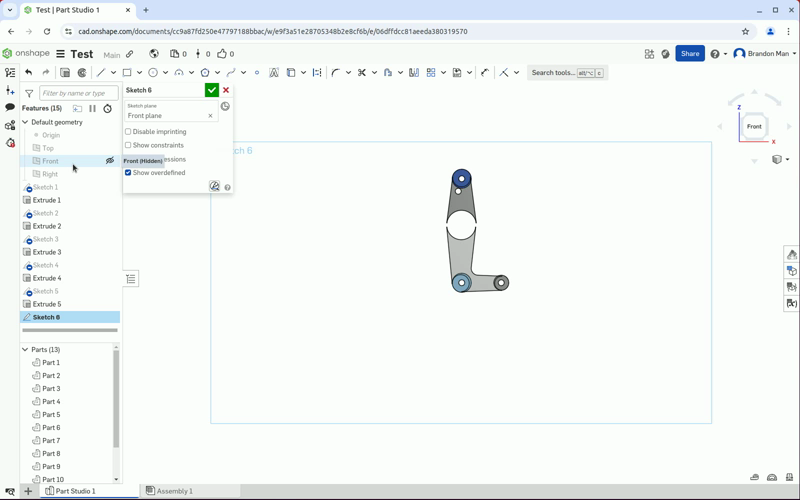
mouse_move(69, 352)
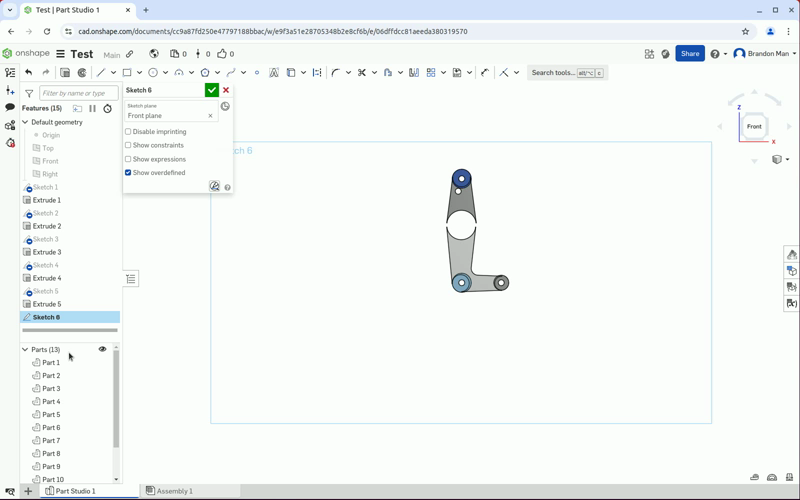
key(y)
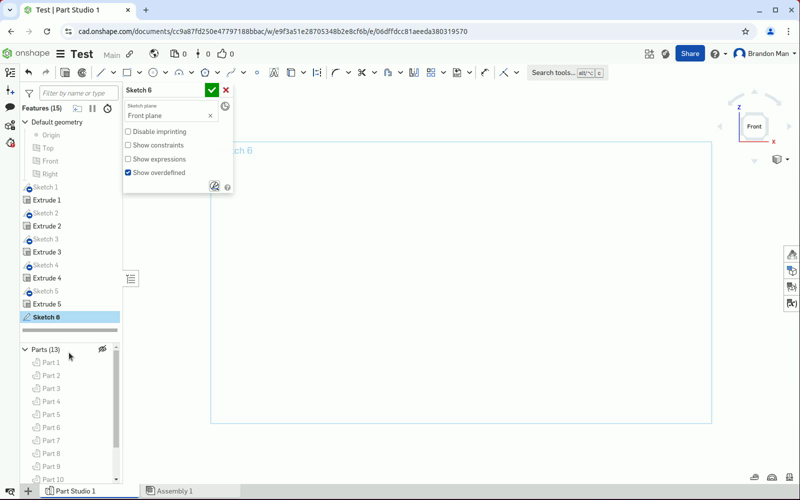
key(c)
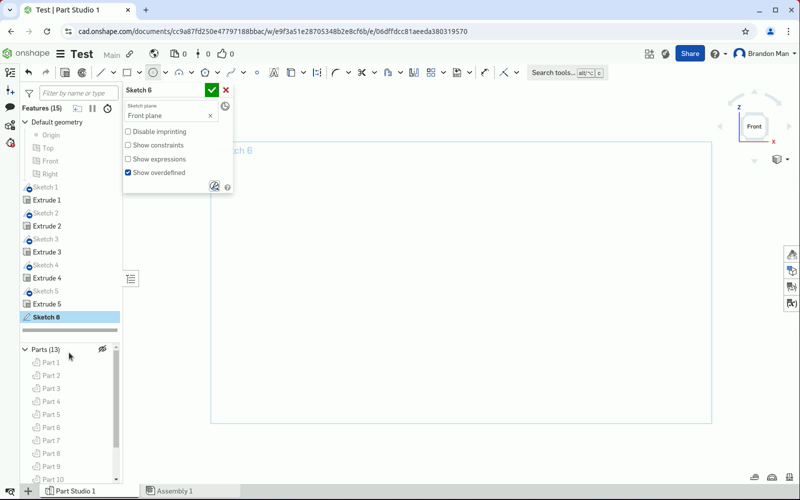
key_down(shift)
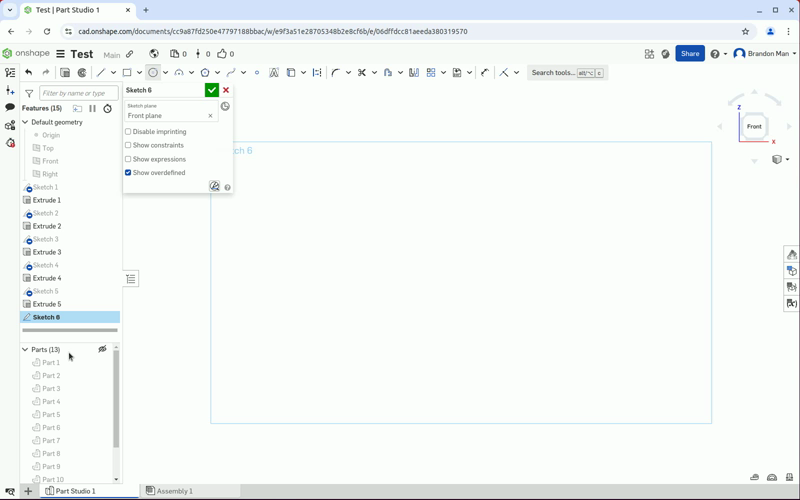
mouse_move(461, 225)
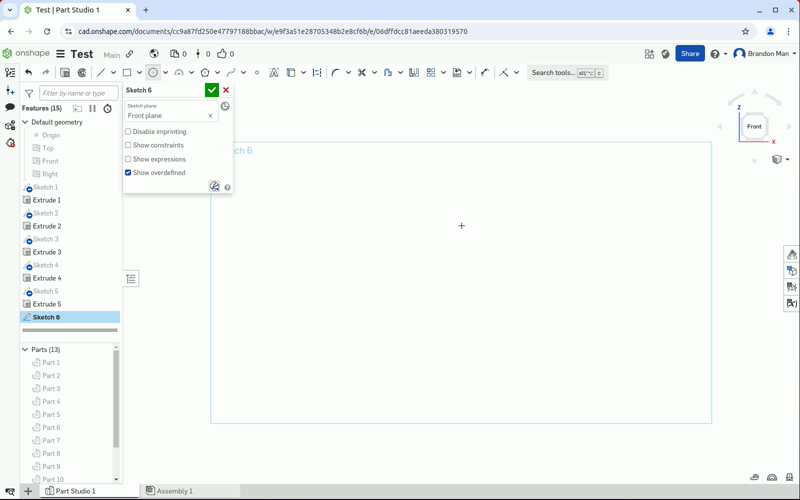
click(461, 225)
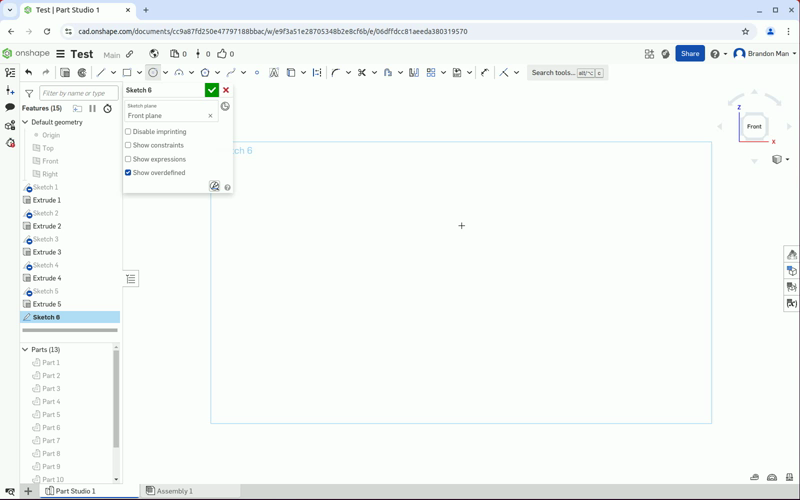
key_up(shift)
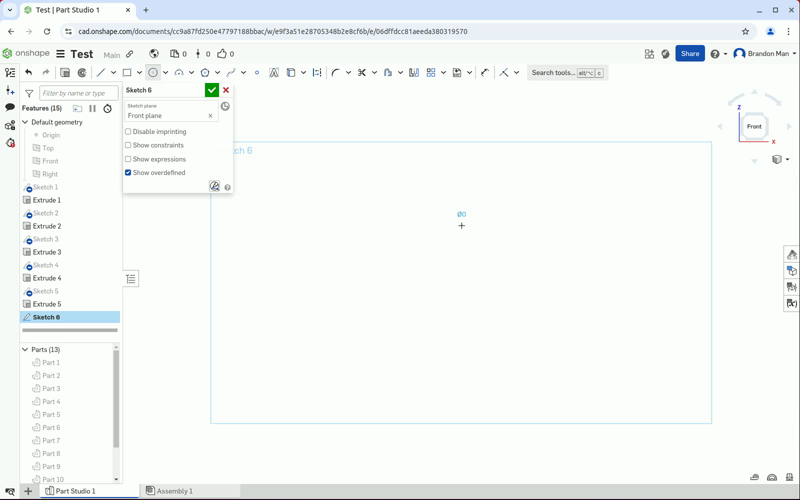
mouse_move(477, 225)
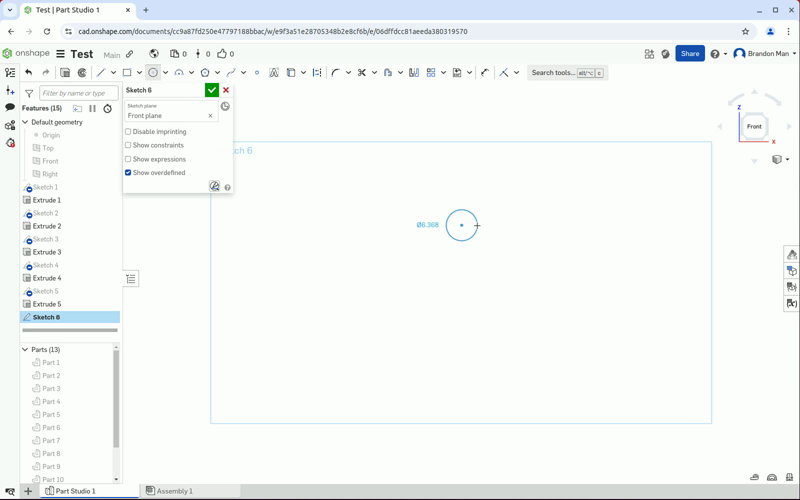
click(477, 225)
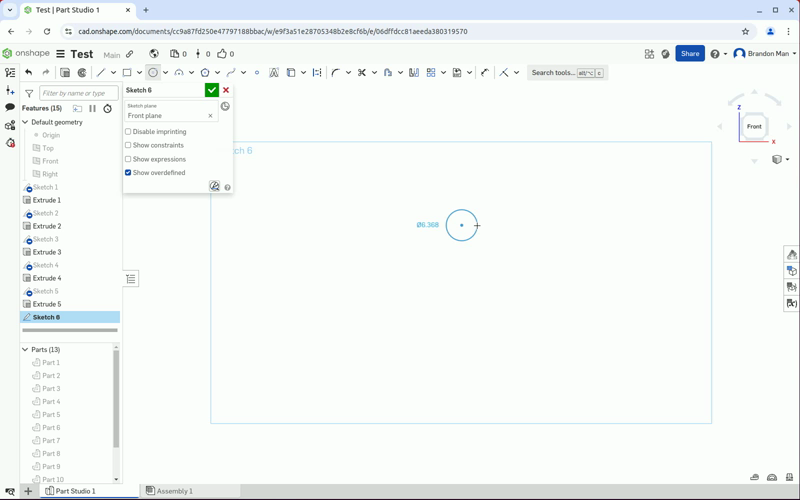
key(esc)
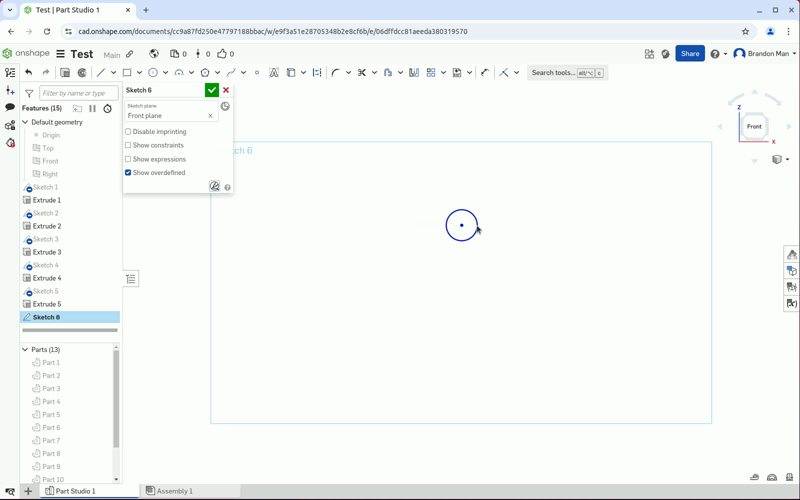
key(c)
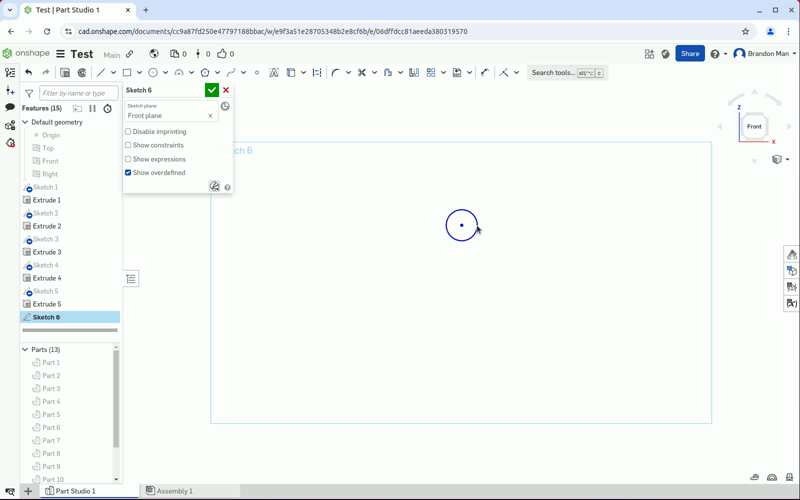
key_down(shift)
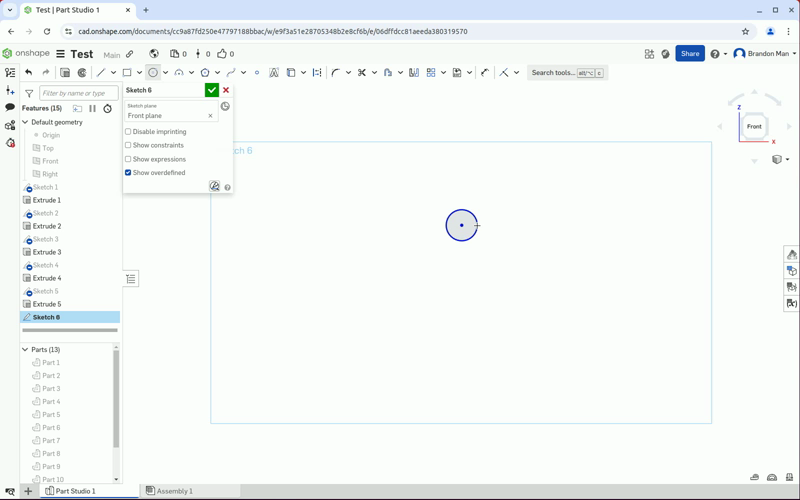
mouse_move(461, 225)
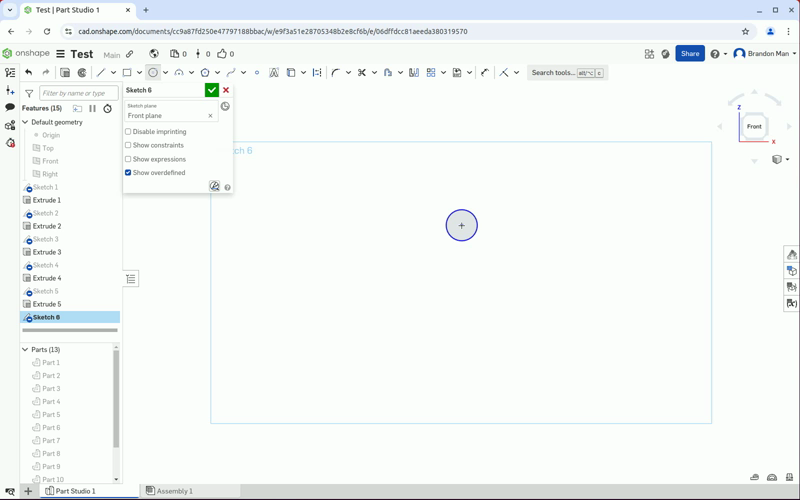
click(461, 225)
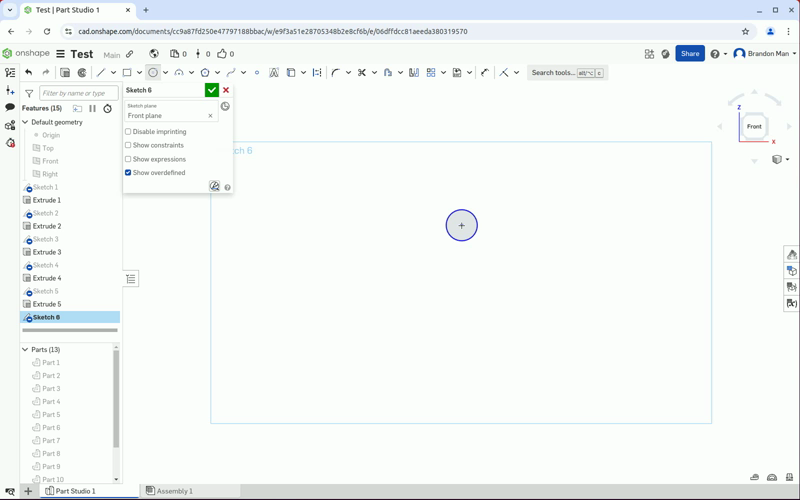
key_up(shift)
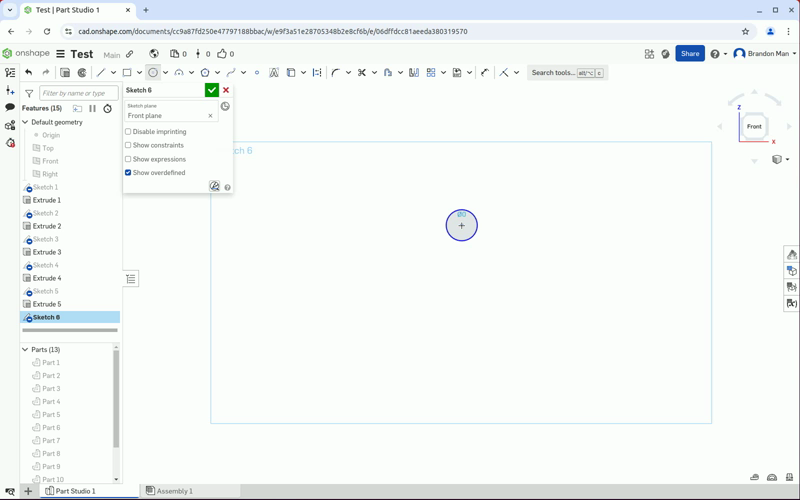
mouse_move(465, 225)
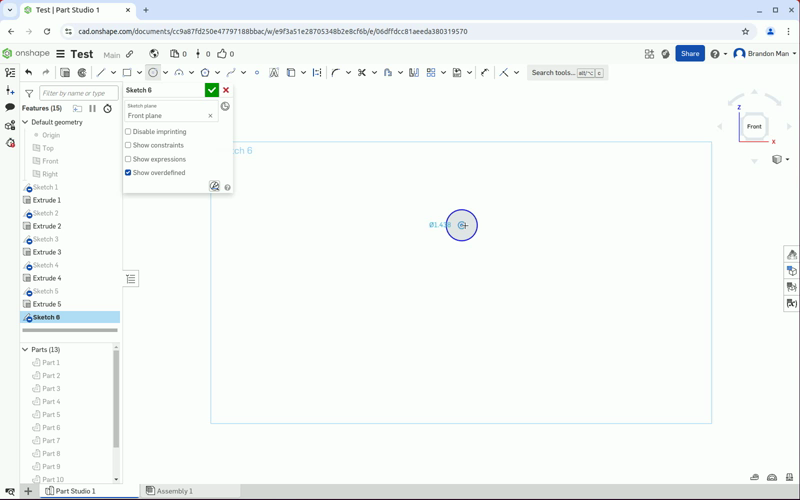
scroll(6)
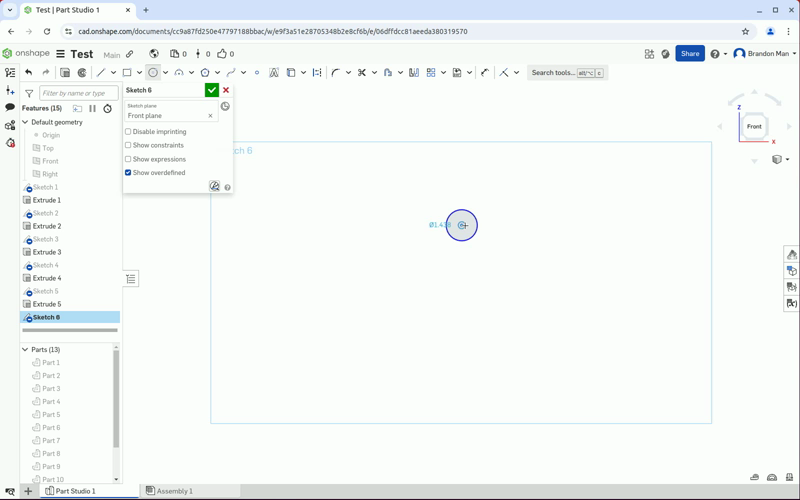
scroll(6)
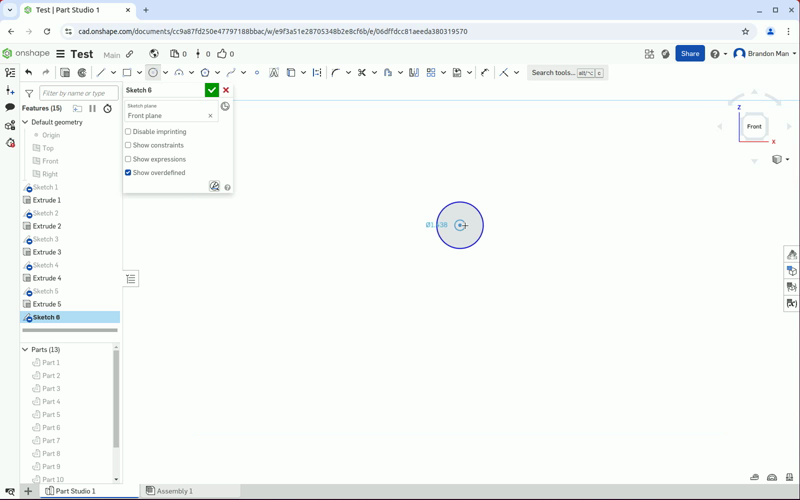
scroll(6)
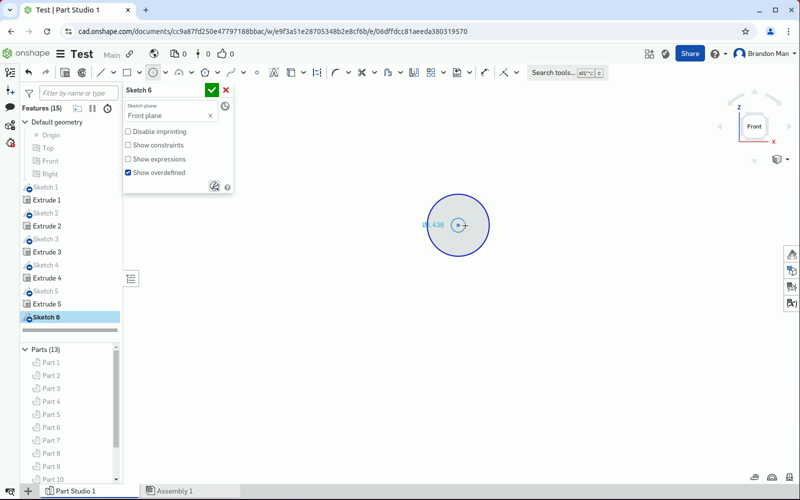
scroll(6)
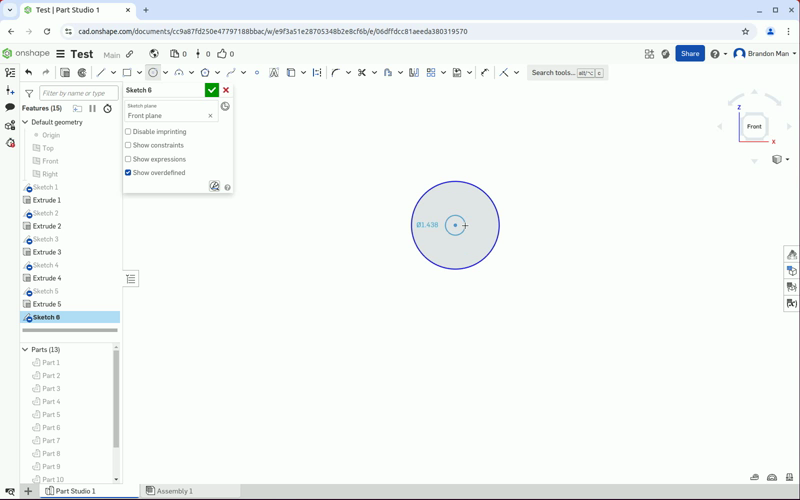
scroll(6)
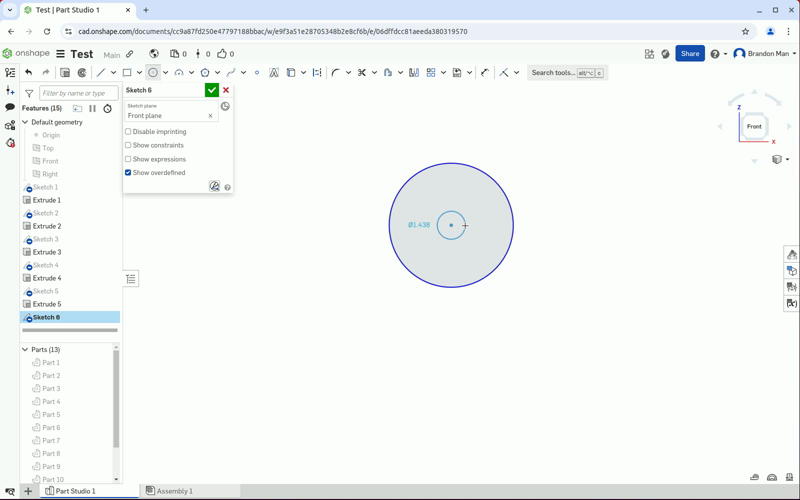
scroll(6)
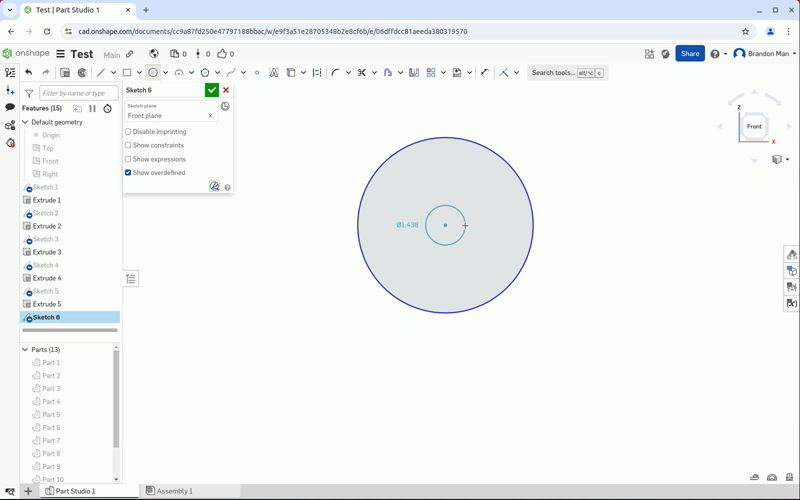
scroll(6)
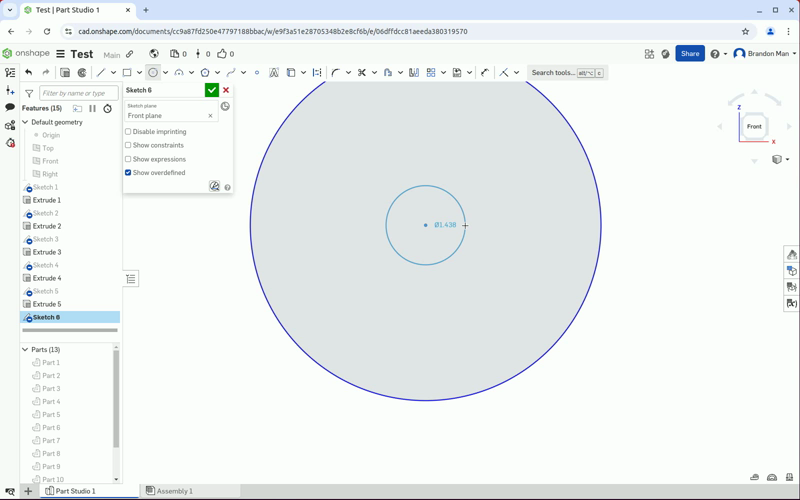
click(465, 225)
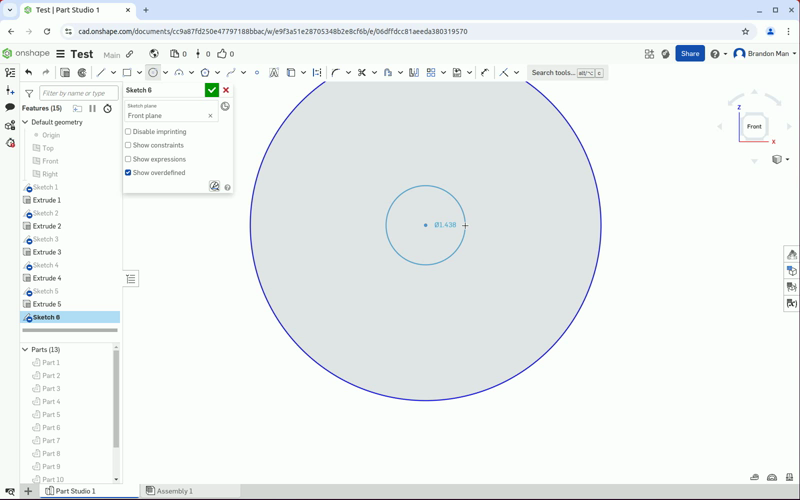
scroll(-6)
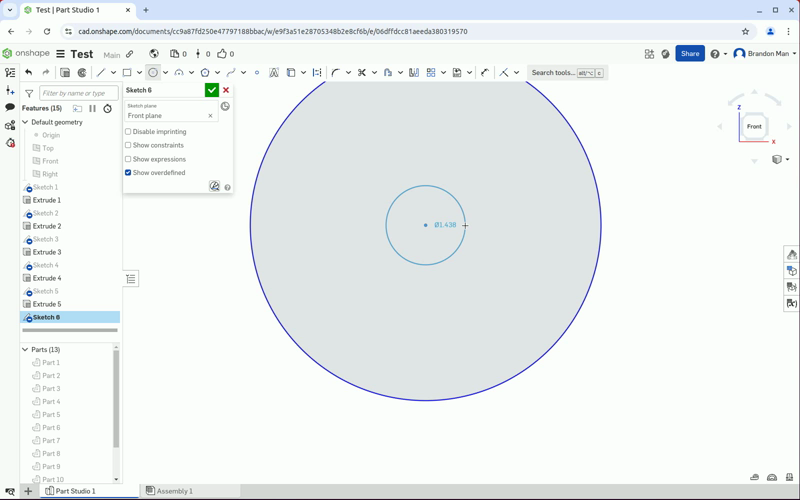
scroll(-6)
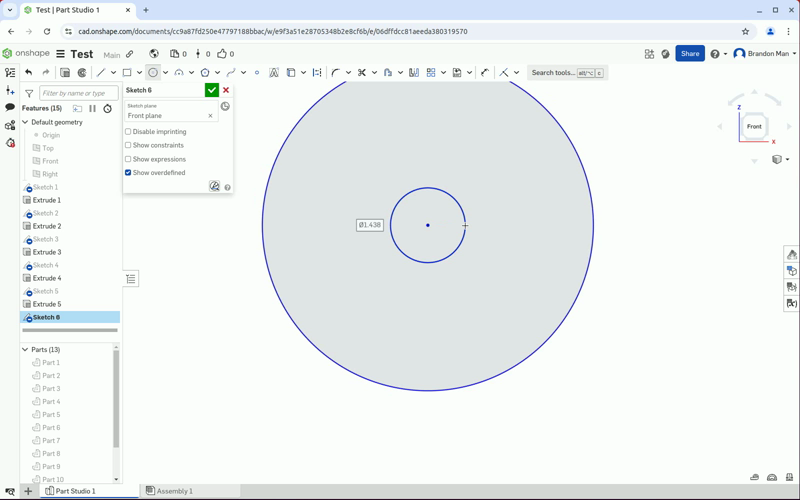
scroll(-6)
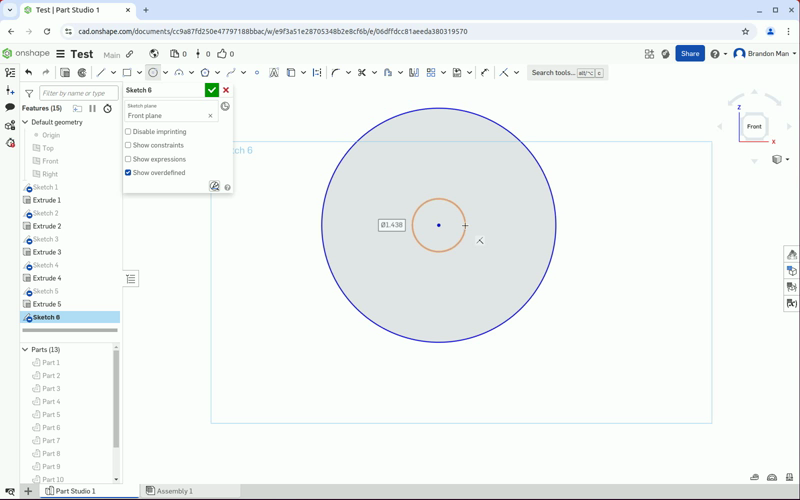
scroll(-6)
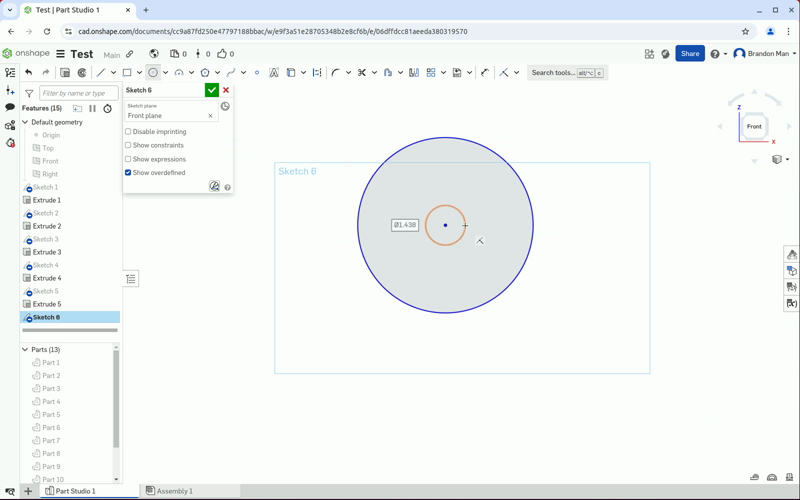
scroll(-6)
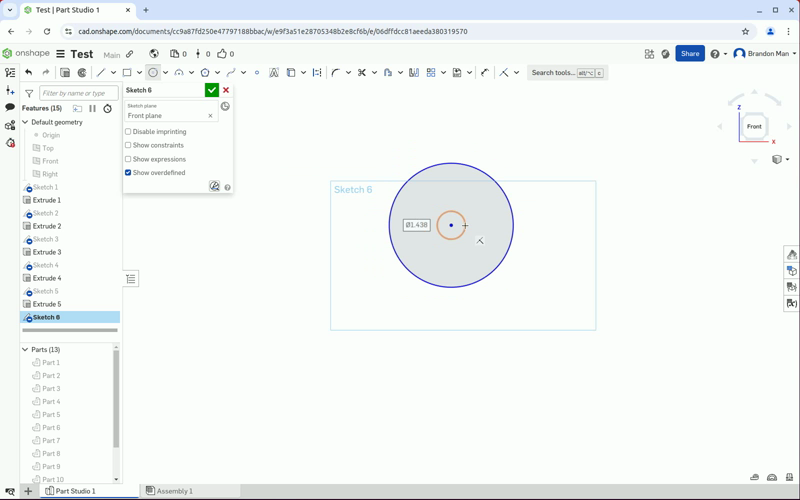
scroll(-6)
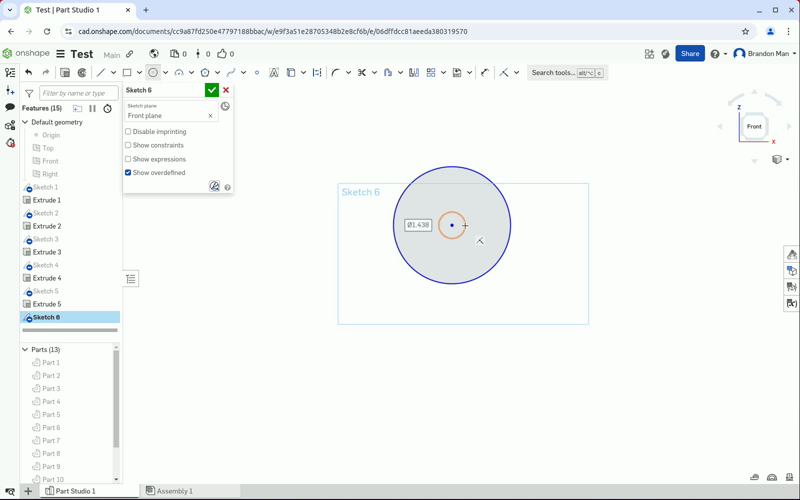
scroll(-6)
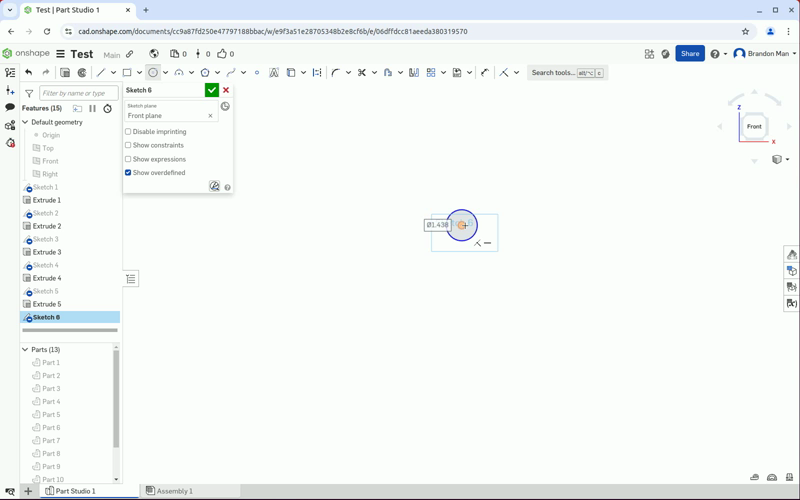
key(esc)
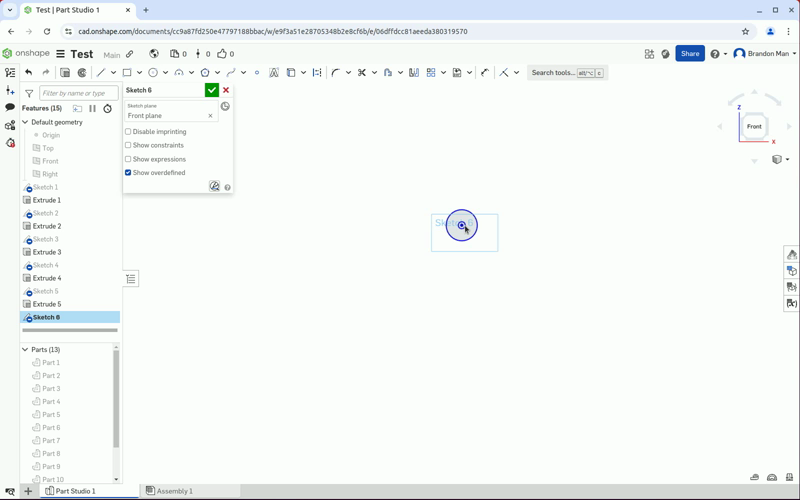
mouse_move(456, 216)
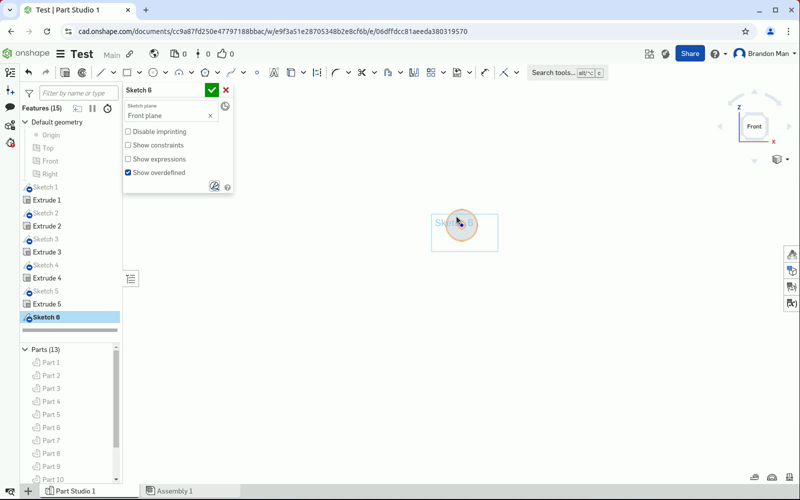
scroll(6)
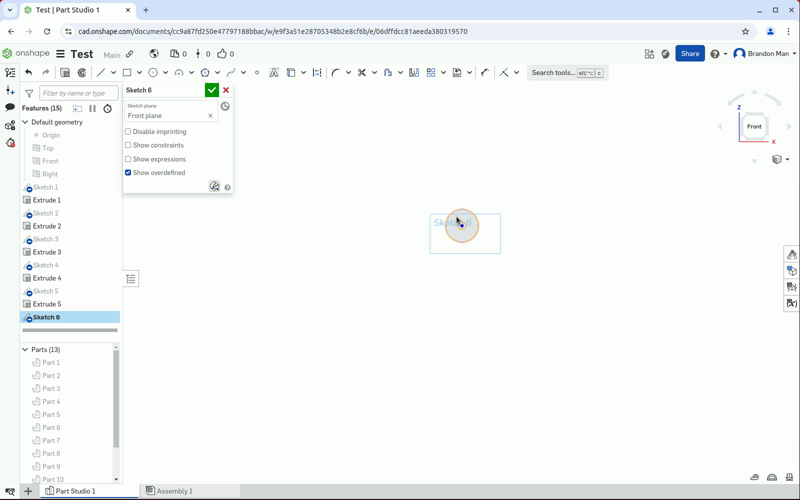
scroll(6)
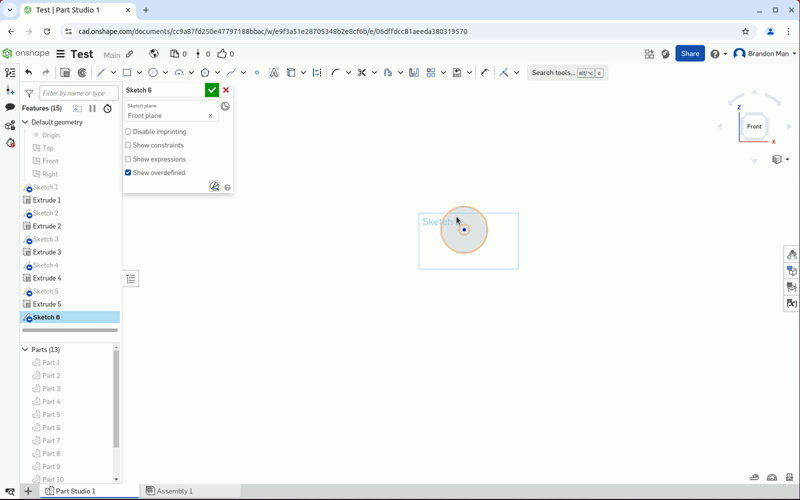
scroll(6)
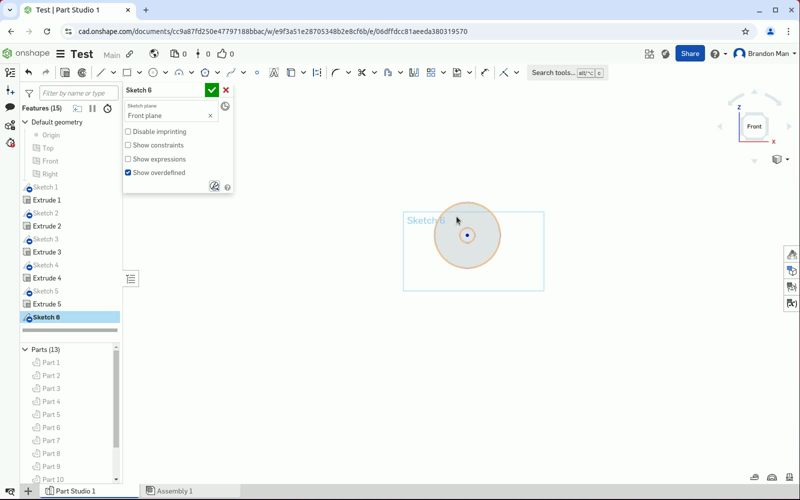
scroll(6)
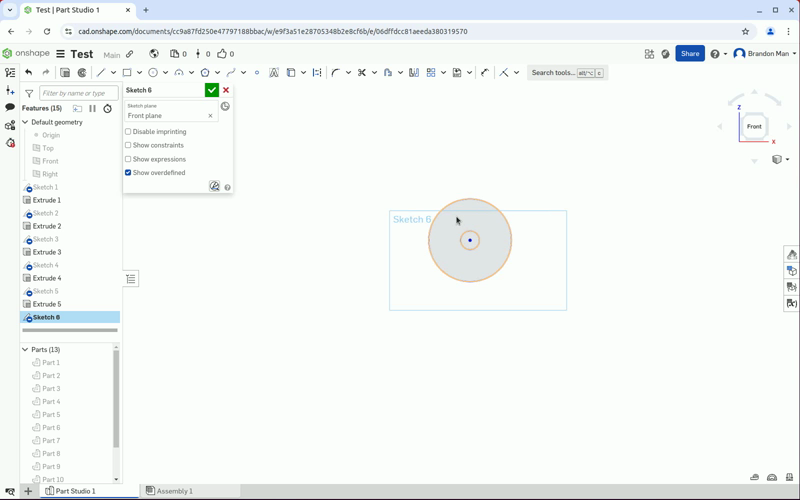
scroll(6)
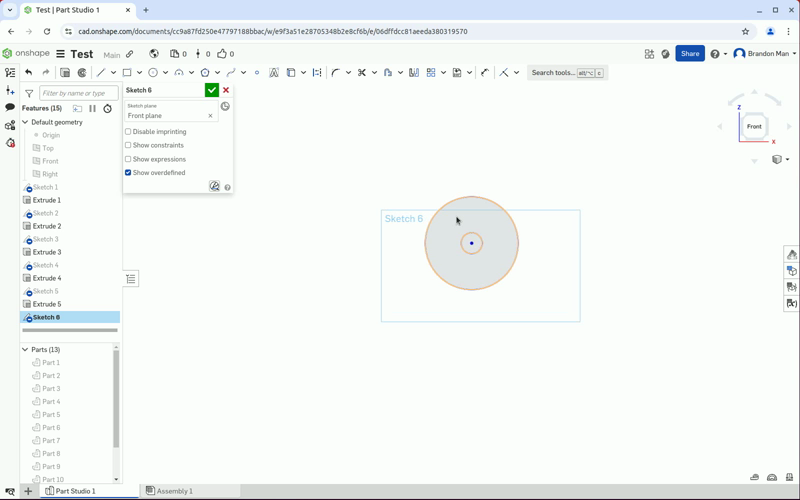
scroll(6)
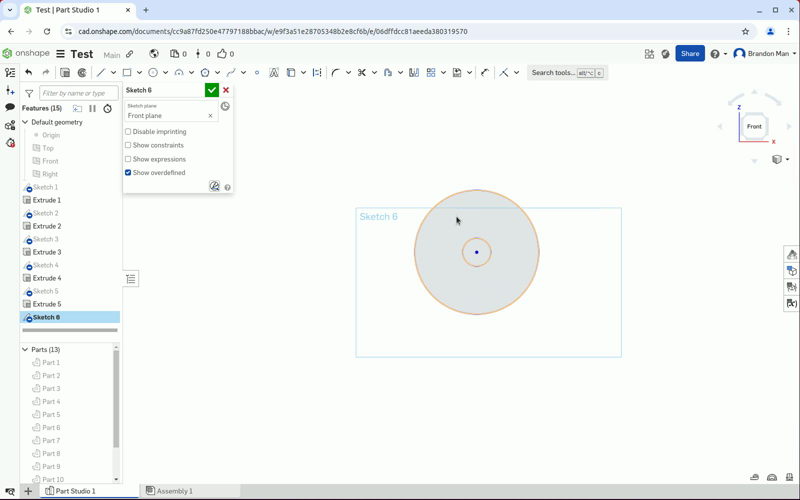
scroll(6)
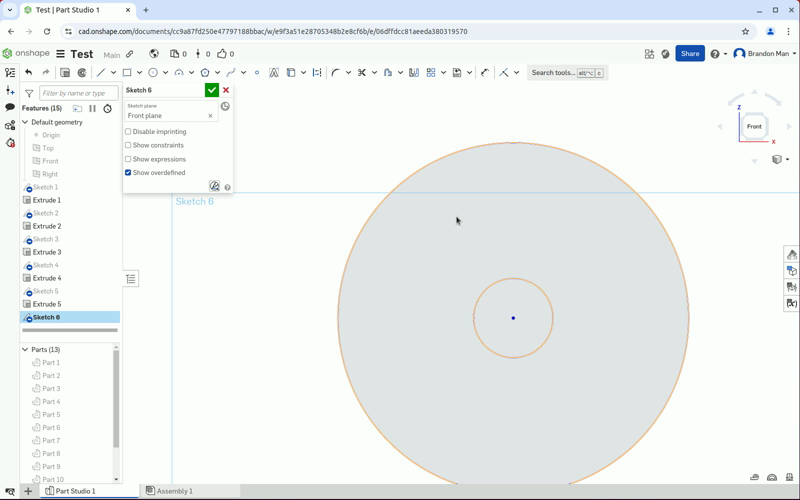
click(456, 216)
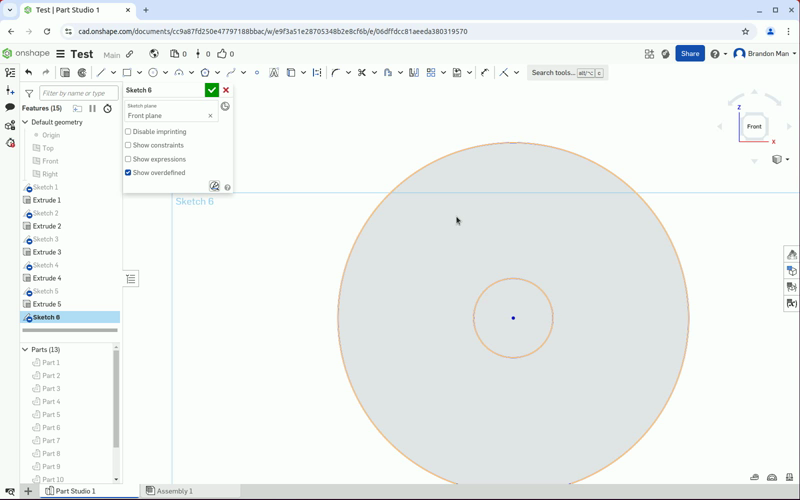
scroll(-6)
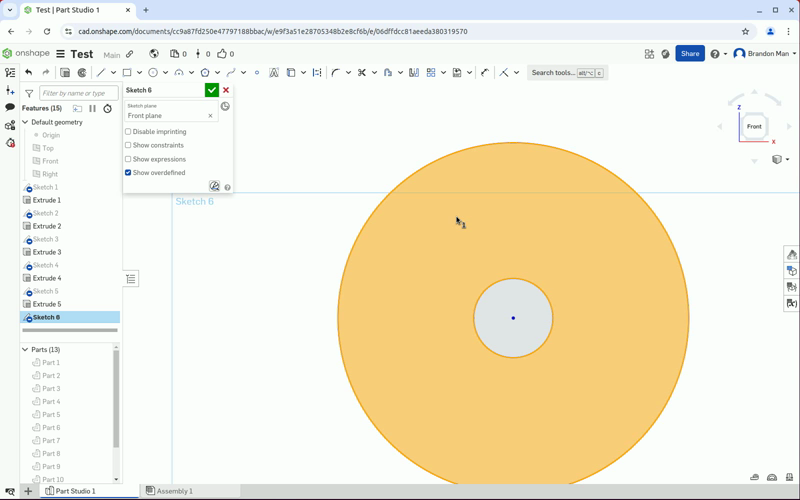
scroll(-6)
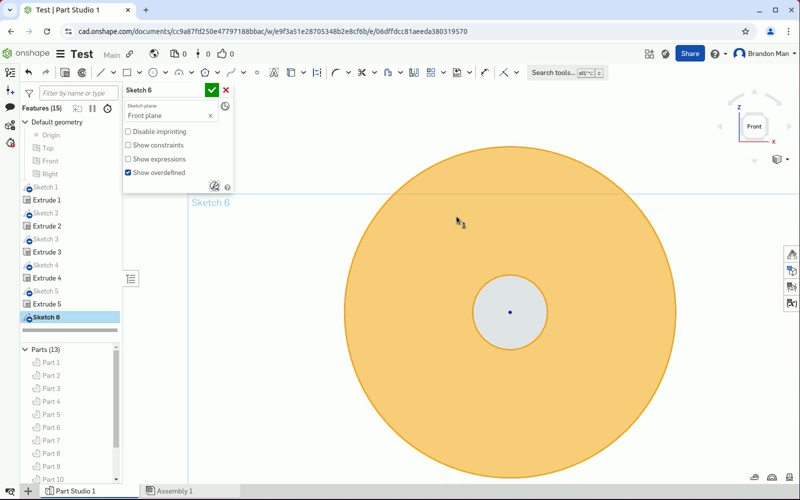
scroll(-6)
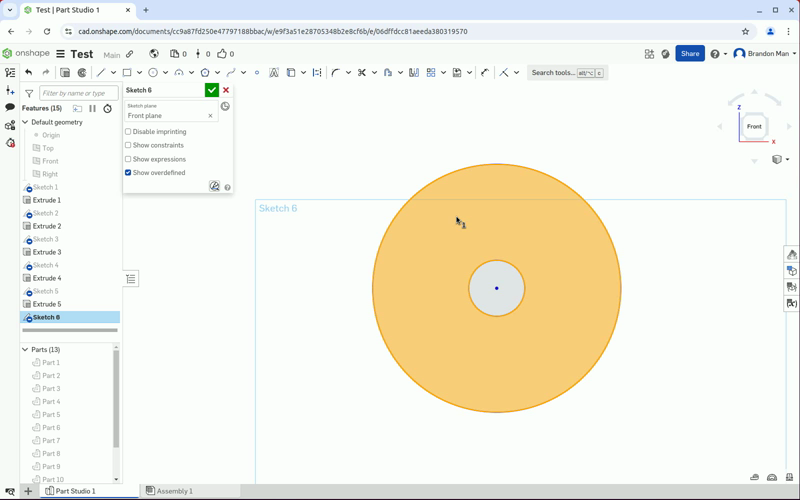
scroll(-6)
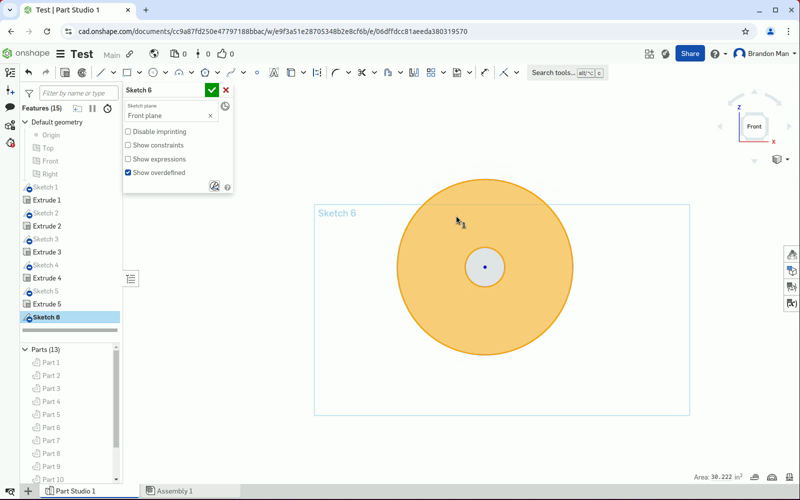
scroll(-6)
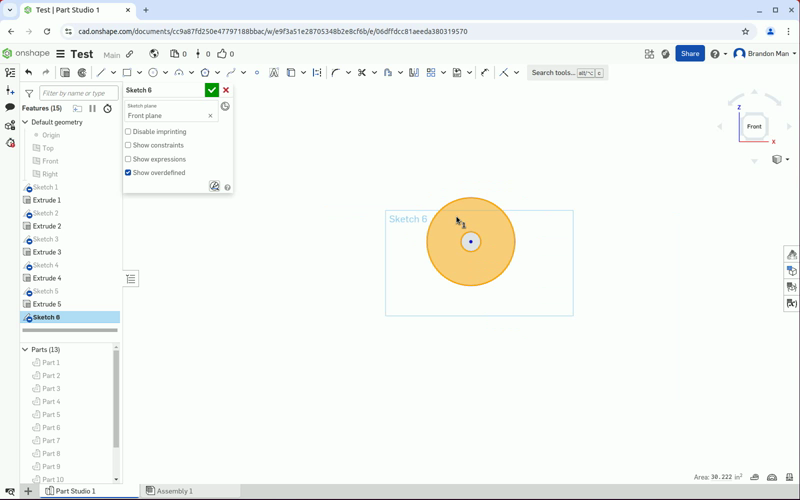
scroll(-6)
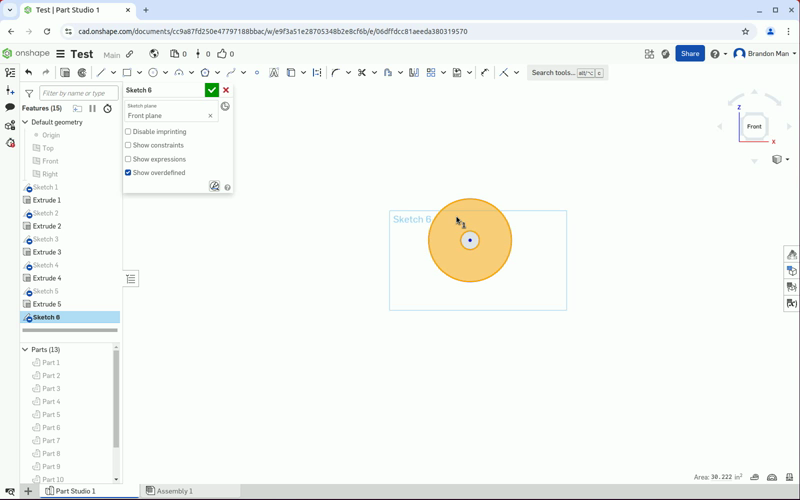
scroll(-6)
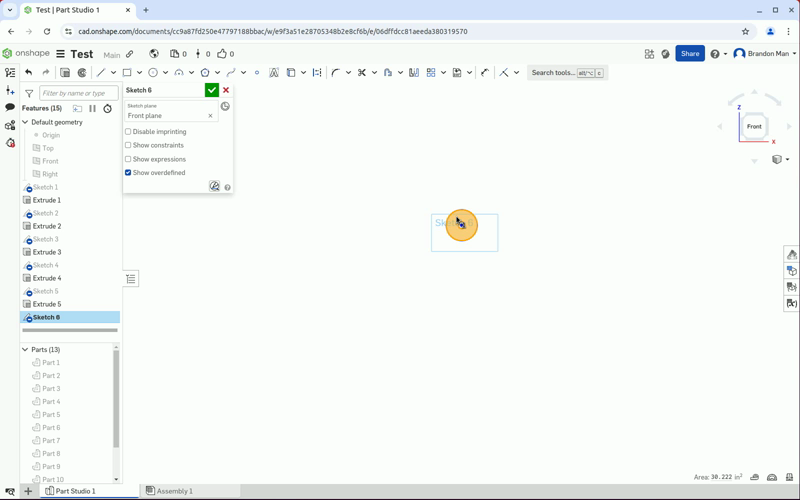
mouse_move(69, 352)
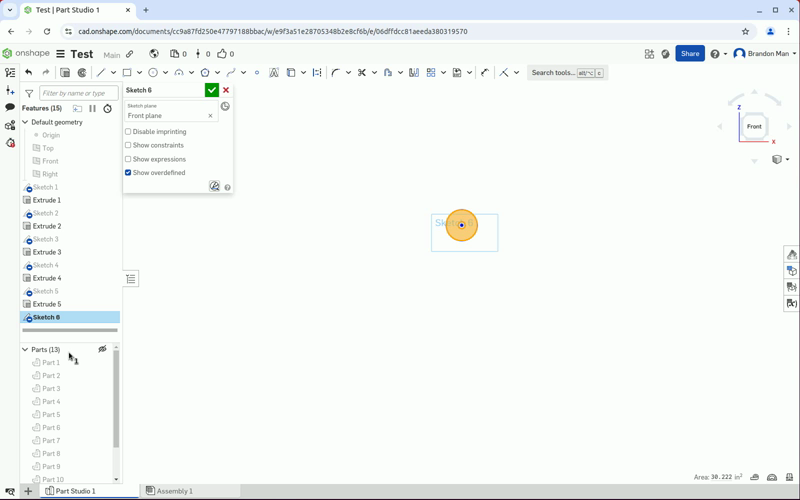
key(shift+y)
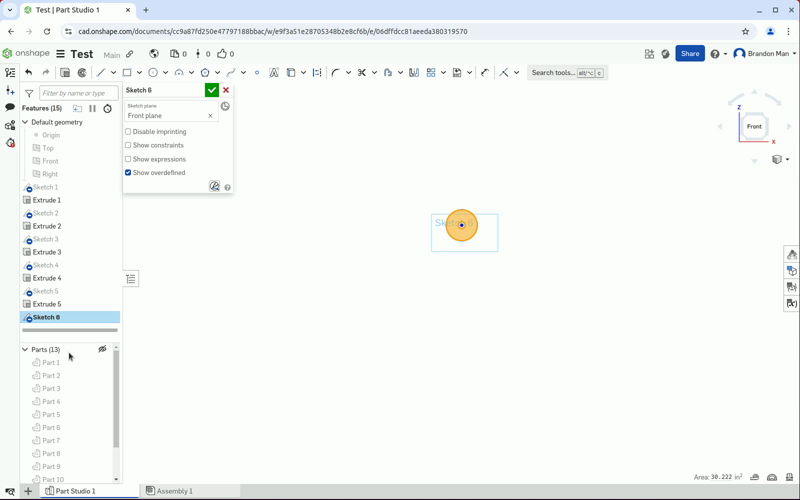
key(shift+e)
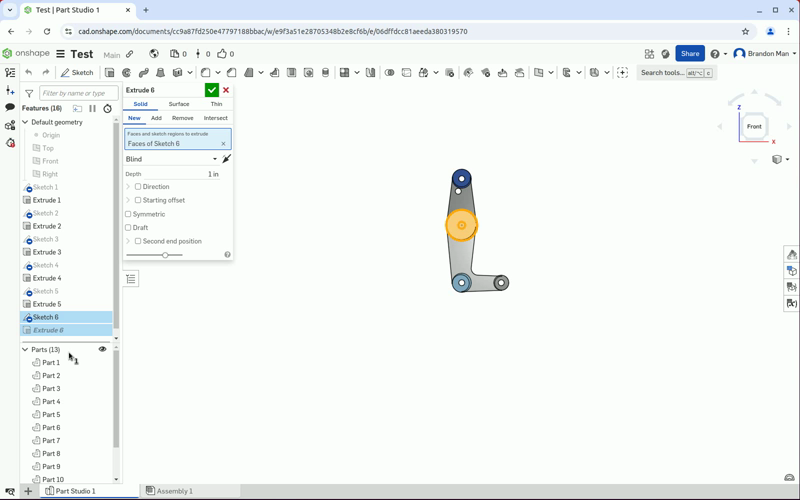
mouse_move(143, 106)
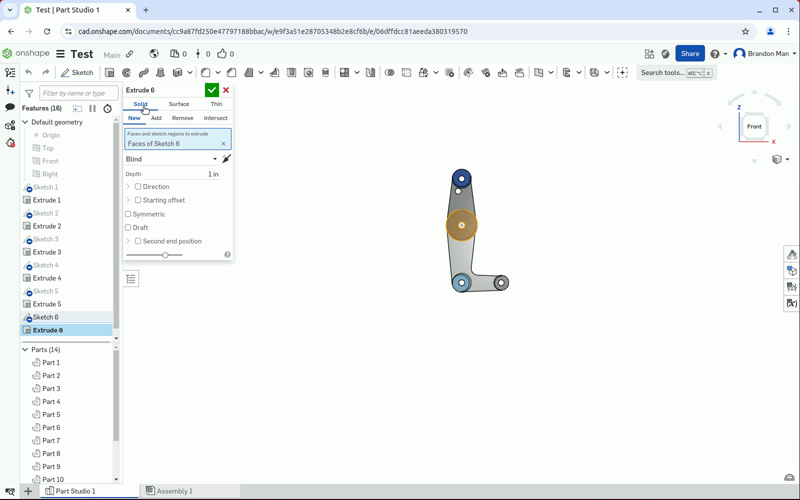
click(143, 106)
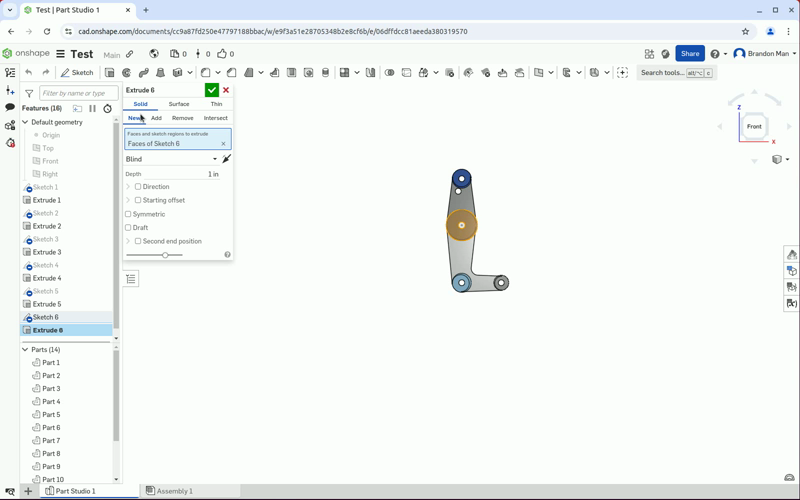
mouse_move(137, 120)
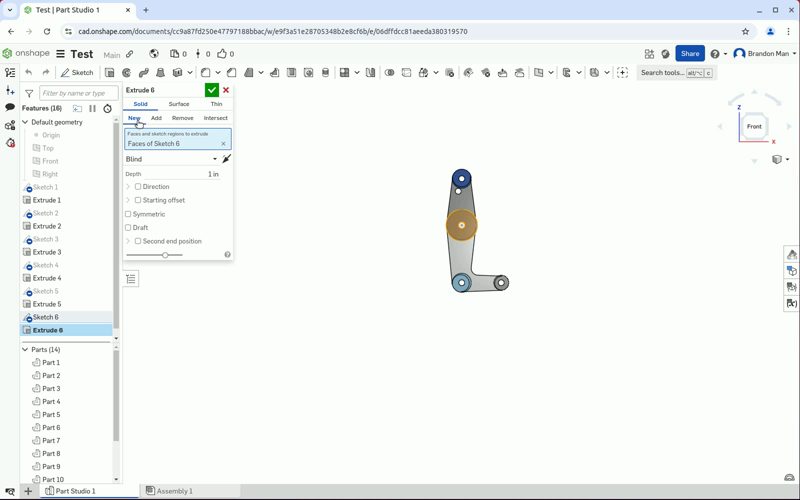
click(137, 120)
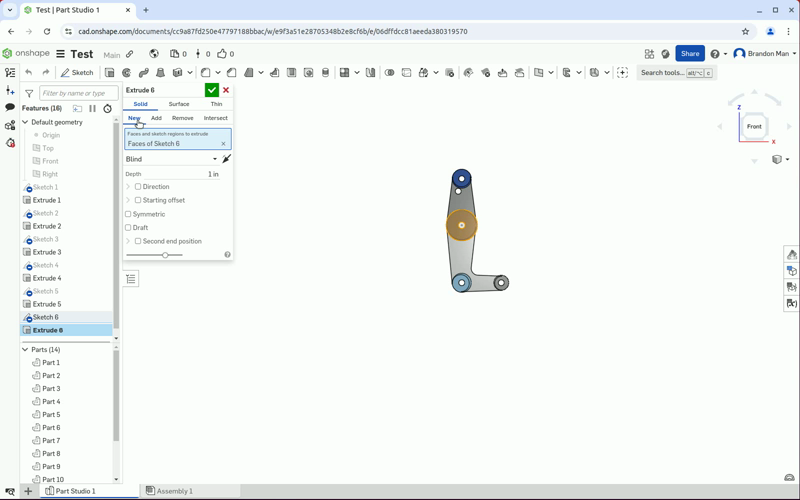
key(tab, 4)
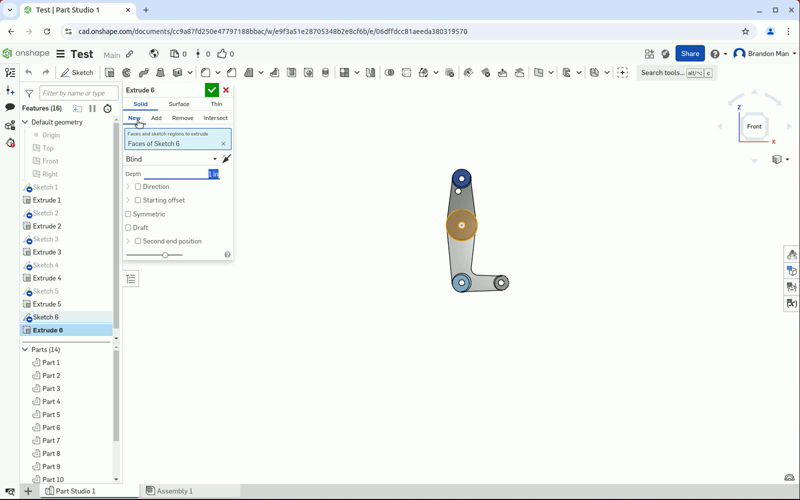
text(0.482)
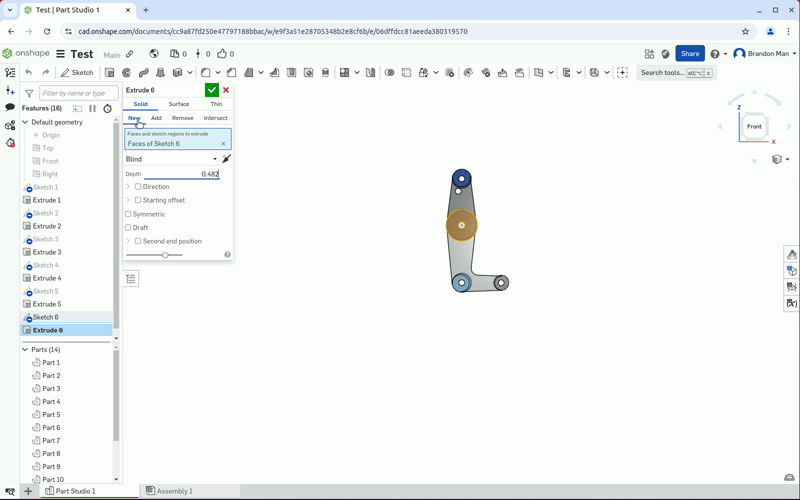
key(tab, 3)
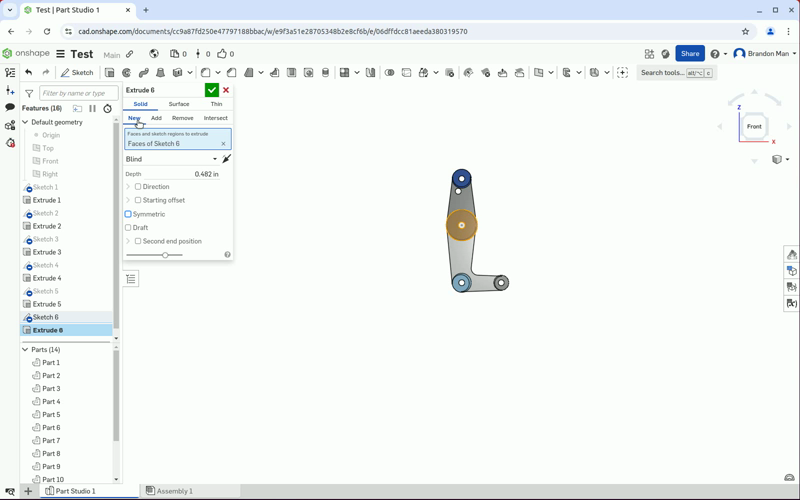
key(space)
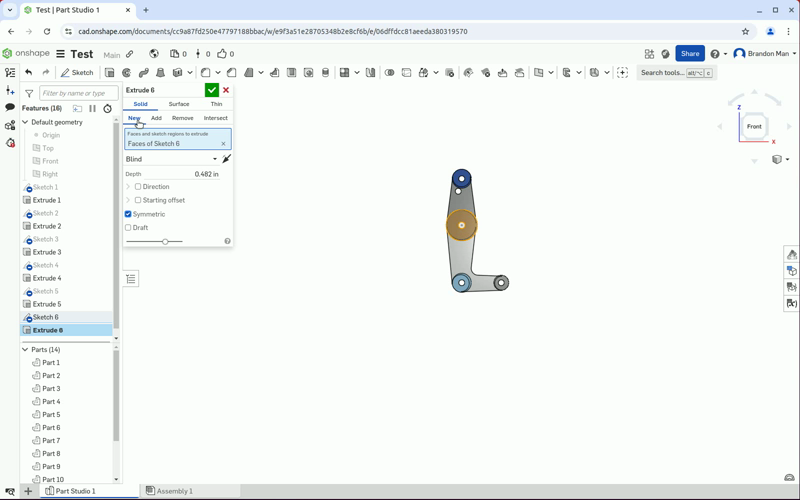
key(enter)
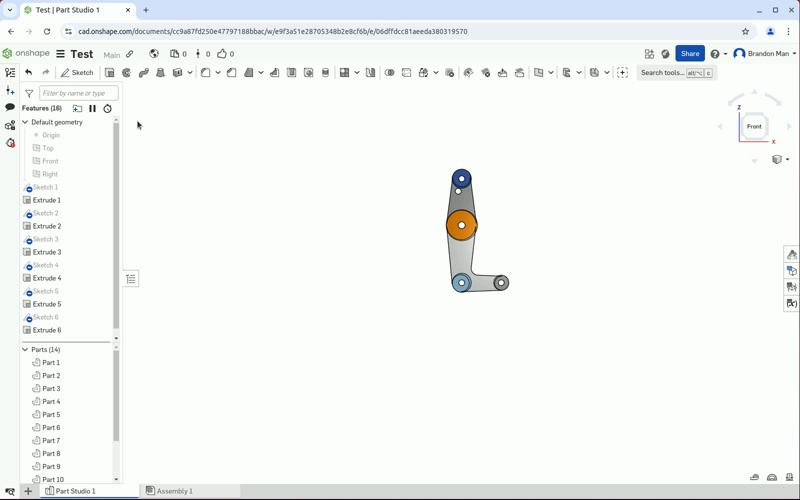
key(shift+h)
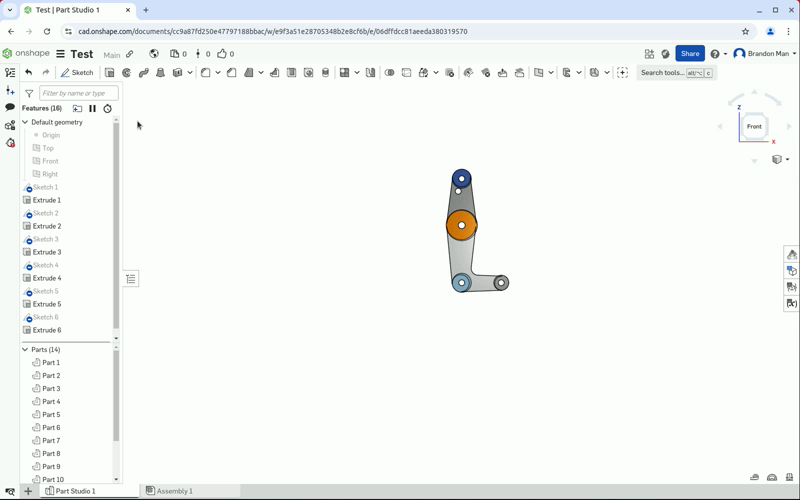
key(shift+h)
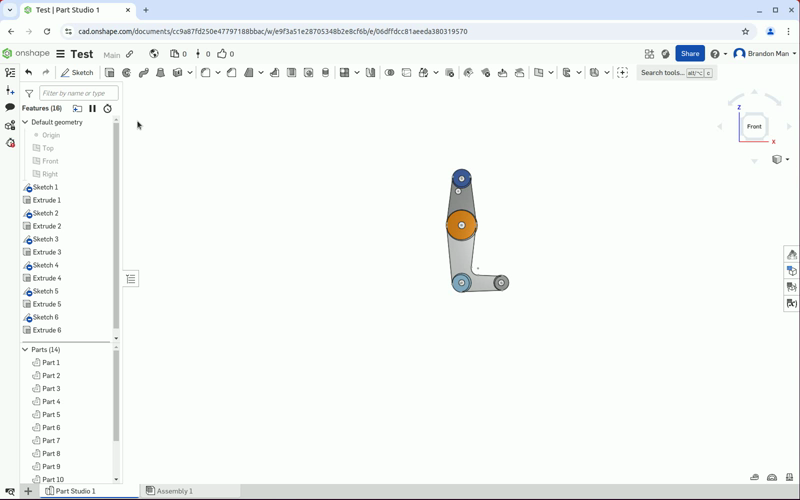
key(shift+7)
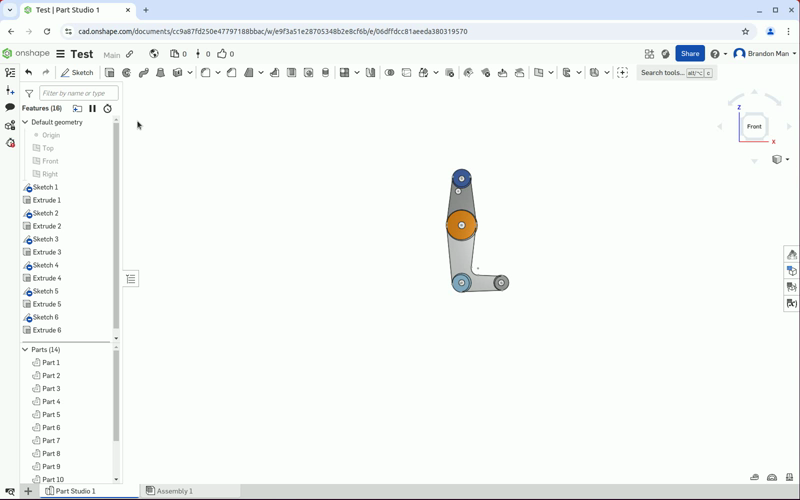
key(left, 2)
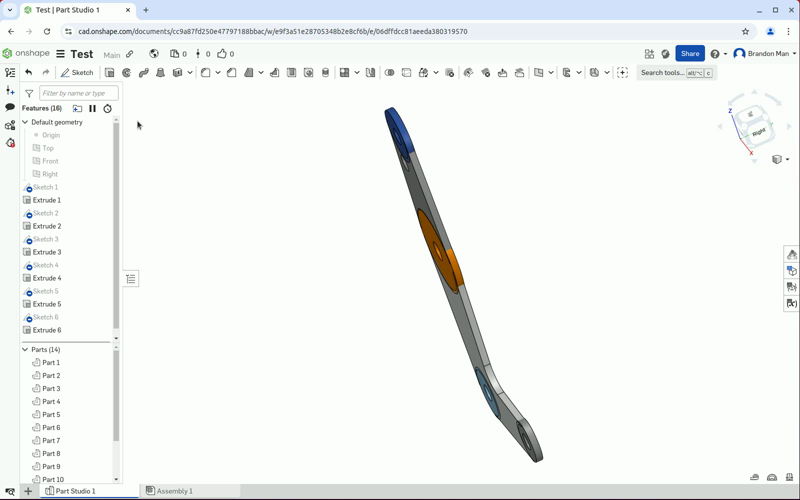
key(down, 2)
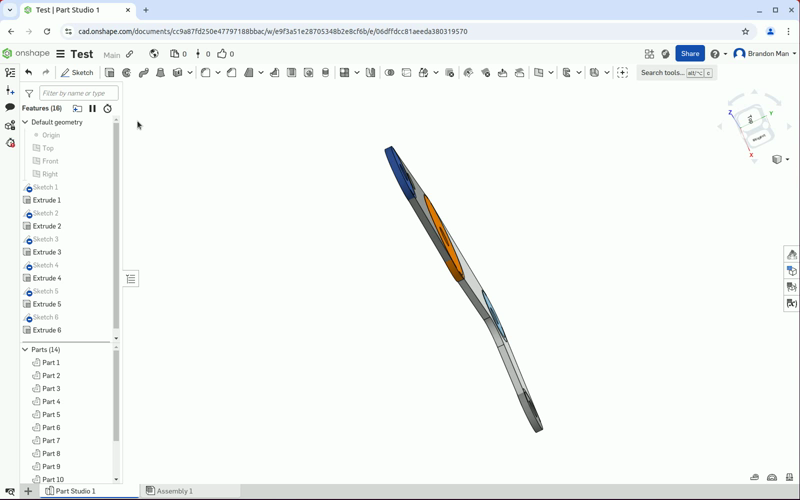
key(up, 2)
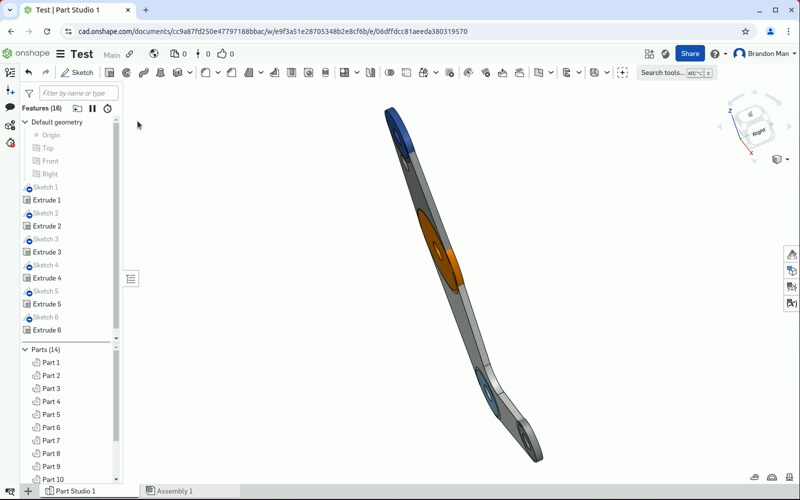
key(right, 2)
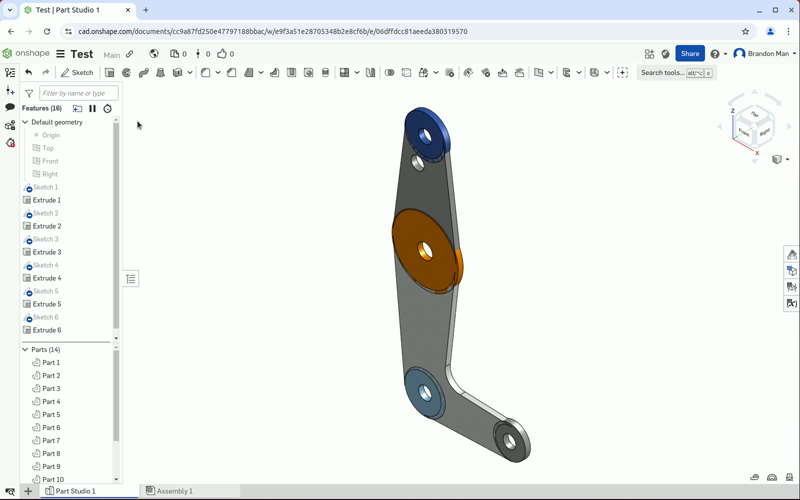
mouse_move(69, 189)
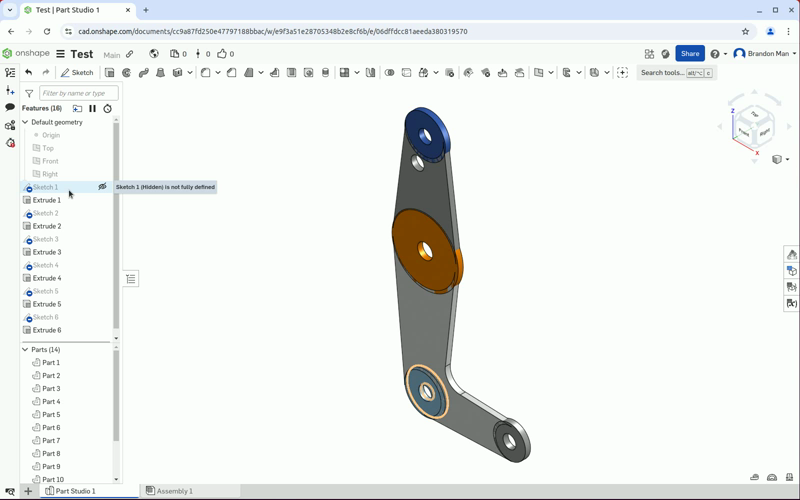
click(69, 189)